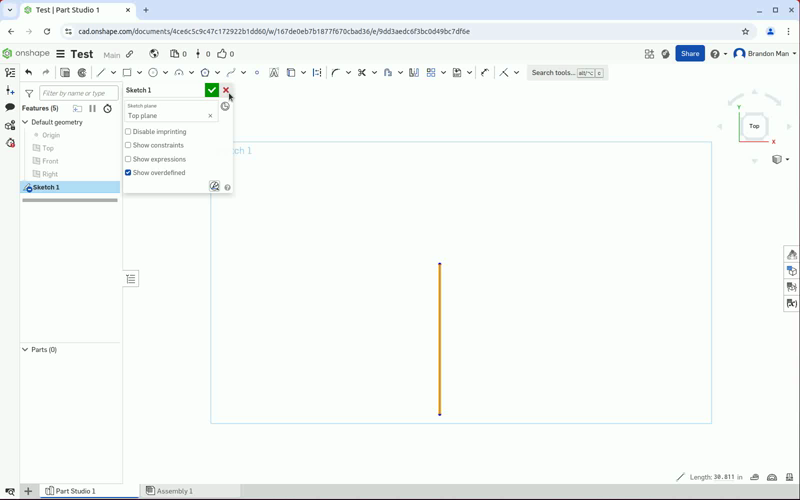
key(shift+h)
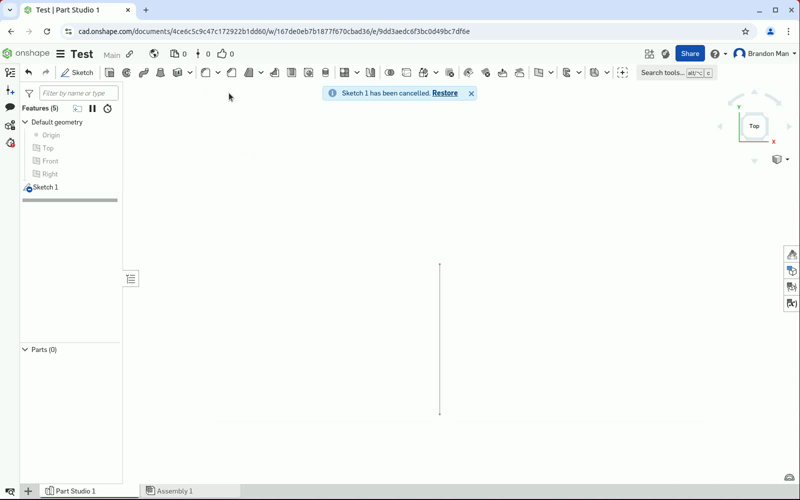
key(shift+s)
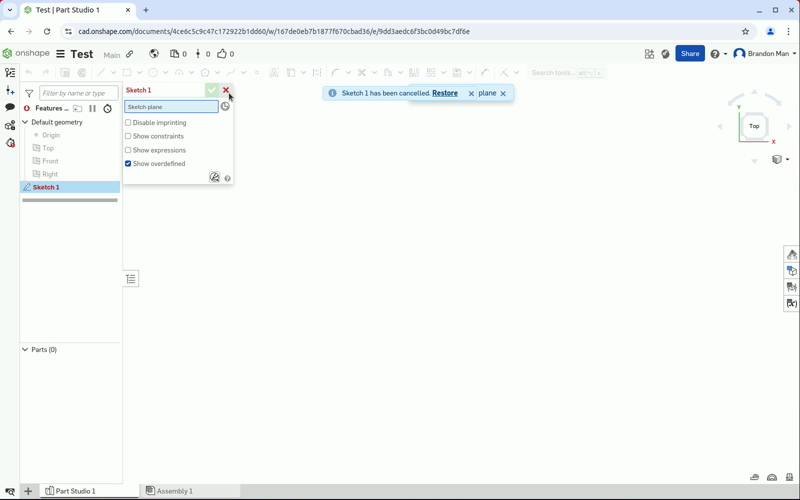
mouse_move(73, 150)
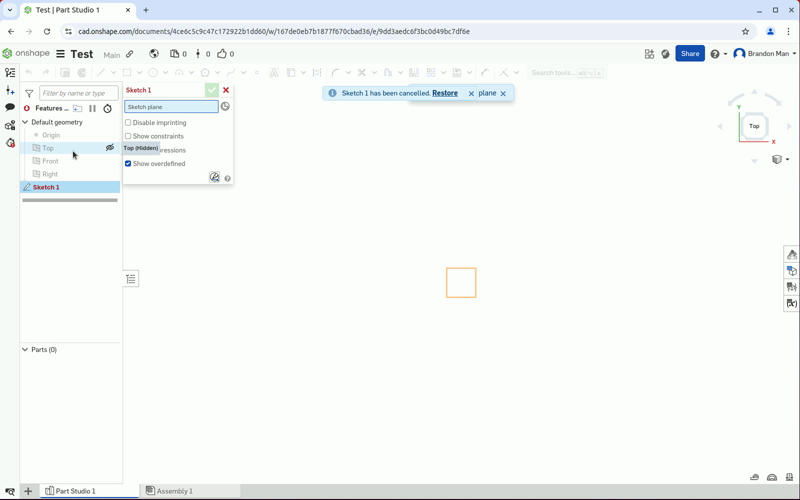
click(73, 150)
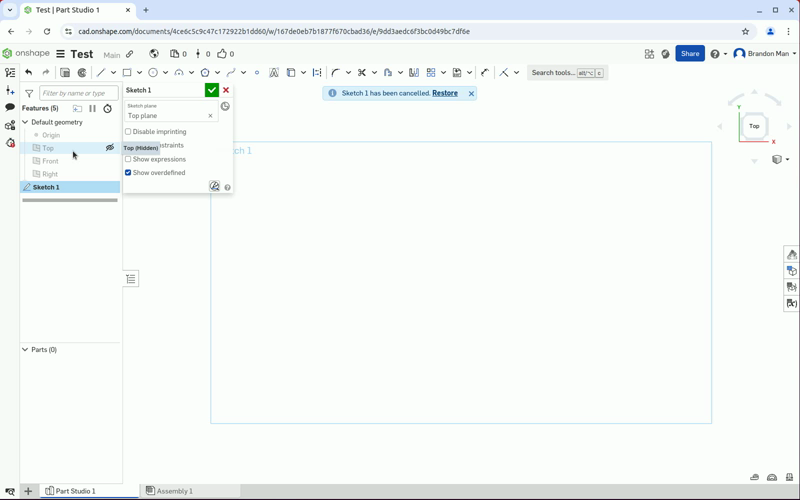
mouse_move(73, 352)
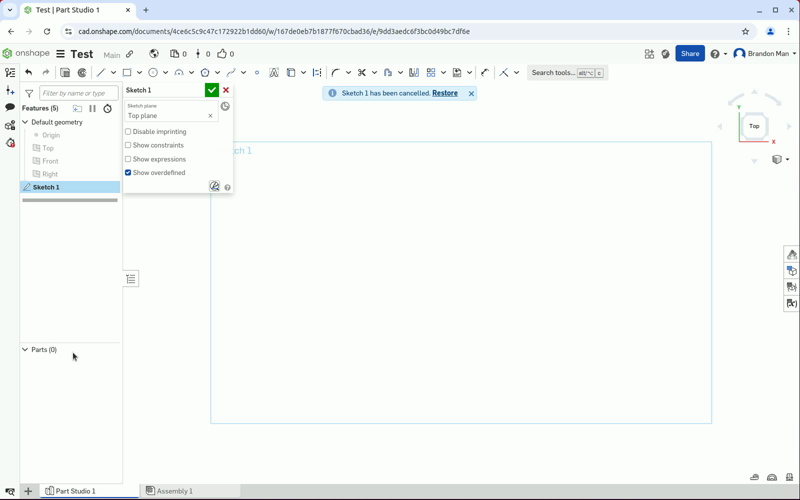
key(y)
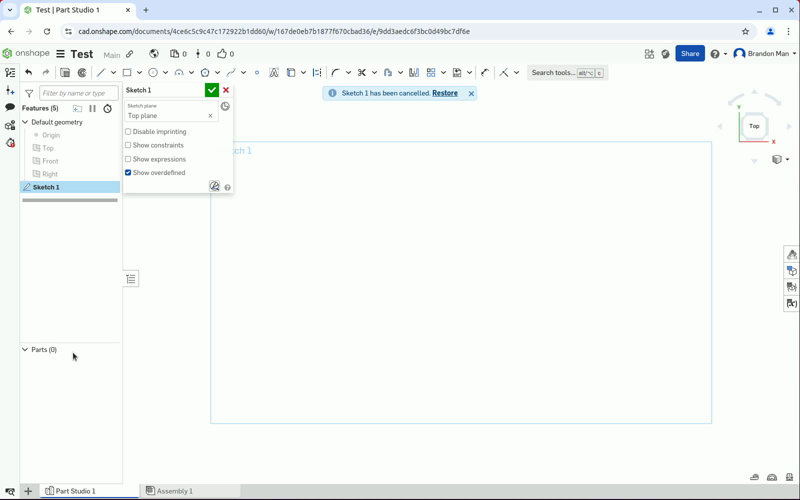
key(l)
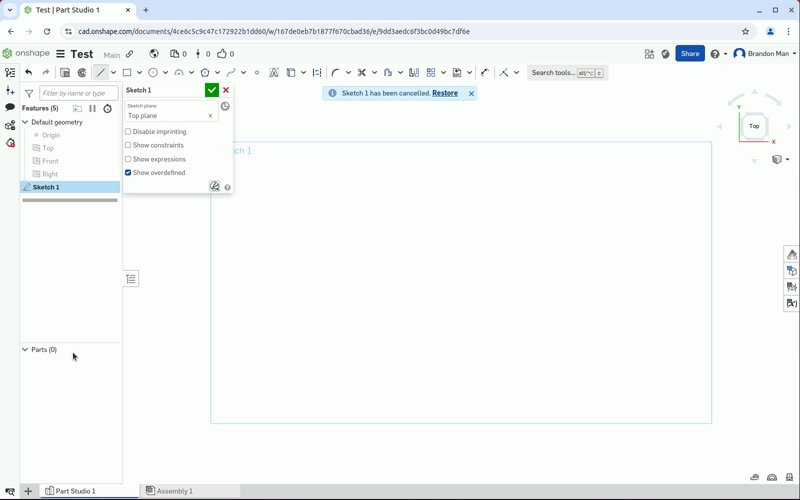
key_down(shift)
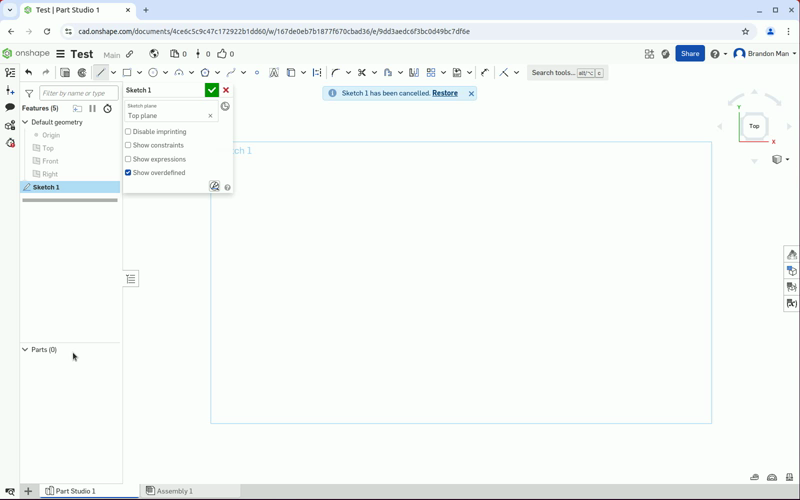
mouse_move(458, 345)
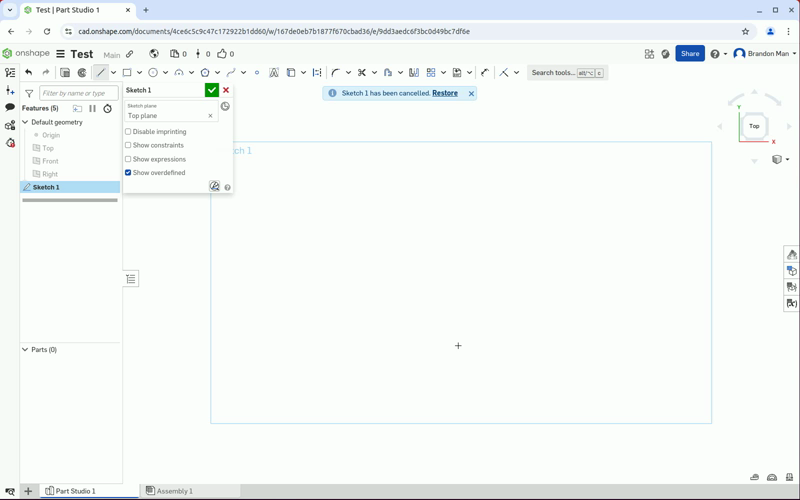
click(458, 345)
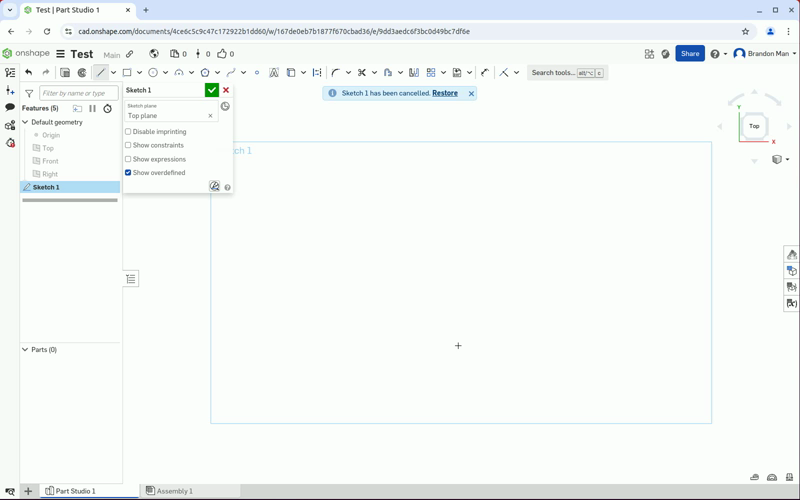
key_up(shift)
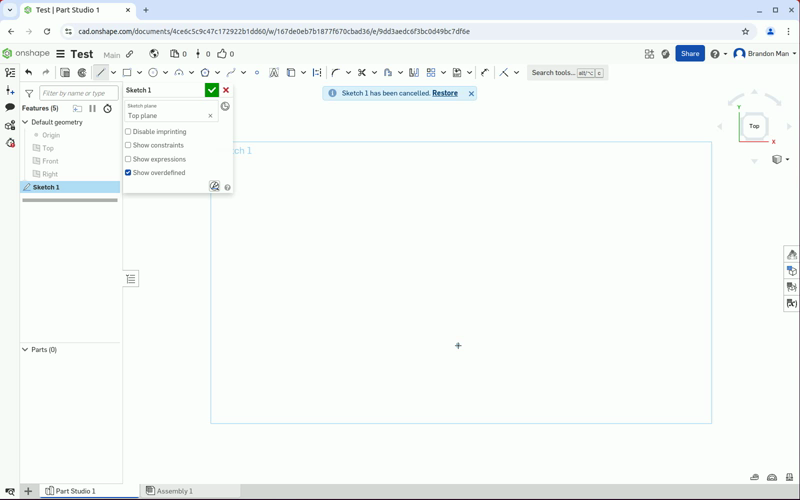
key_down(shift)
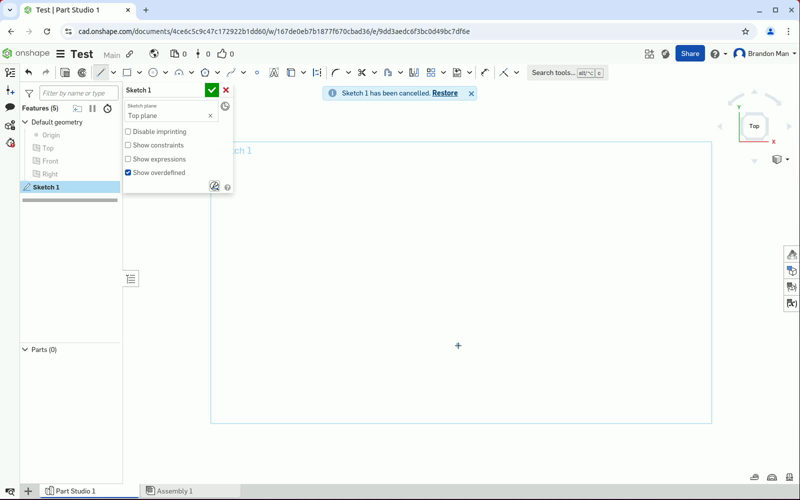
mouse_move(488, 345)
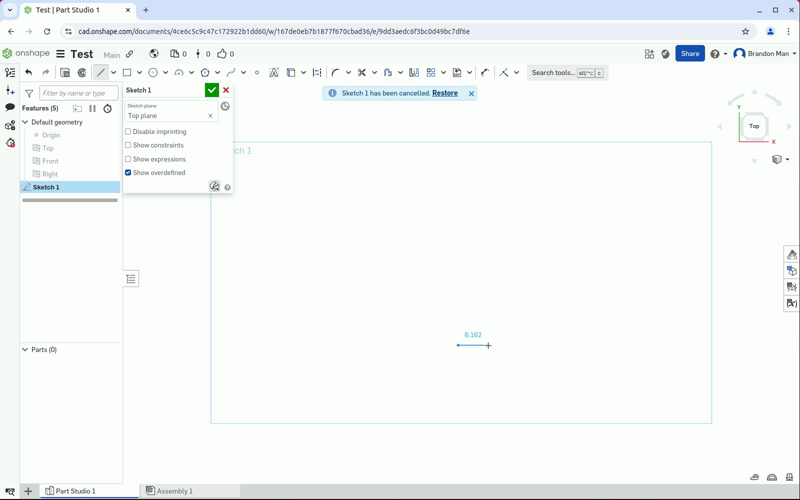
mouse_move(461, 345)
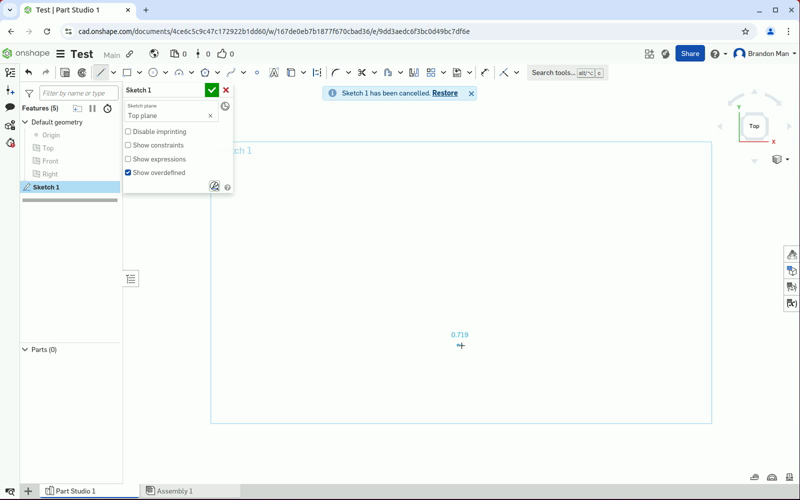
scroll(6)
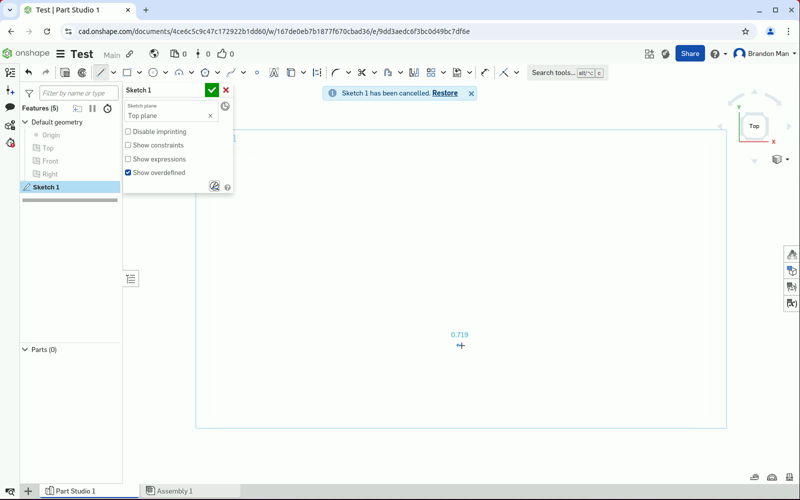
scroll(6)
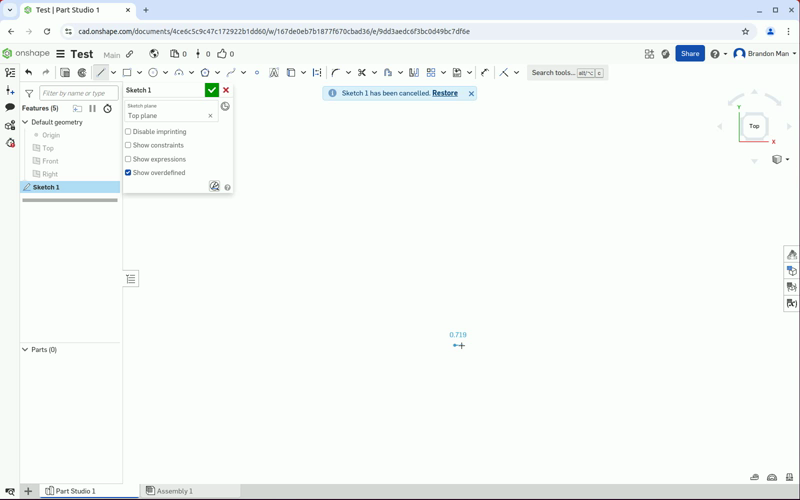
scroll(6)
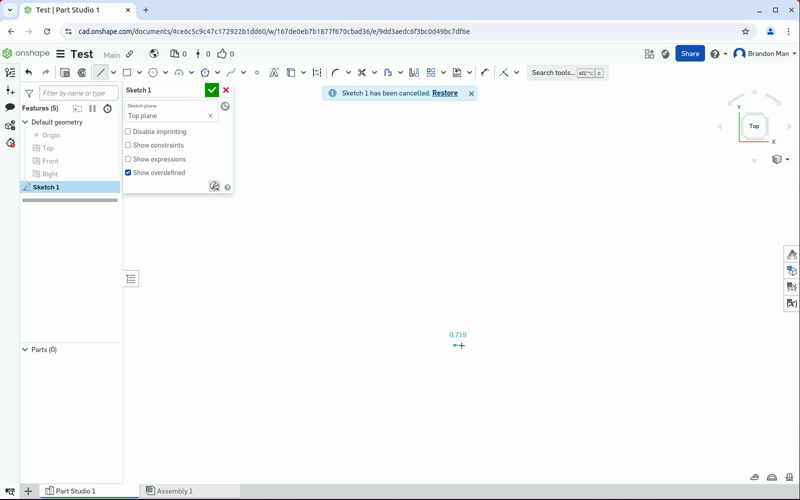
scroll(6)
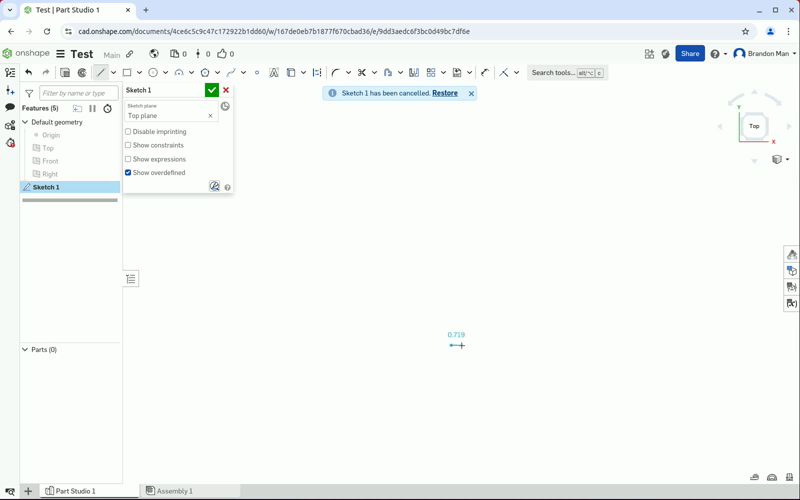
scroll(6)
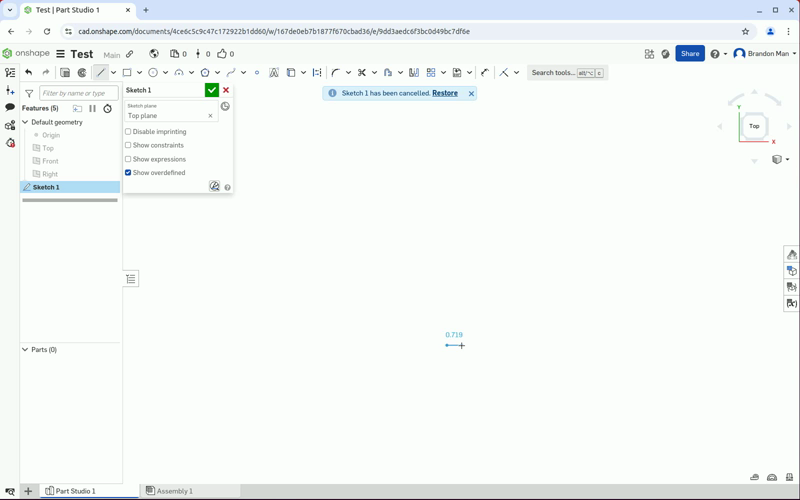
scroll(6)
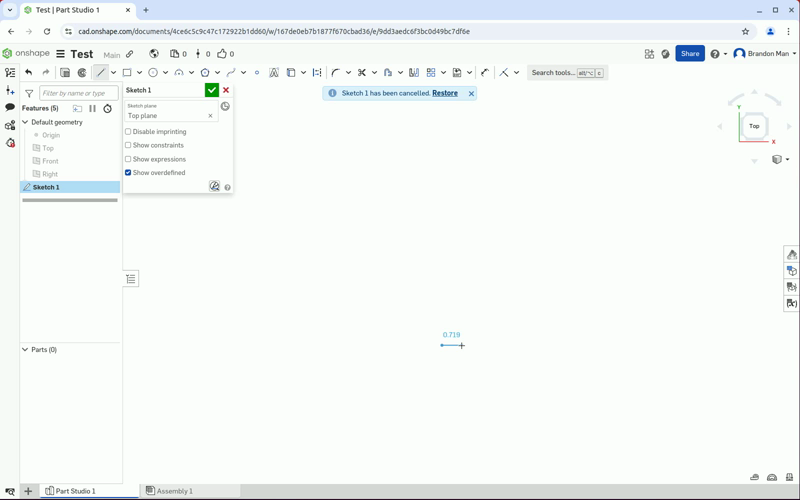
scroll(6)
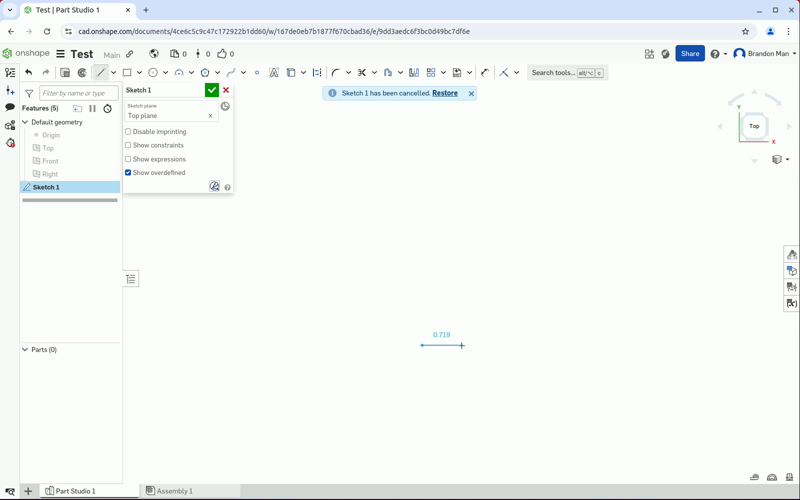
click(461, 345)
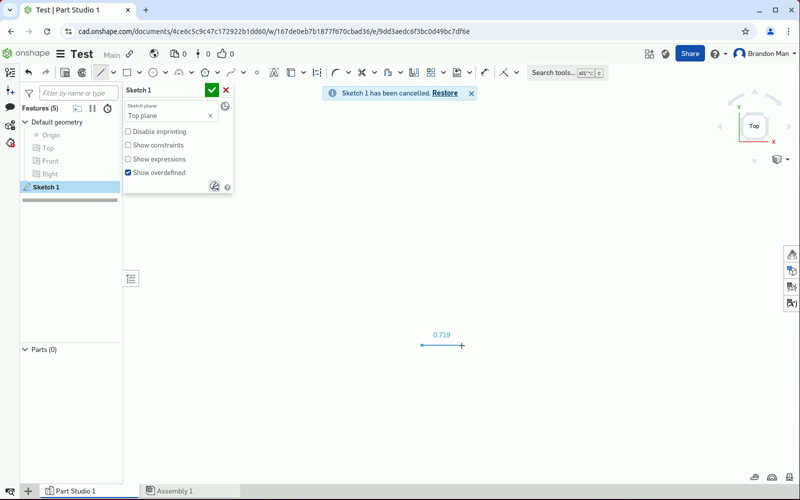
scroll(-6)
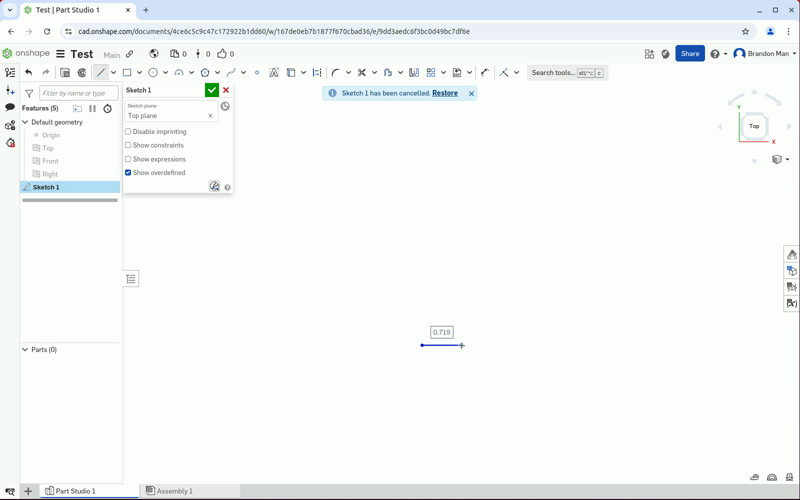
scroll(-6)
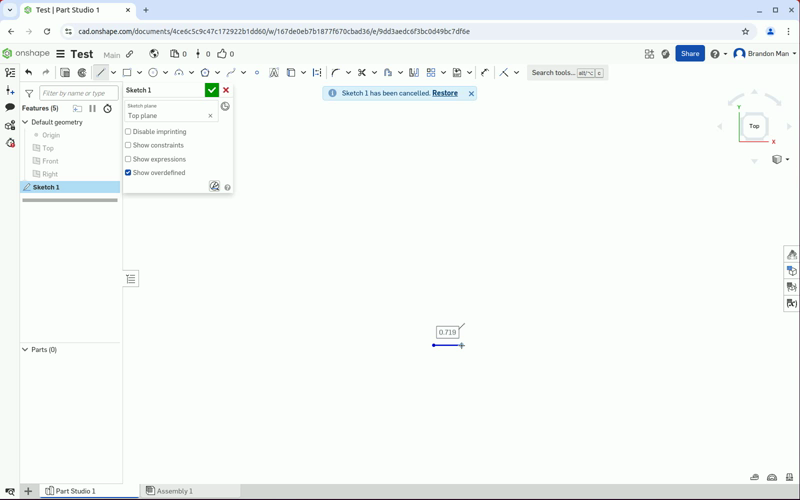
scroll(-6)
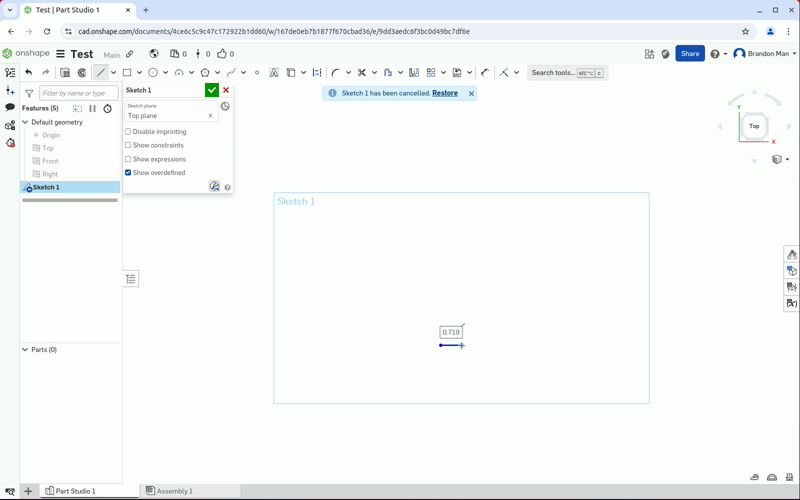
scroll(-6)
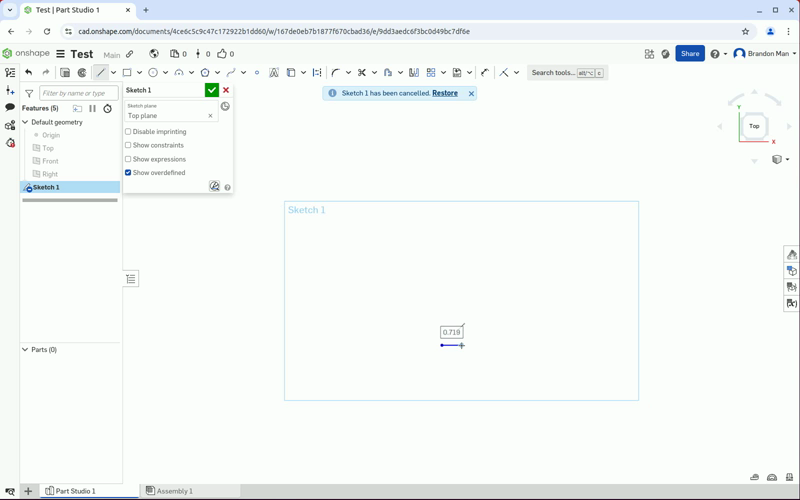
scroll(-6)
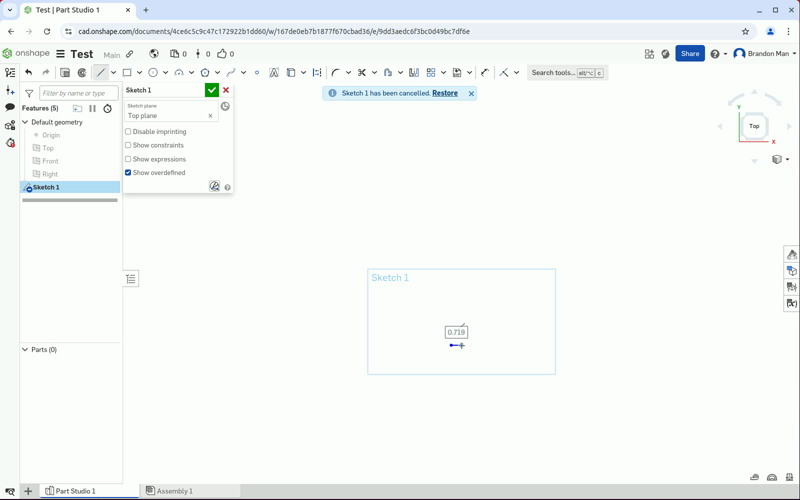
scroll(-6)
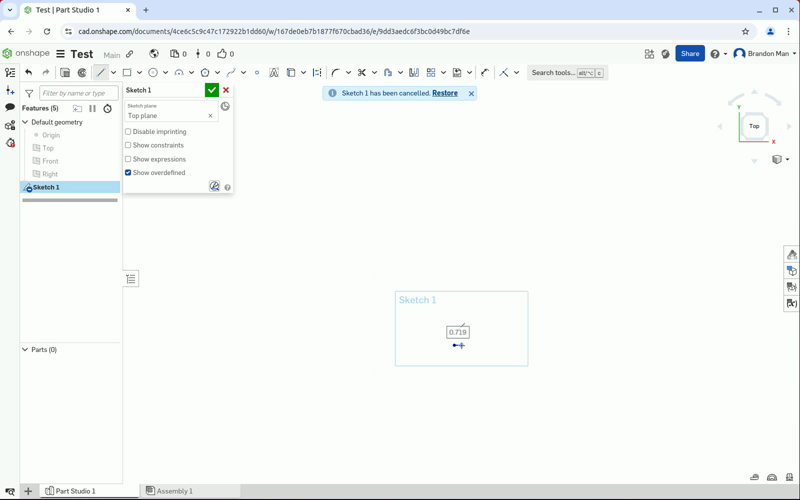
scroll(-6)
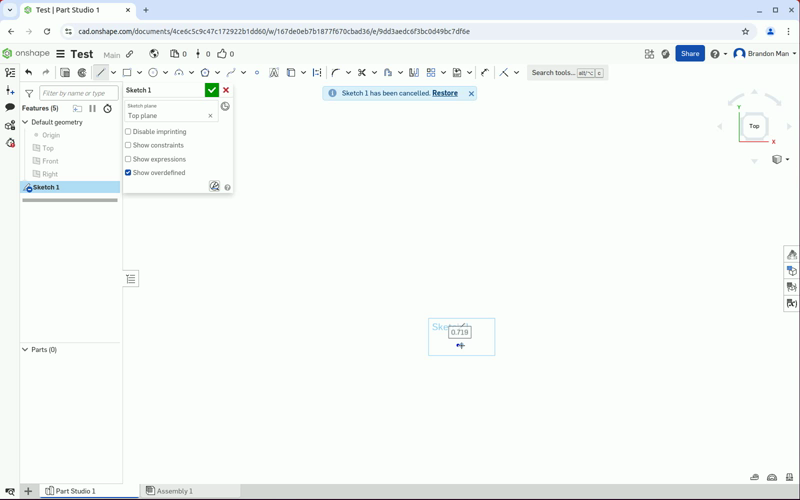
key_up(shift)
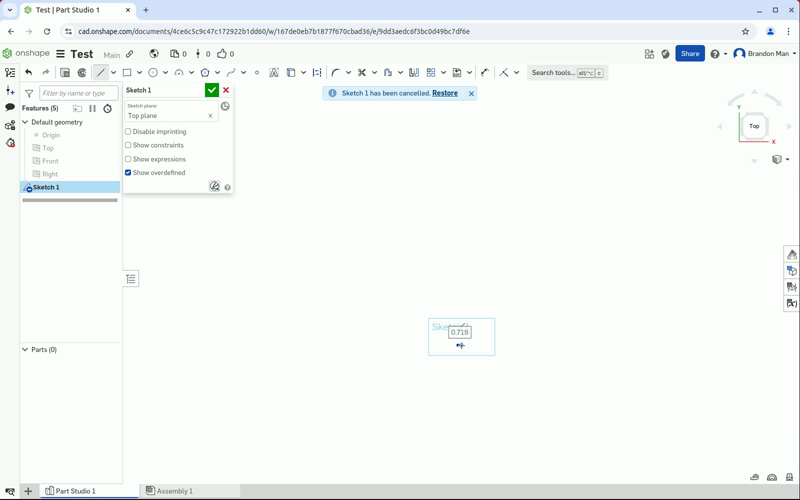
key_down(shift)
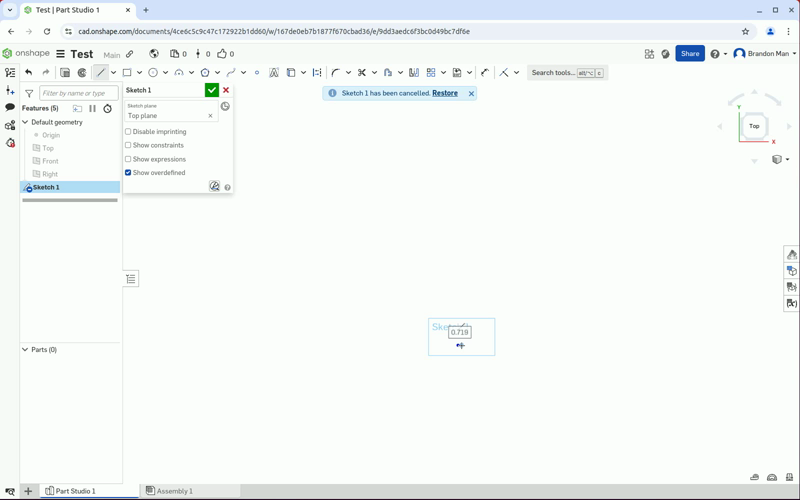
mouse_move(492, 345)
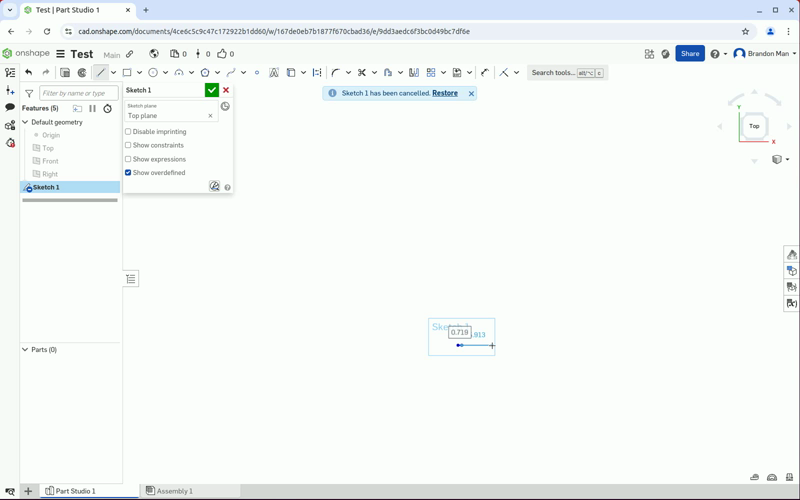
mouse_move(461, 342)
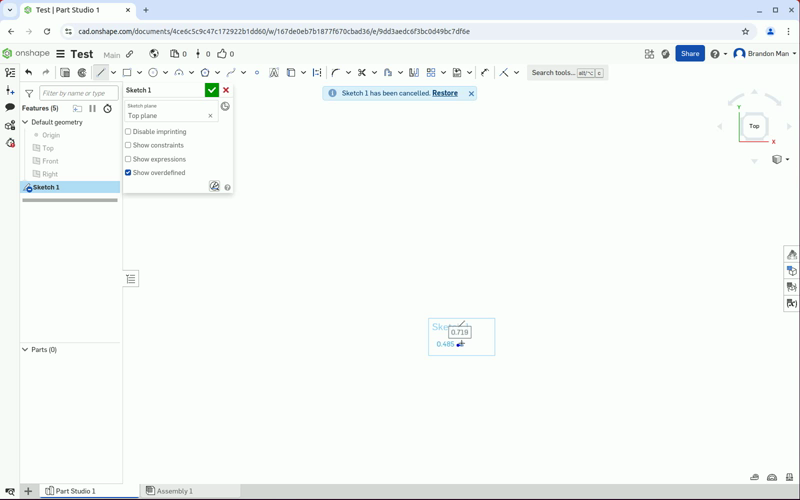
scroll(6)
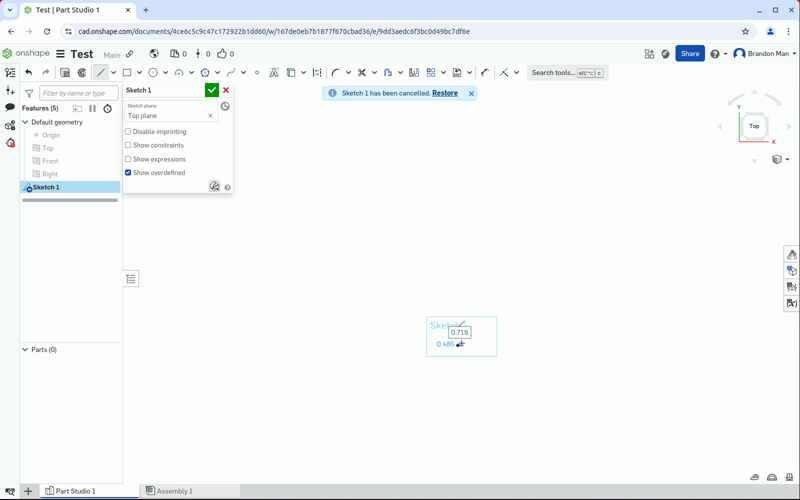
scroll(6)
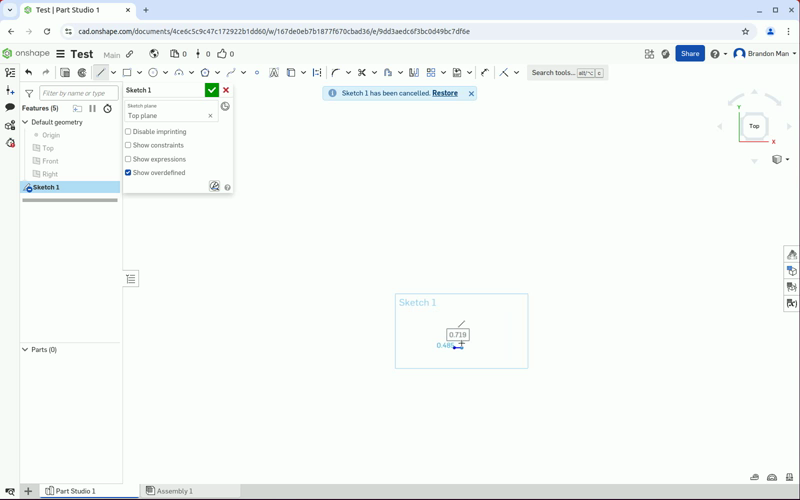
scroll(6)
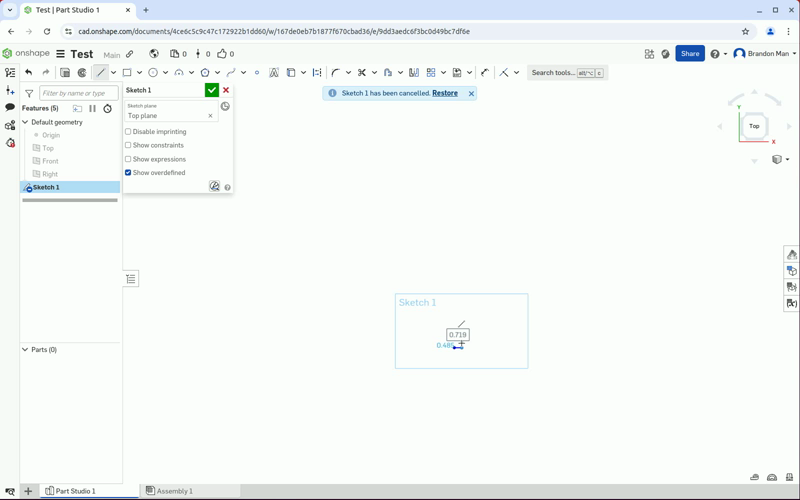
scroll(6)
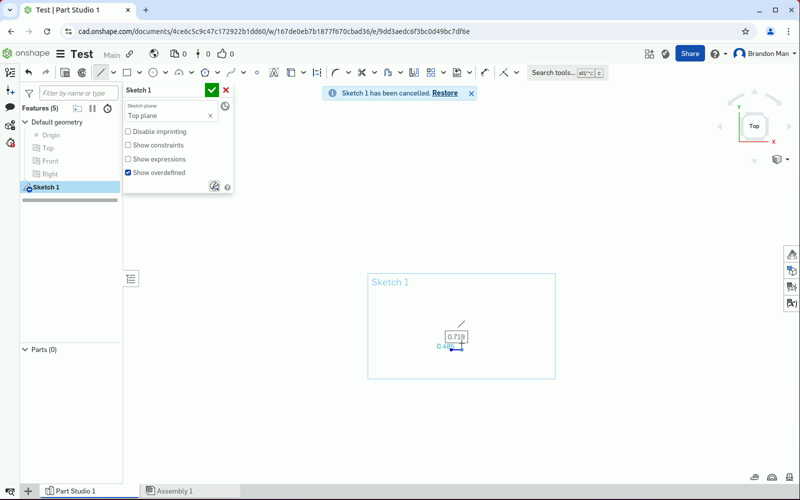
scroll(6)
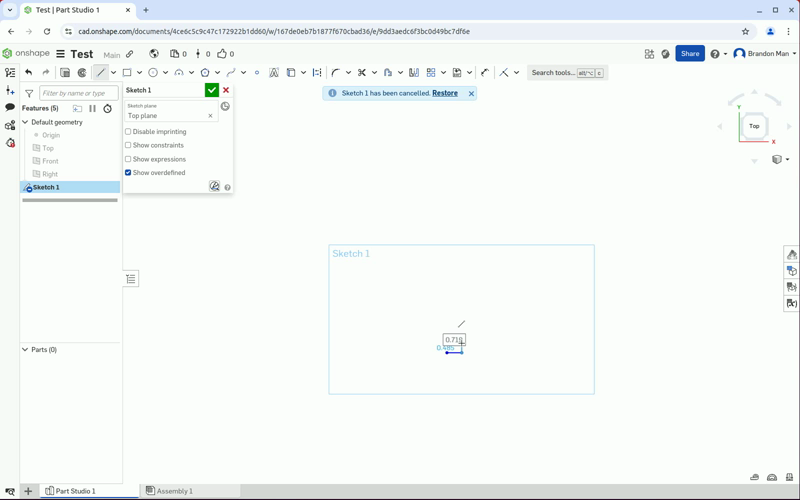
scroll(6)
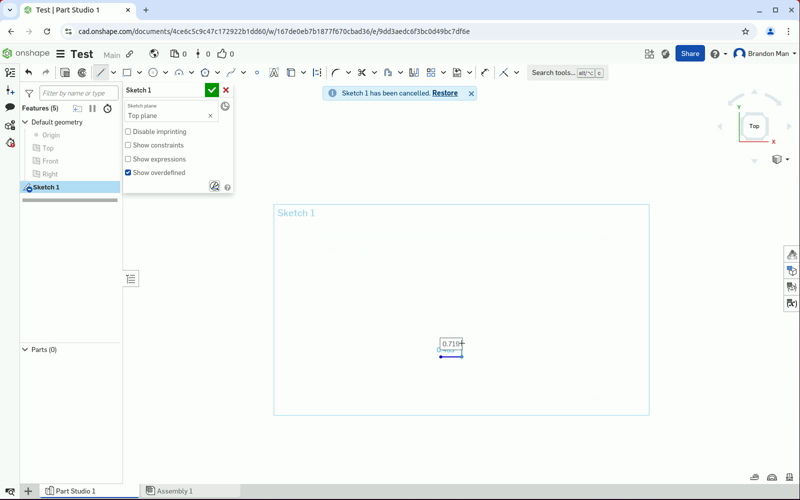
scroll(6)
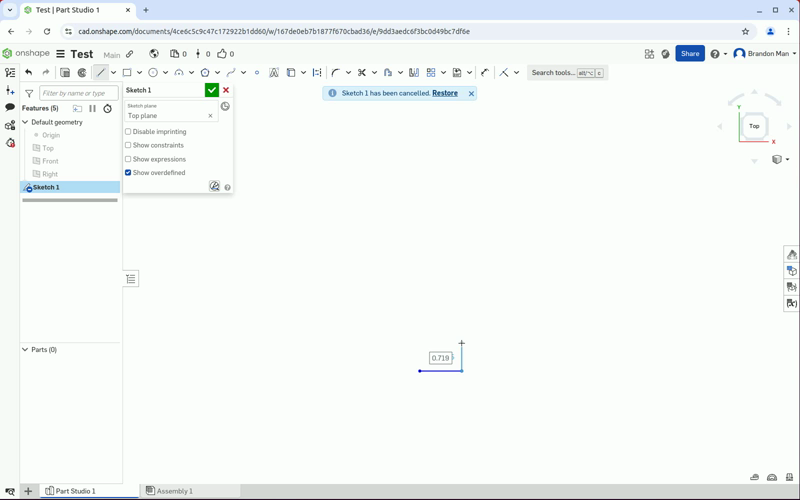
click(461, 342)
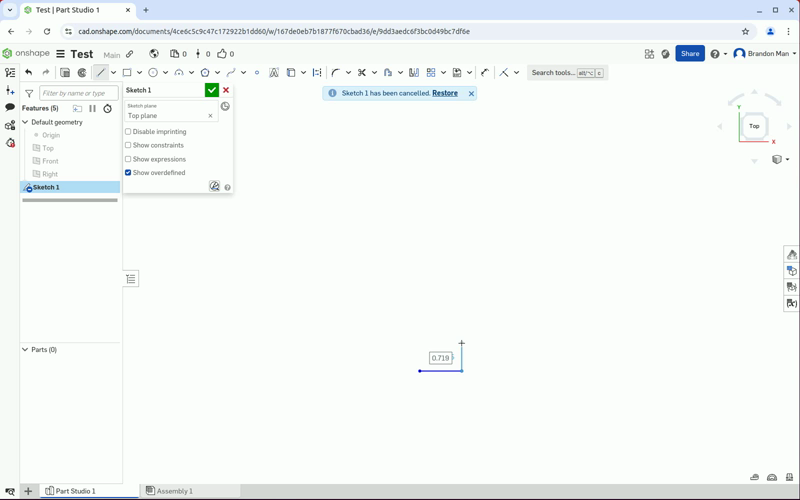
scroll(-6)
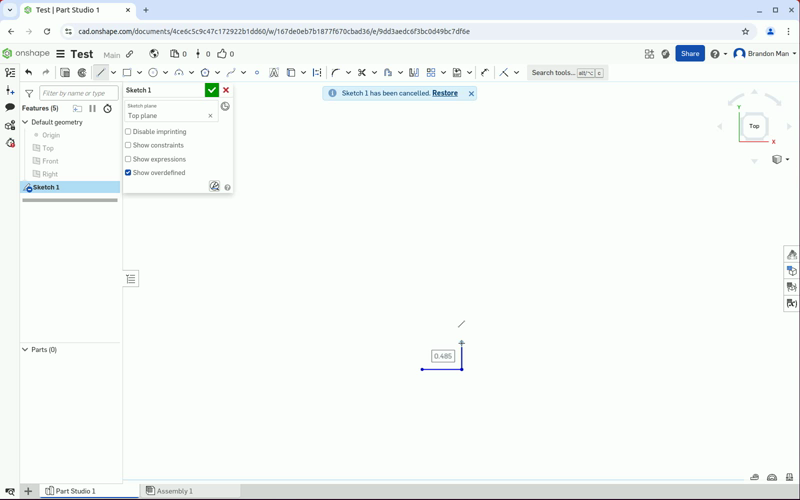
scroll(-6)
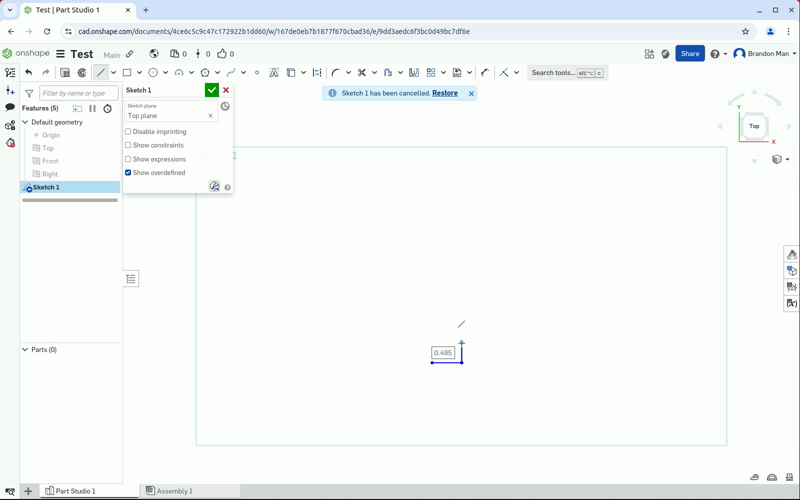
scroll(-6)
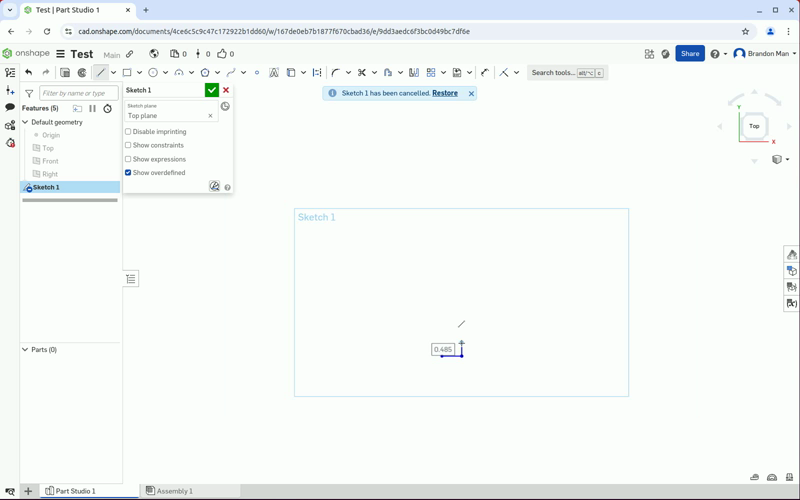
scroll(-6)
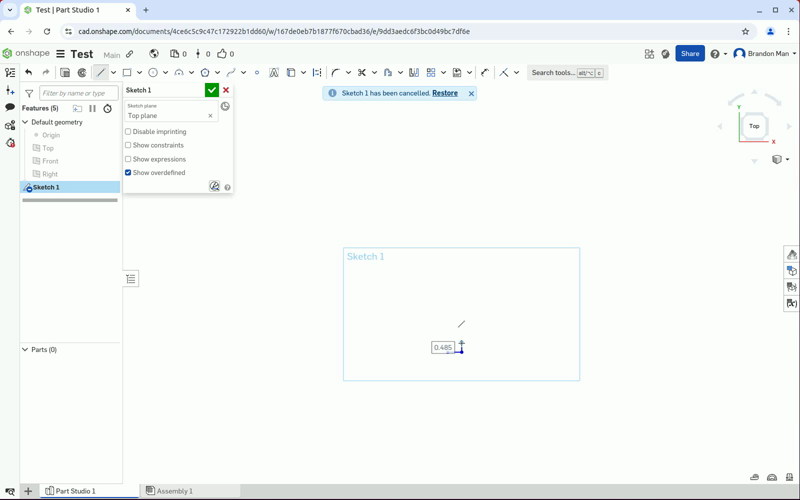
scroll(-6)
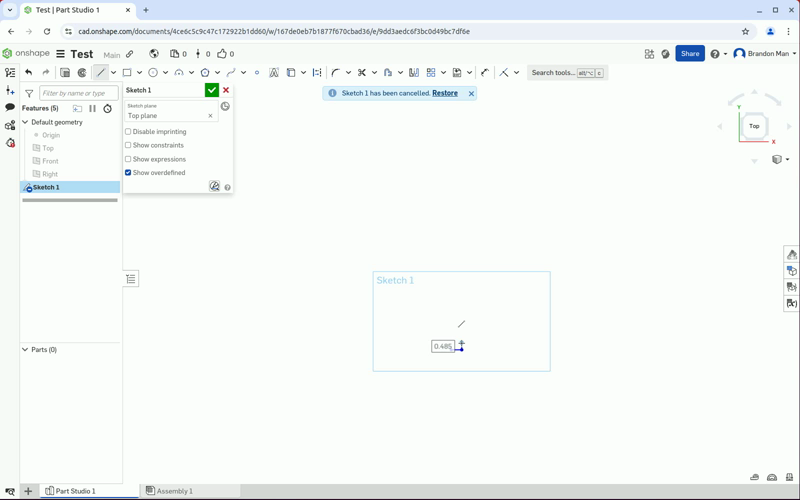
scroll(-6)
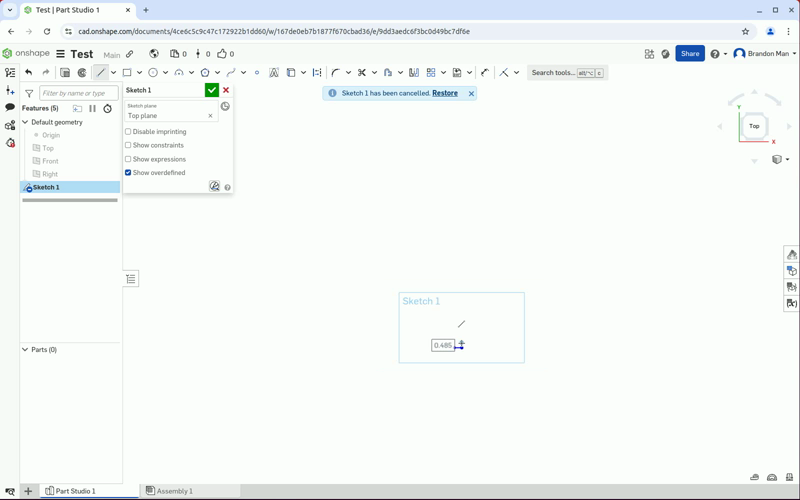
scroll(-6)
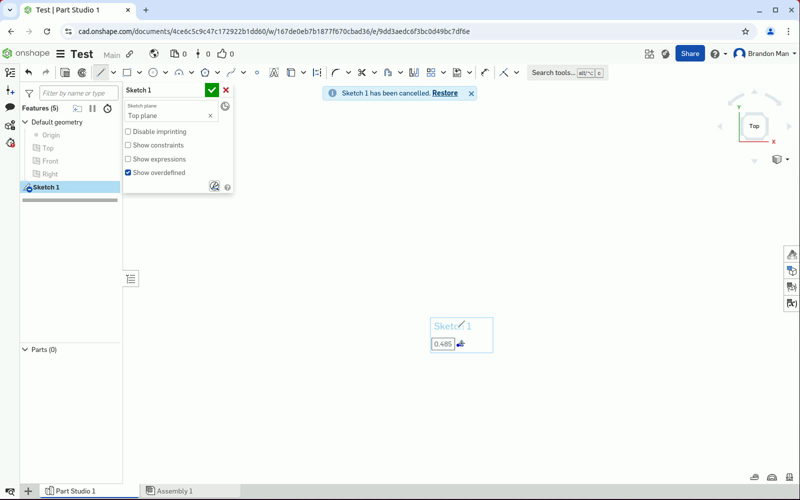
key_up(shift)
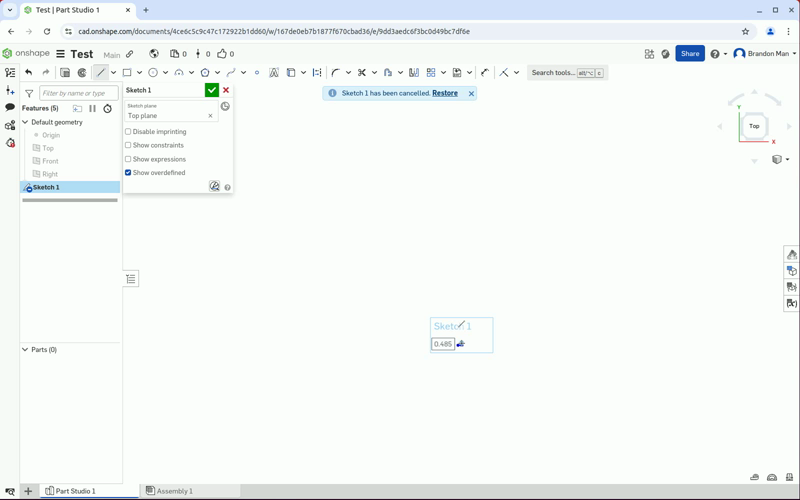
key_down(shift)
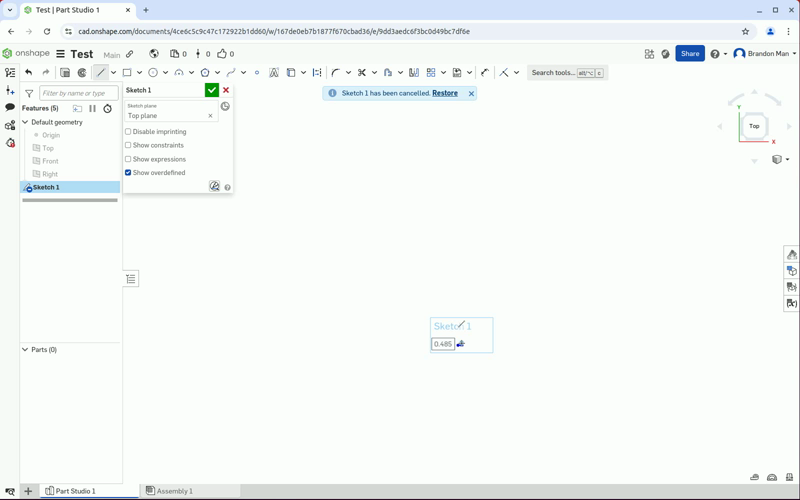
mouse_move(492, 342)
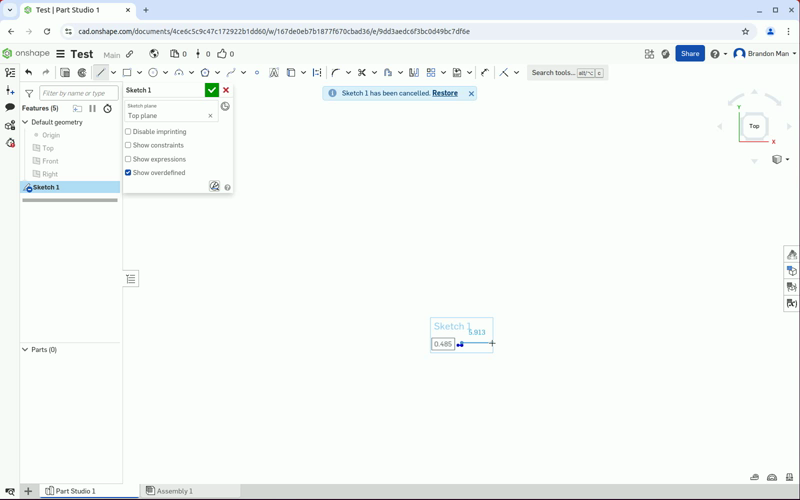
mouse_move(458, 342)
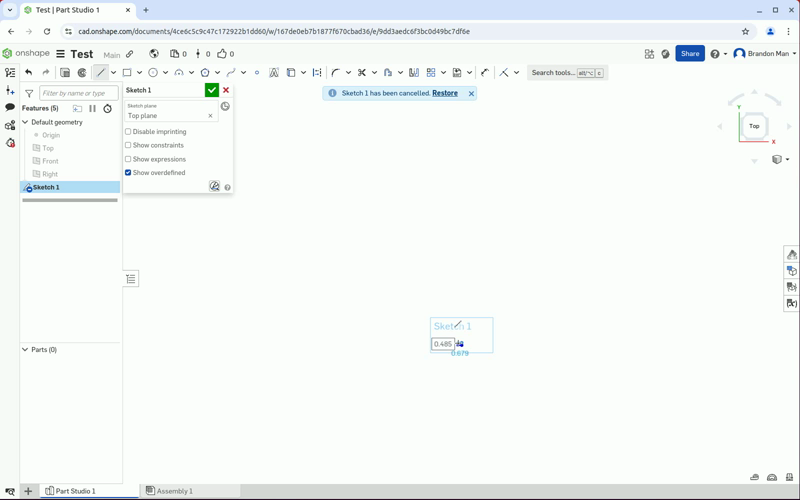
scroll(6)
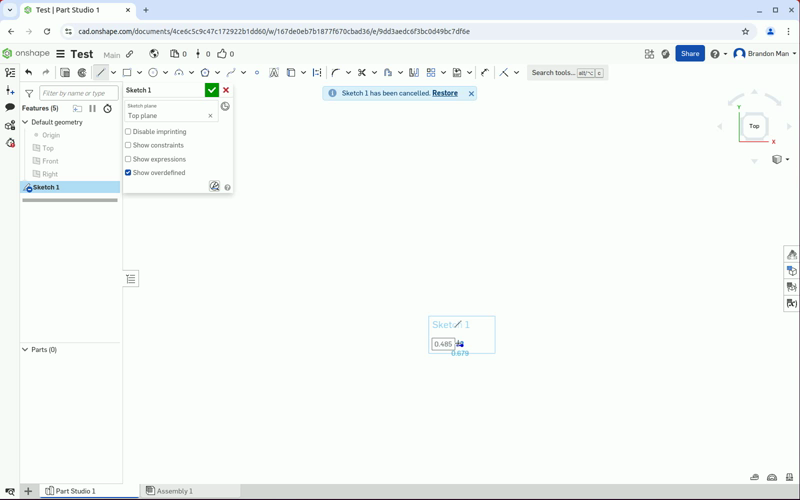
scroll(6)
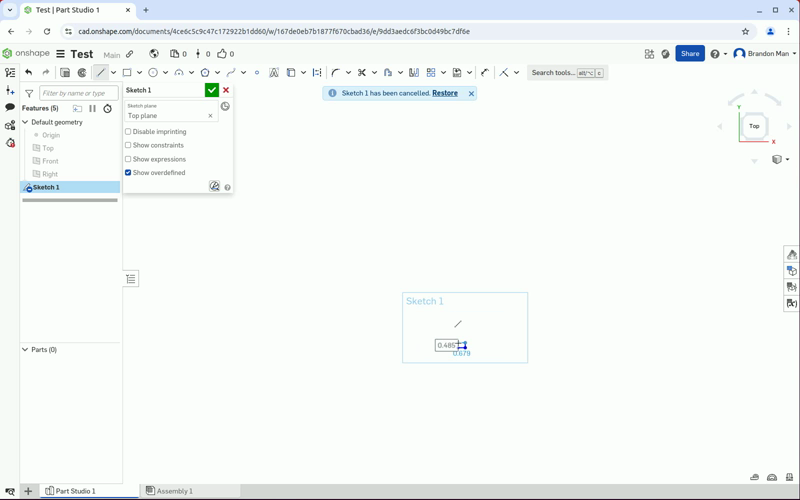
scroll(6)
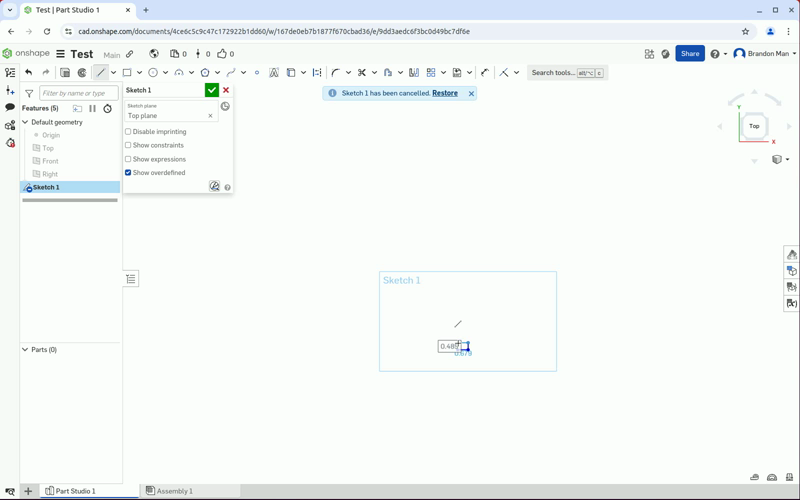
scroll(6)
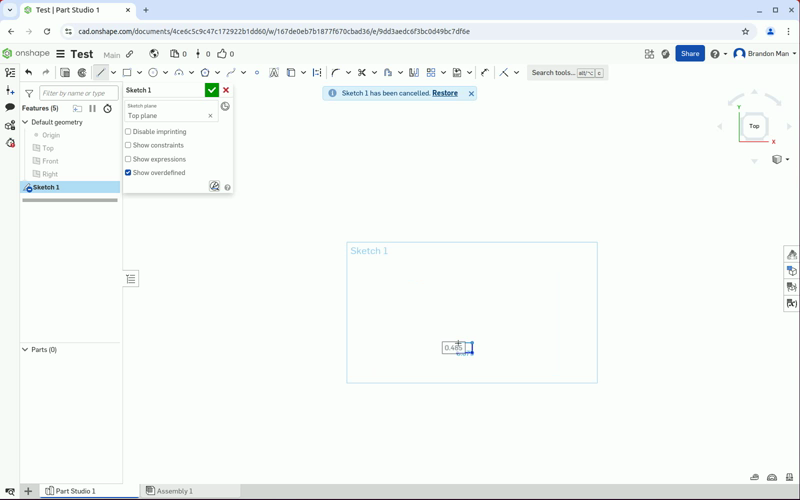
scroll(6)
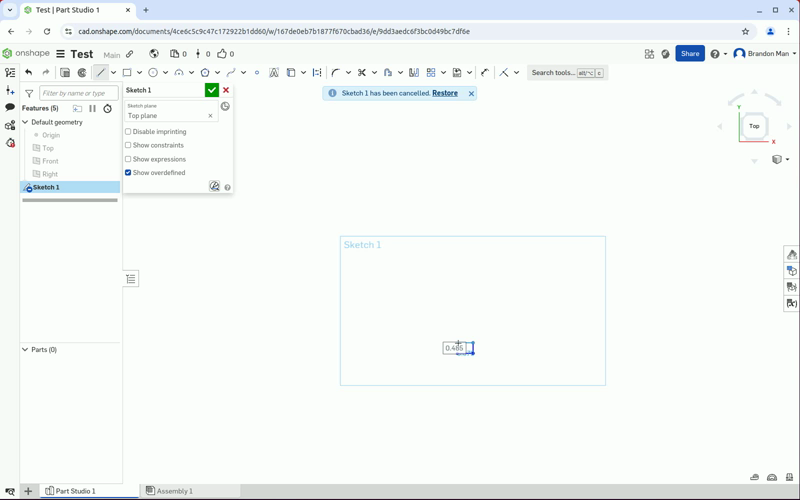
scroll(6)
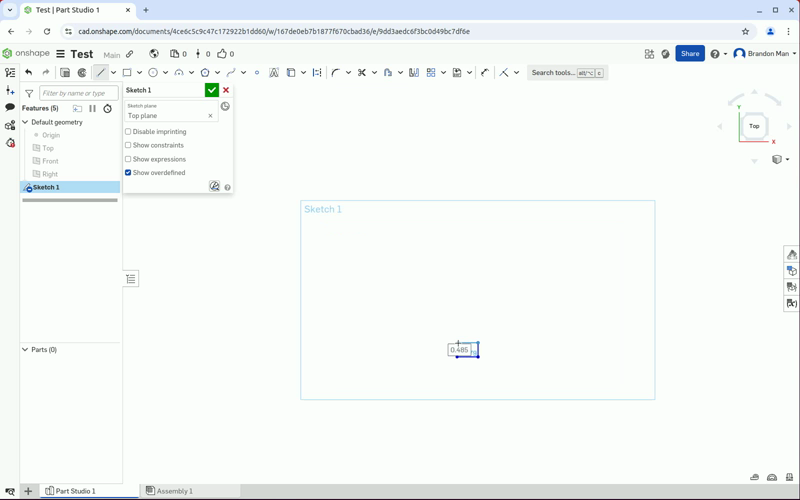
scroll(6)
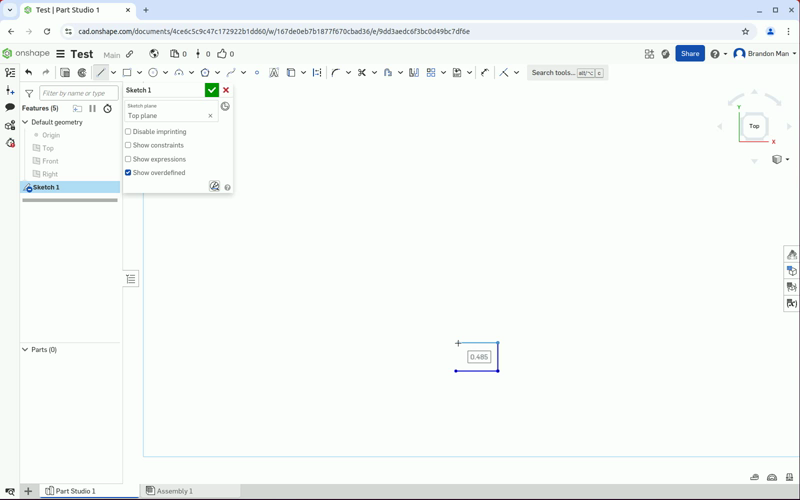
click(458, 342)
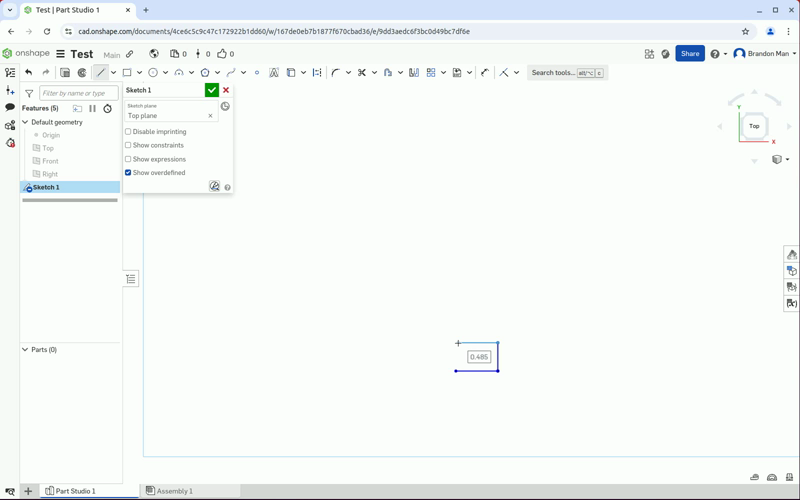
scroll(-6)
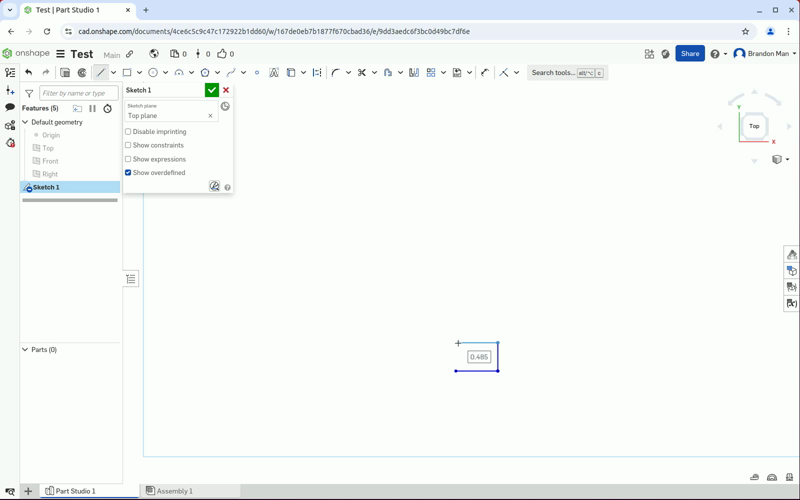
scroll(-6)
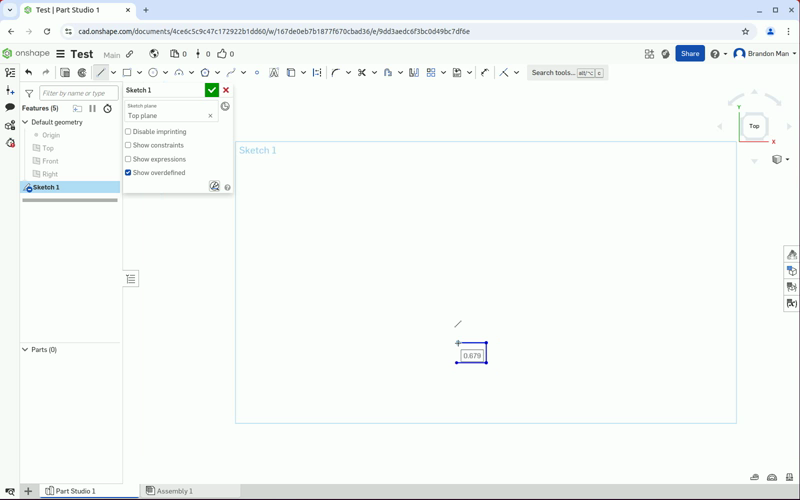
scroll(-6)
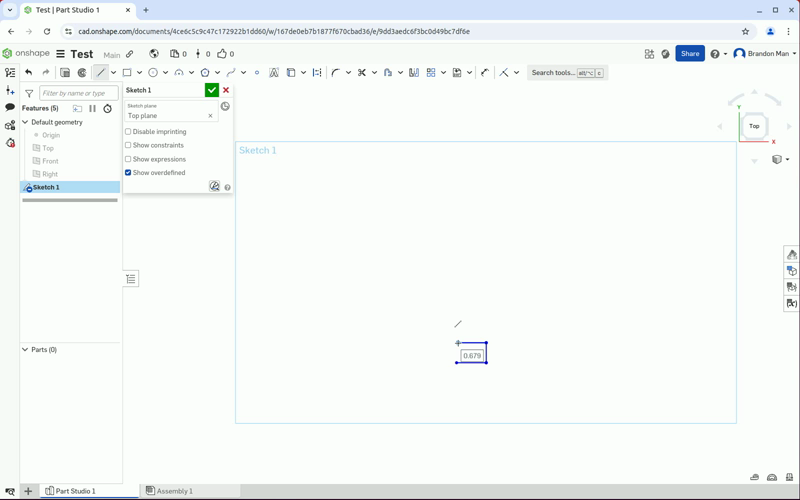
scroll(-6)
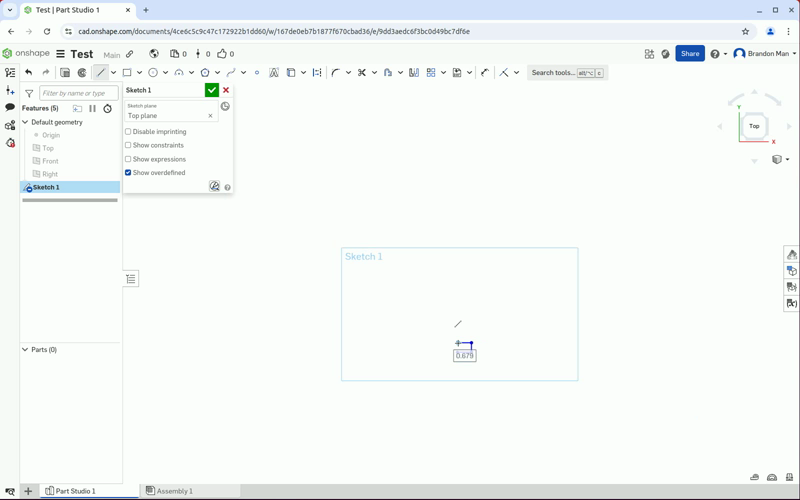
scroll(-6)
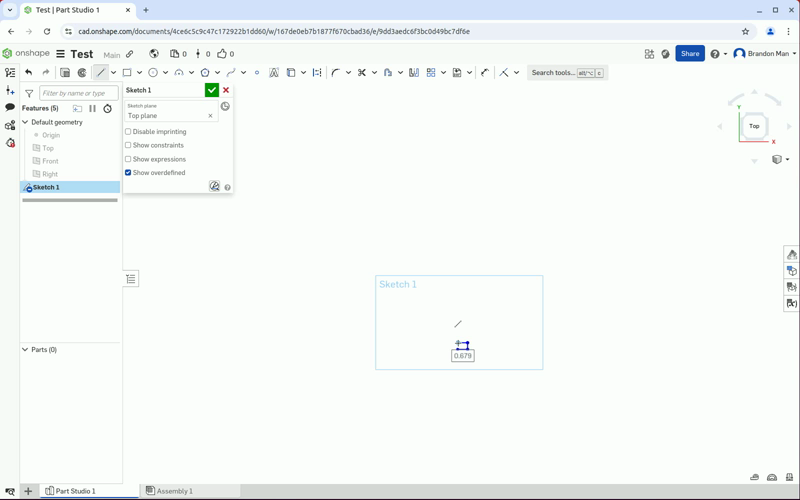
scroll(-6)
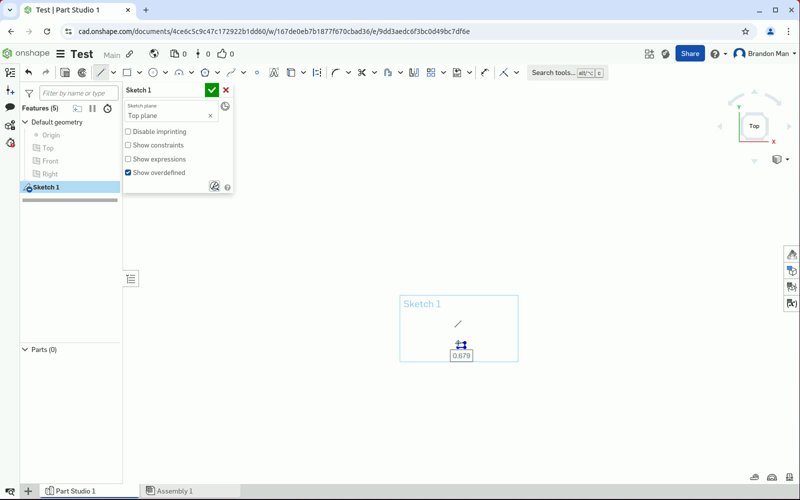
scroll(-6)
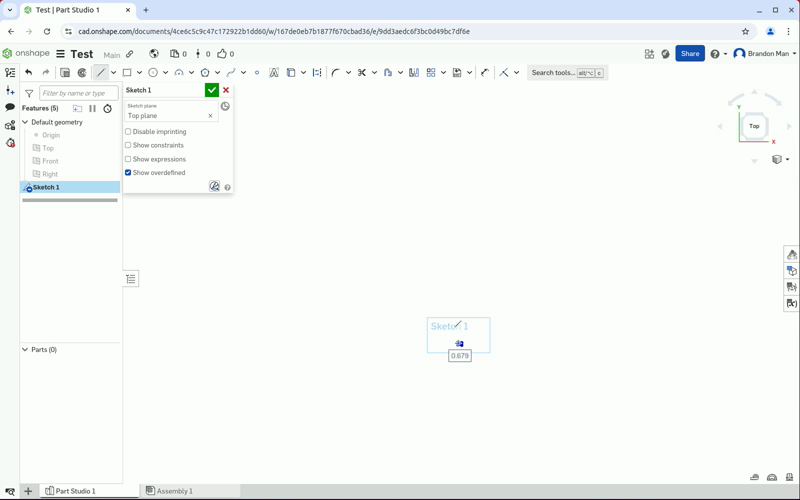
key_up(shift)
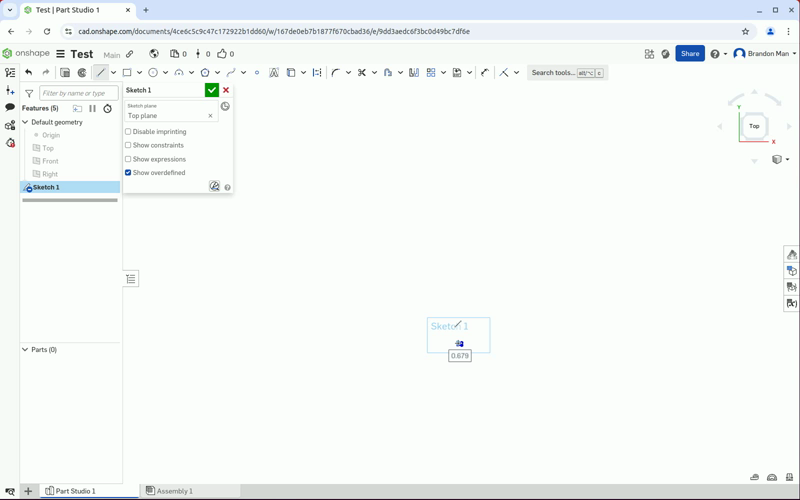
mouse_move(488, 342)
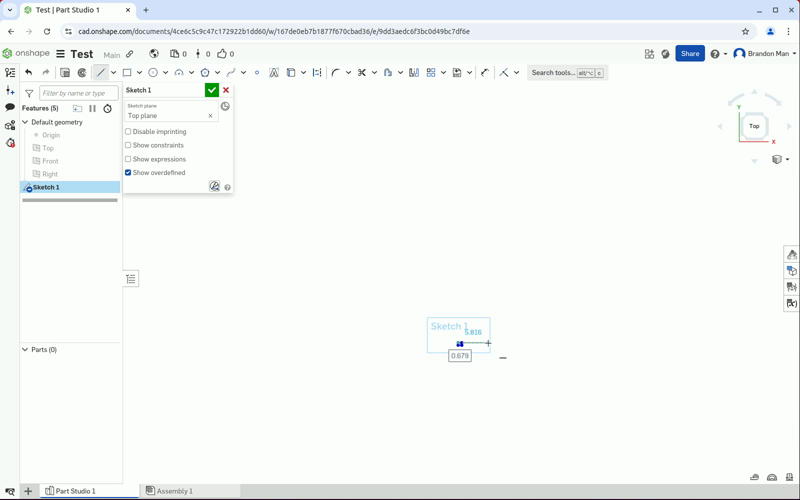
key_down(shift)
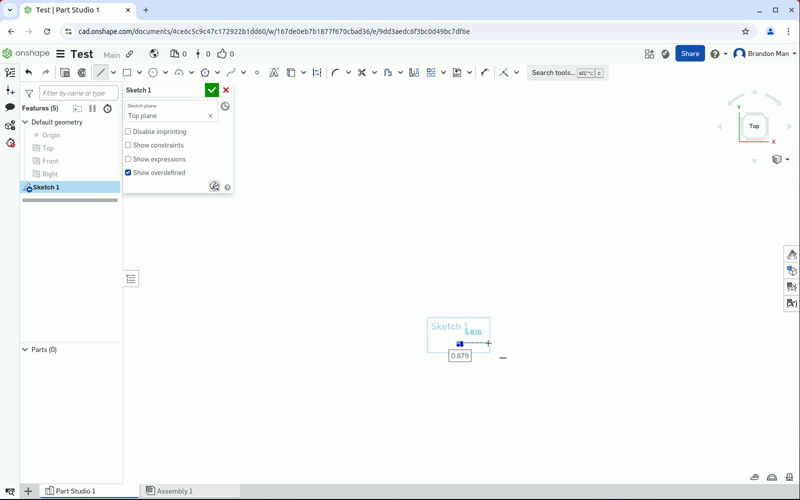
mouse_move(458, 345)
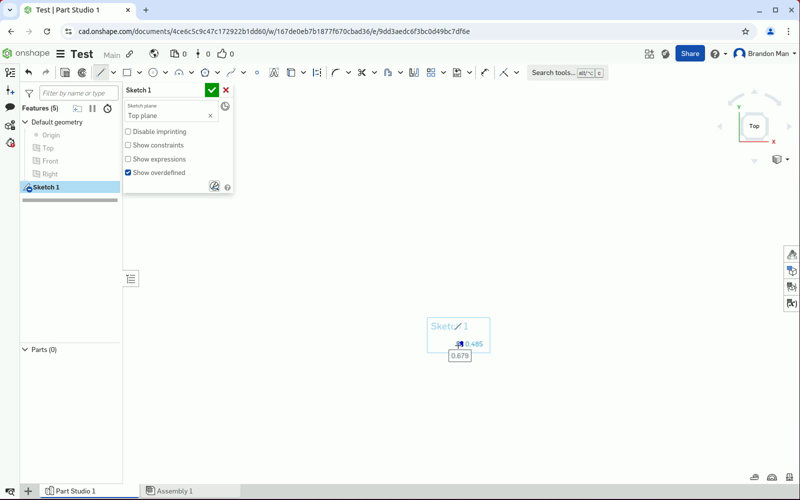
scroll(6)
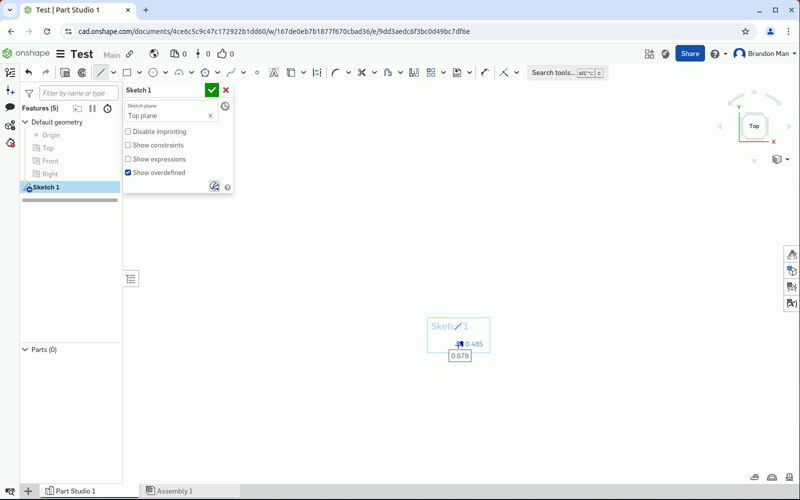
scroll(6)
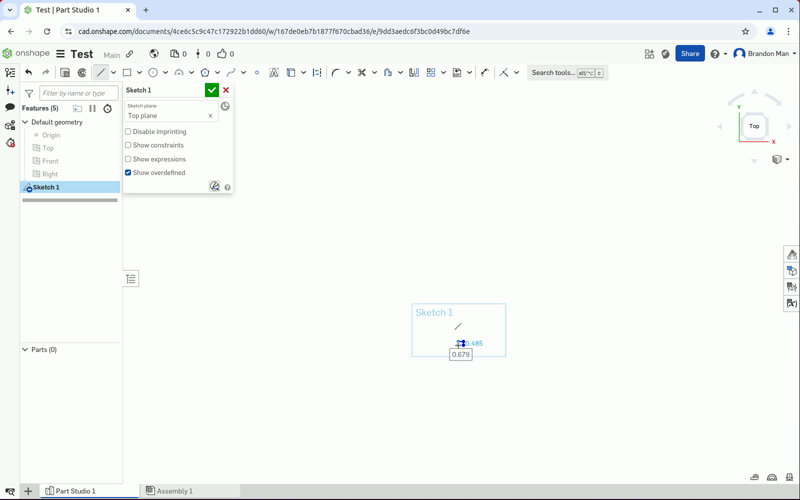
scroll(6)
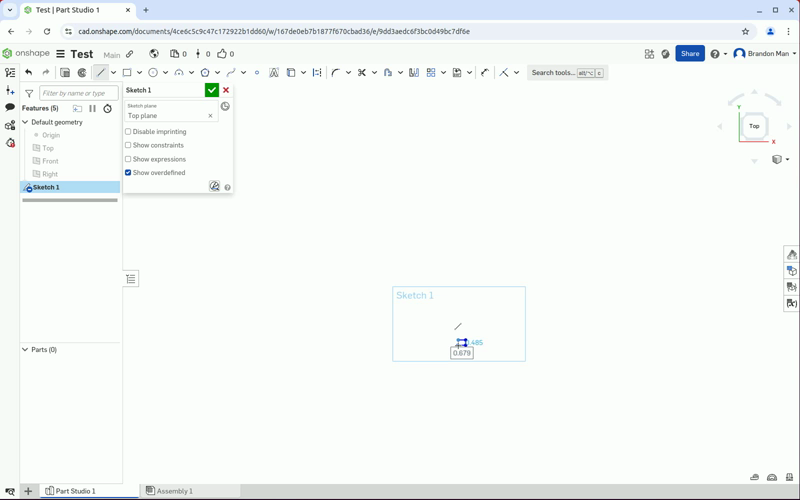
scroll(6)
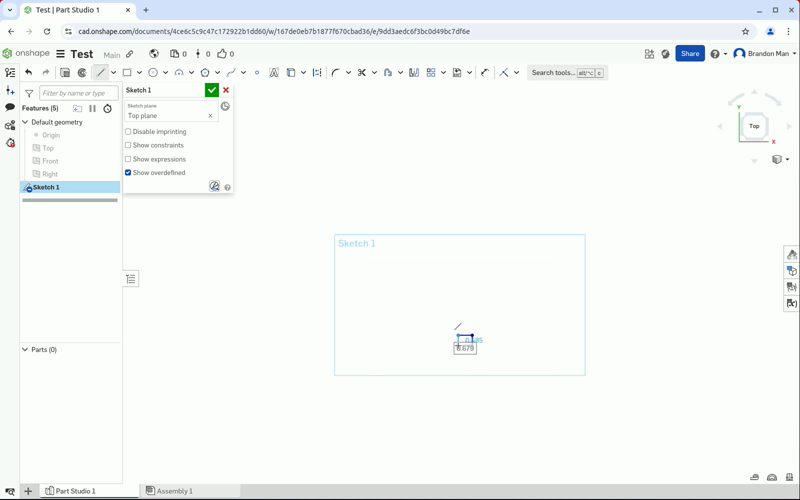
scroll(6)
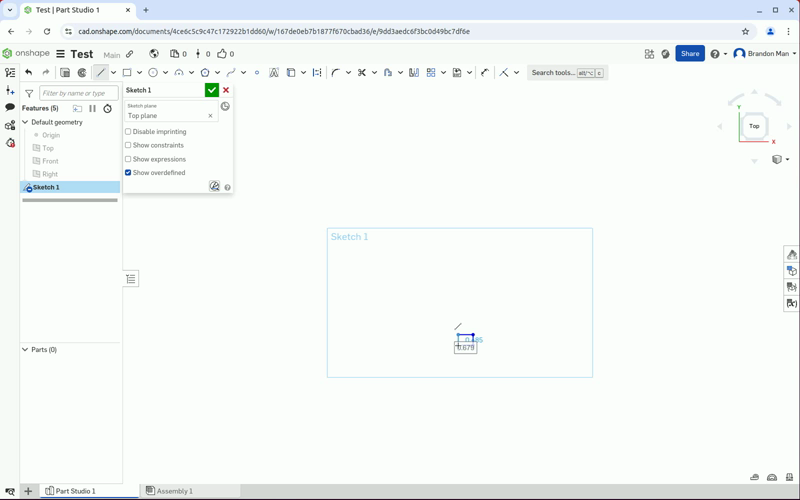
scroll(6)
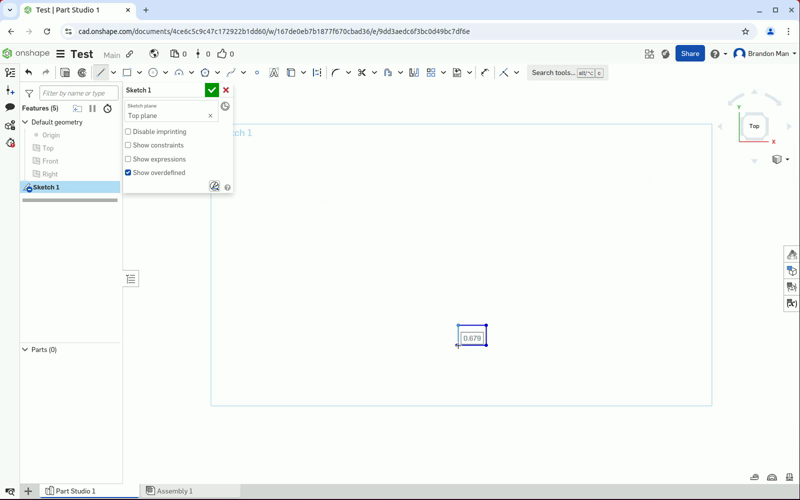
scroll(6)
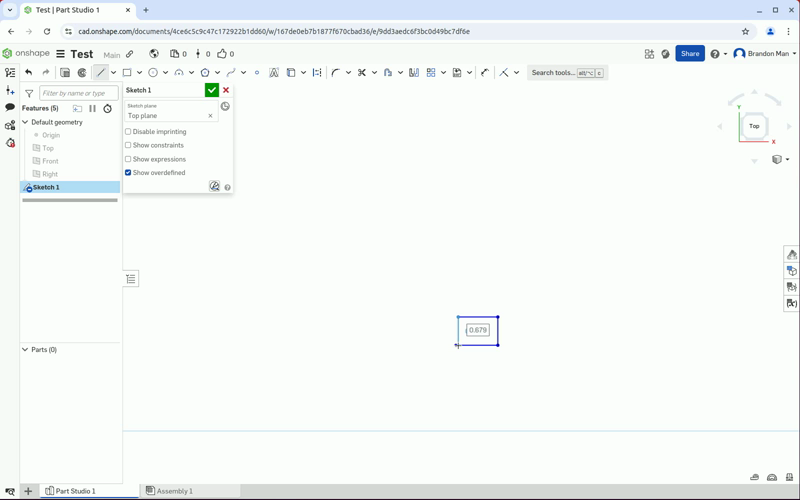
key_up(shift)
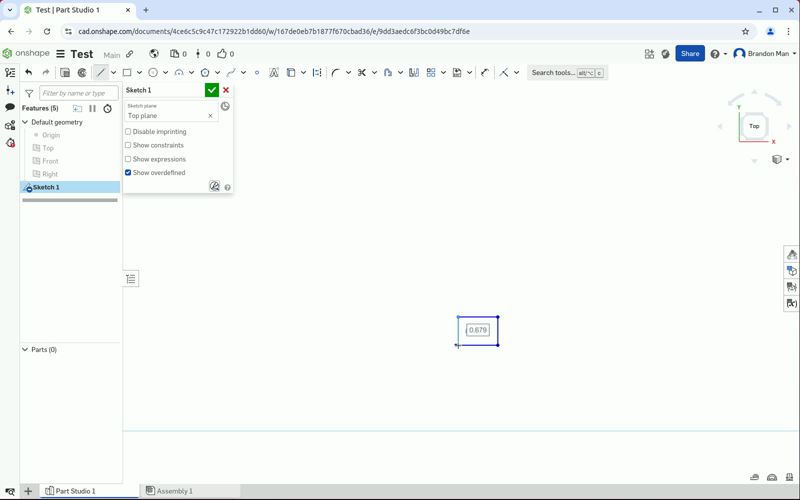
click(458, 345)
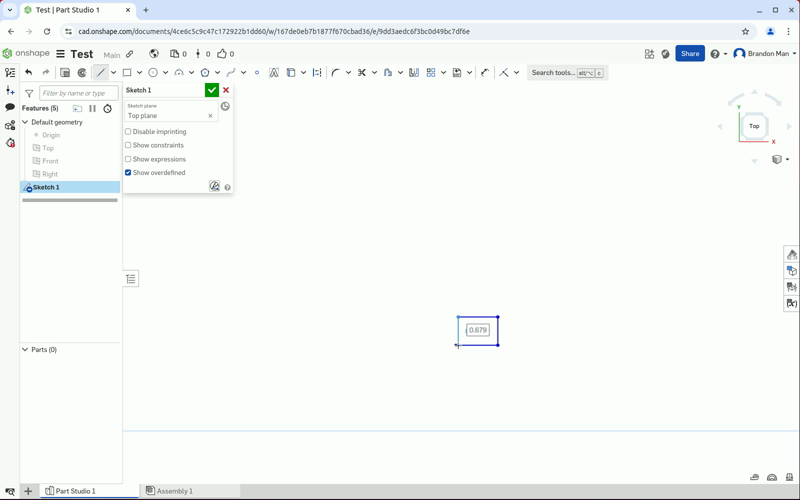
scroll(-6)
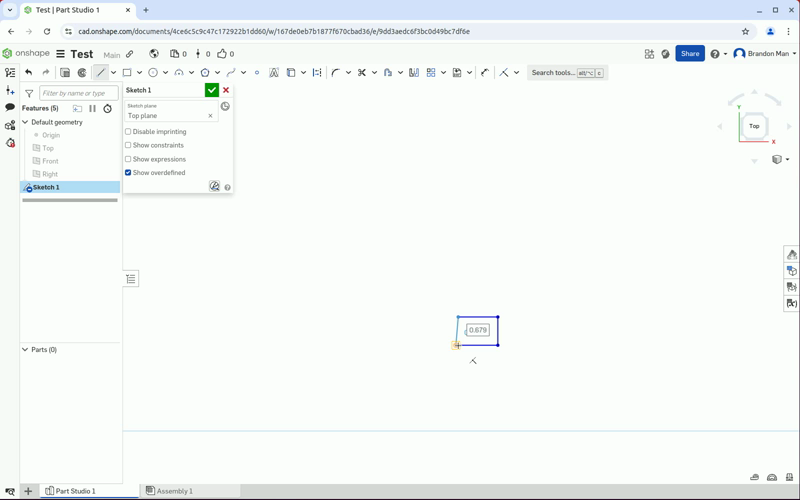
scroll(-6)
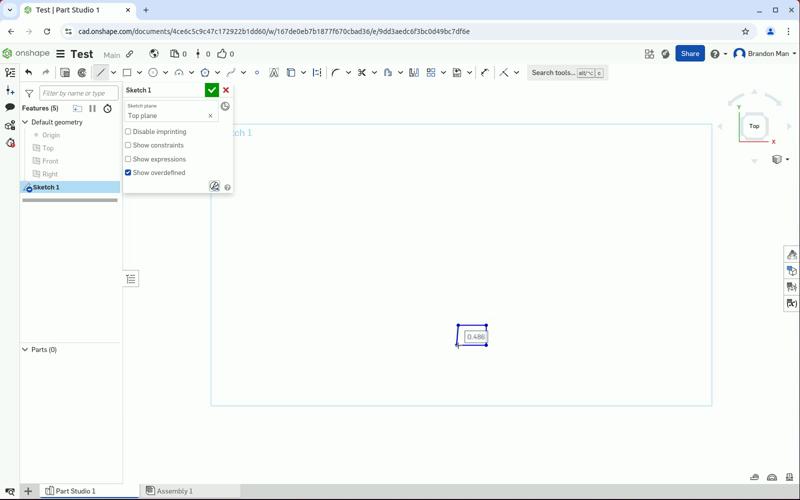
scroll(-6)
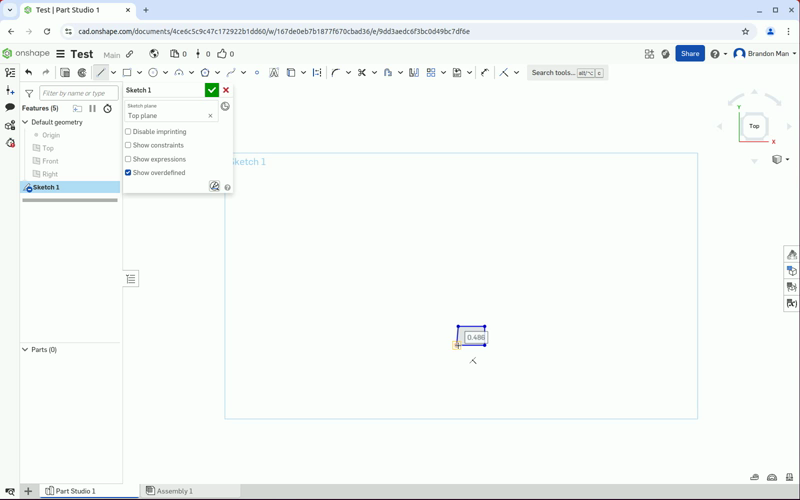
scroll(-6)
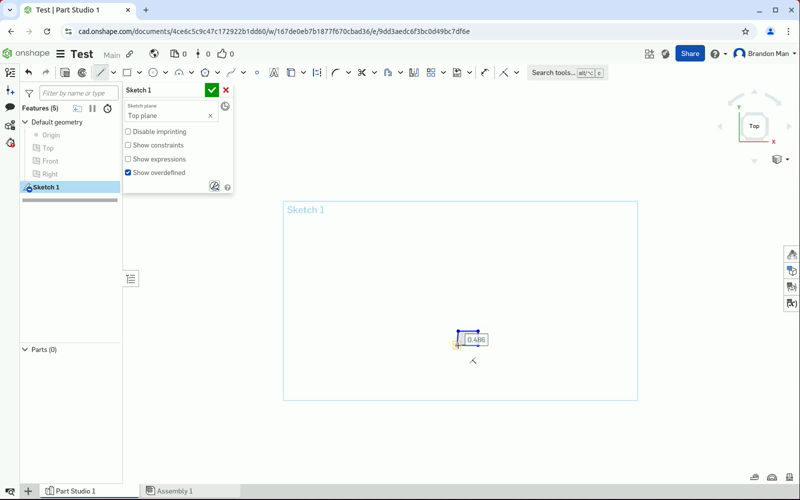
scroll(-6)
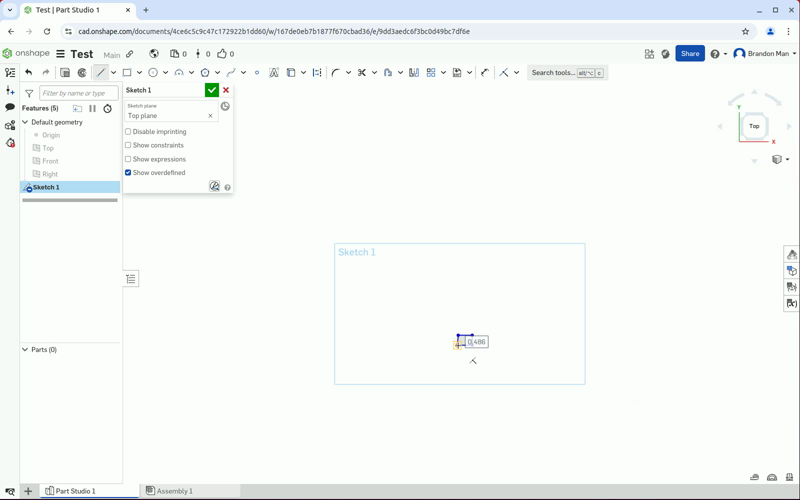
scroll(-6)
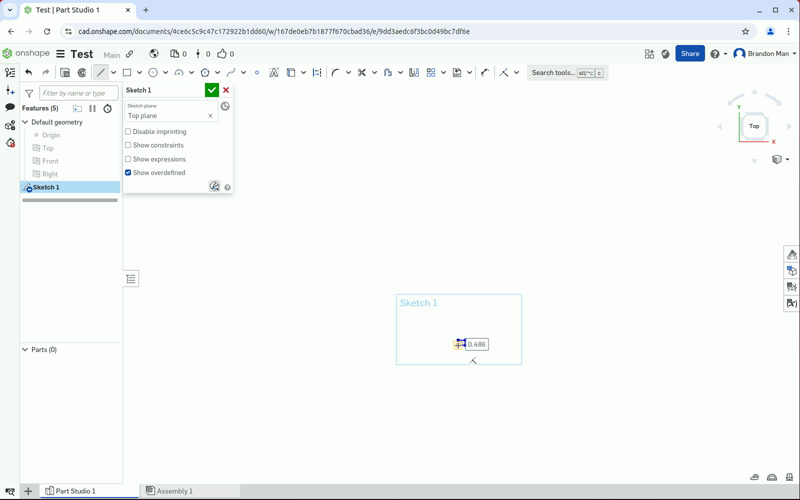
scroll(-6)
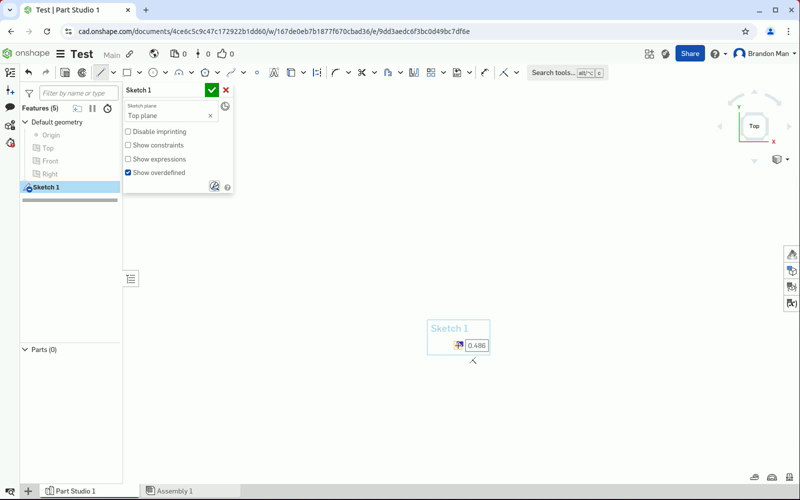
key(esc)
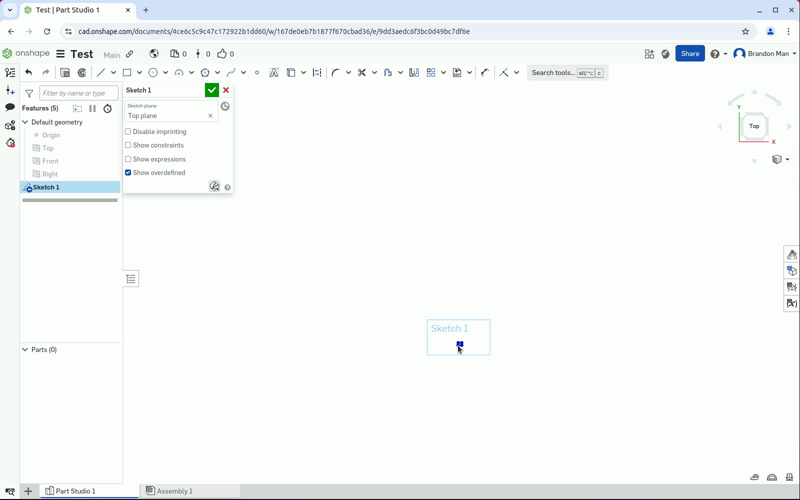
mouse_move(459, 343)
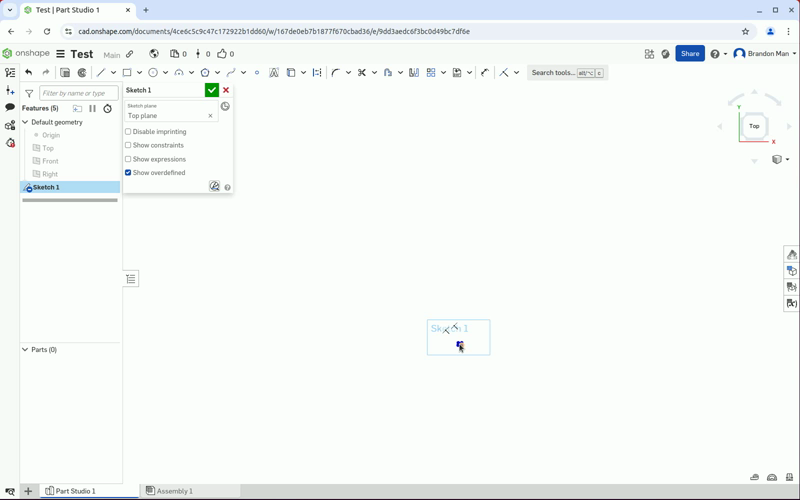
scroll(6)
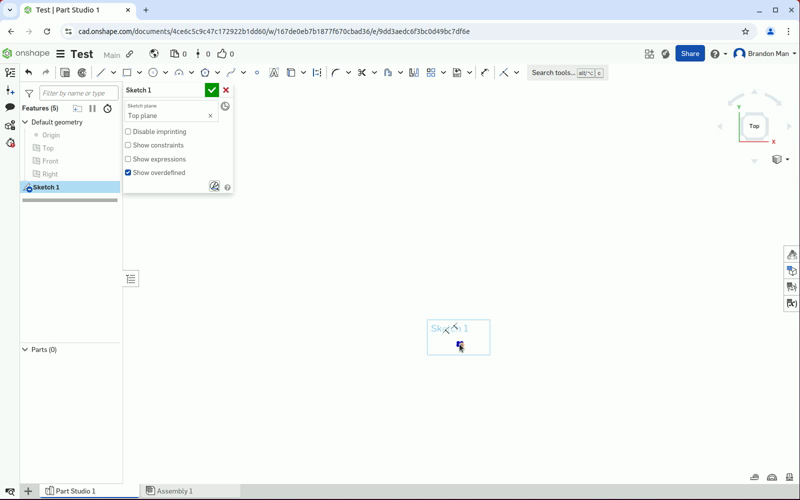
scroll(6)
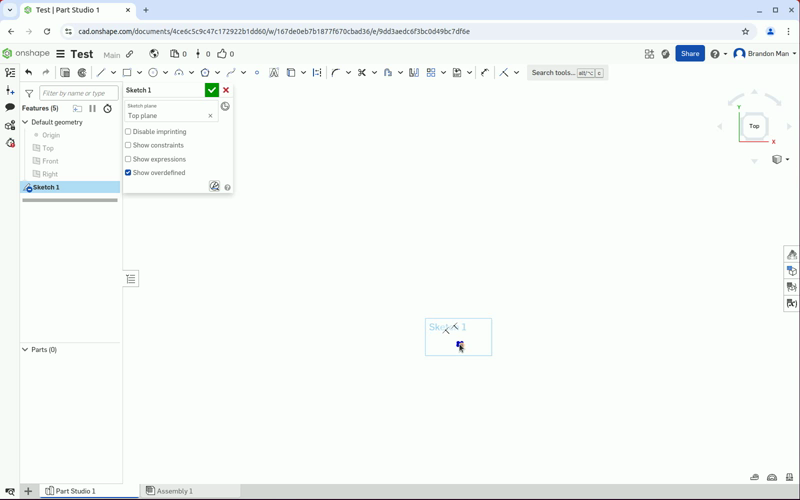
scroll(6)
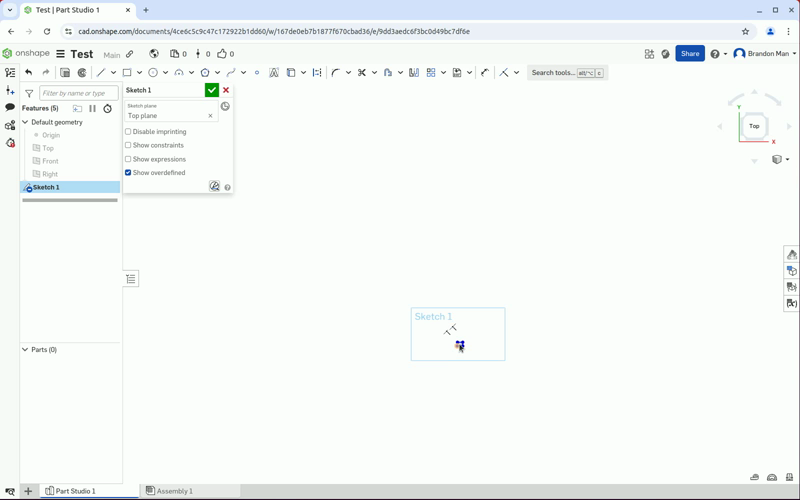
scroll(6)
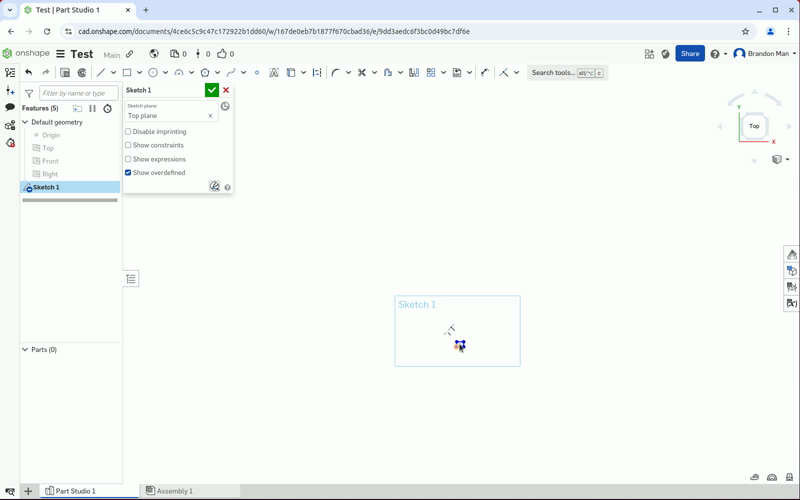
scroll(6)
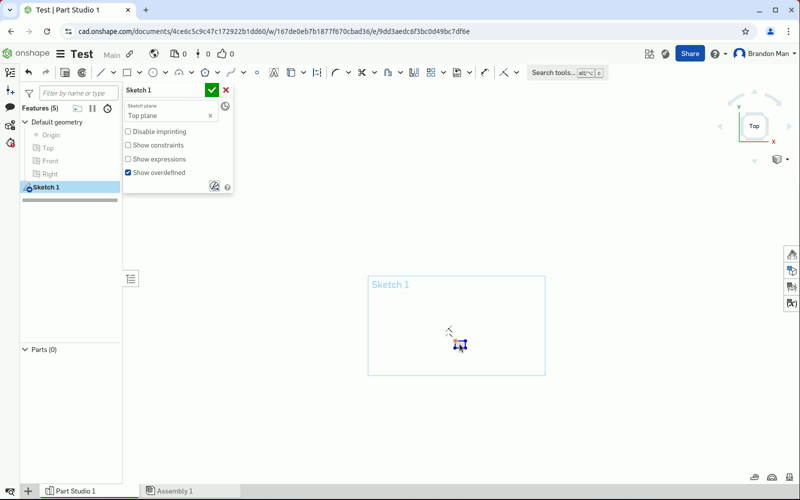
scroll(6)
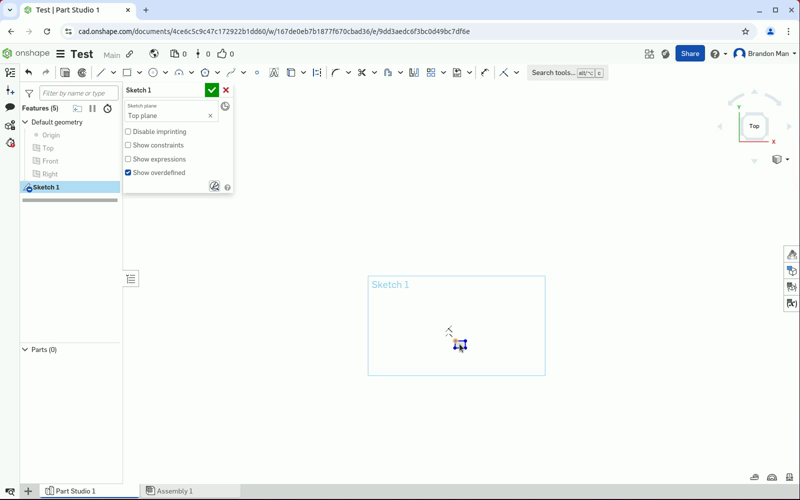
scroll(6)
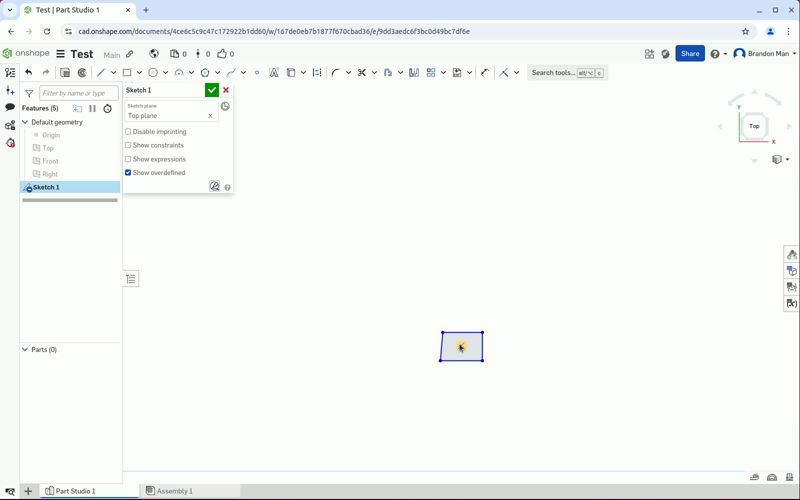
click(459, 343)
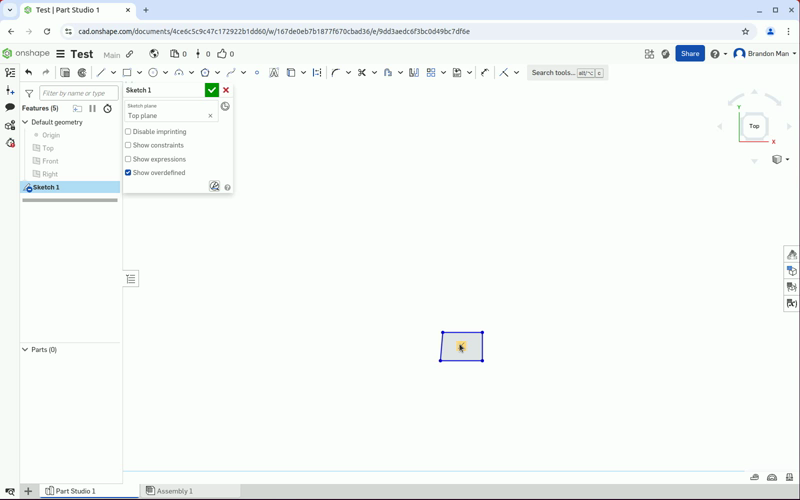
scroll(-6)
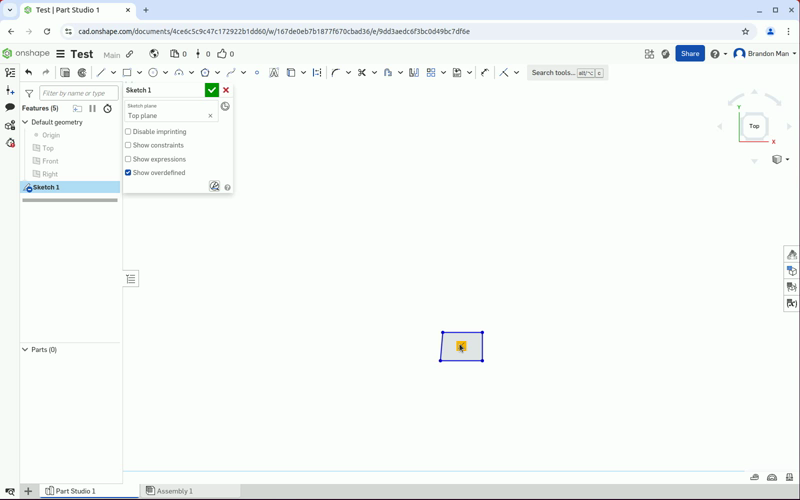
scroll(-6)
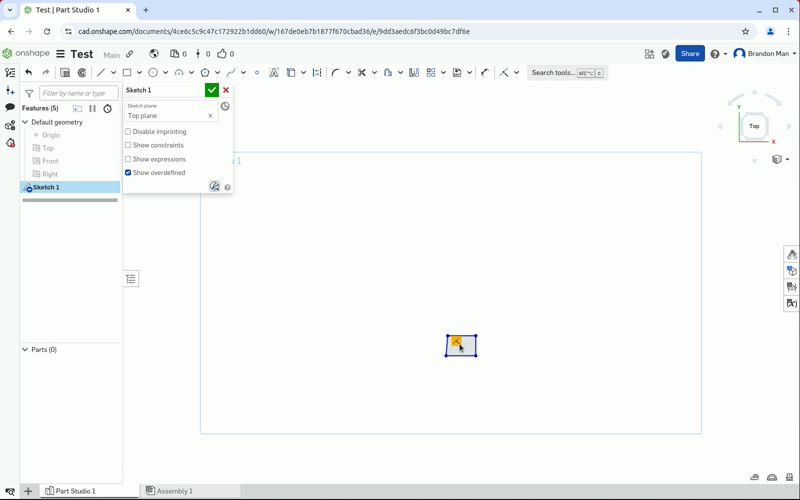
scroll(-6)
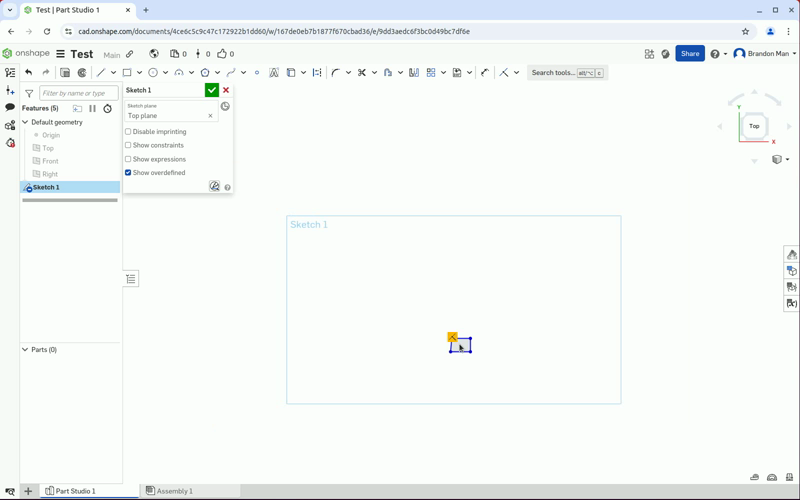
scroll(-6)
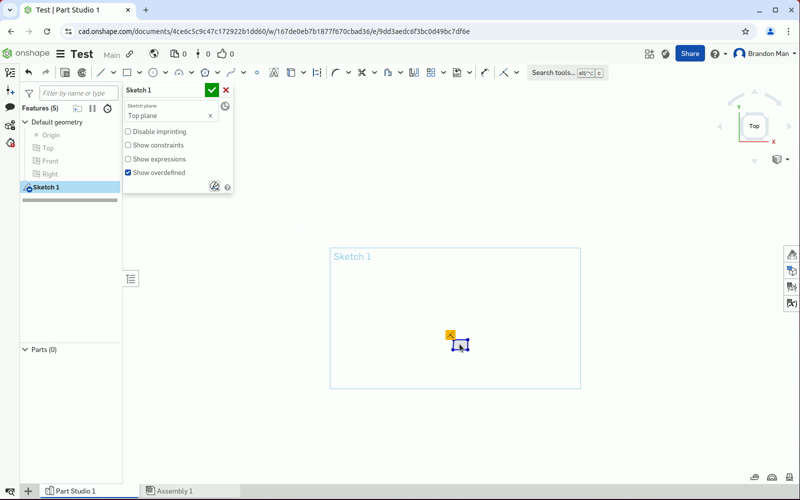
scroll(-6)
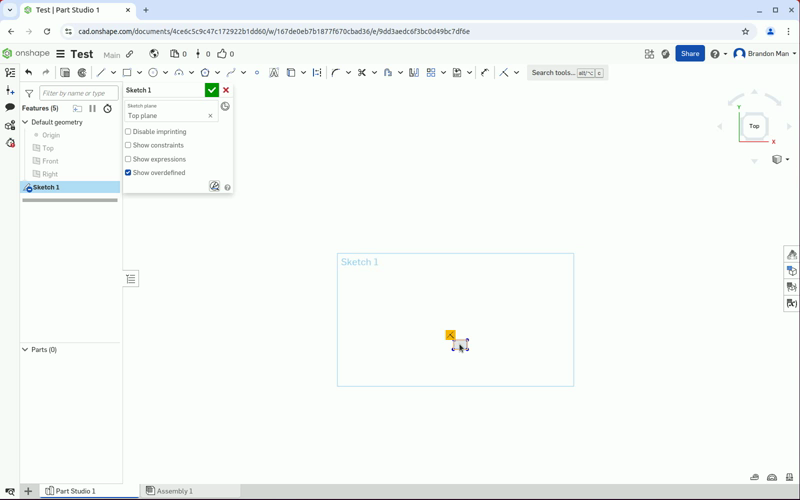
scroll(-6)
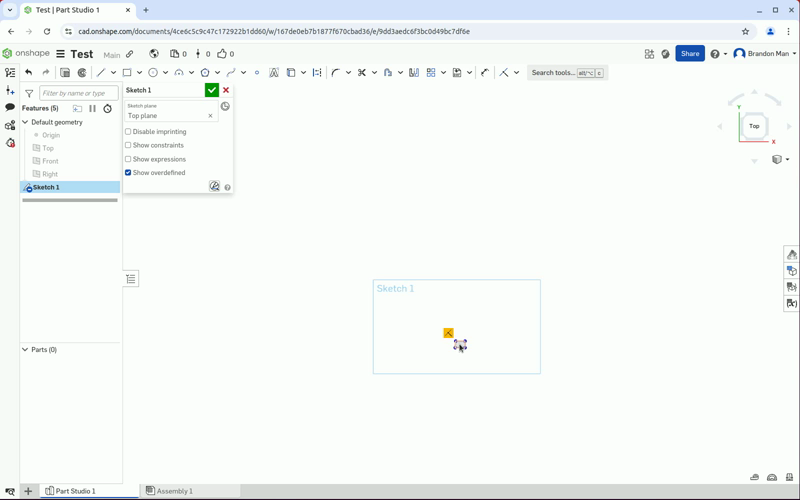
scroll(-6)
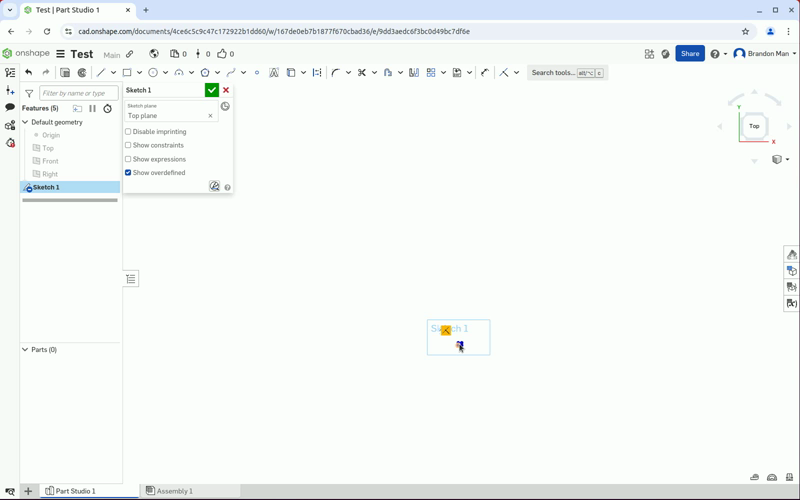
mouse_move(73, 352)
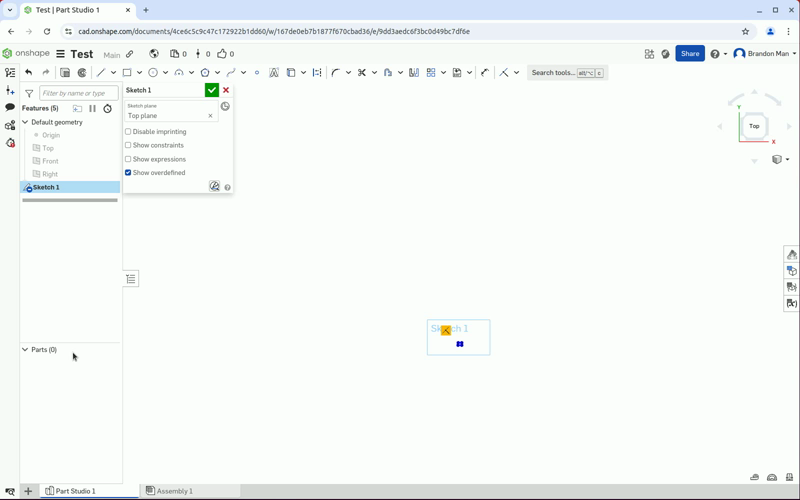
key(shift+y)
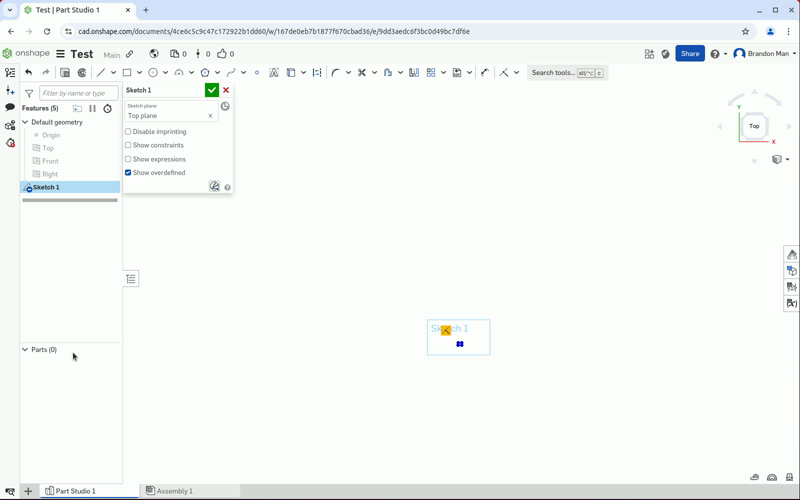
key(shift+e)
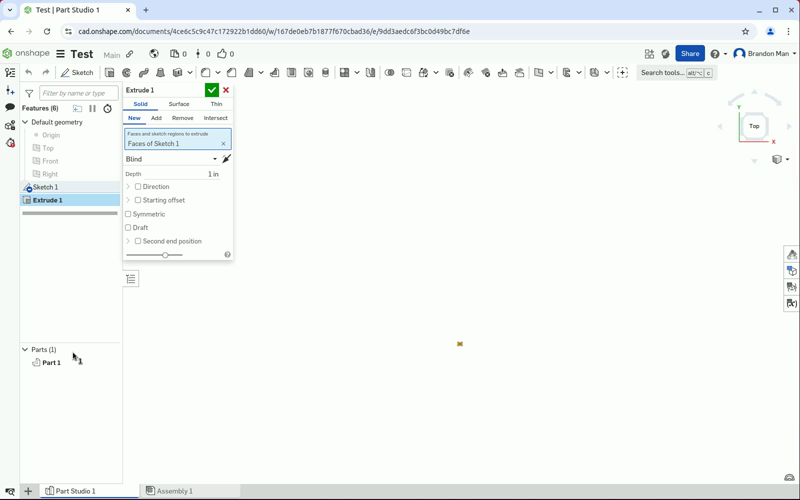
mouse_move(143, 106)
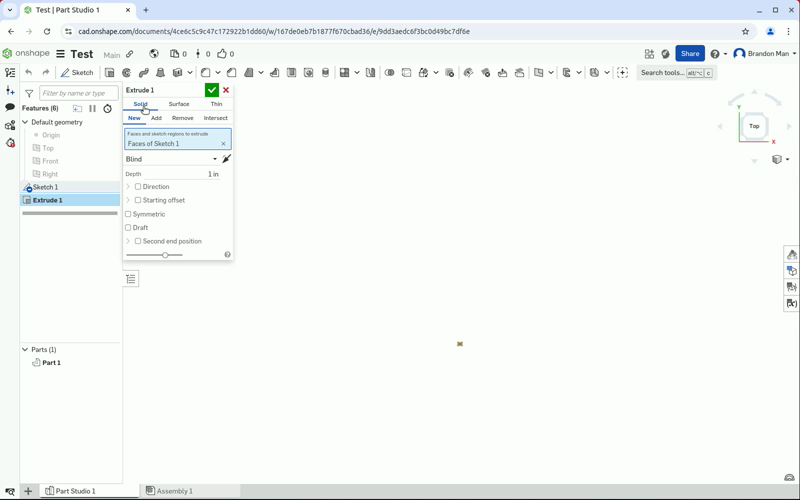
click(143, 106)
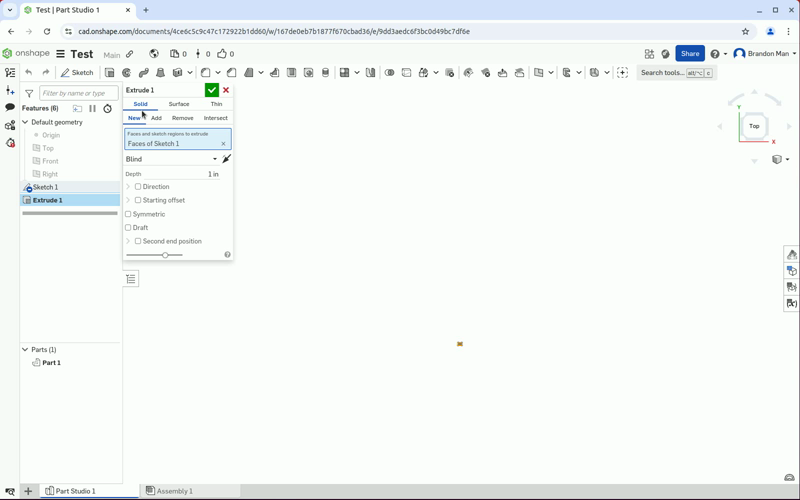
mouse_move(137, 120)
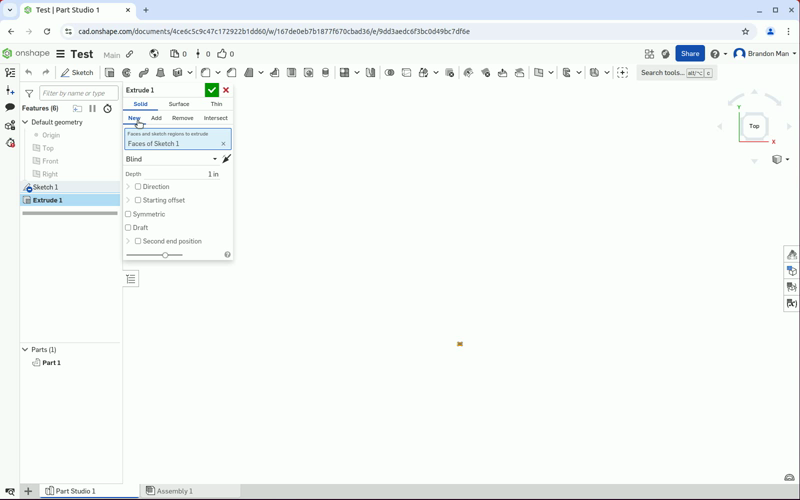
click(137, 120)
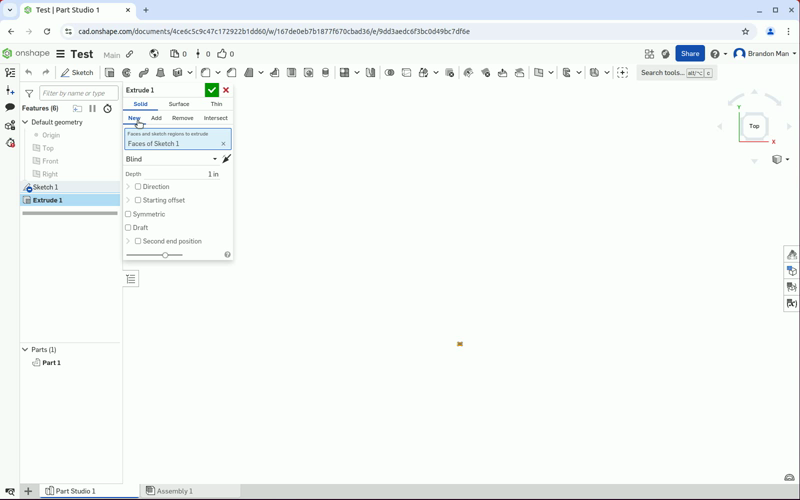
key(tab, 4)
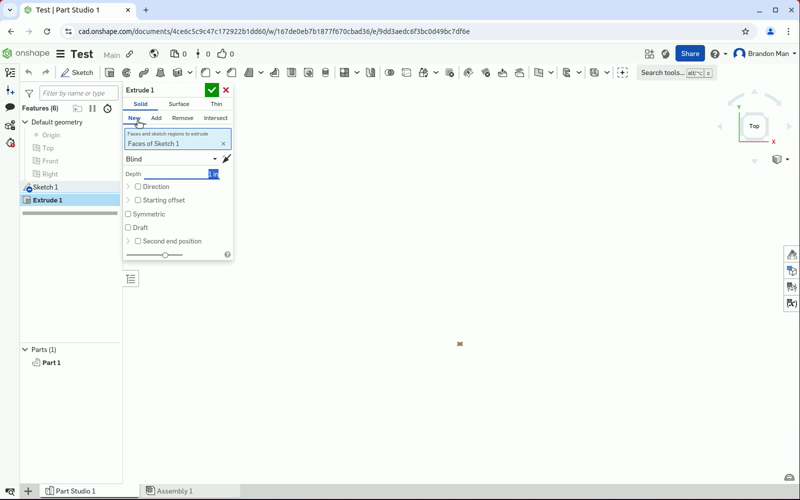
text(23.108)
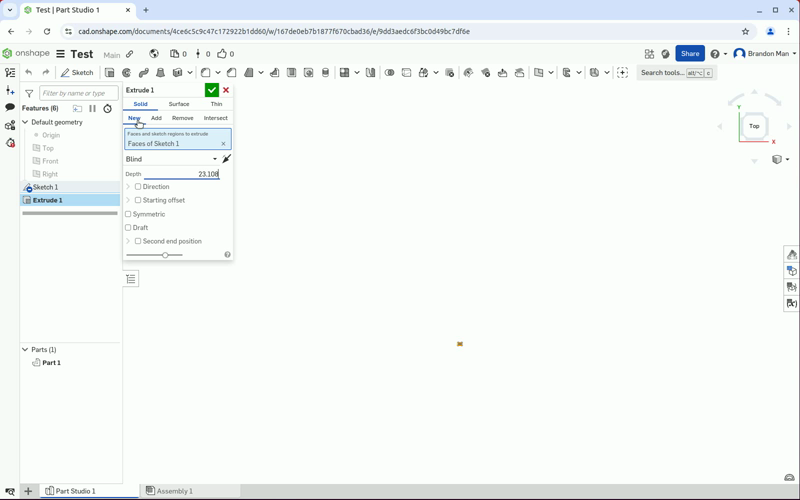
key(enter)
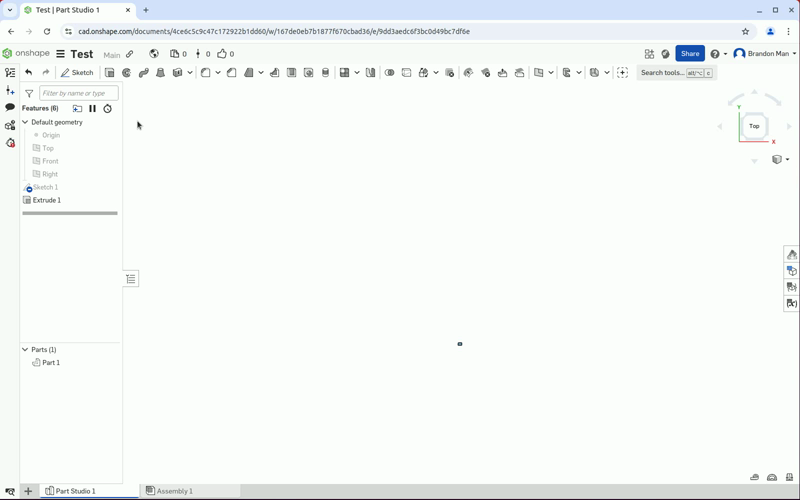
key(shift+h)
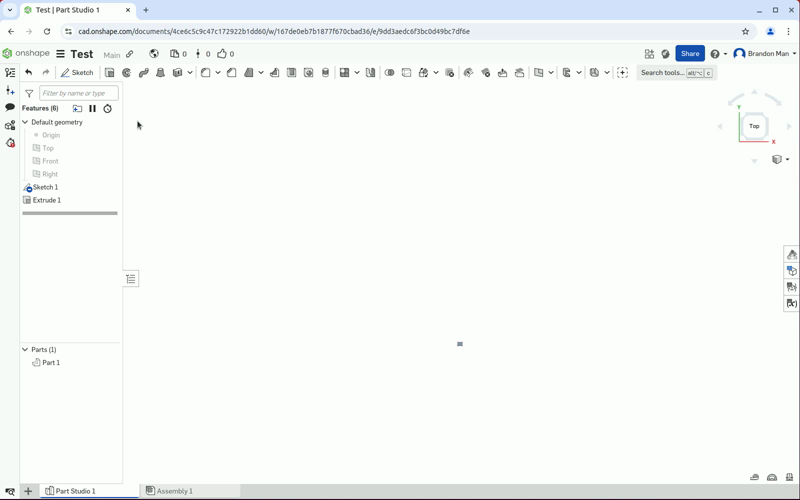
key(shift+h)
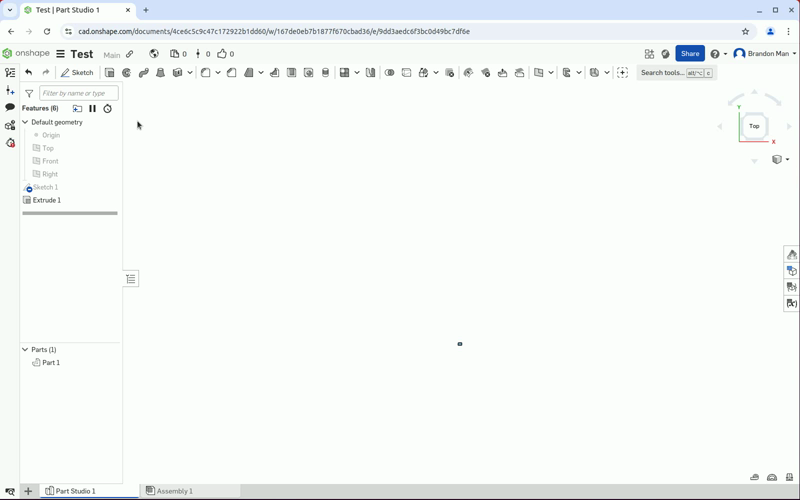
mouse_move(73, 189)
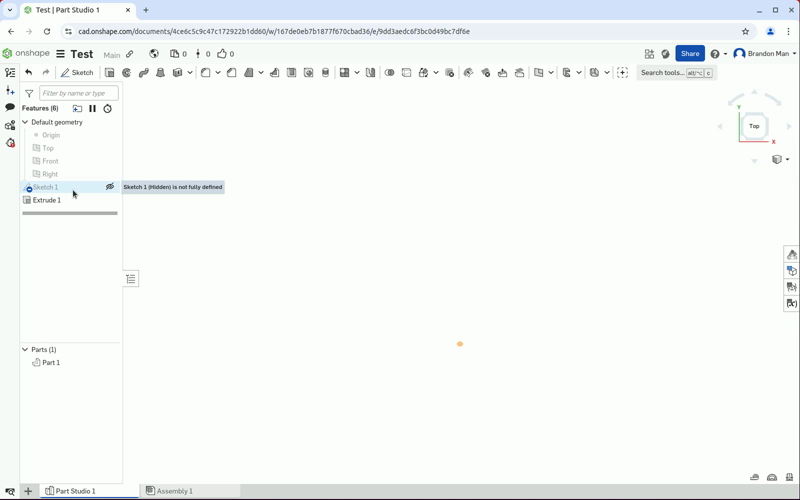
click(73, 189)
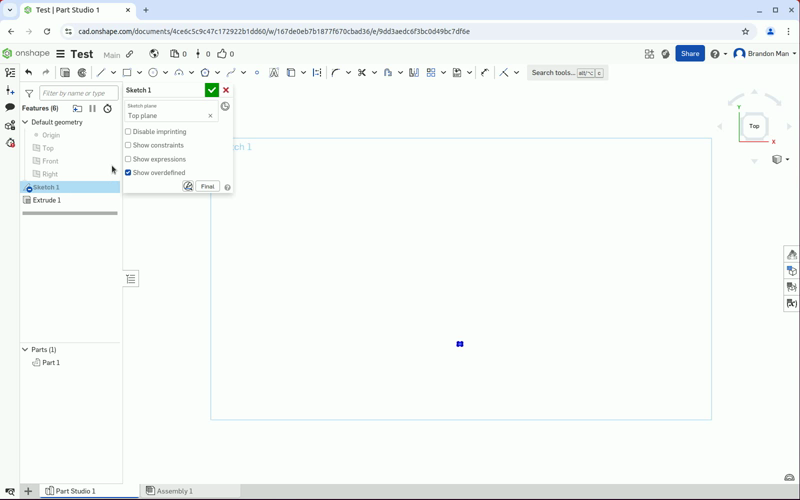
mouse_move(229, 92)
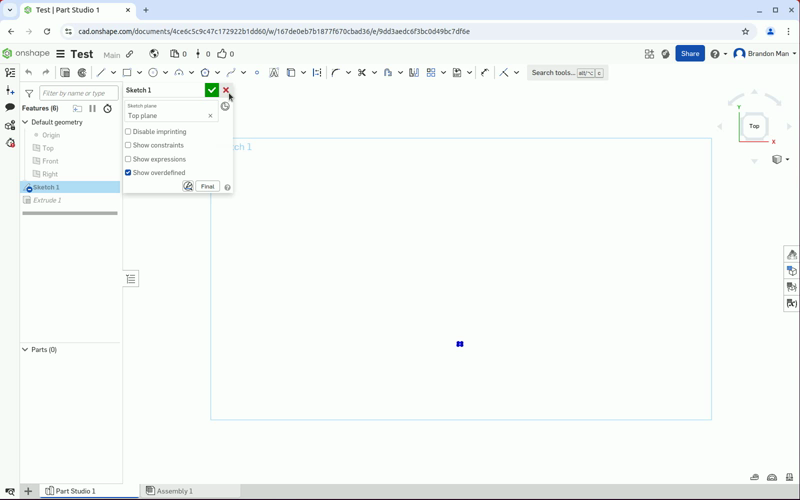
click(229, 92)
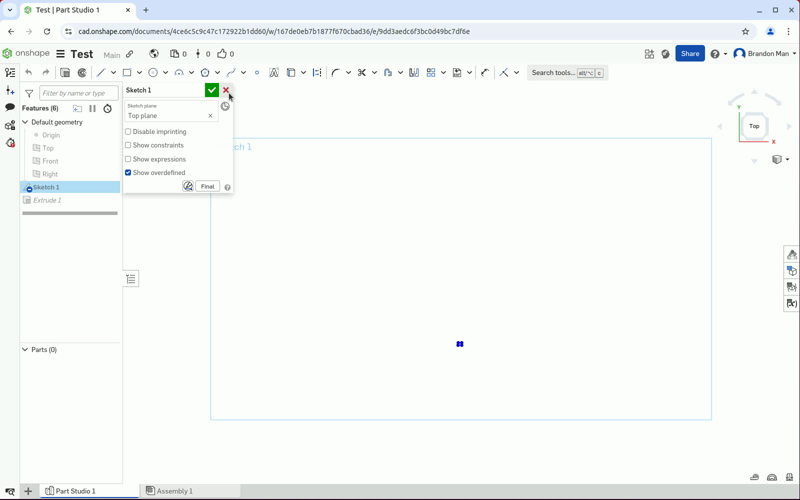
key(shift+s)
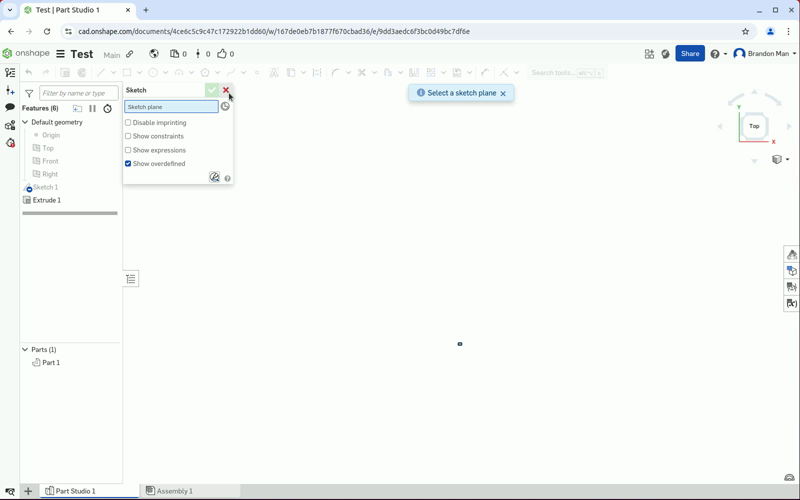
mouse_move(73, 150)
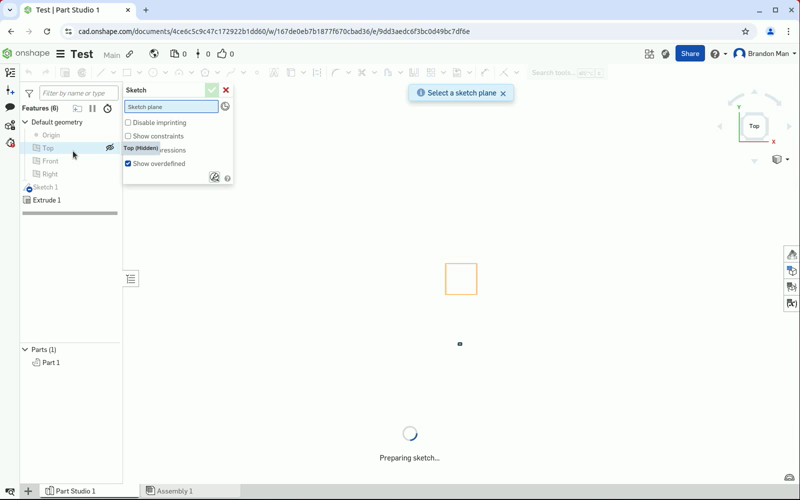
click(73, 150)
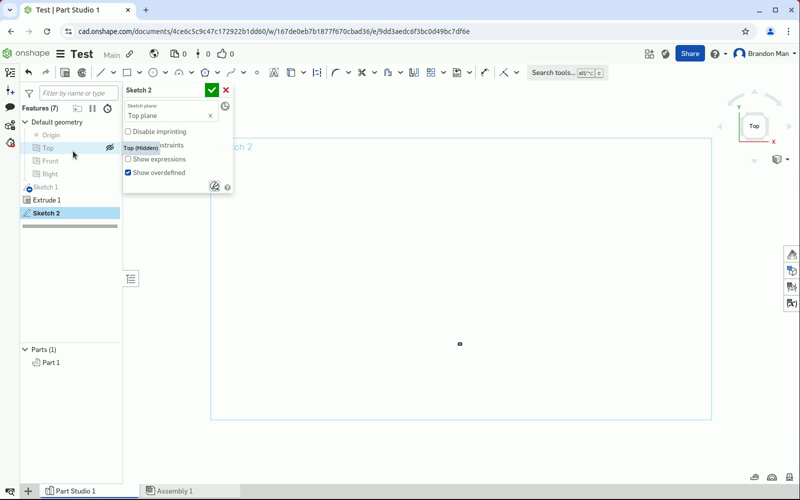
mouse_move(73, 352)
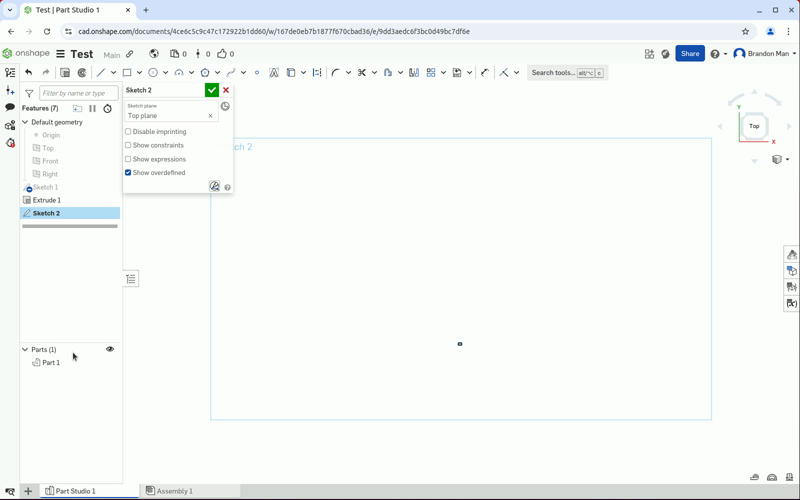
key(y)
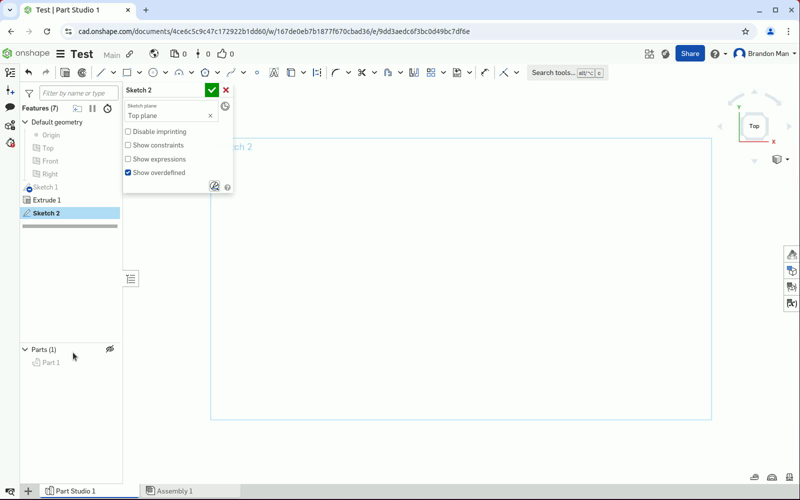
key(l)
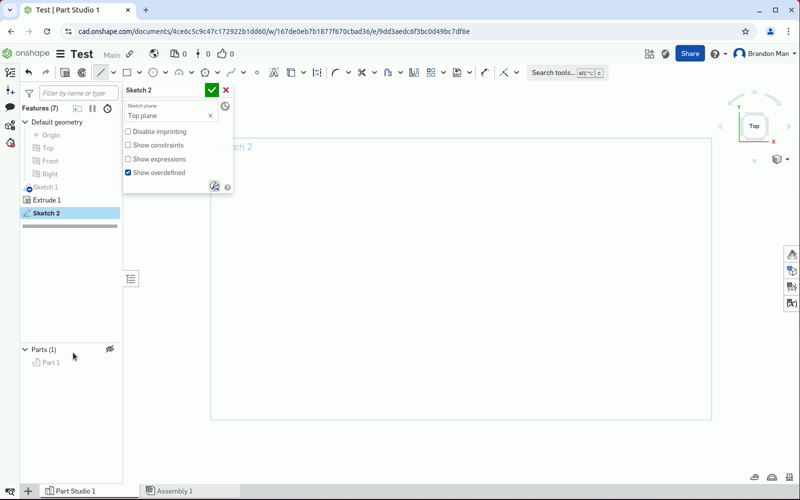
key_down(shift)
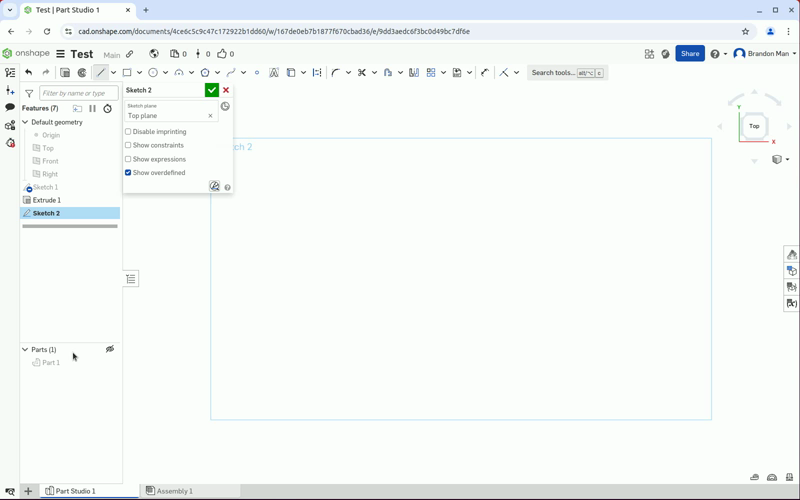
mouse_move(392, 345)
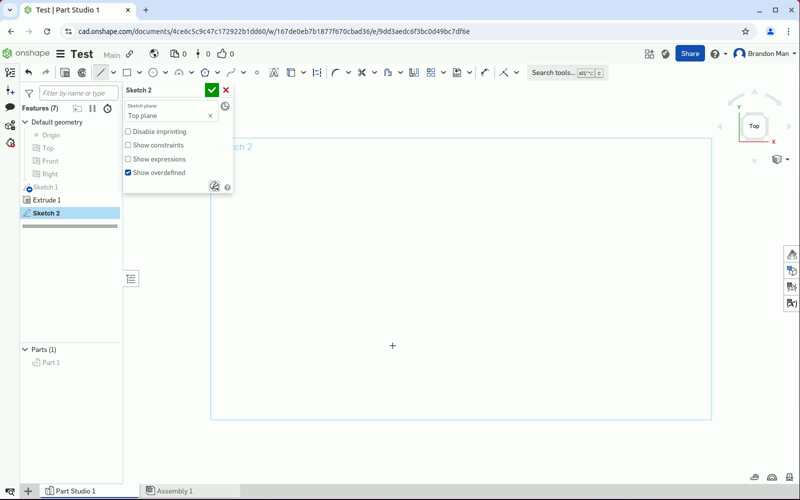
click(392, 345)
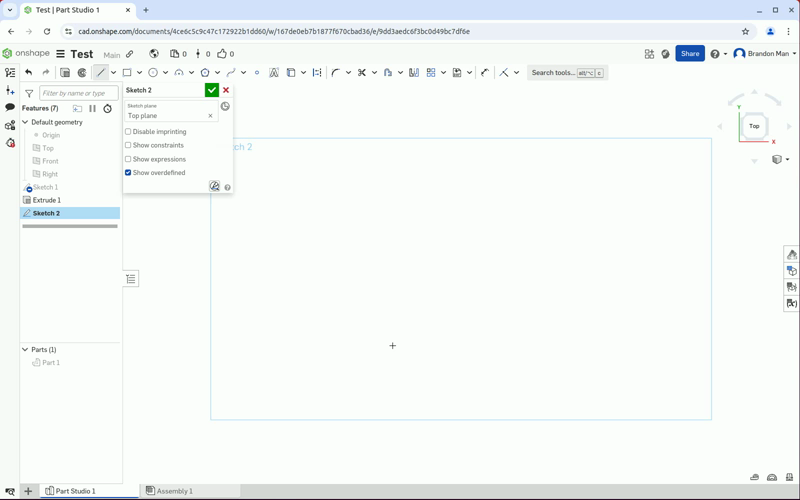
key_up(shift)
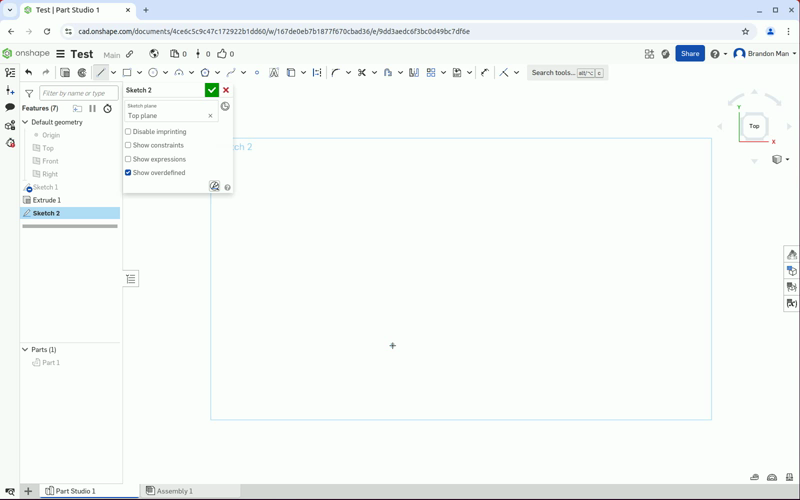
key_down(shift)
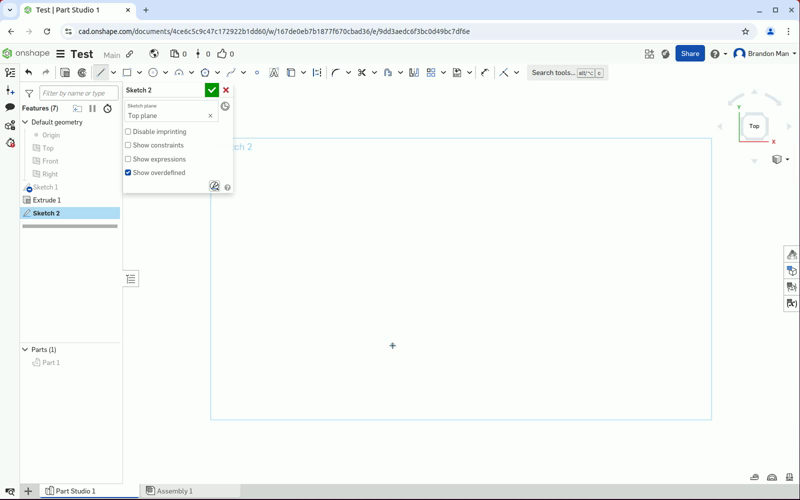
mouse_move(422, 345)
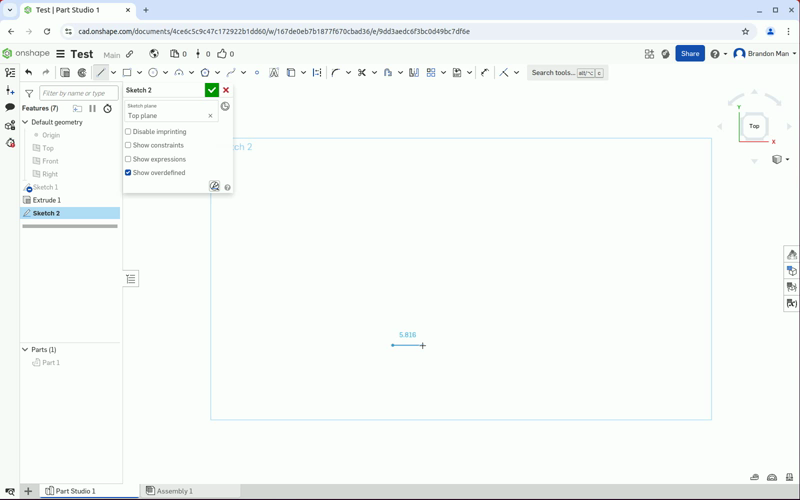
mouse_move(396, 345)
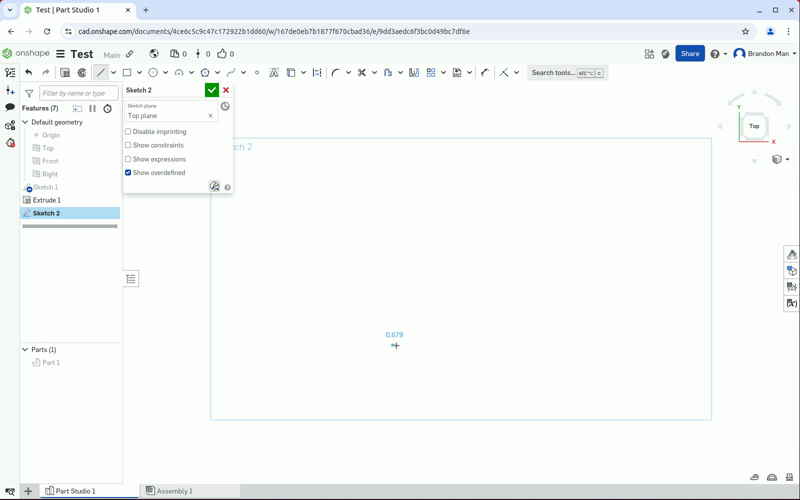
scroll(6)
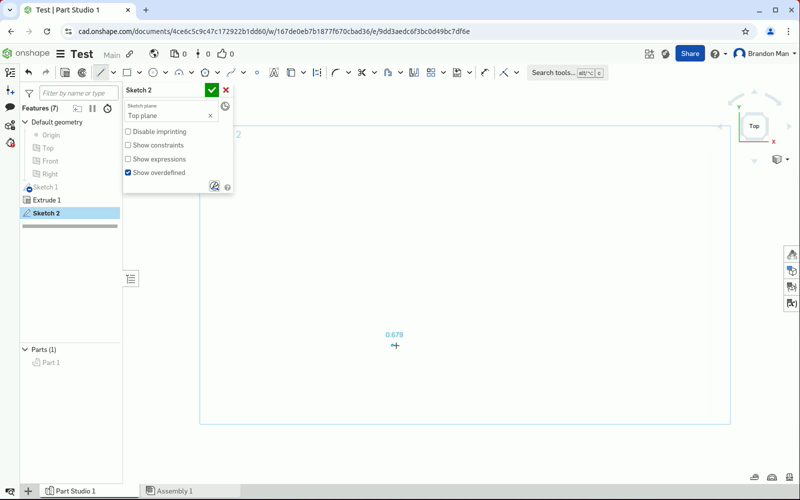
scroll(6)
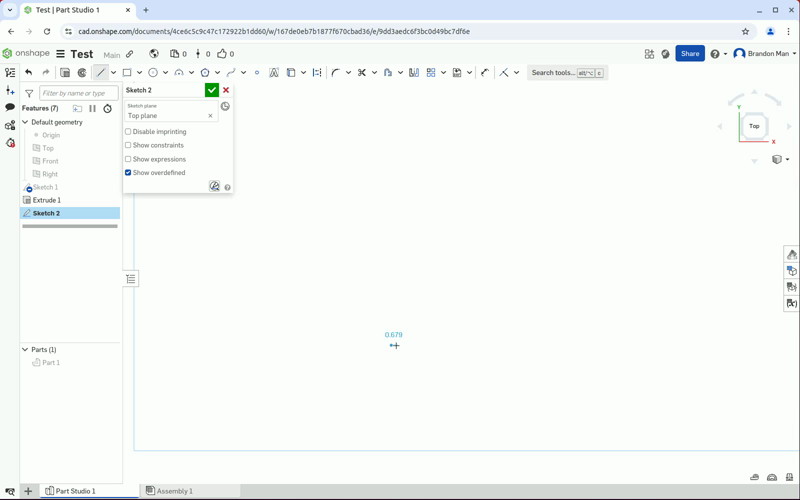
scroll(6)
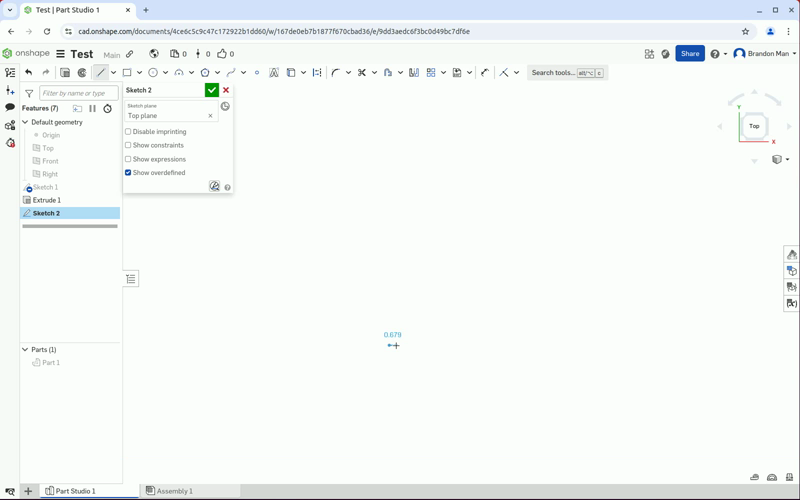
scroll(6)
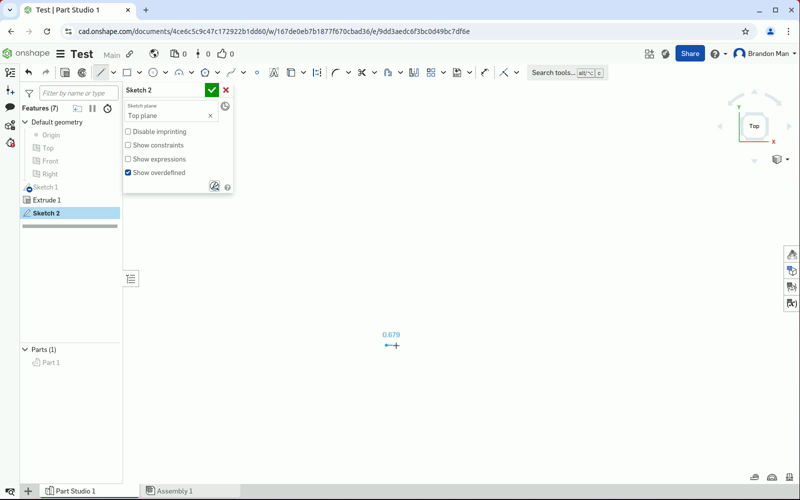
scroll(6)
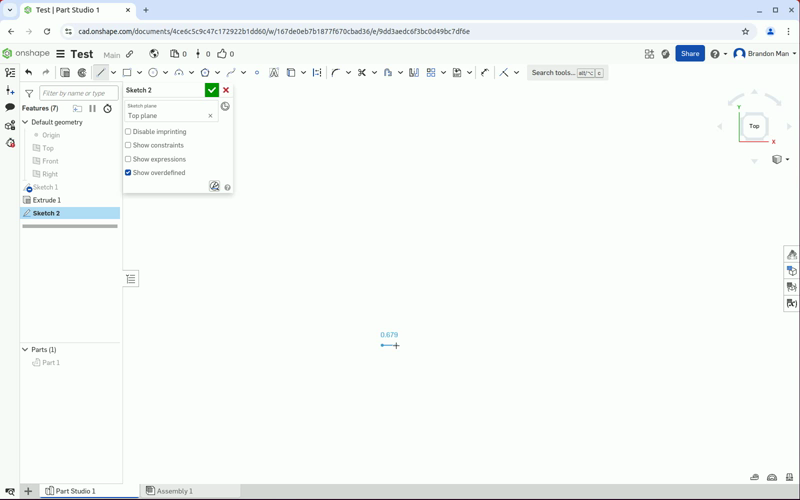
scroll(6)
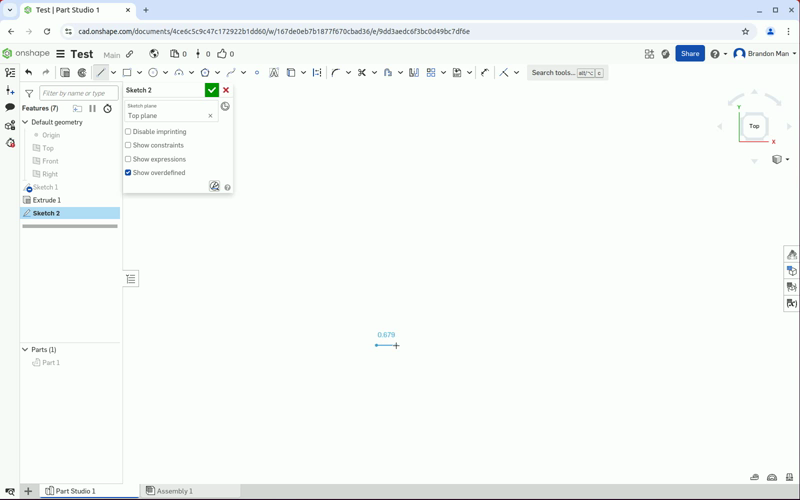
scroll(6)
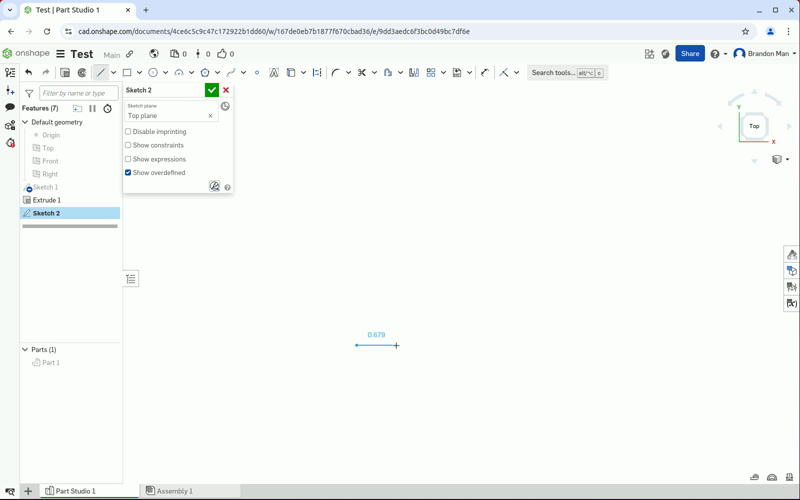
click(396, 345)
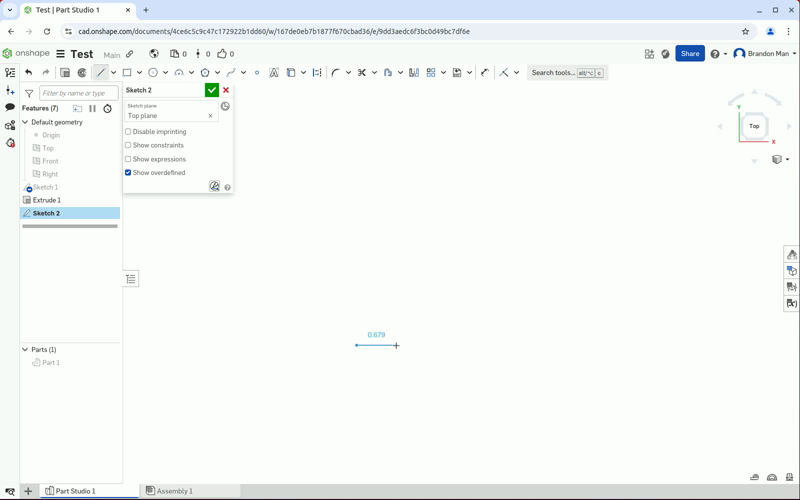
scroll(-6)
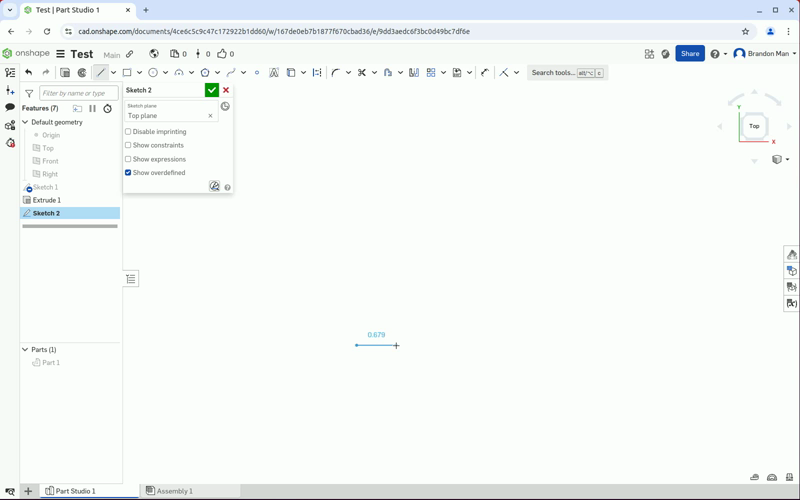
scroll(-6)
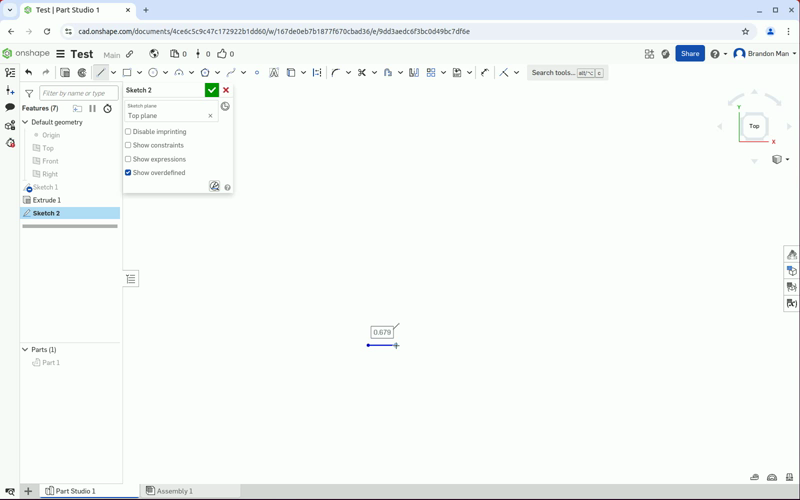
scroll(-6)
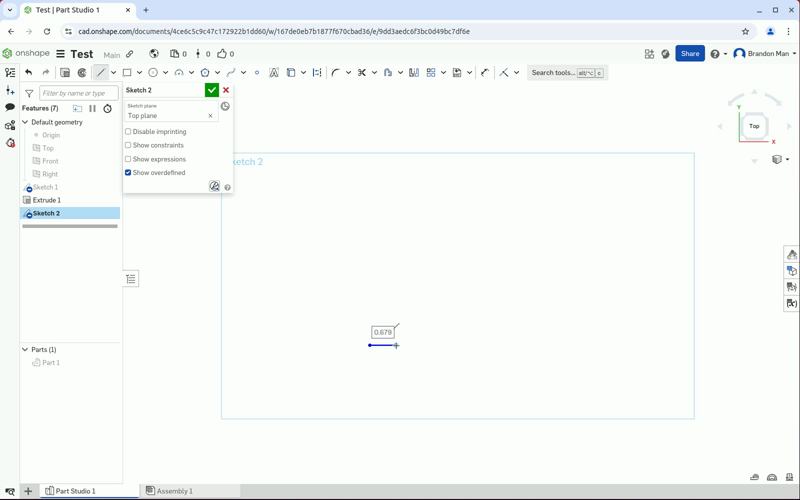
scroll(-6)
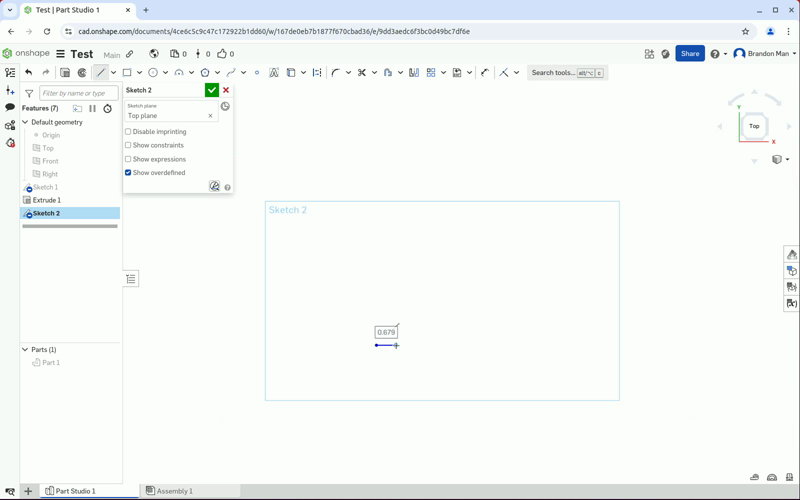
scroll(-6)
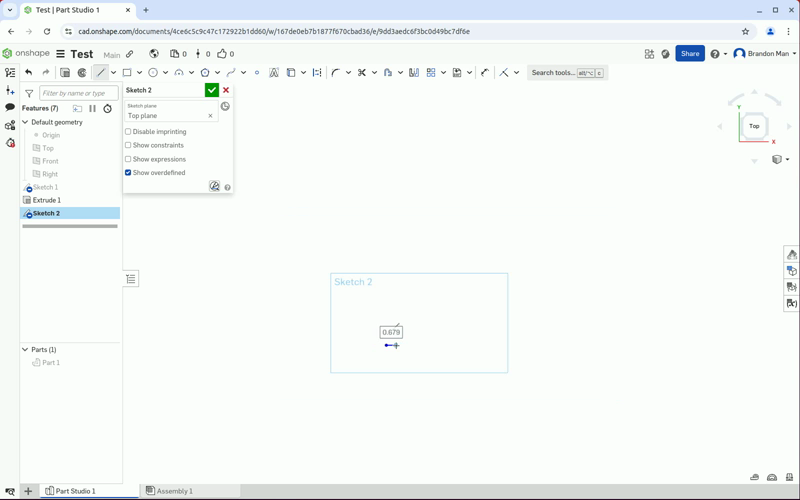
scroll(-6)
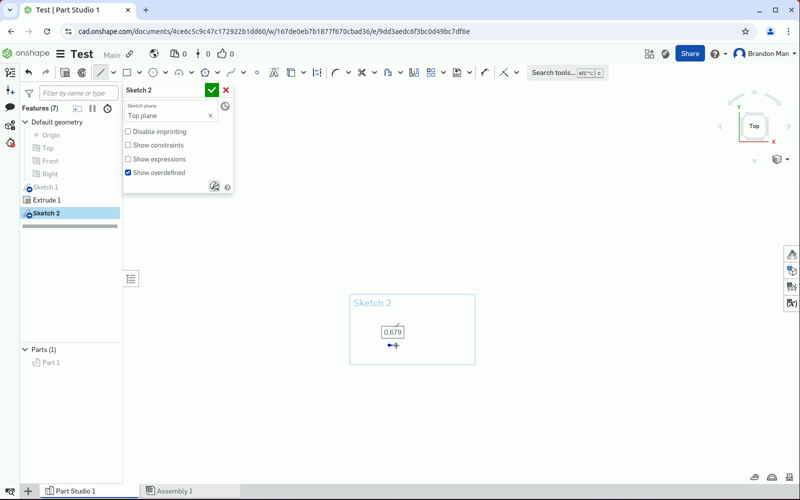
scroll(-6)
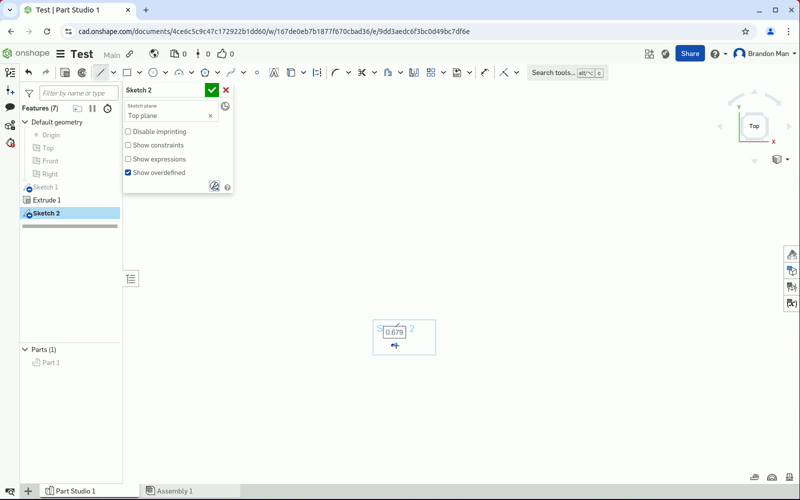
key_up(shift)
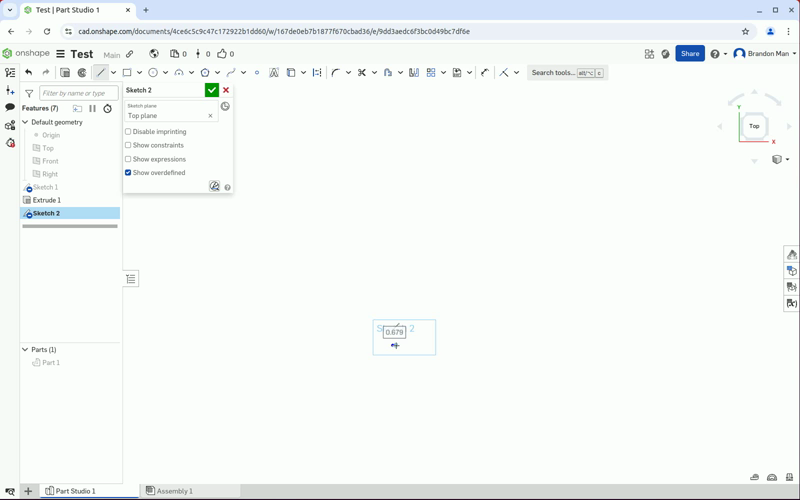
key_down(shift)
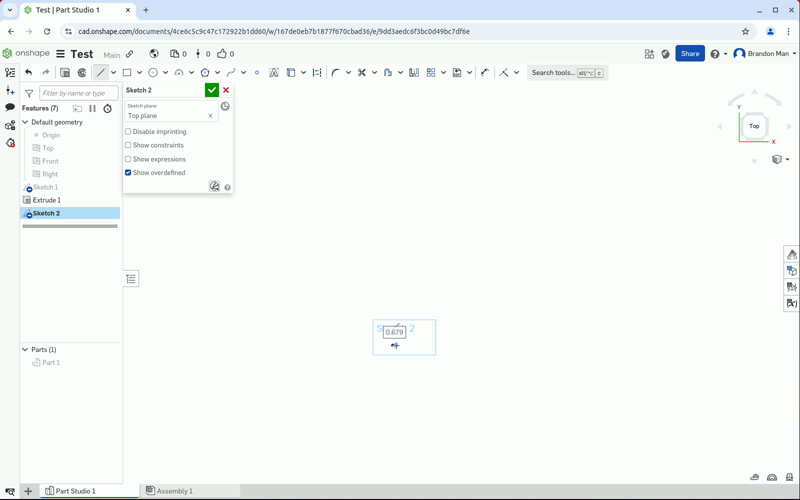
mouse_move(426, 345)
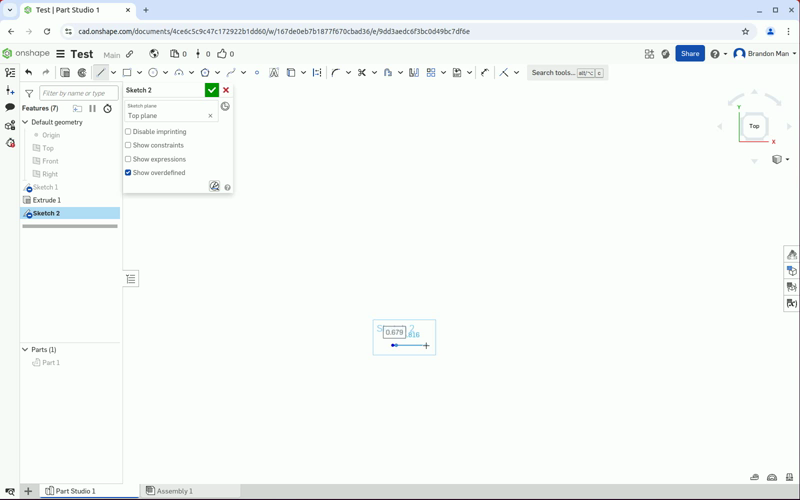
mouse_move(396, 342)
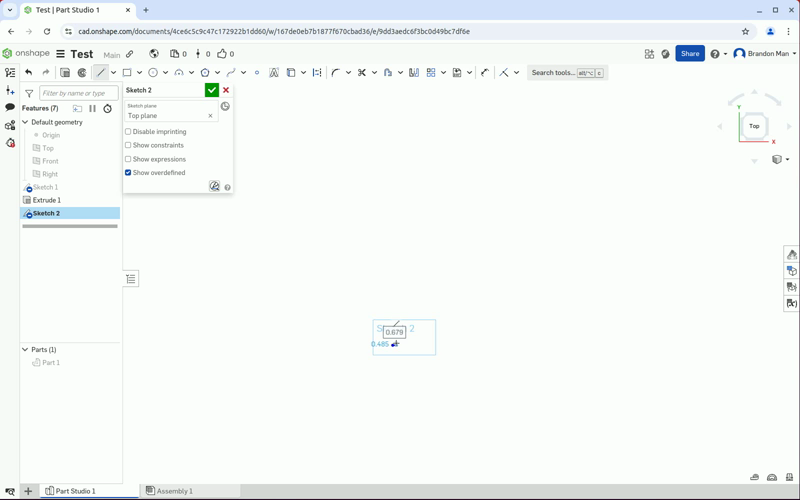
scroll(6)
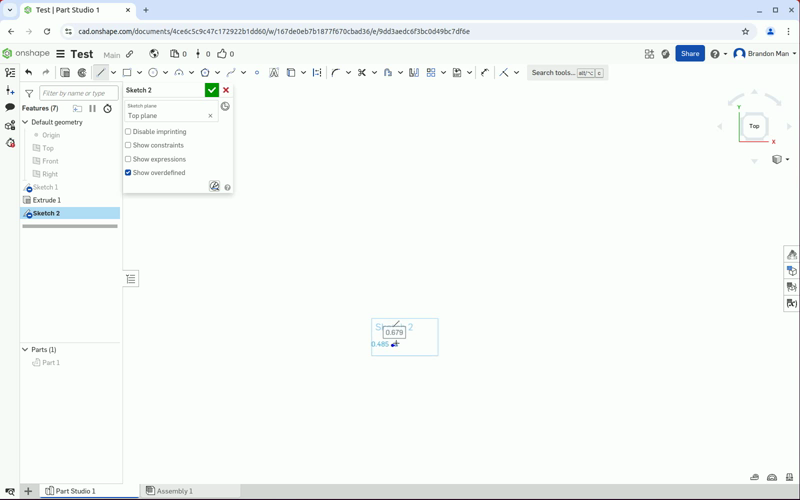
scroll(6)
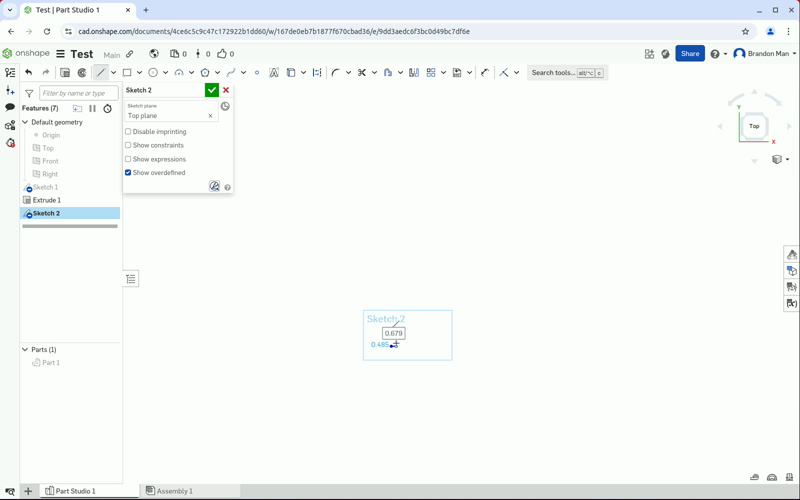
scroll(6)
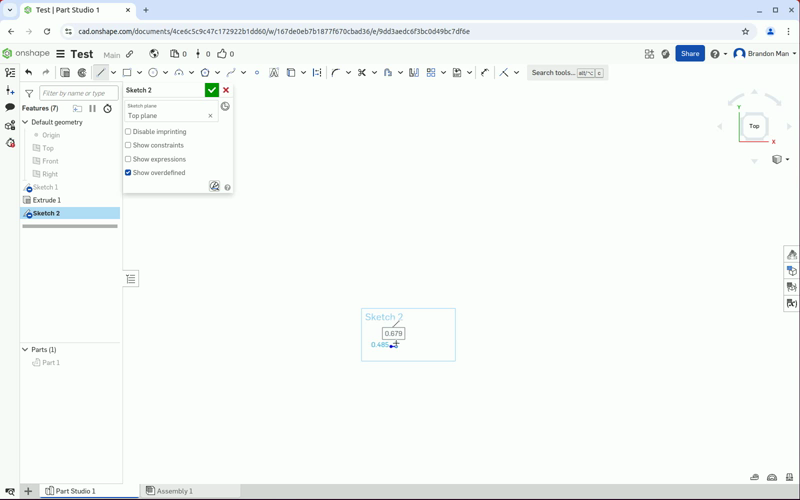
scroll(6)
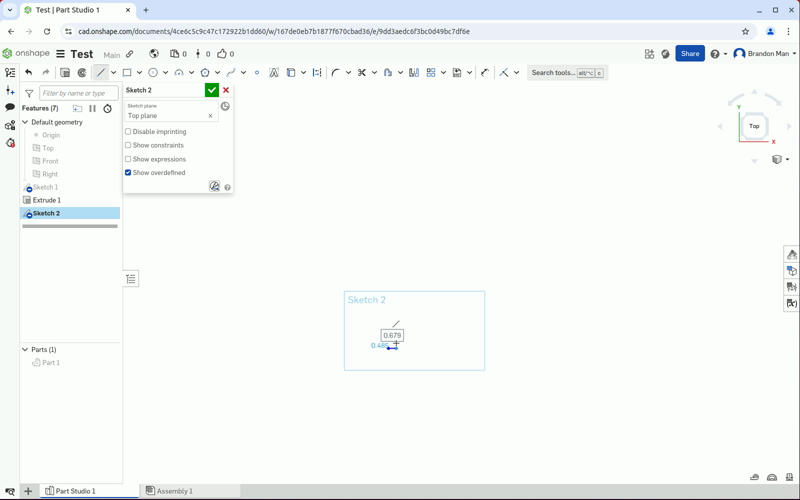
scroll(6)
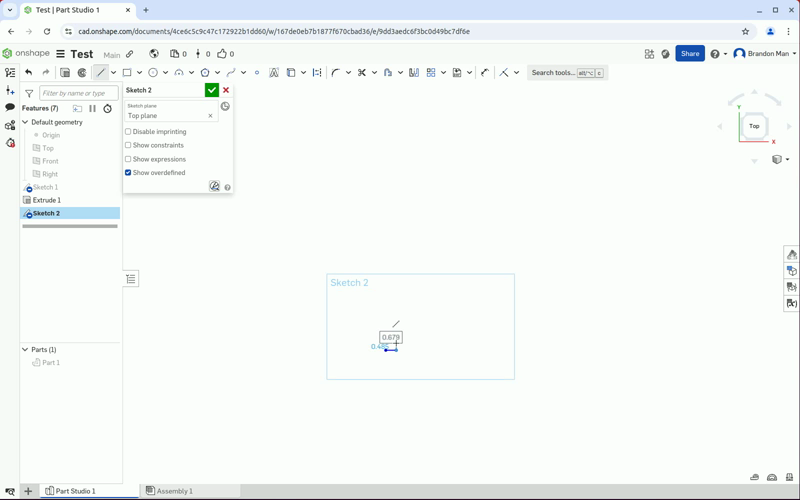
scroll(6)
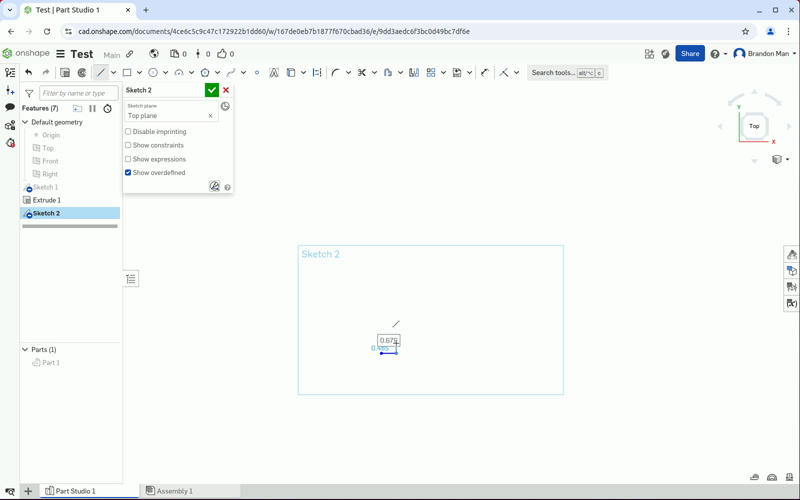
scroll(6)
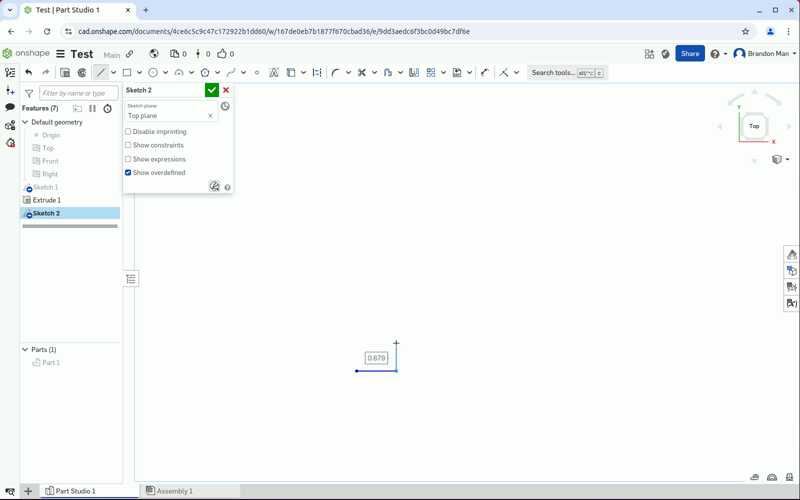
click(396, 342)
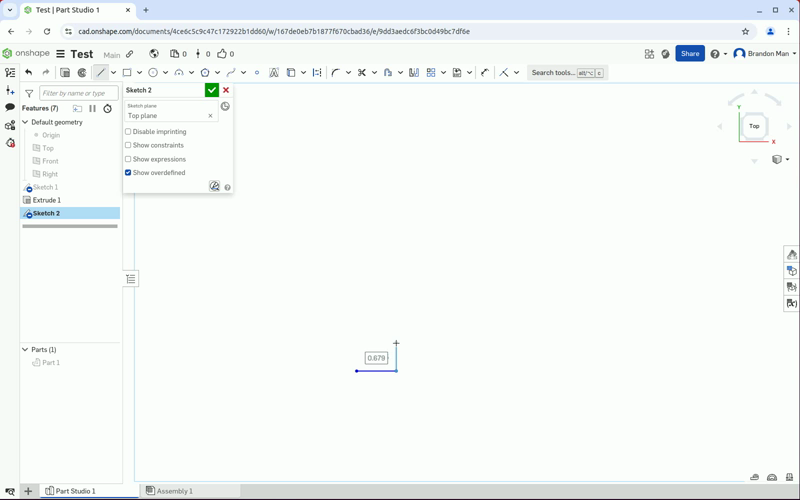
scroll(-6)
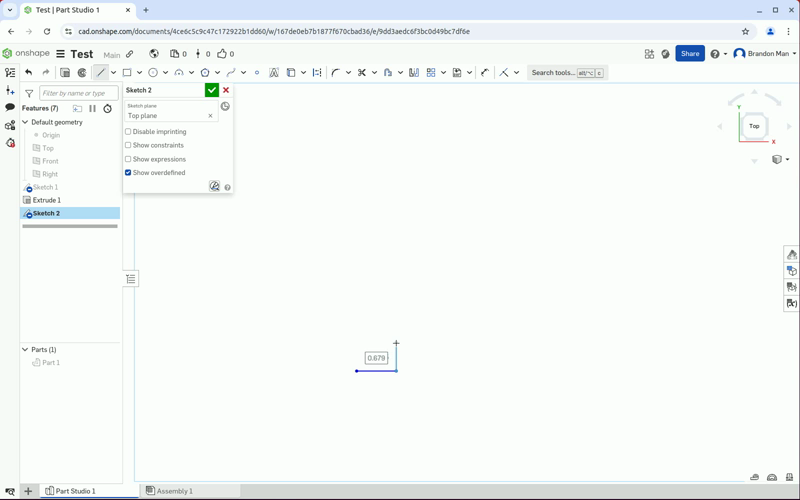
scroll(-6)
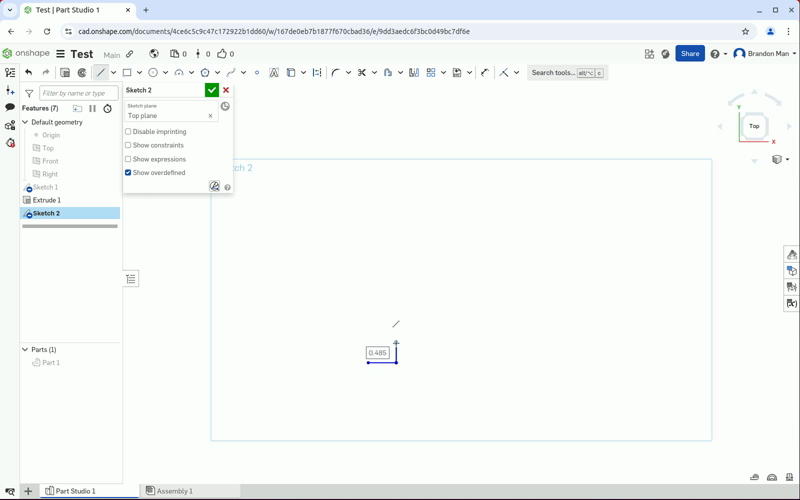
scroll(-6)
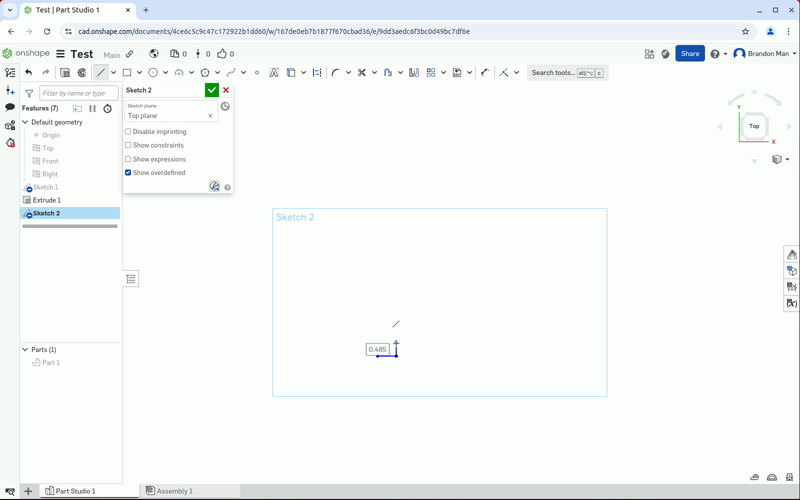
scroll(-6)
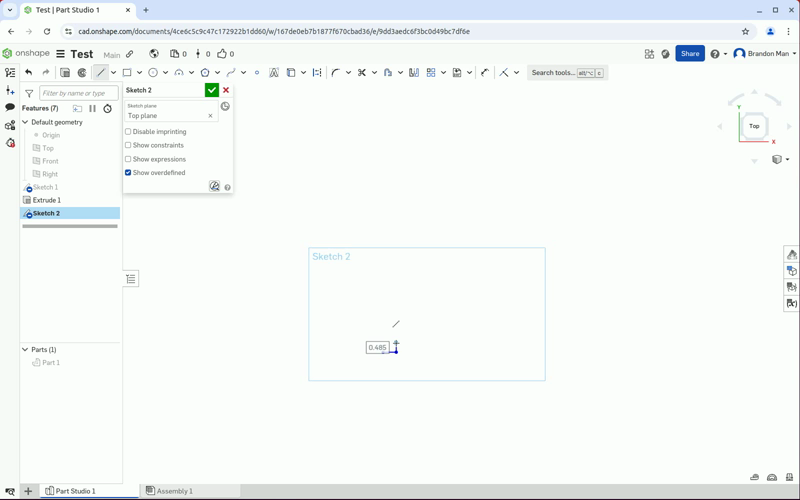
scroll(-6)
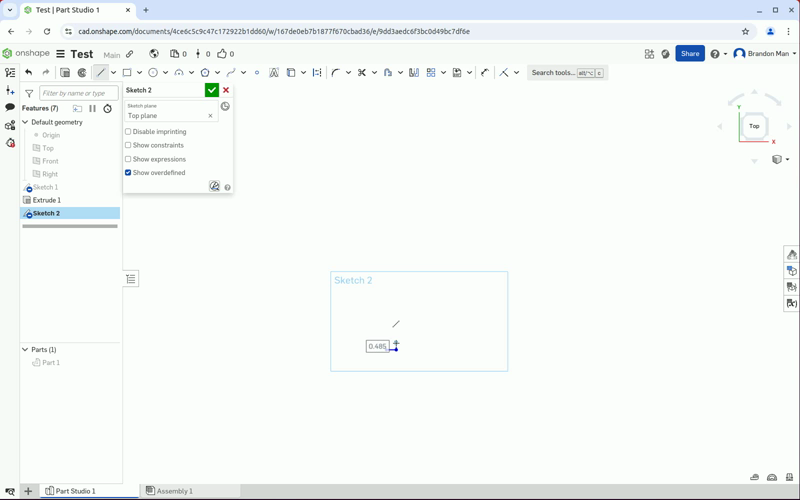
scroll(-6)
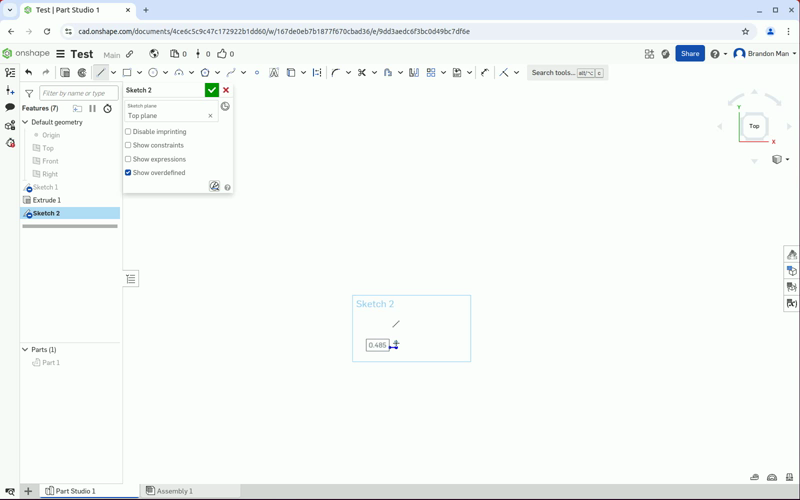
scroll(-6)
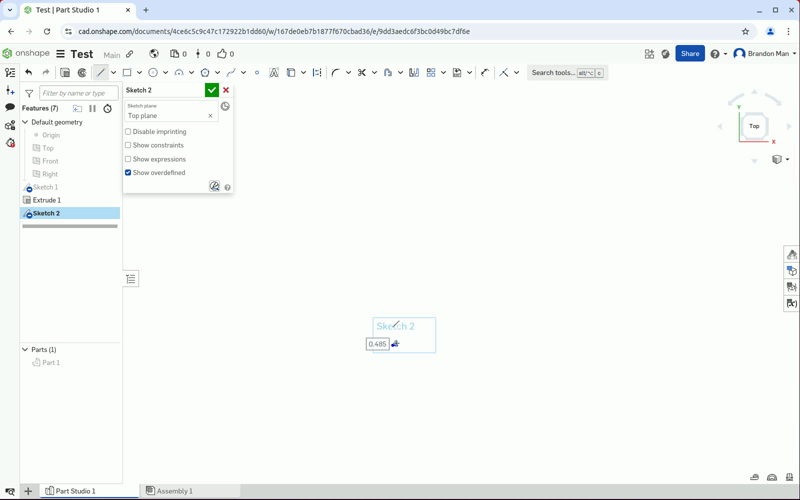
key_up(shift)
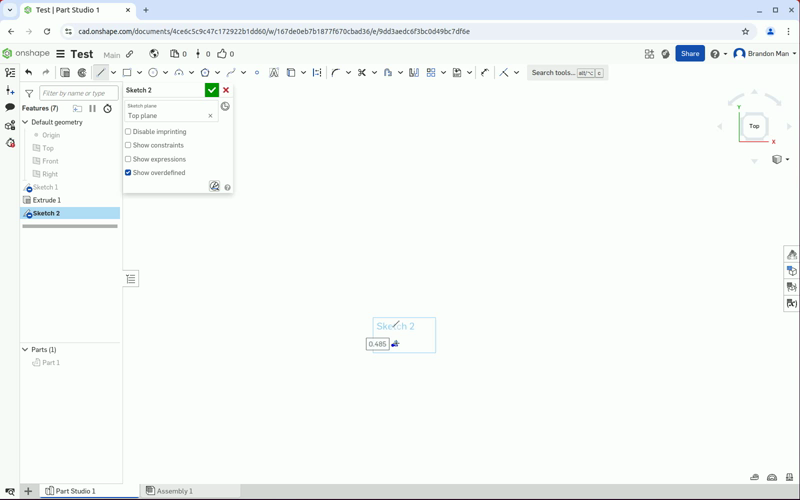
key_down(shift)
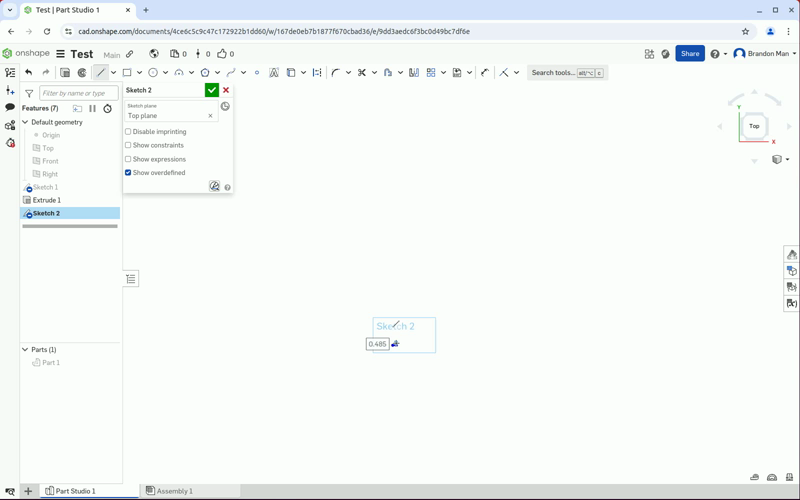
mouse_move(426, 342)
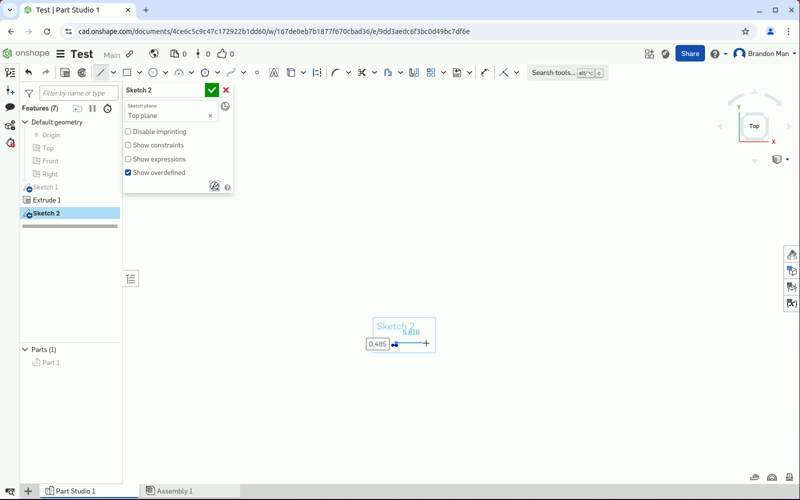
mouse_move(392, 342)
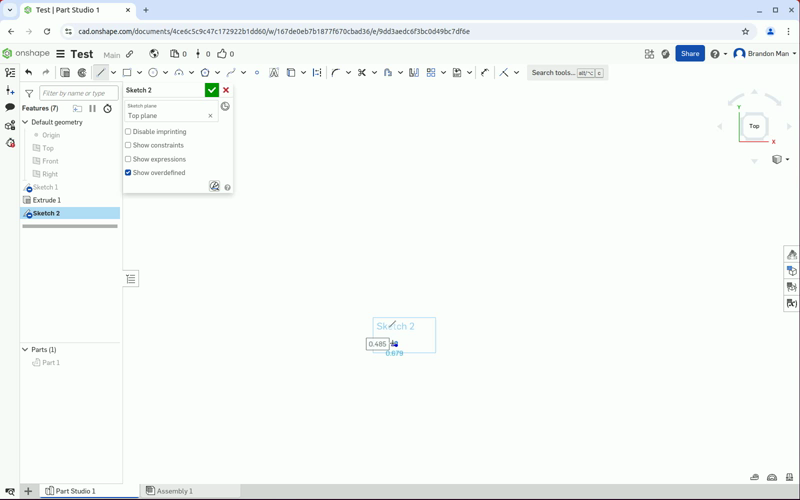
scroll(6)
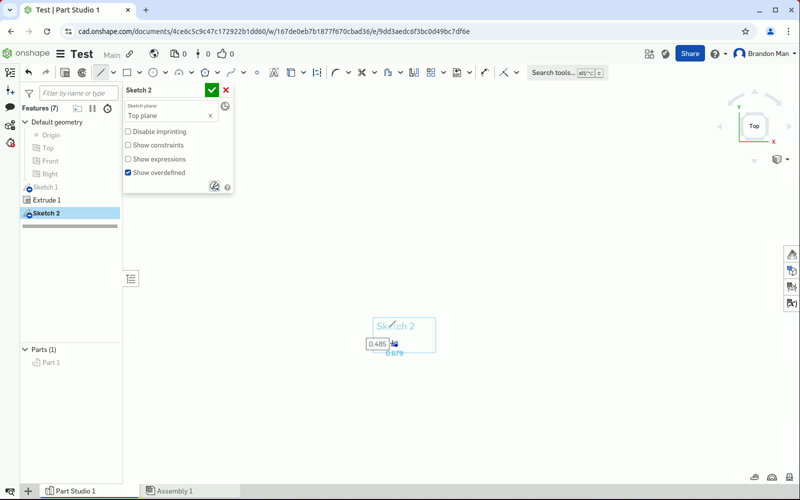
scroll(6)
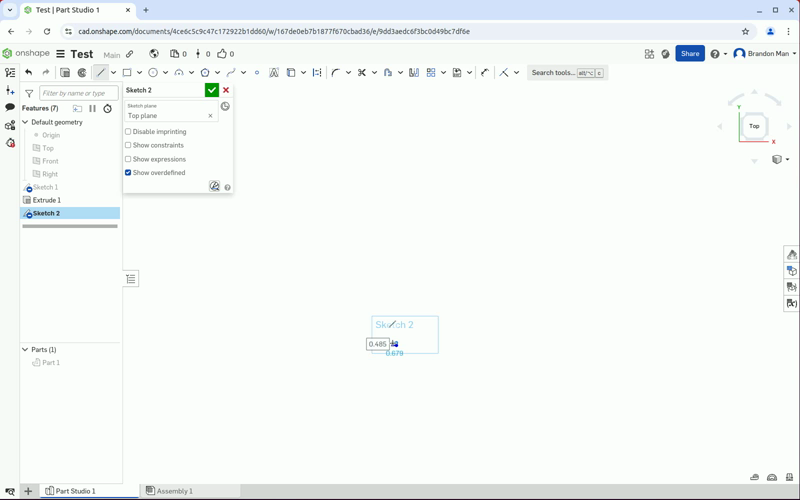
scroll(6)
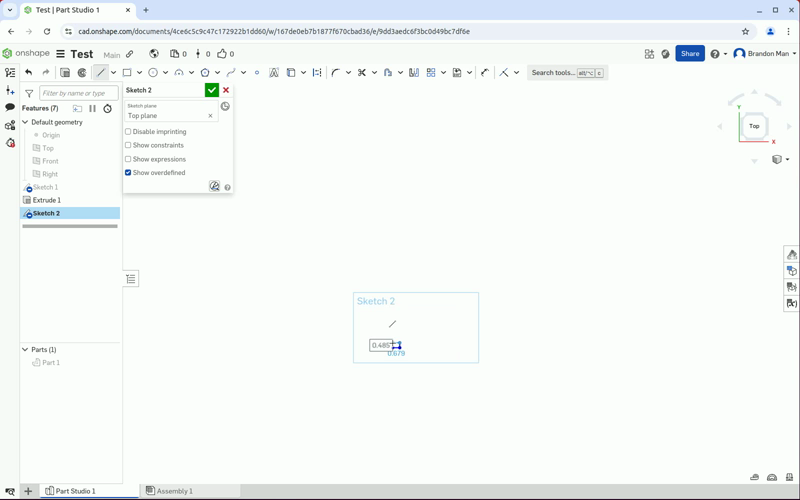
scroll(6)
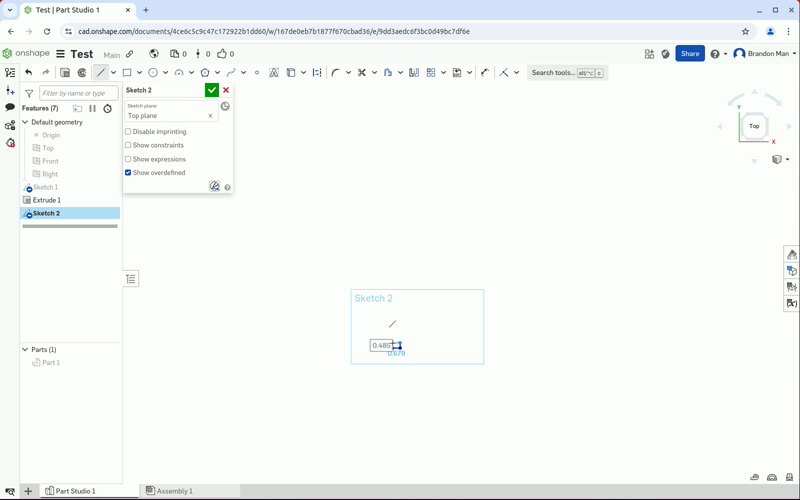
scroll(6)
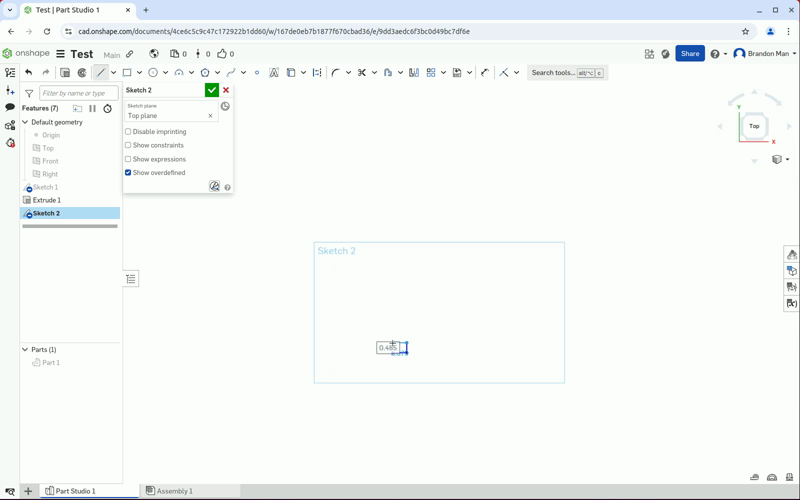
scroll(6)
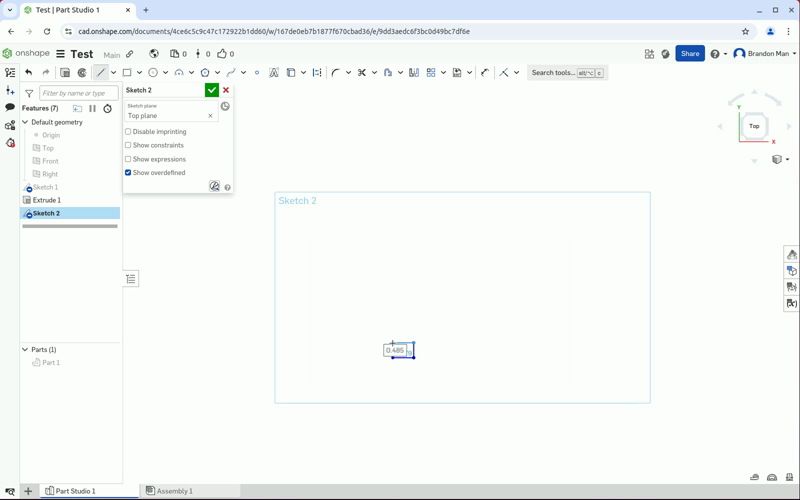
scroll(6)
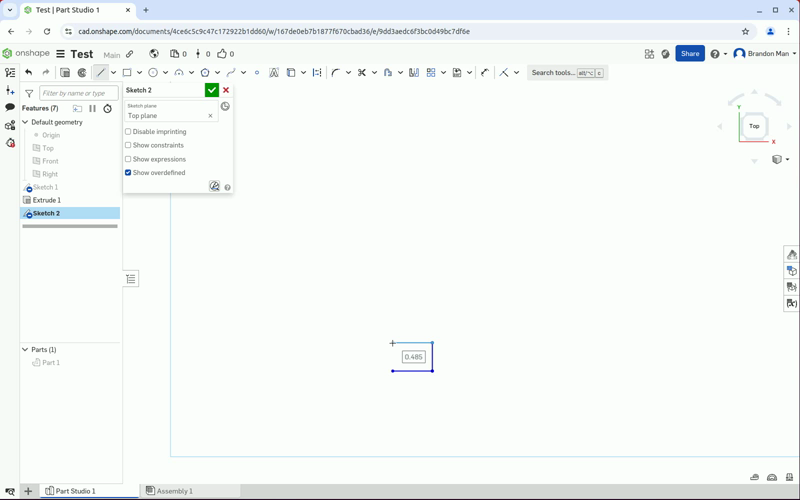
click(392, 342)
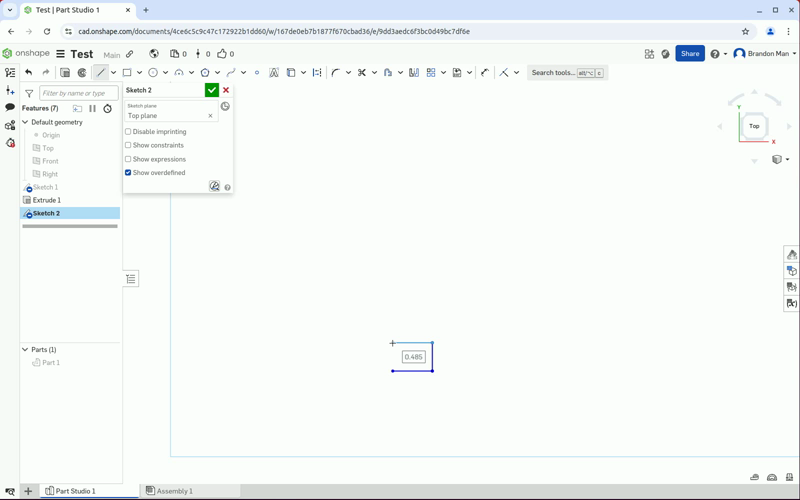
scroll(-6)
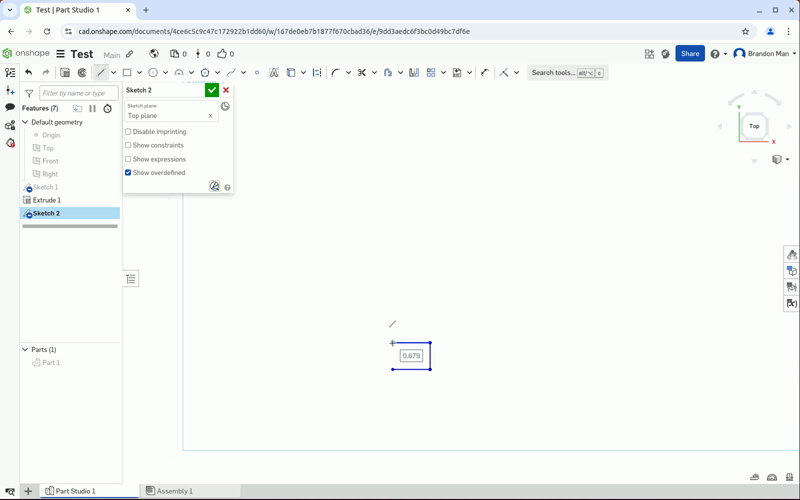
scroll(-6)
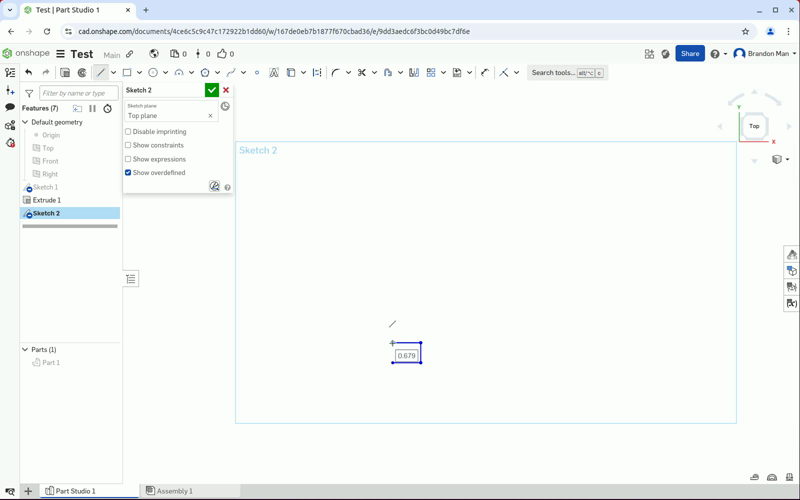
scroll(-6)
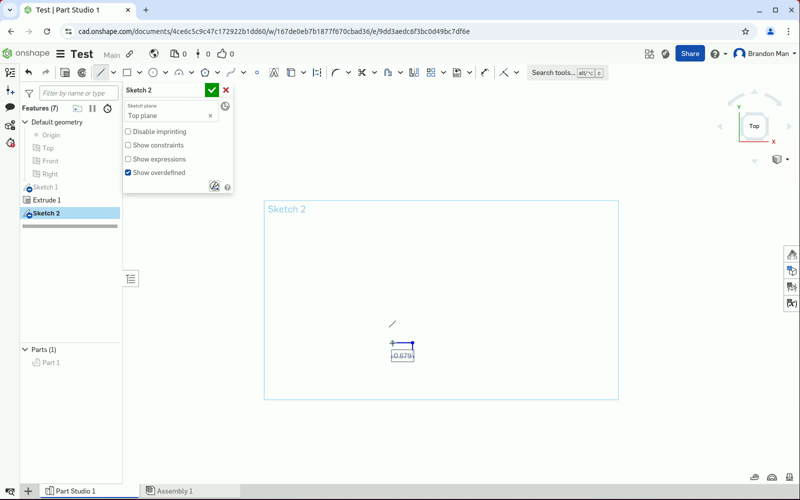
scroll(-6)
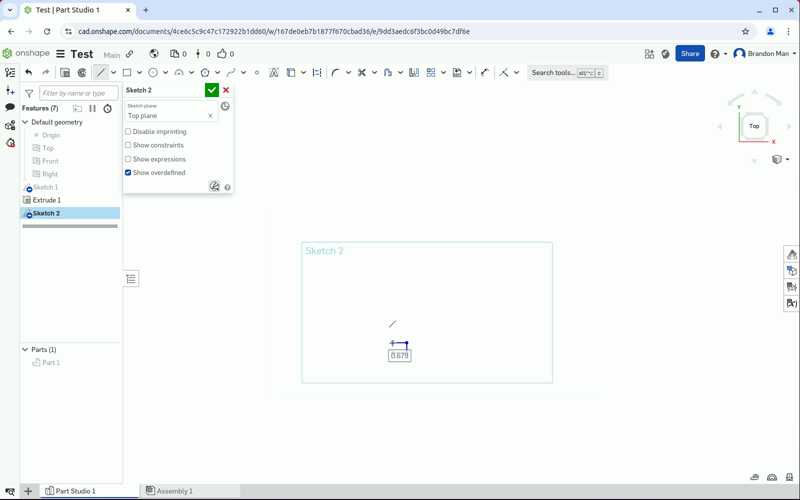
scroll(-6)
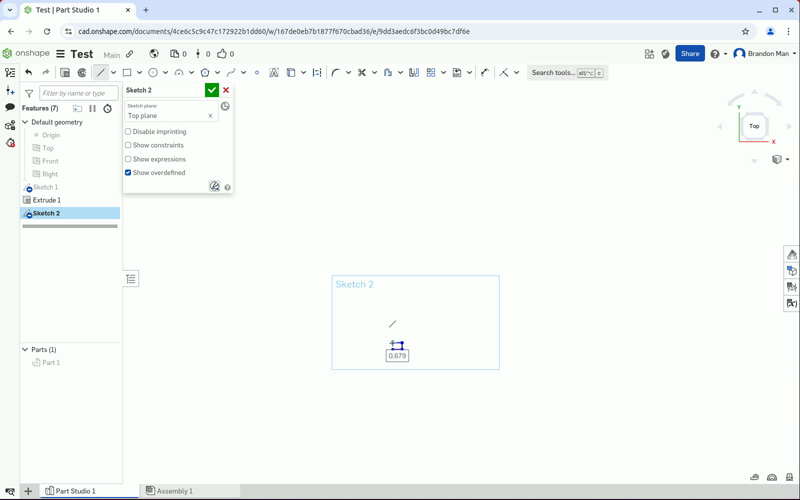
scroll(-6)
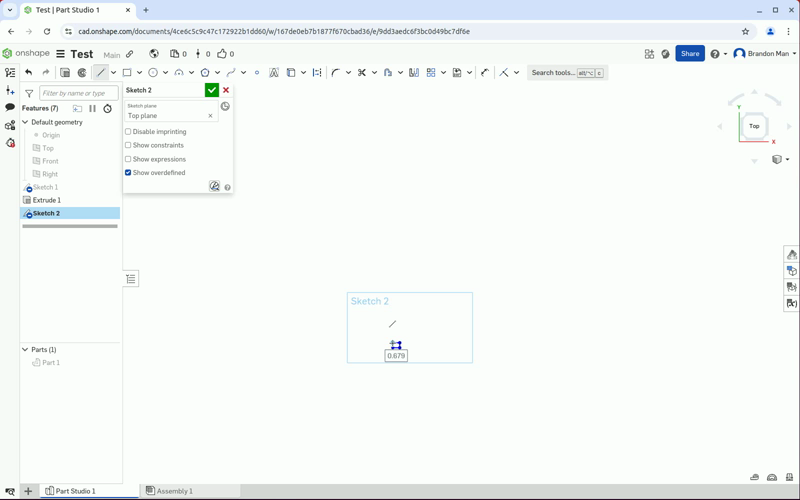
scroll(-6)
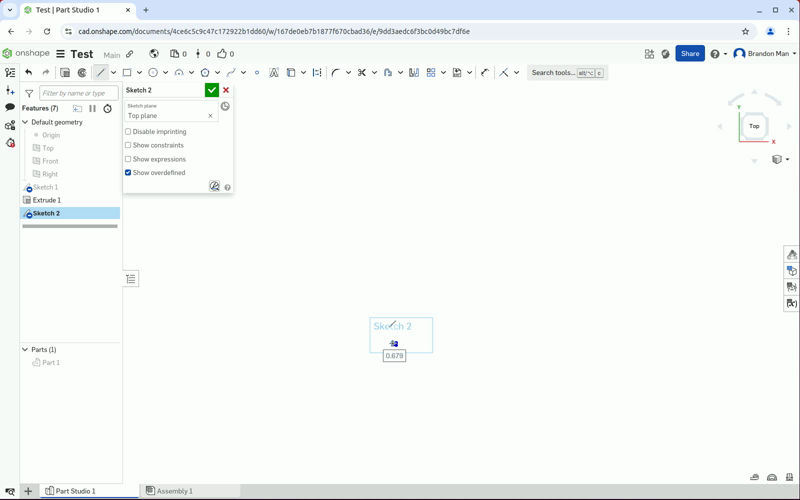
key_up(shift)
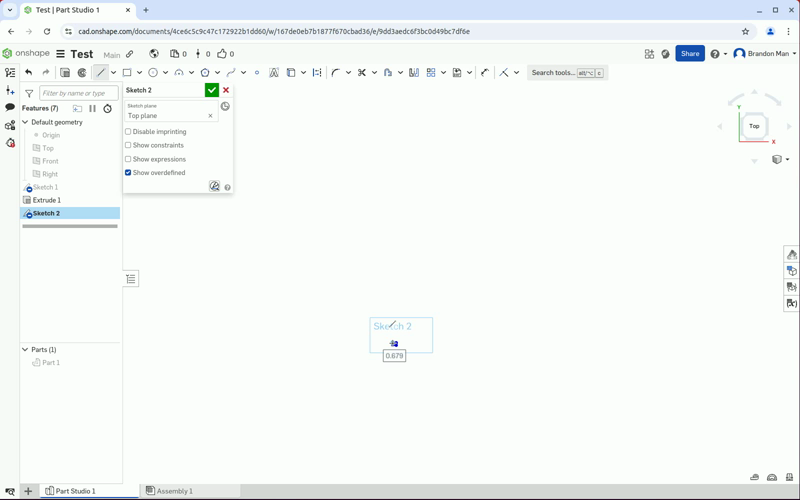
mouse_move(422, 342)
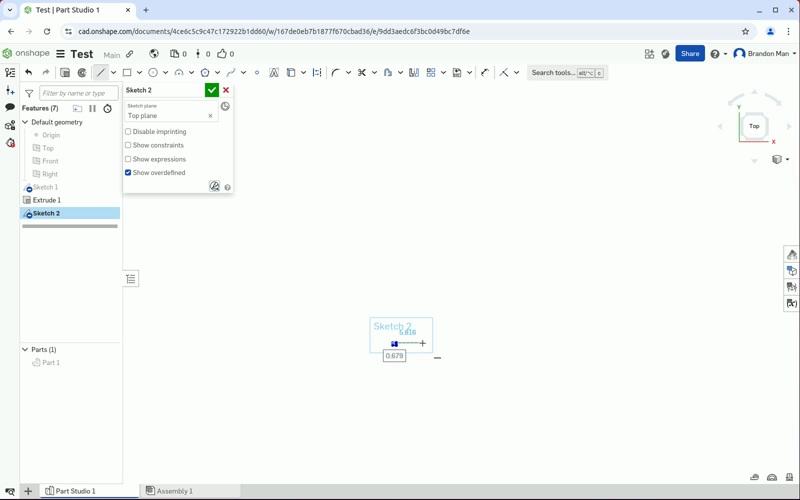
key_down(shift)
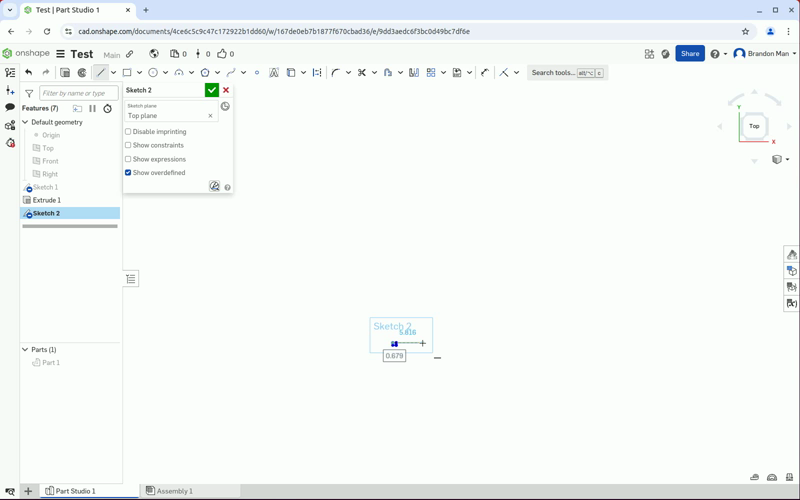
mouse_move(392, 345)
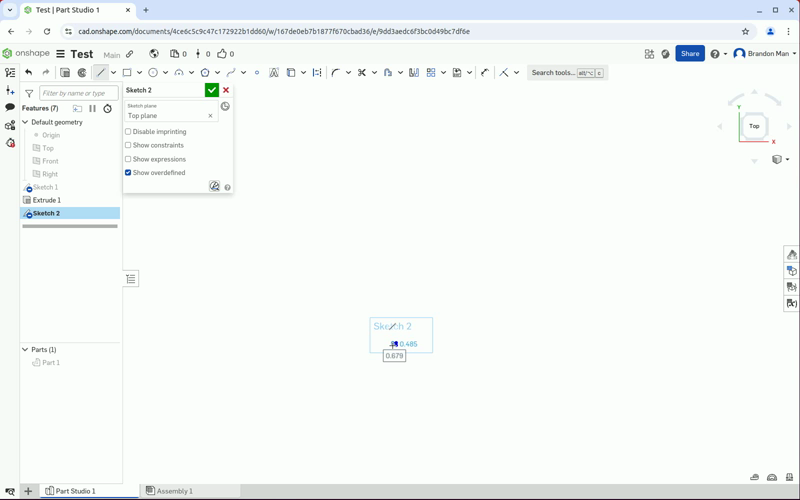
scroll(6)
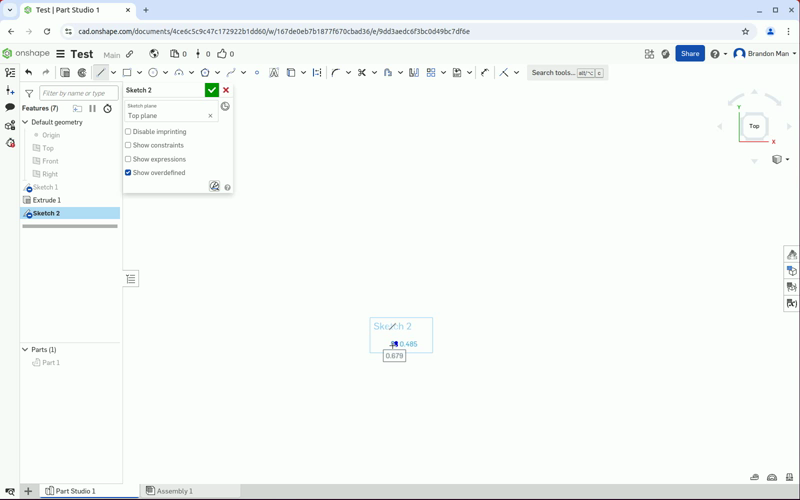
scroll(6)
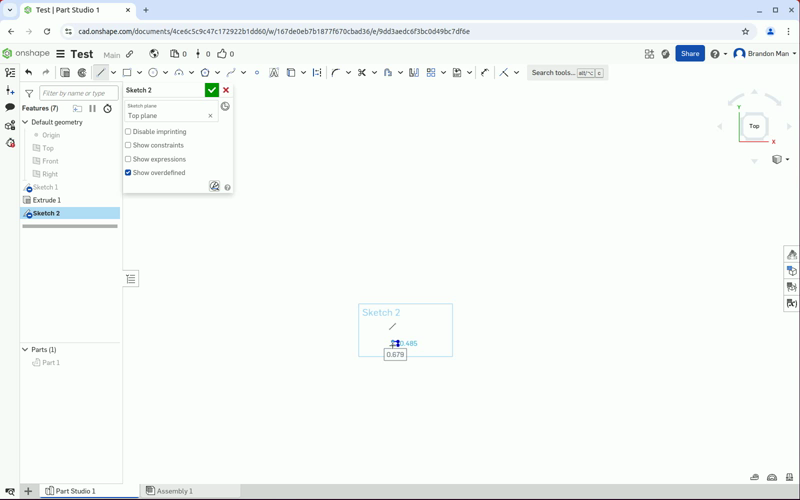
scroll(6)
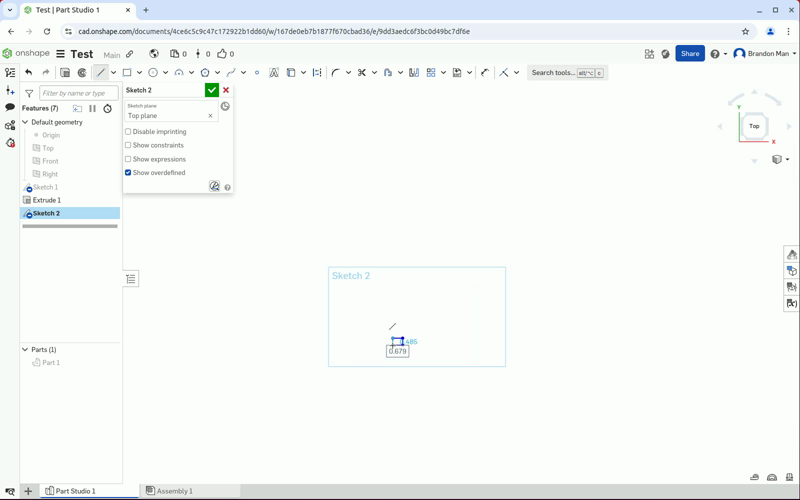
scroll(6)
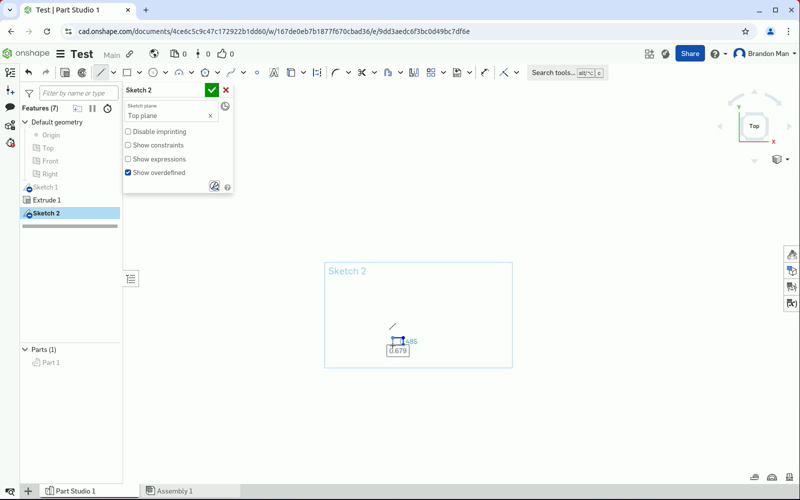
scroll(6)
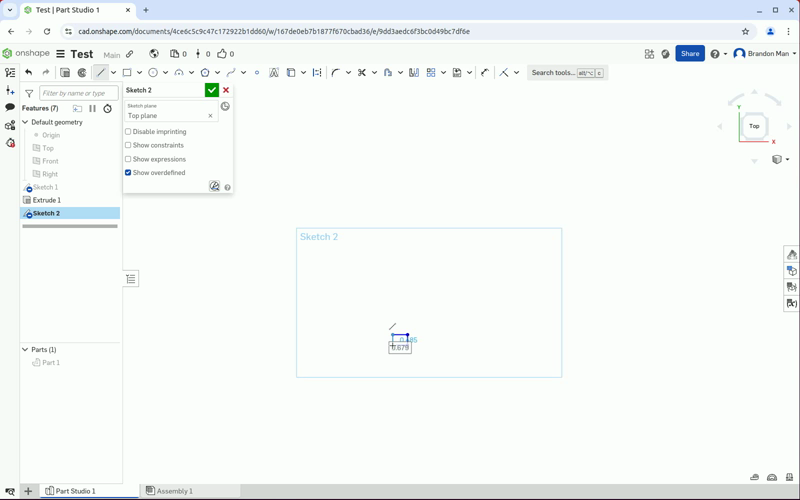
scroll(6)
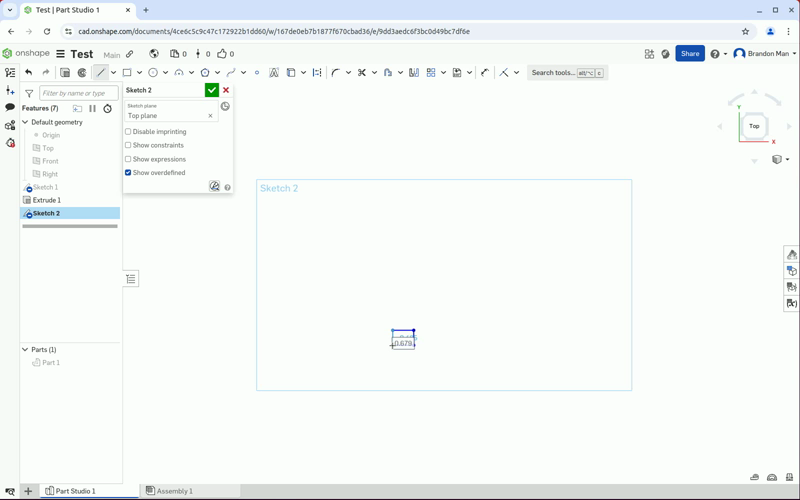
scroll(6)
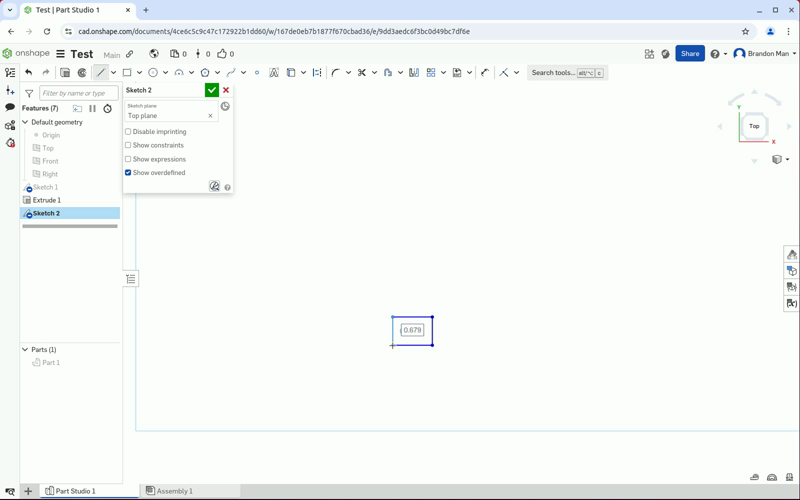
key_up(shift)
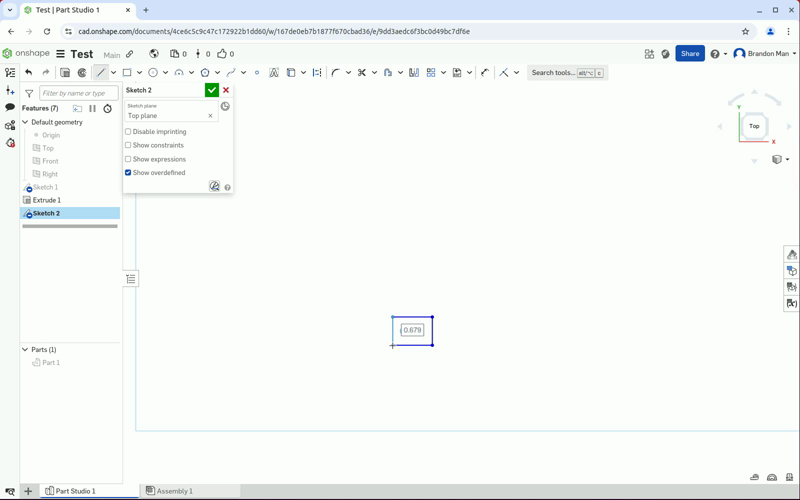
click(392, 345)
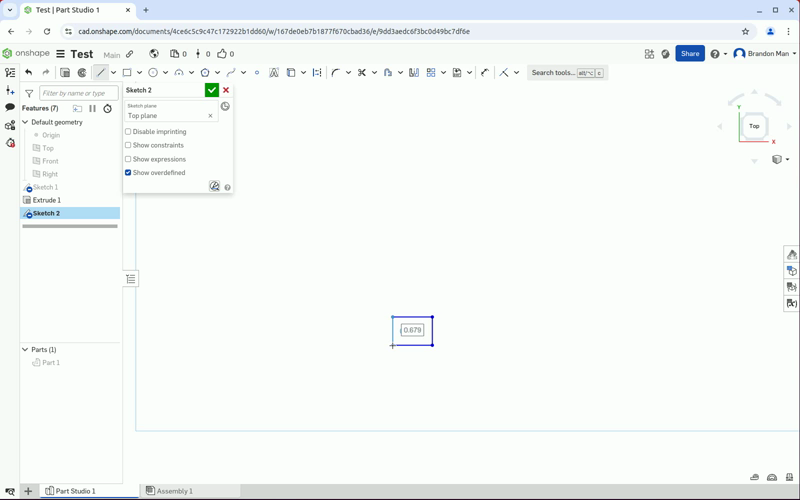
scroll(-6)
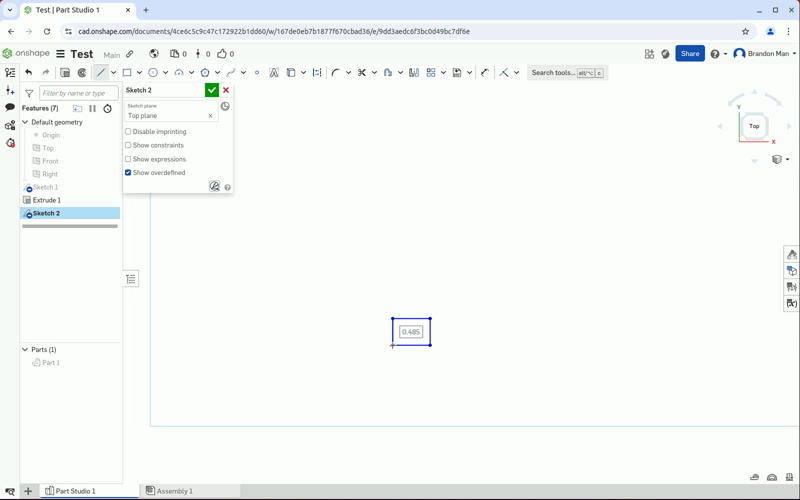
scroll(-6)
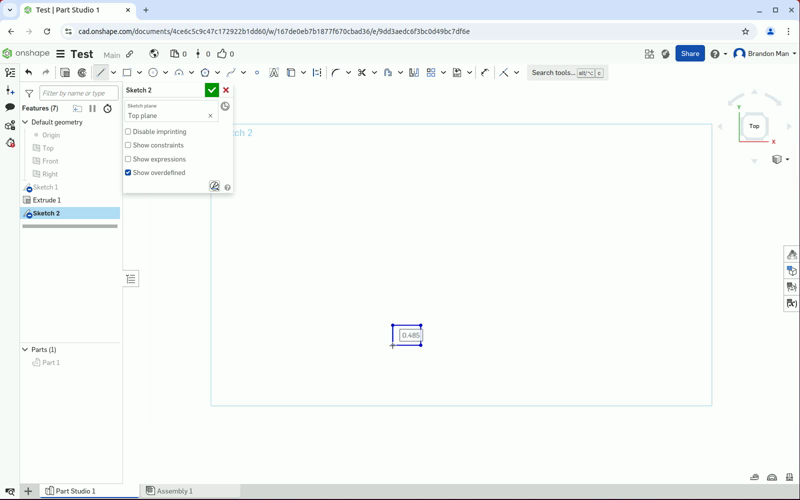
scroll(-6)
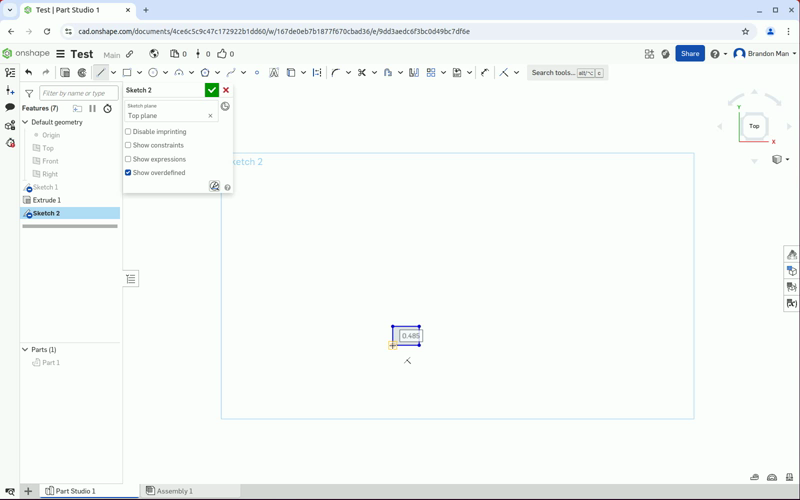
scroll(-6)
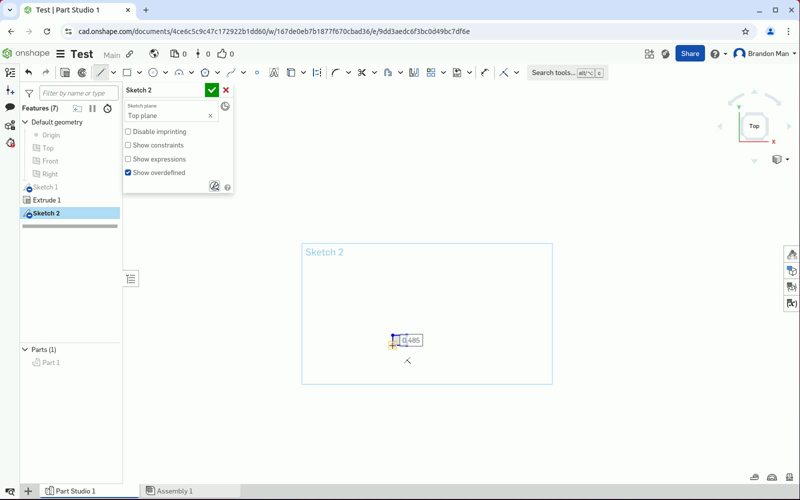
scroll(-6)
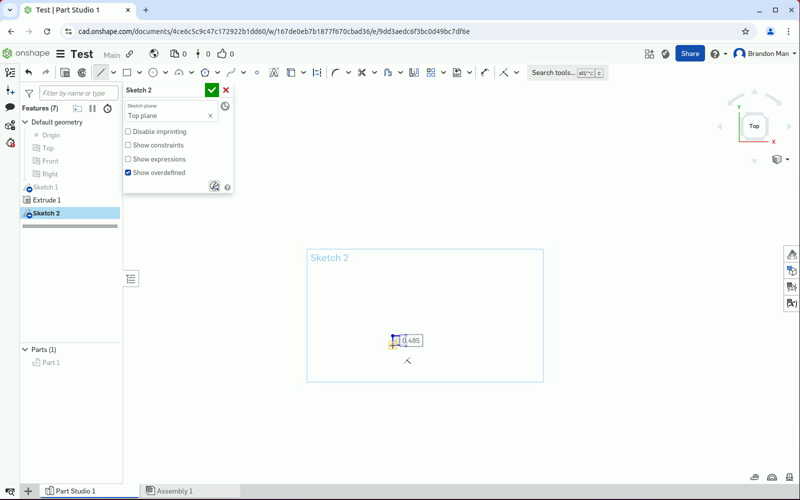
scroll(-6)
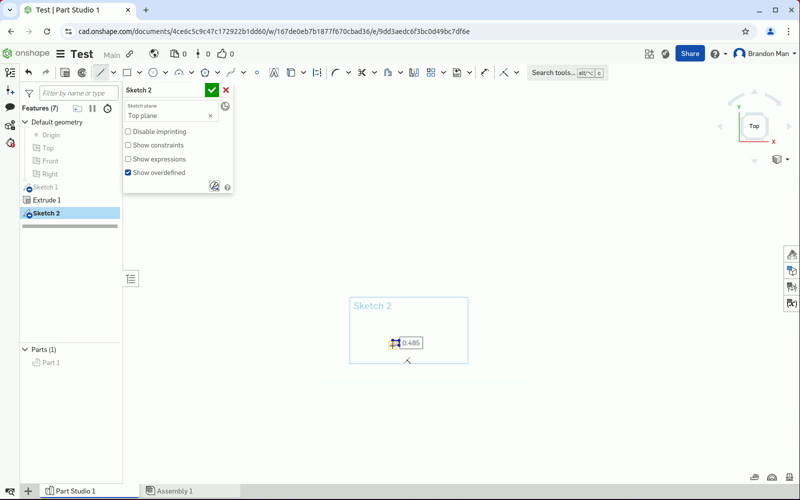
scroll(-6)
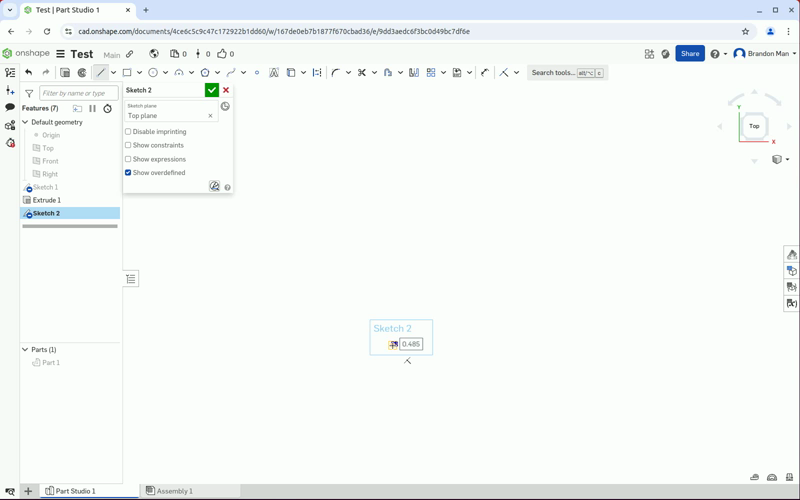
key(esc)
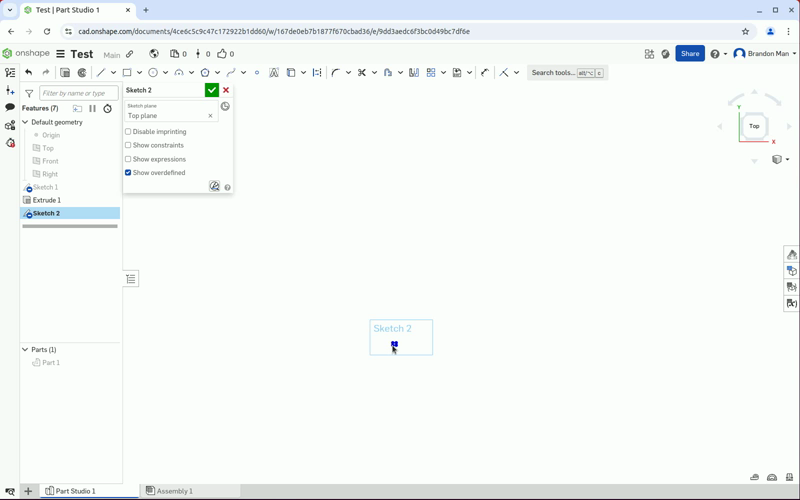
mouse_move(395, 344)
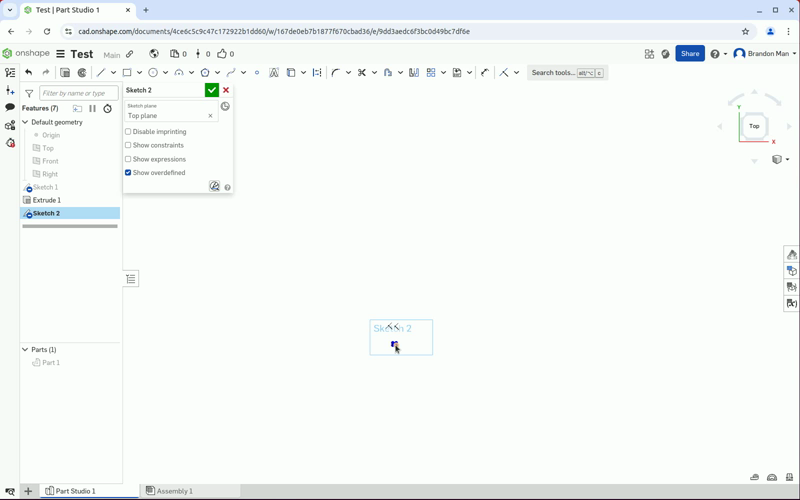
scroll(6)
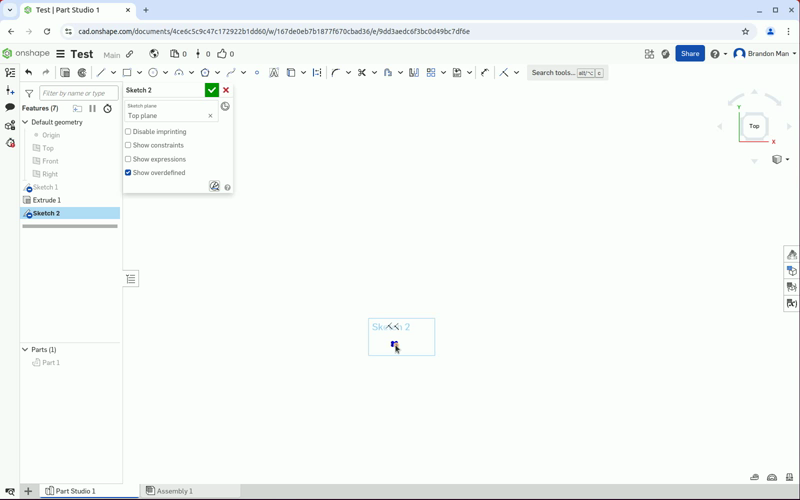
scroll(6)
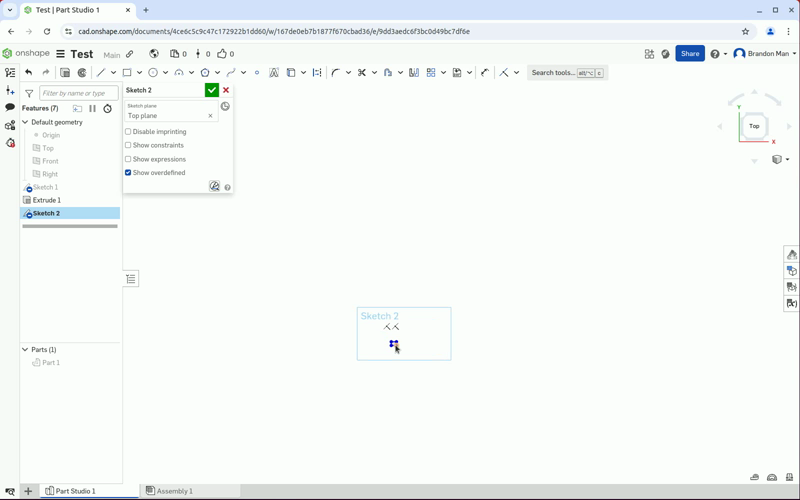
scroll(6)
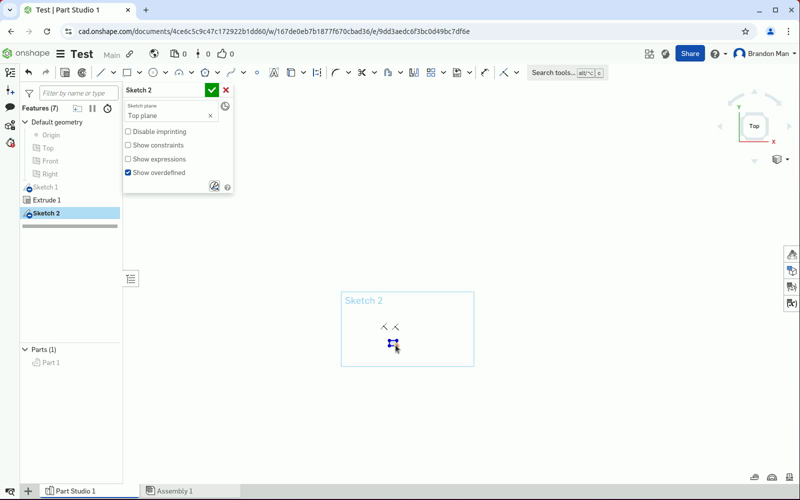
scroll(6)
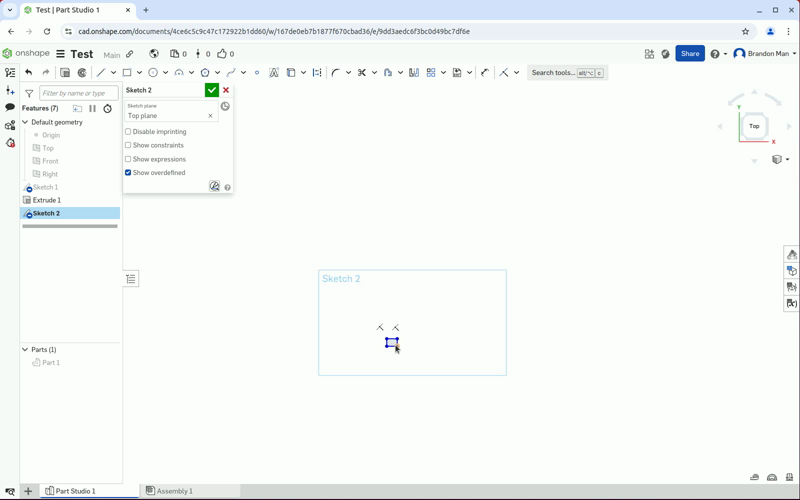
scroll(6)
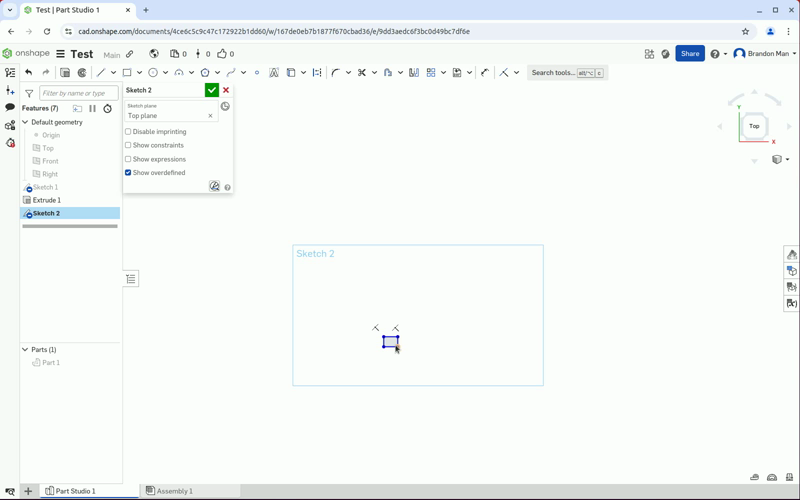
scroll(6)
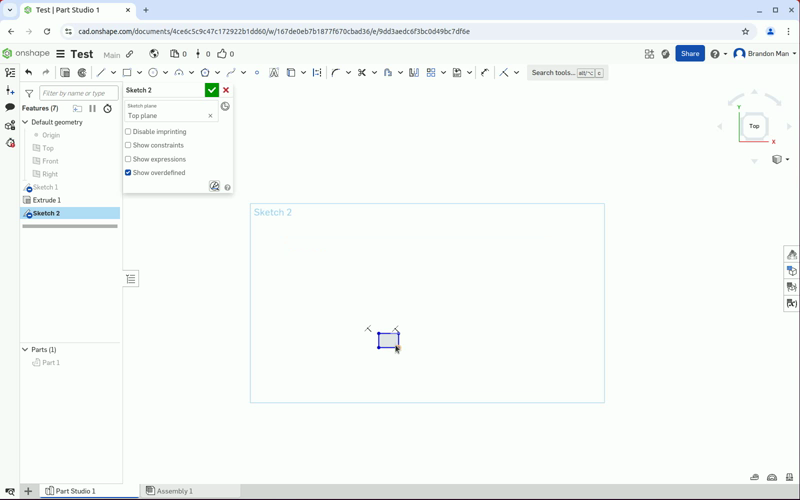
scroll(6)
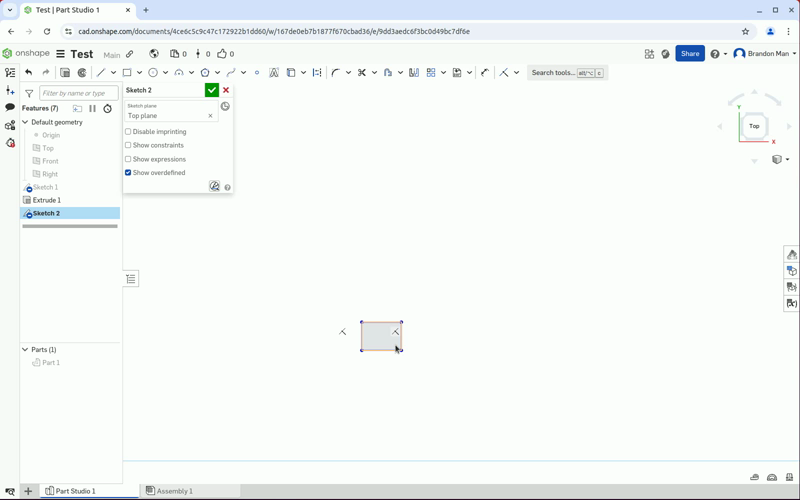
click(395, 344)
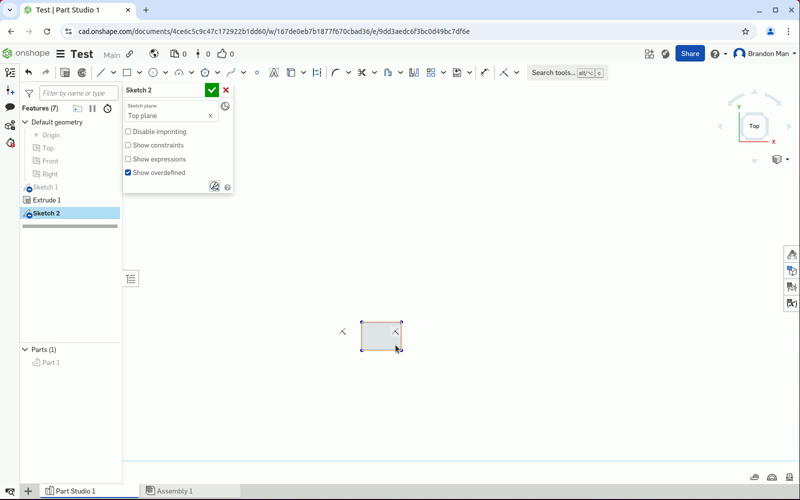
scroll(-6)
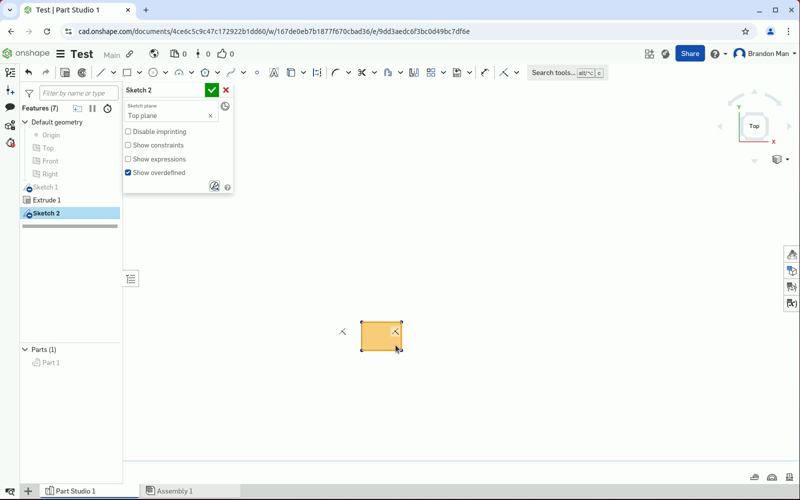
scroll(-6)
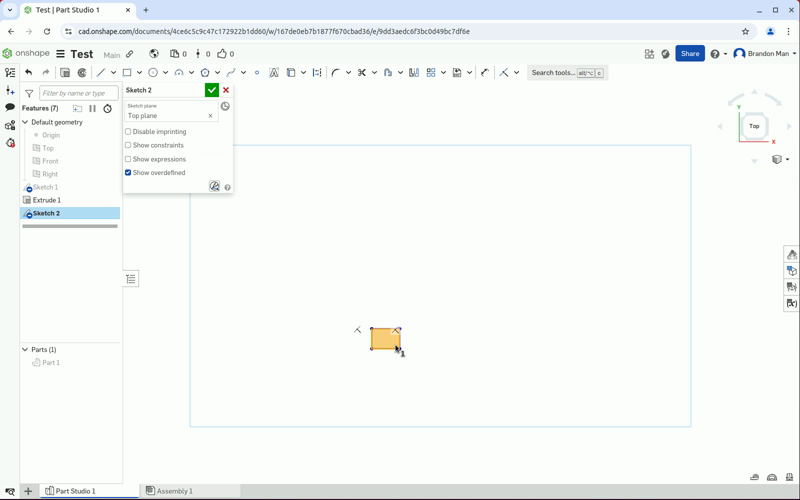
scroll(-6)
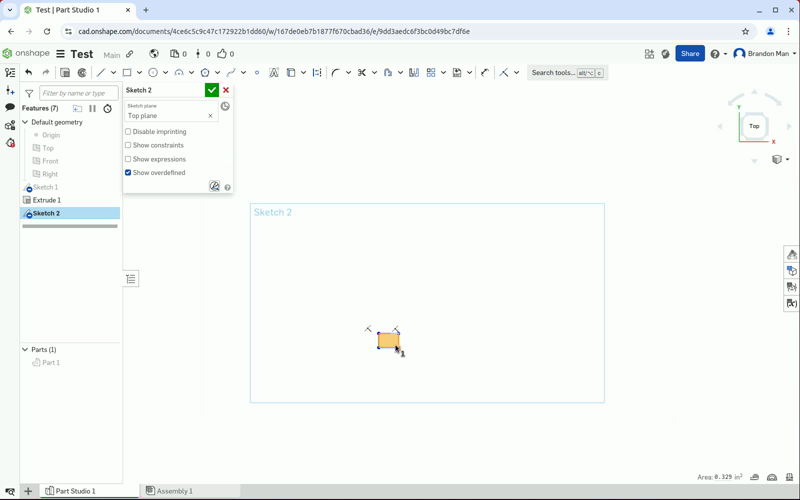
scroll(-6)
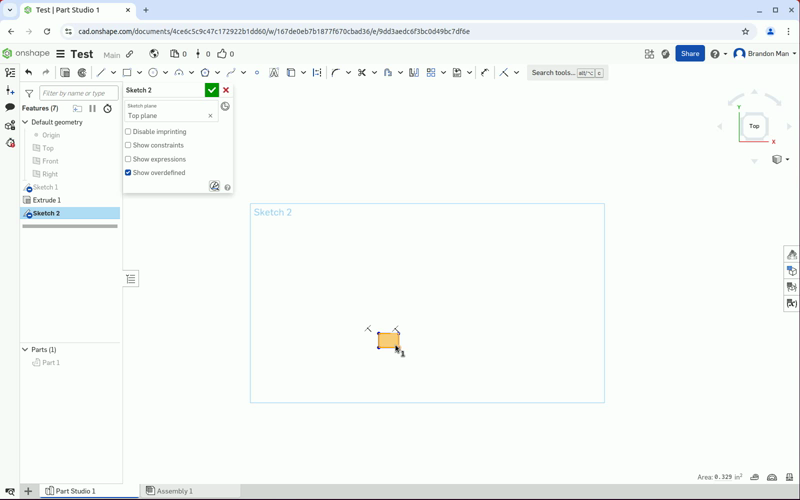
scroll(-6)
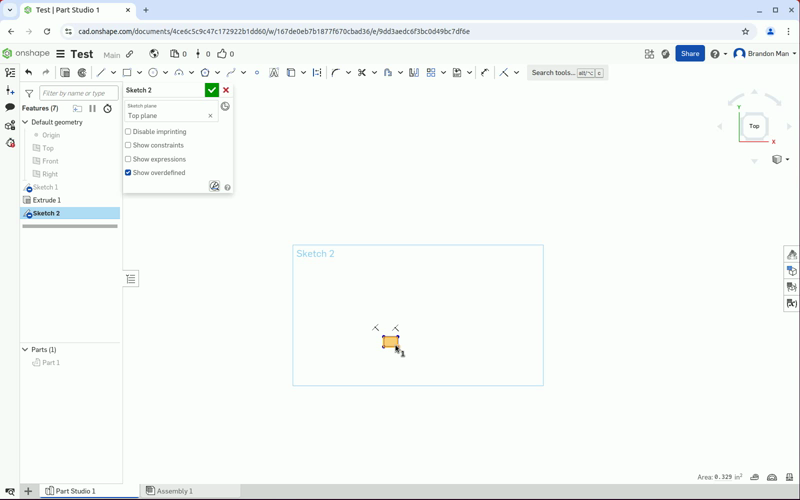
scroll(-6)
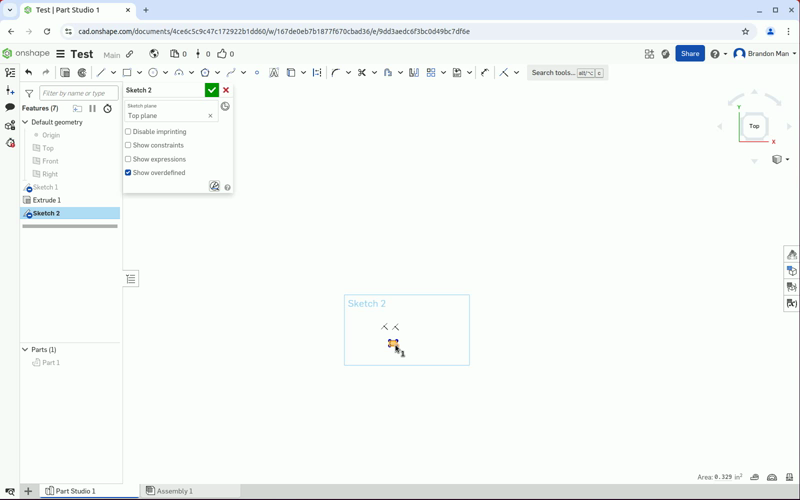
scroll(-6)
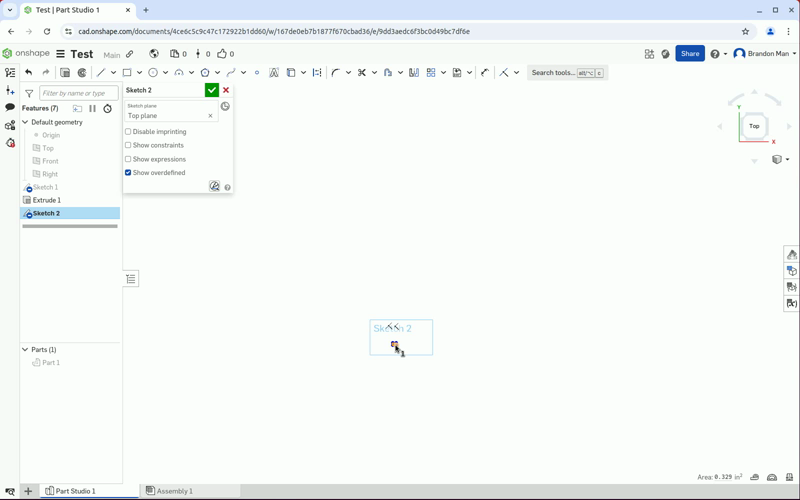
mouse_move(73, 352)
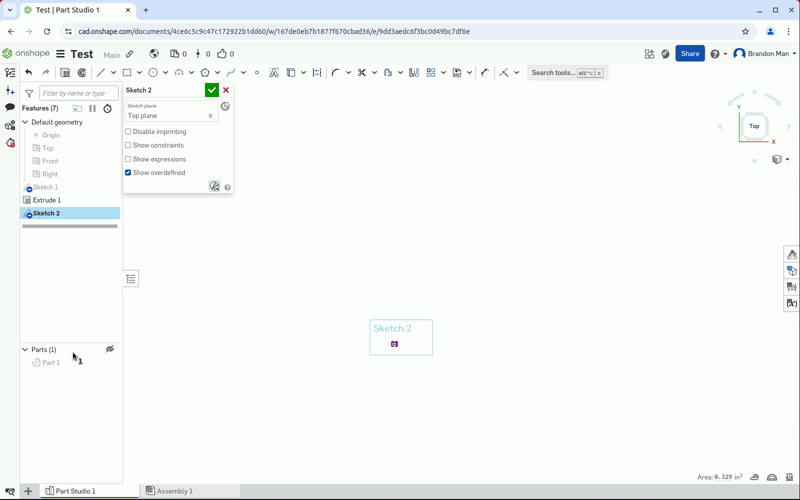
key(shift+y)
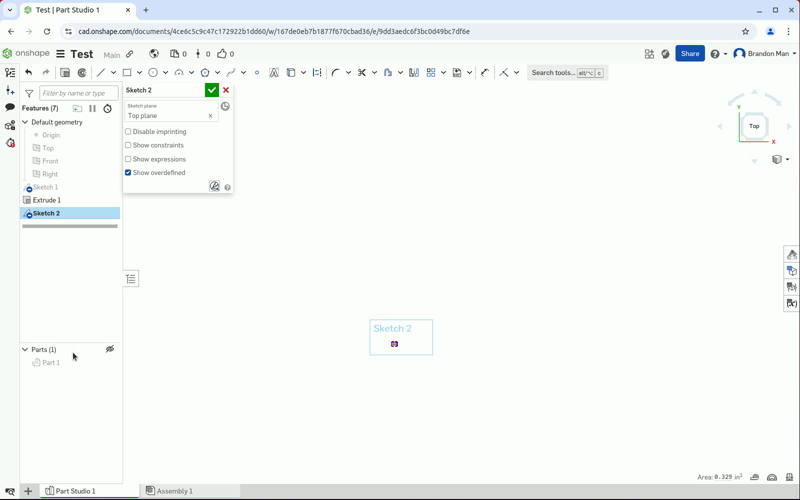
key(shift+e)
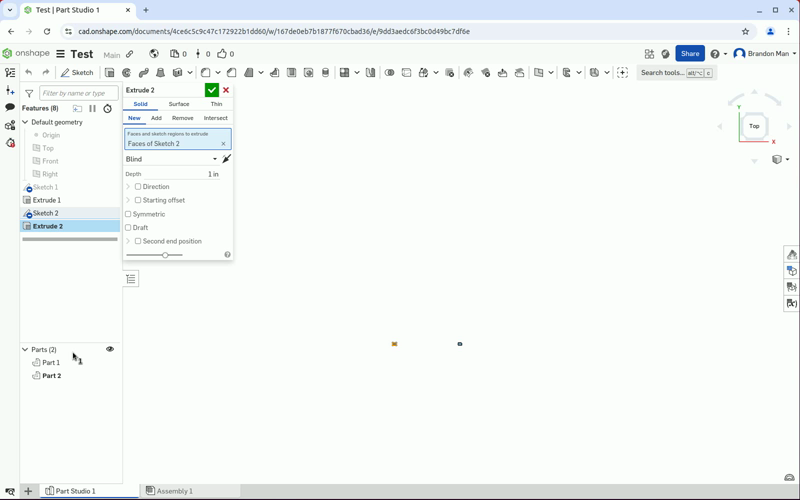
mouse_move(143, 106)
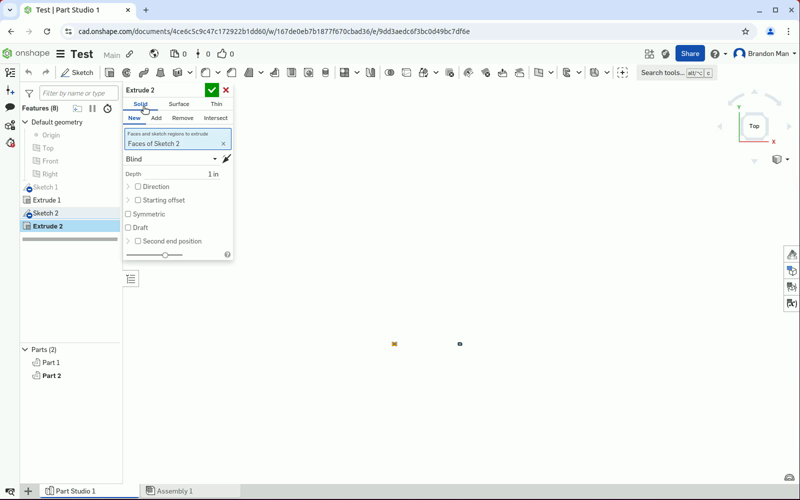
click(143, 106)
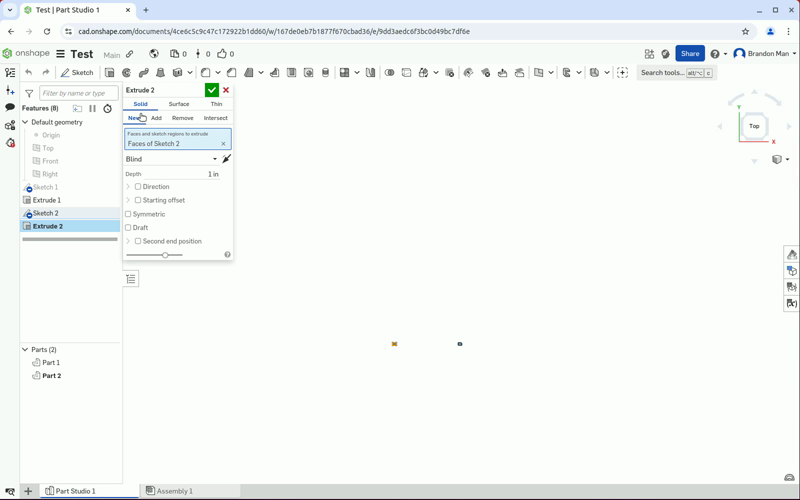
mouse_move(137, 120)
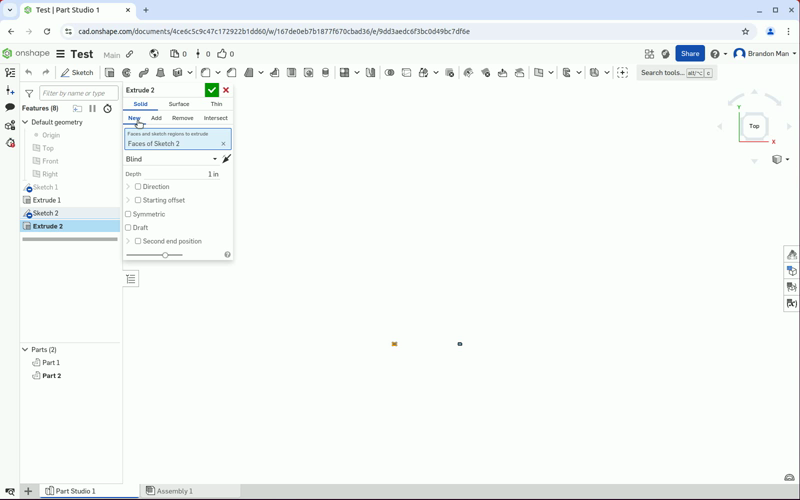
click(137, 120)
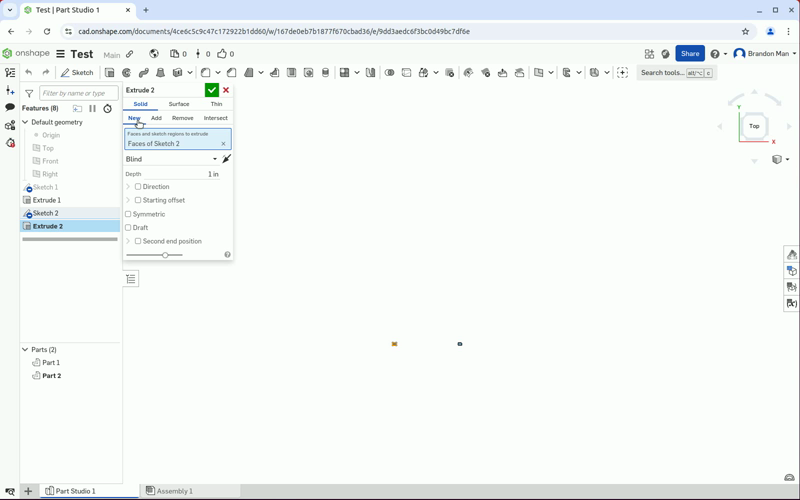
key(tab, 4)
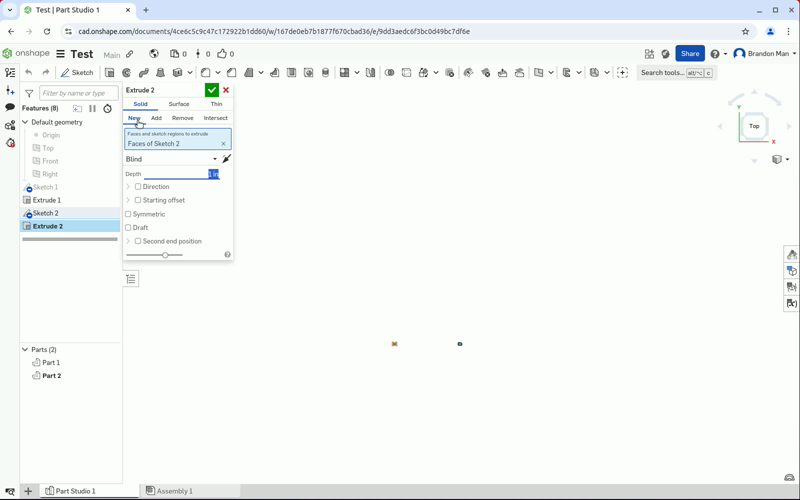
text(23.108)
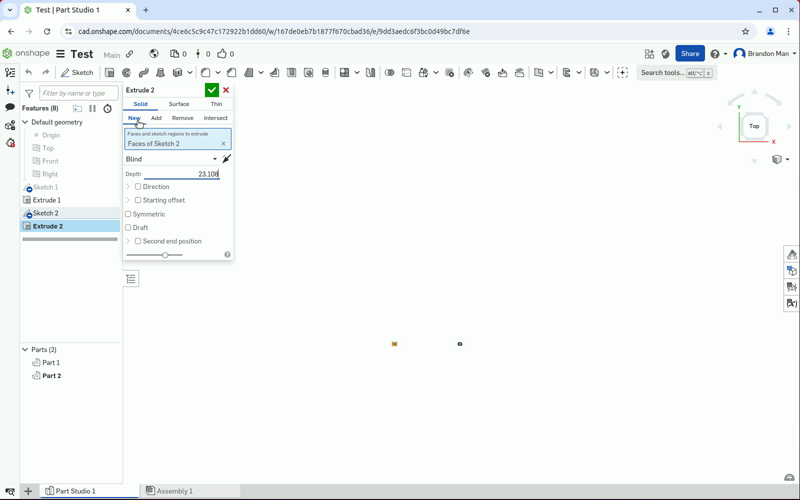
key(enter)
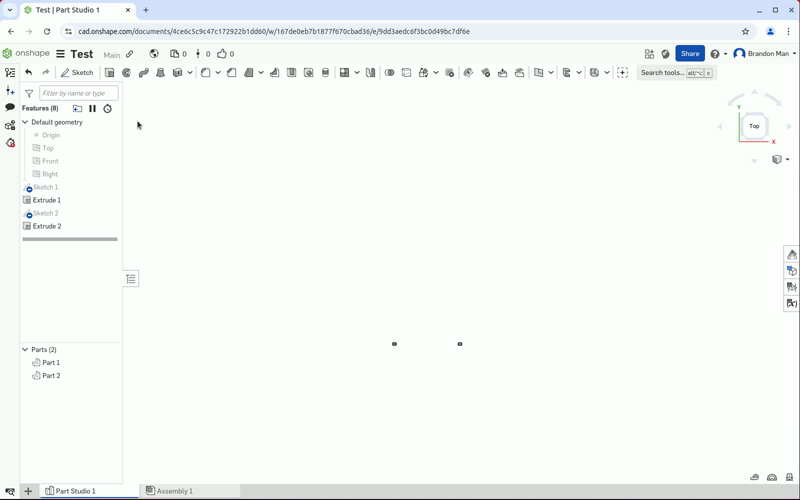
key(shift+h)
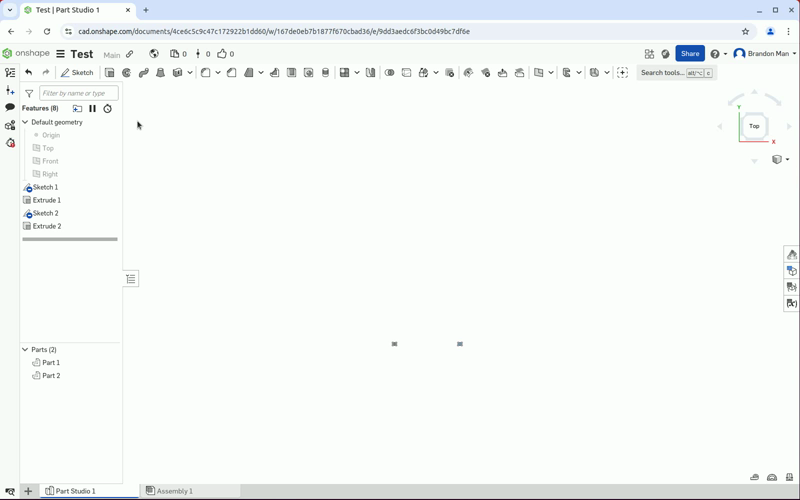
key(shift+h)
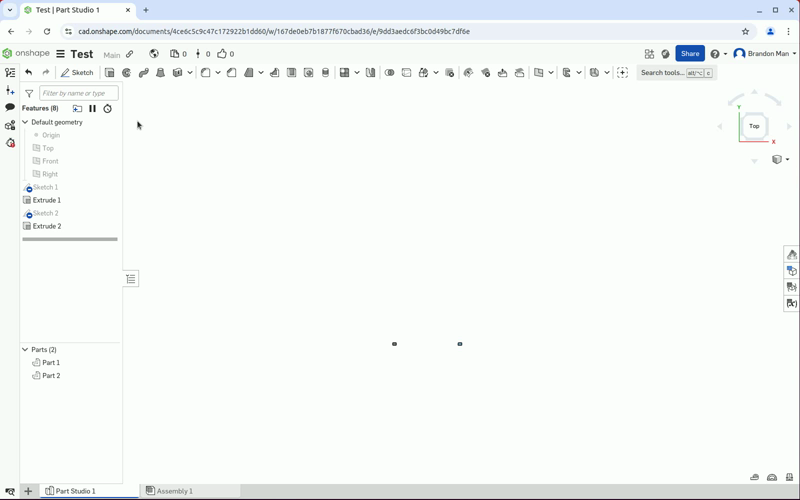
mouse_move(73, 189)
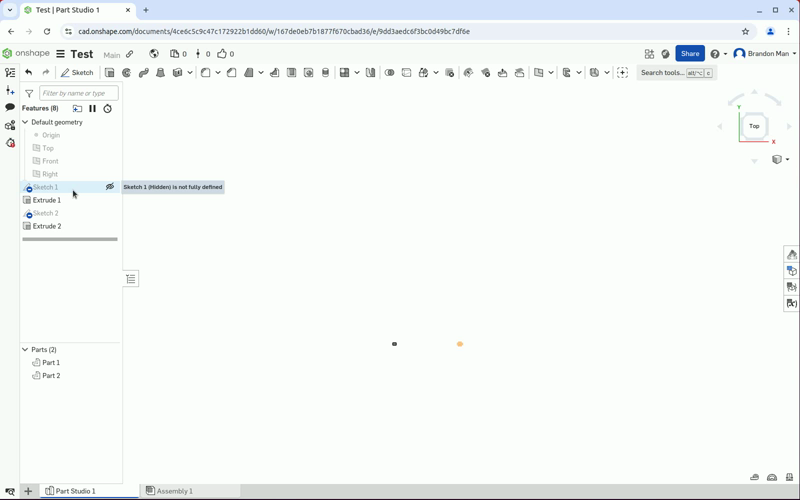
click(73, 189)
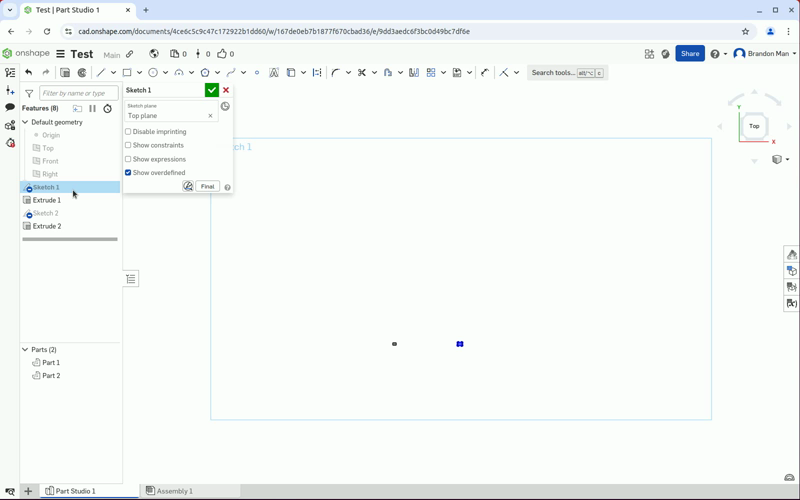
mouse_move(229, 92)
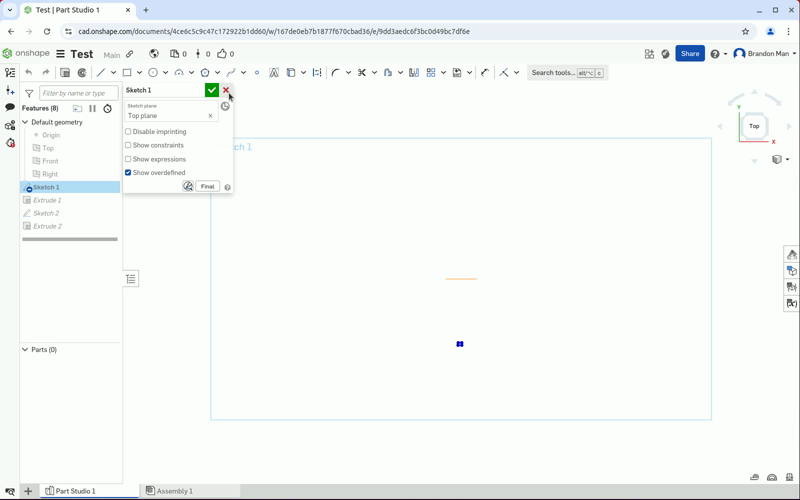
click(229, 92)
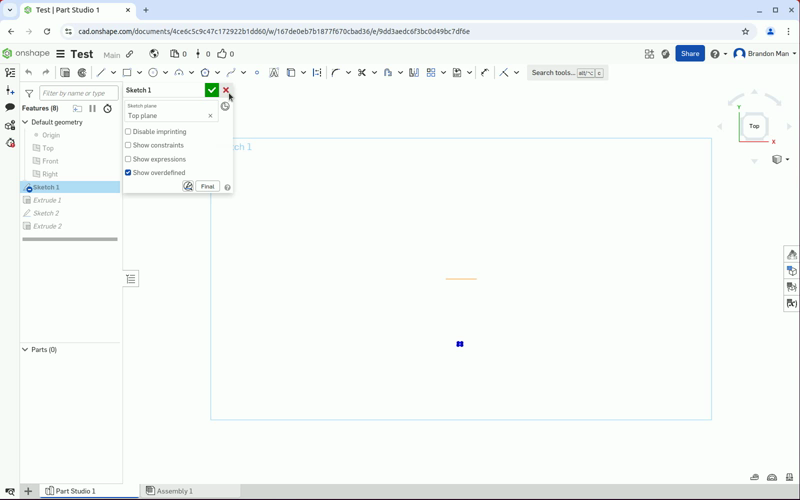
key(shift+s)
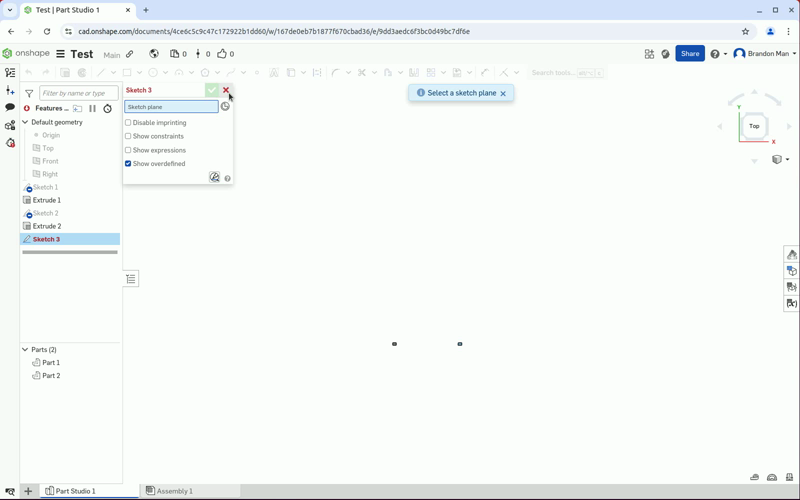
mouse_move(73, 150)
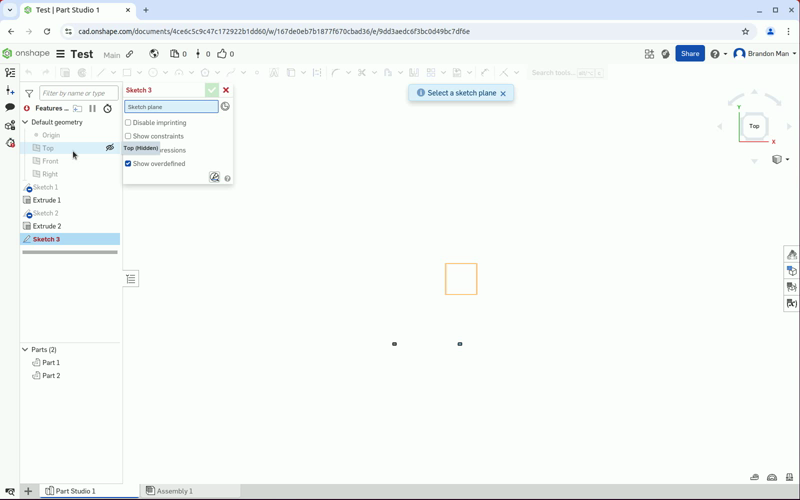
click(73, 150)
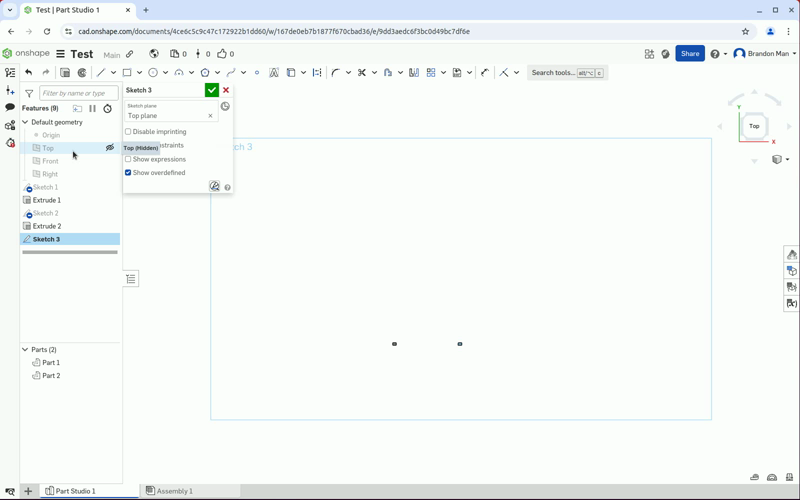
mouse_move(73, 352)
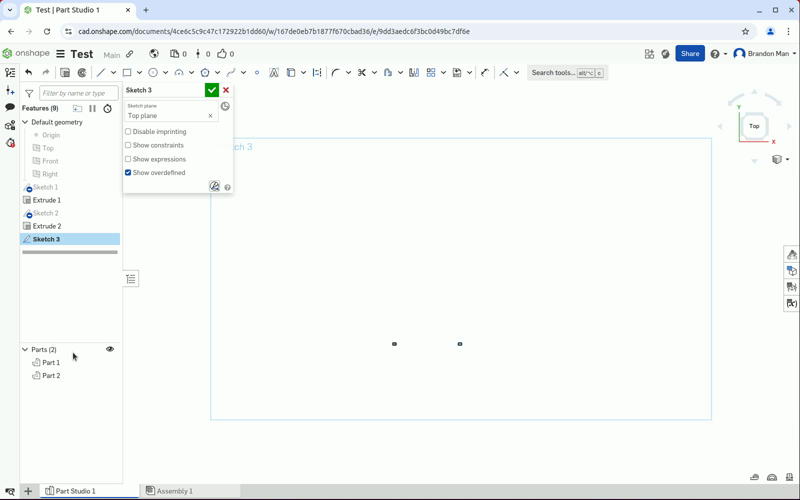
key(y)
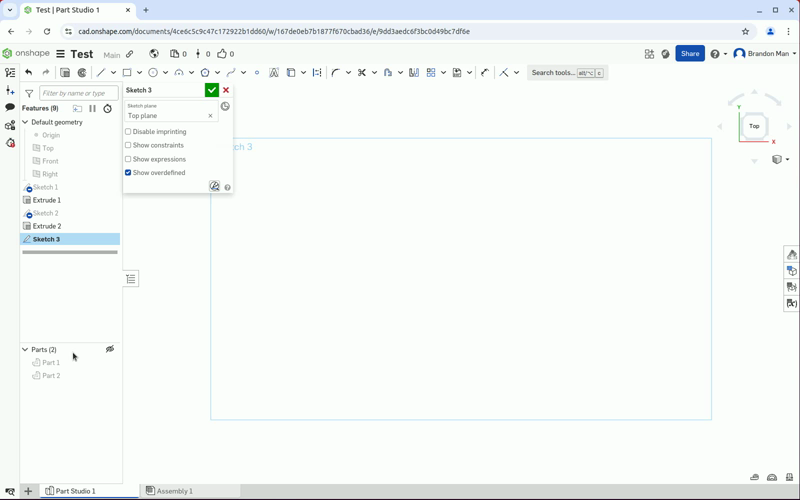
key(l)
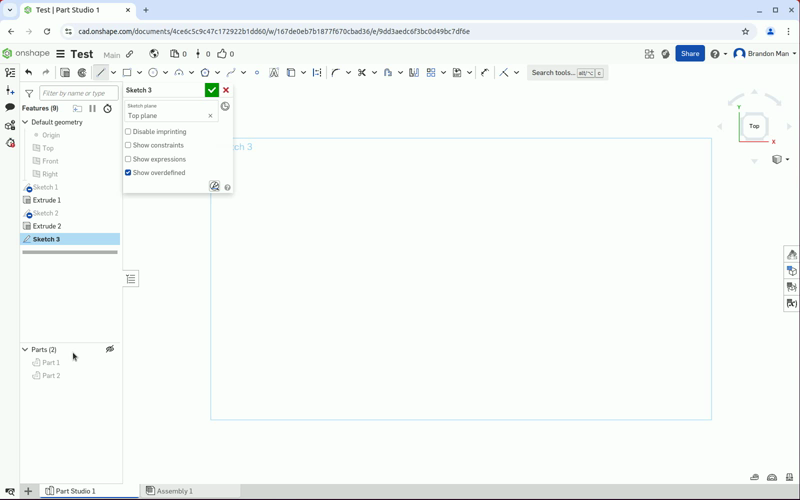
key_down(shift)
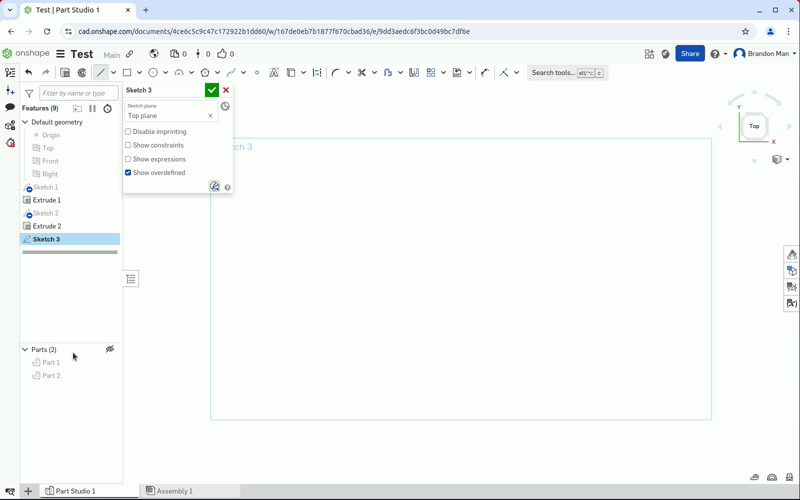
mouse_move(458, 220)
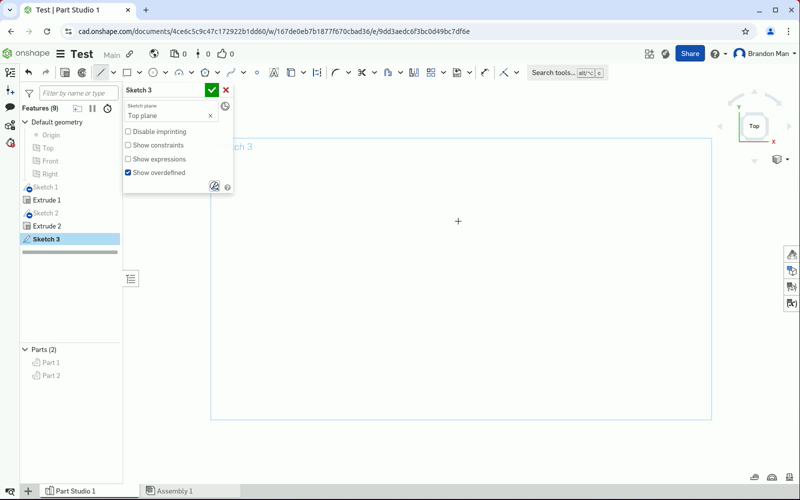
click(458, 220)
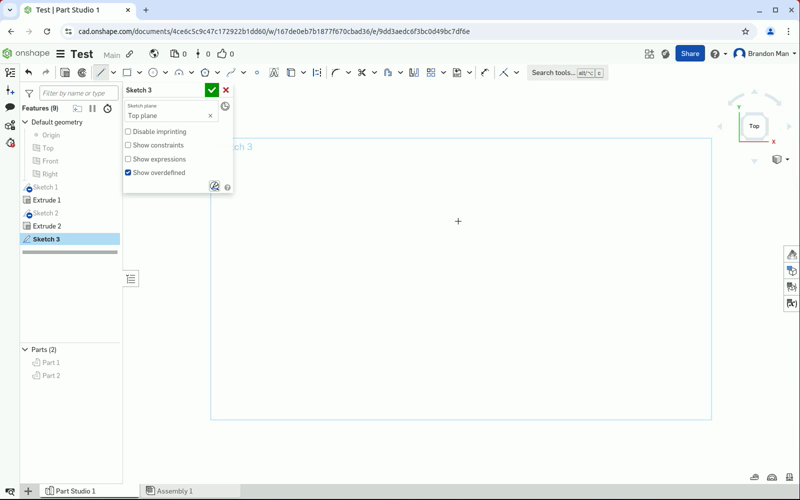
key_up(shift)
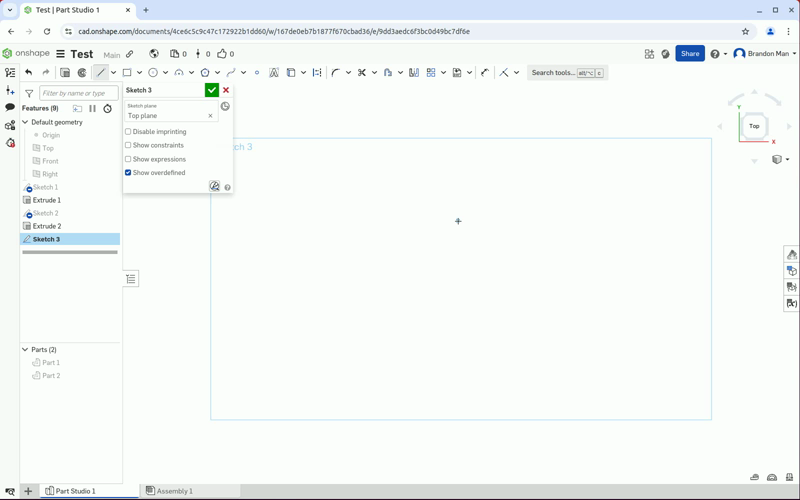
key_down(shift)
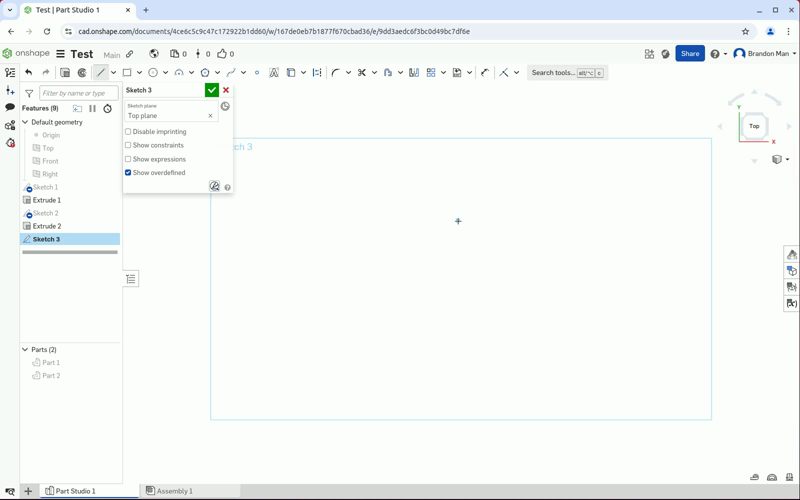
mouse_move(488, 220)
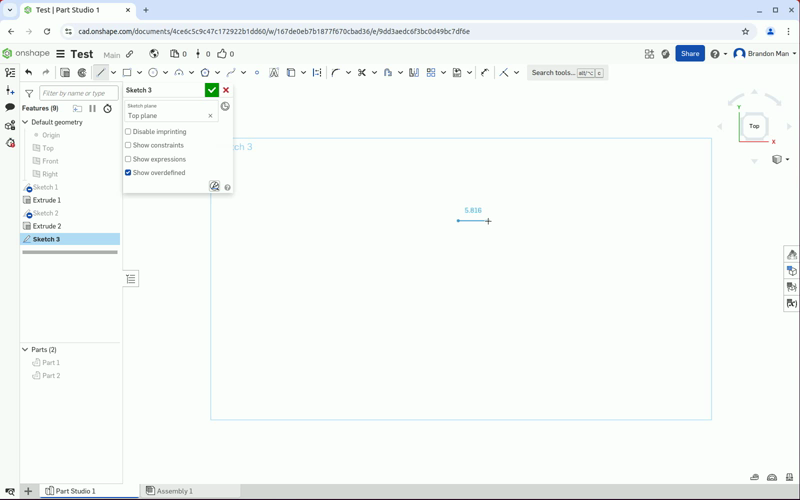
mouse_move(461, 220)
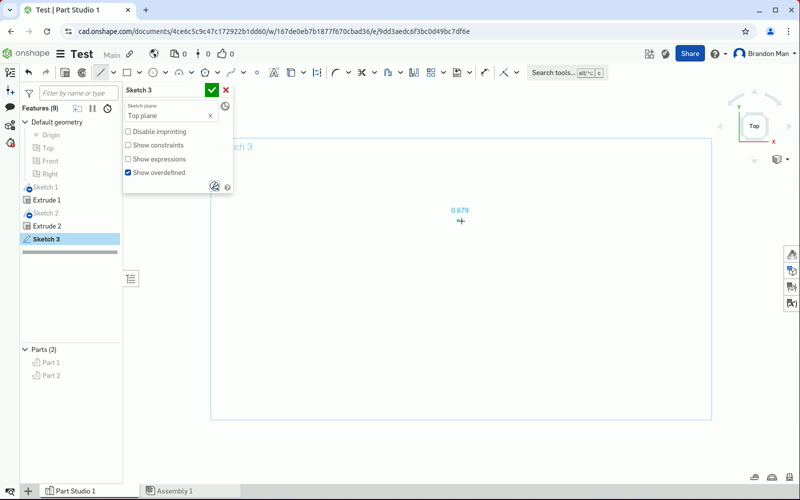
scroll(6)
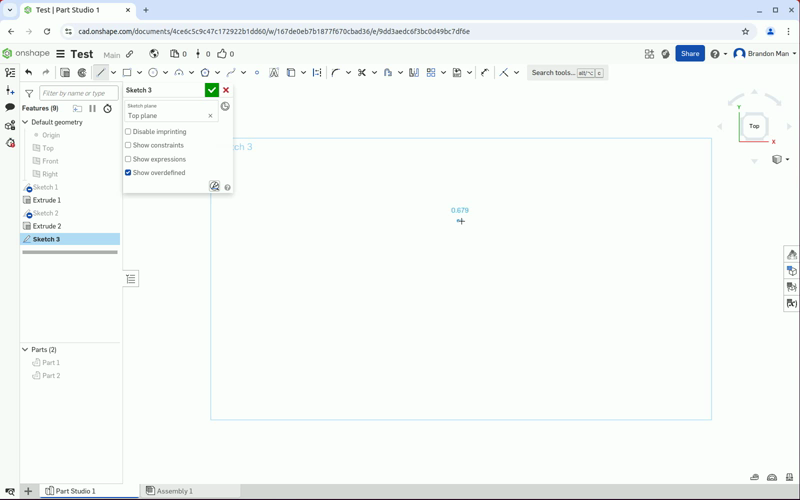
scroll(6)
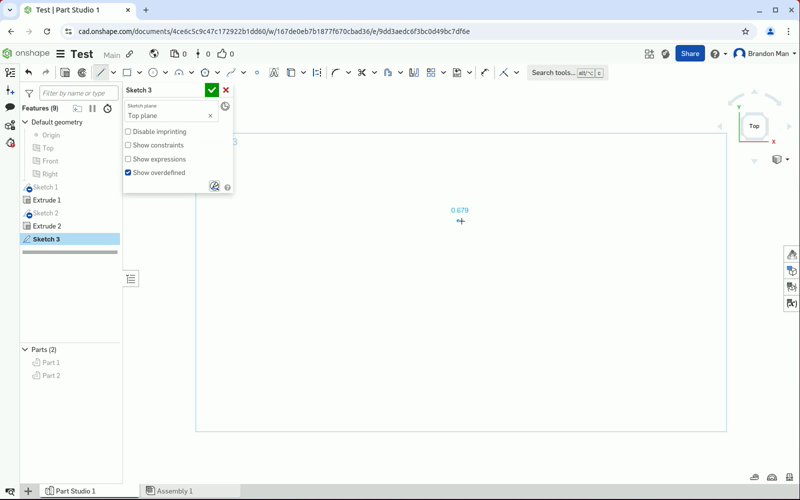
scroll(6)
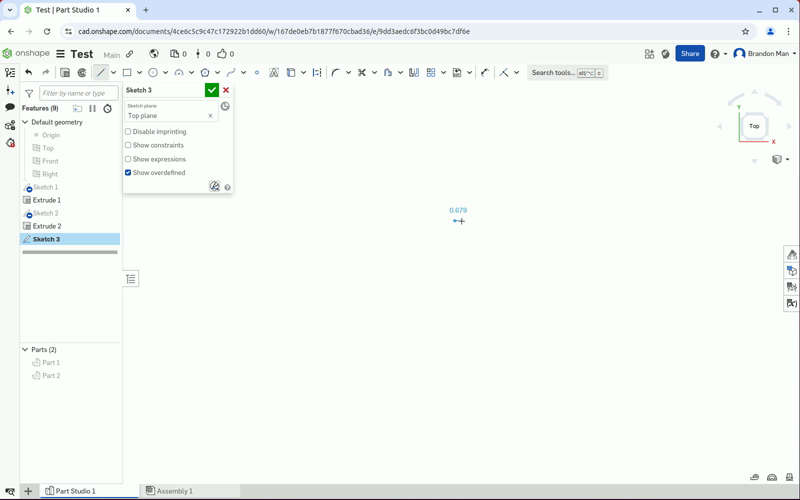
scroll(6)
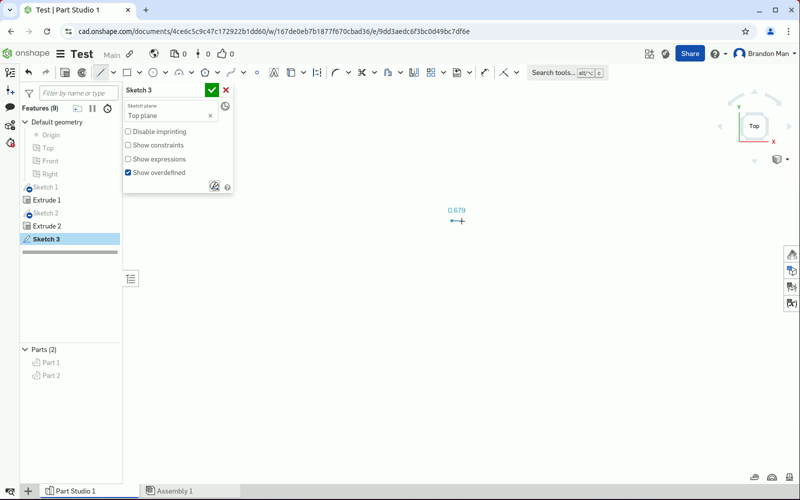
scroll(6)
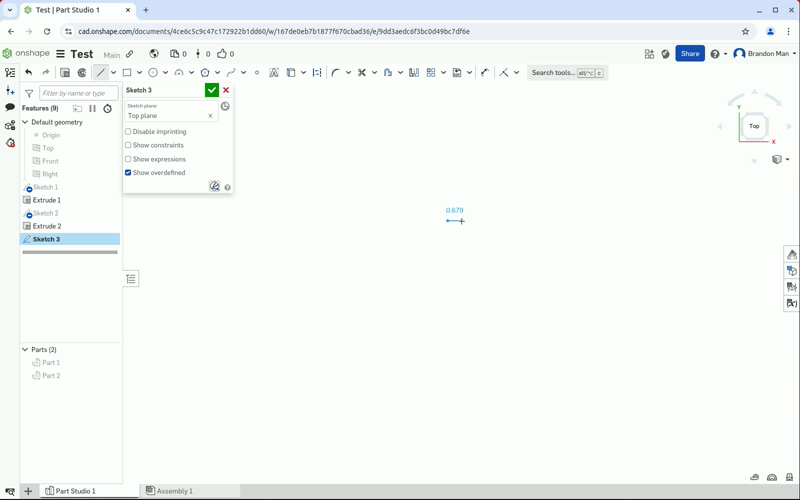
scroll(6)
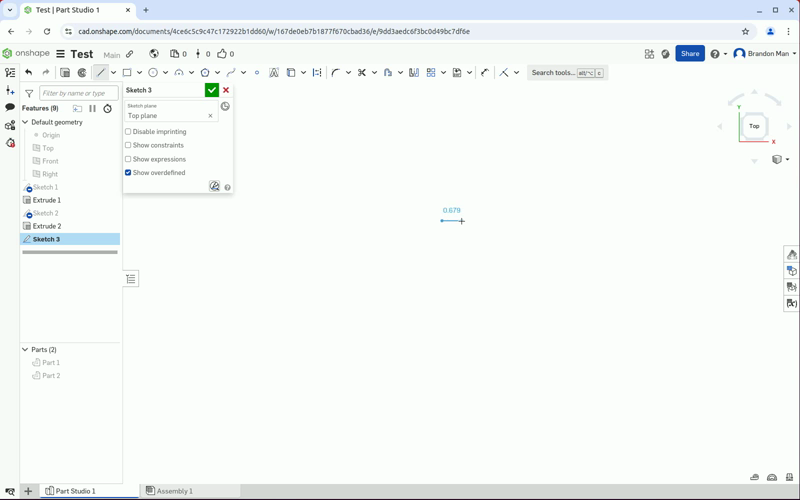
scroll(6)
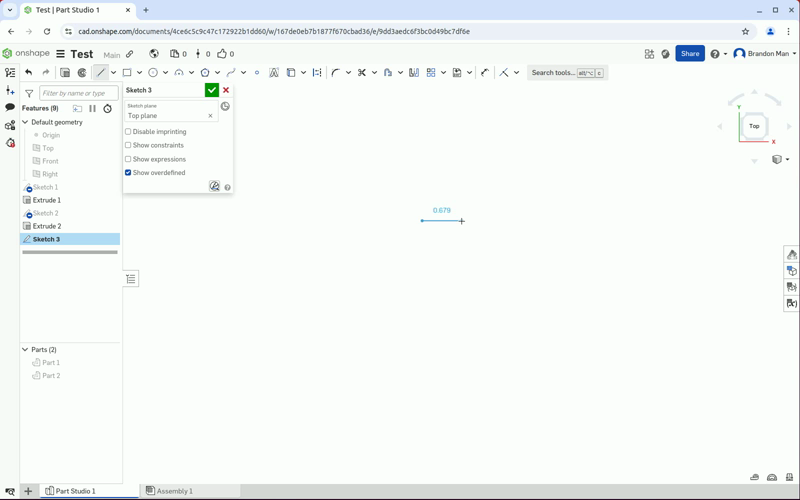
click(461, 220)
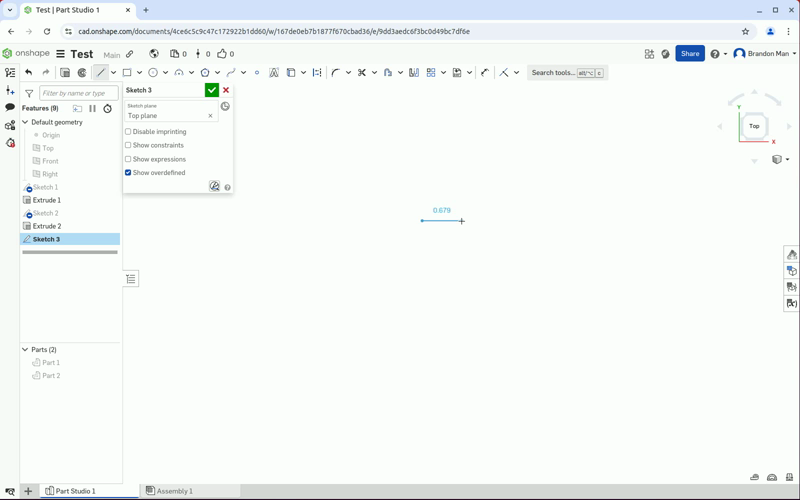
scroll(-6)
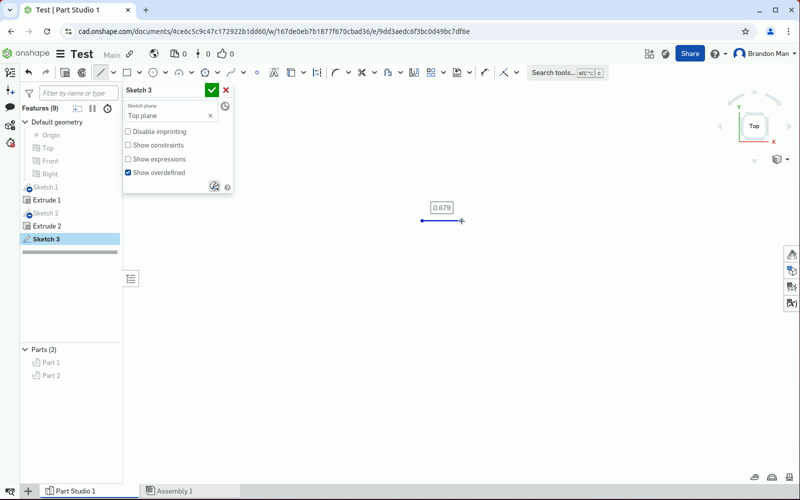
scroll(-6)
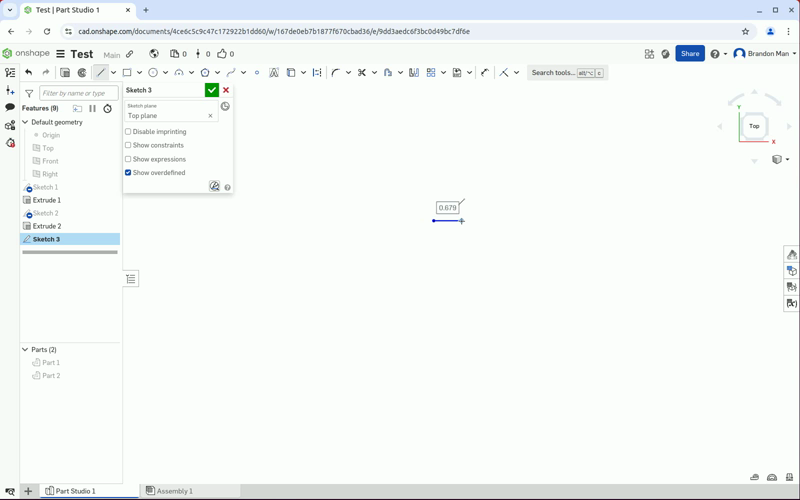
scroll(-6)
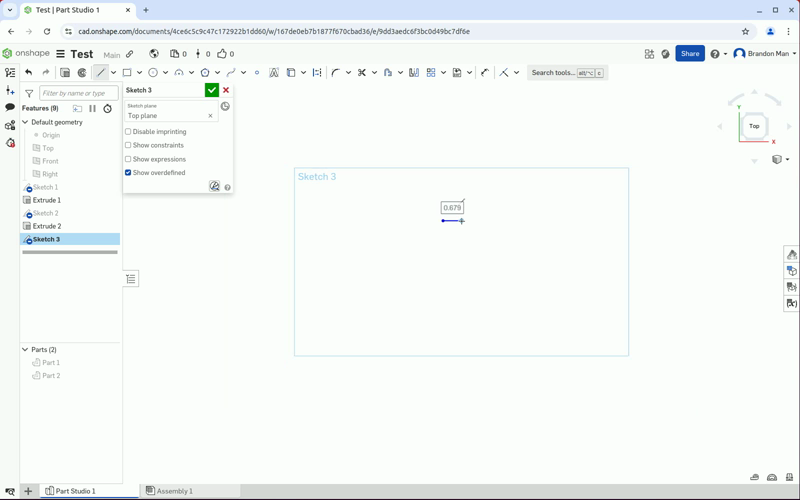
scroll(-6)
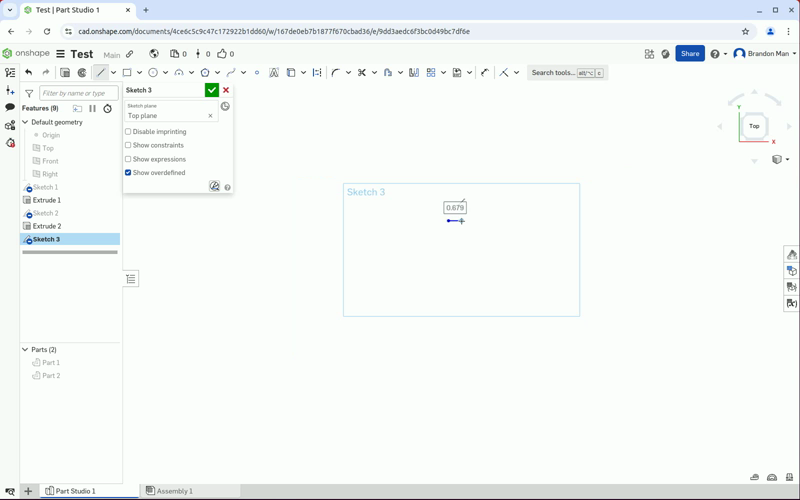
scroll(-6)
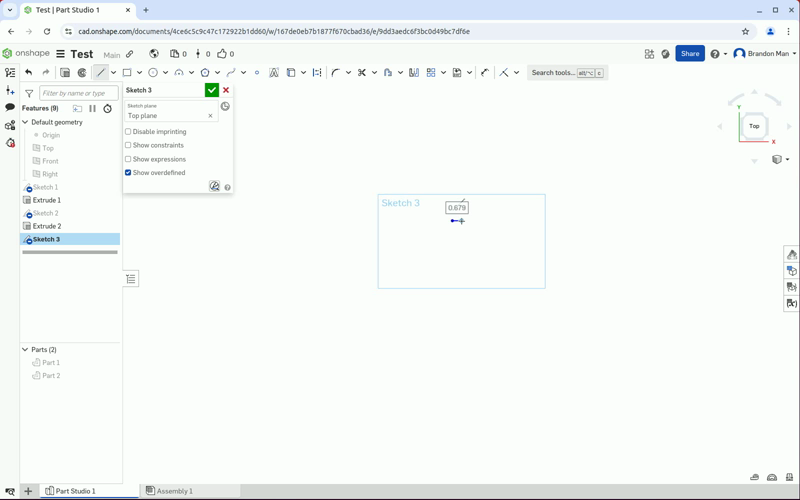
scroll(-6)
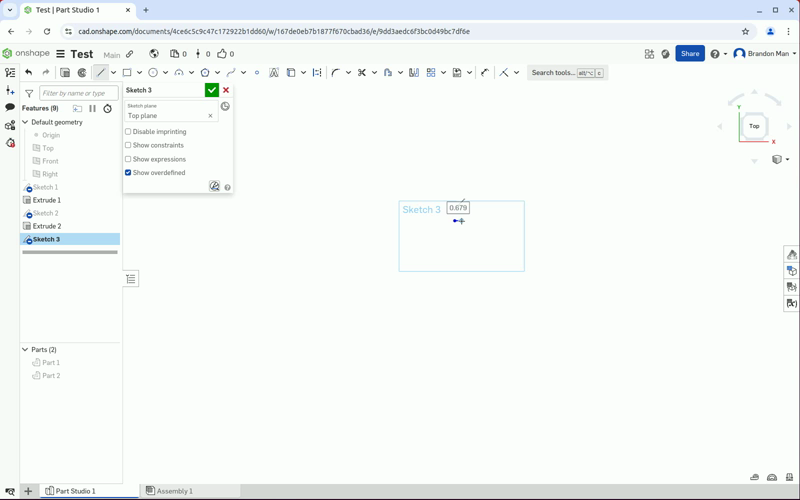
scroll(-6)
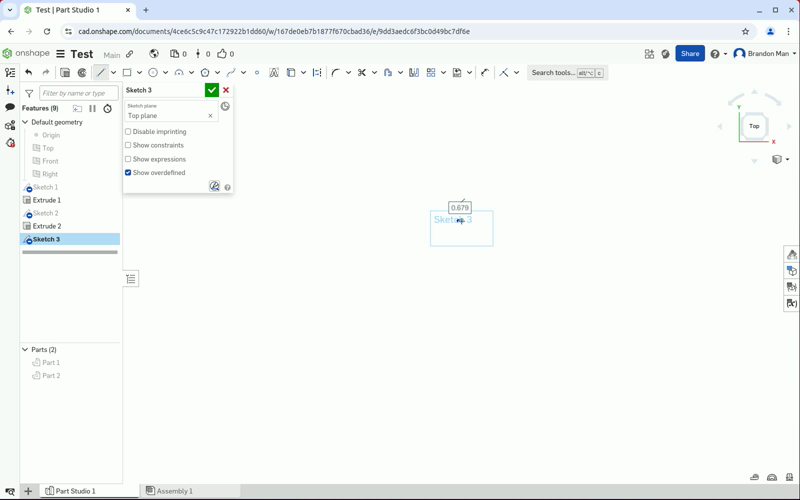
key_up(shift)
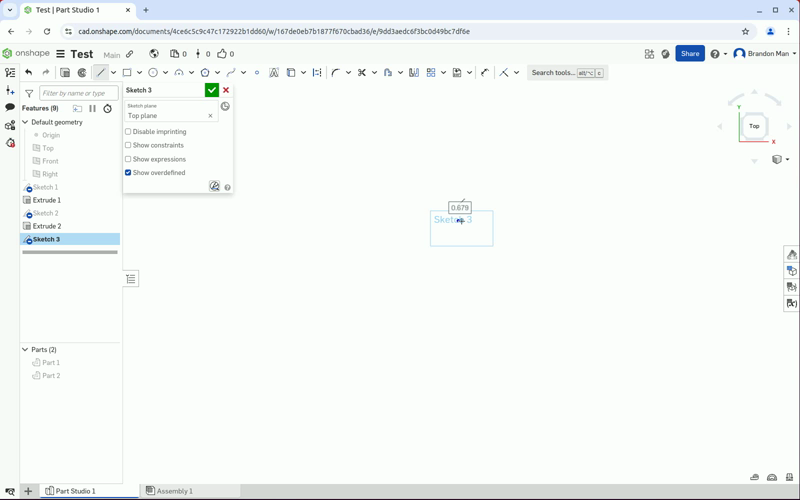
key_down(shift)
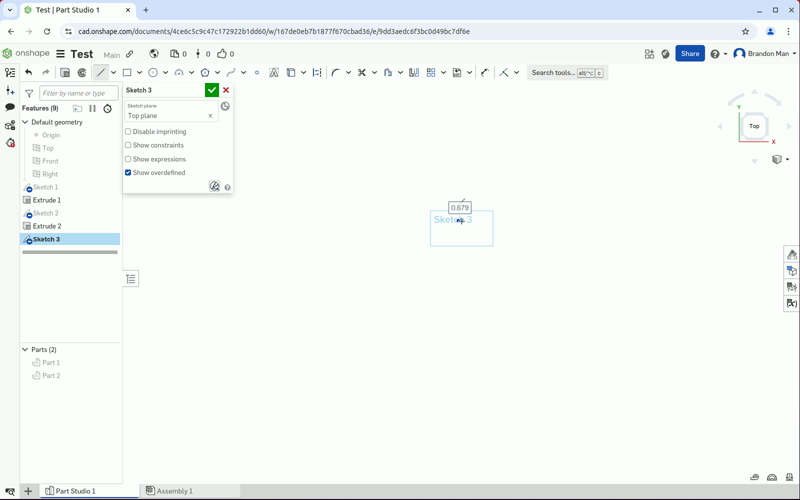
mouse_move(492, 220)
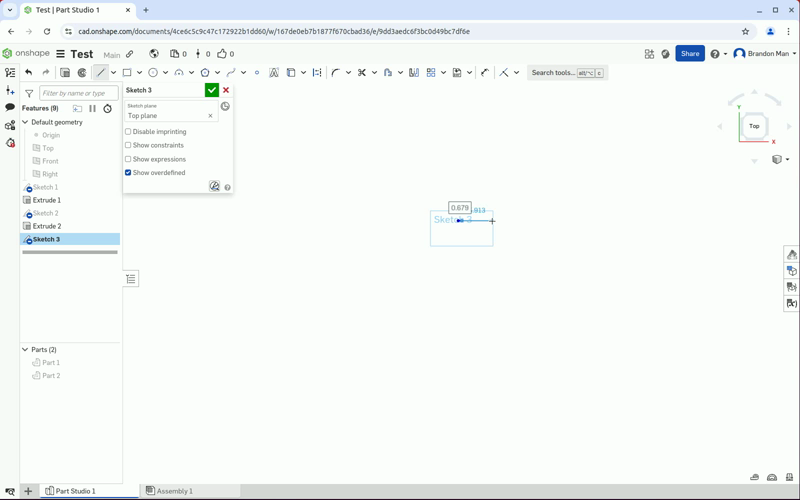
mouse_move(461, 218)
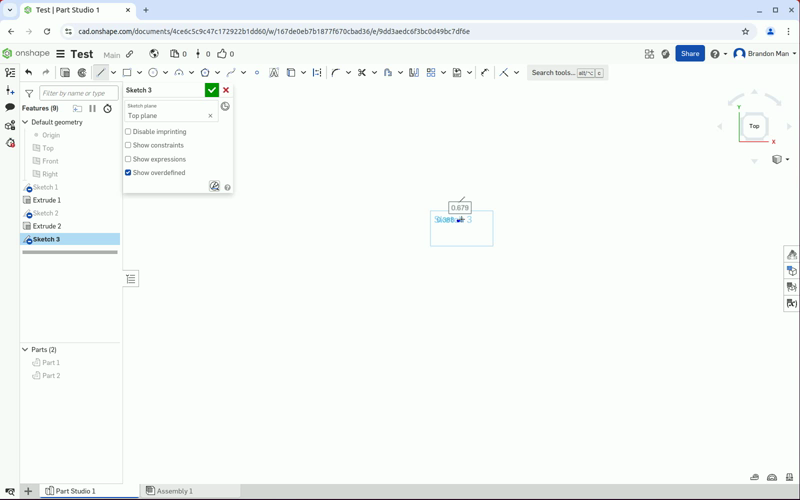
scroll(6)
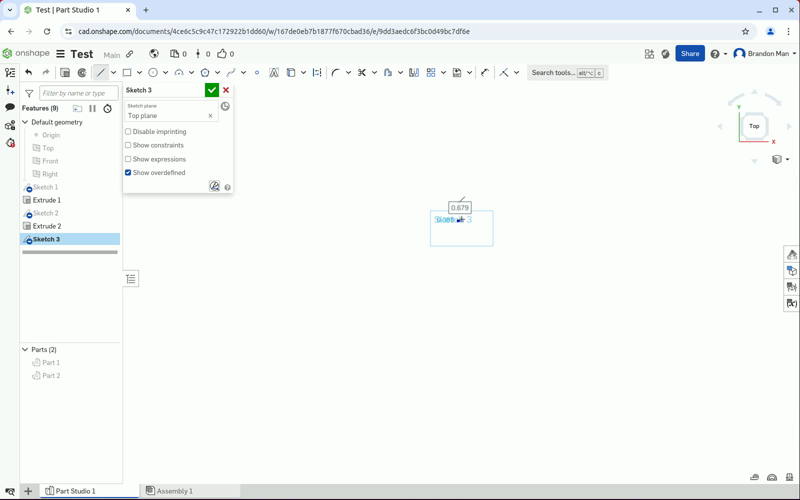
scroll(6)
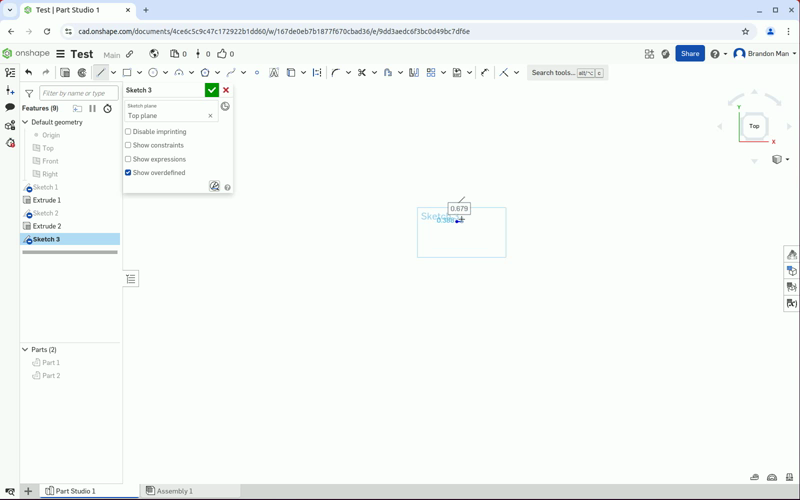
scroll(6)
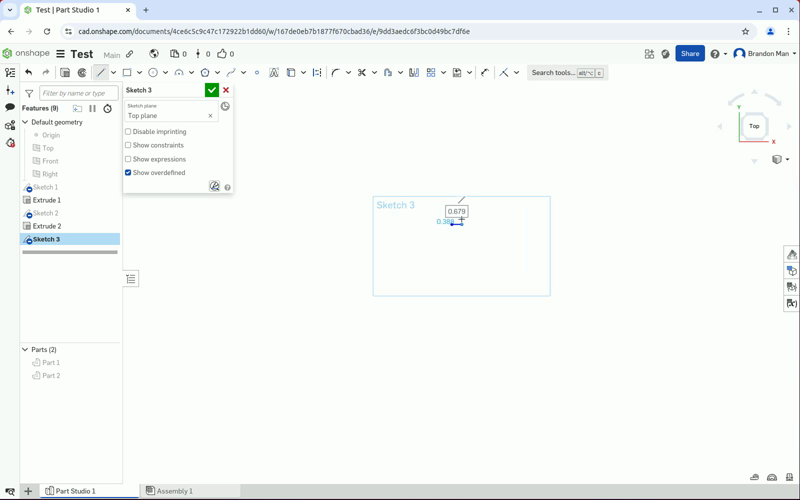
scroll(6)
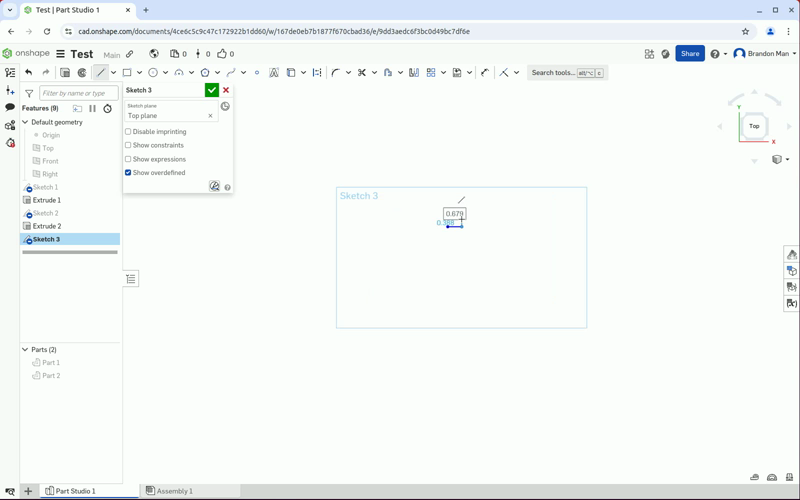
scroll(6)
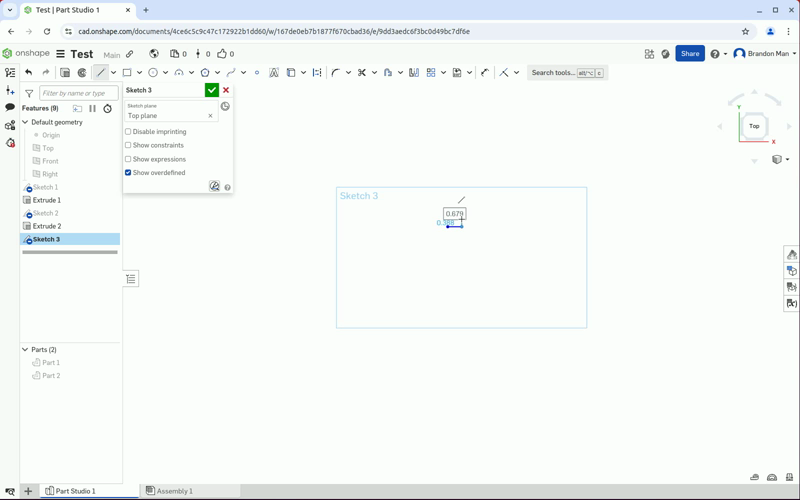
scroll(6)
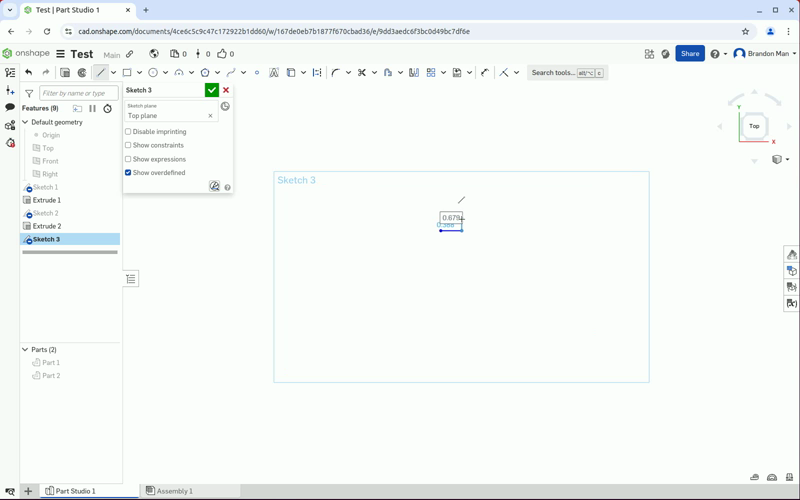
scroll(6)
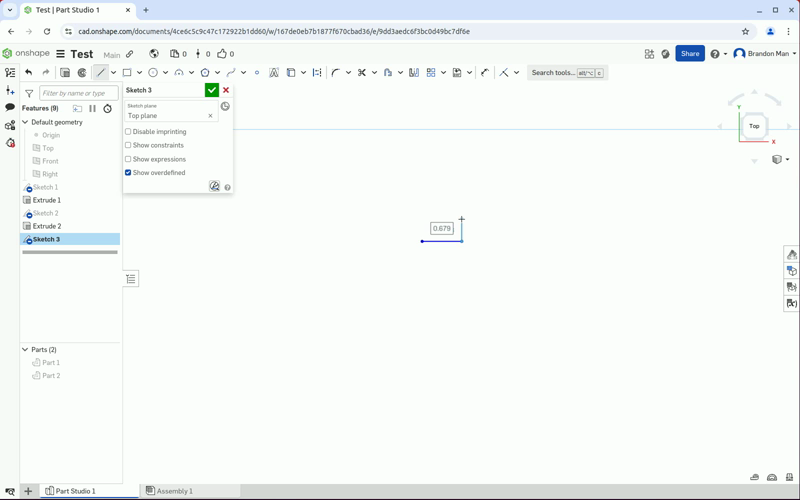
click(461, 218)
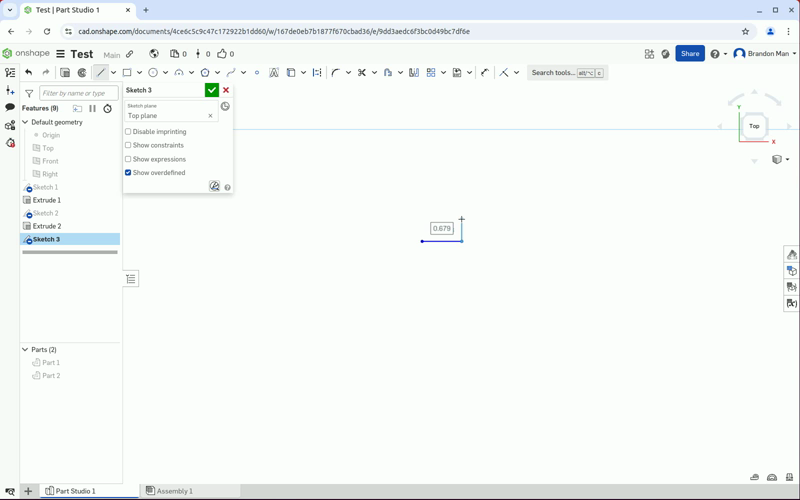
scroll(-6)
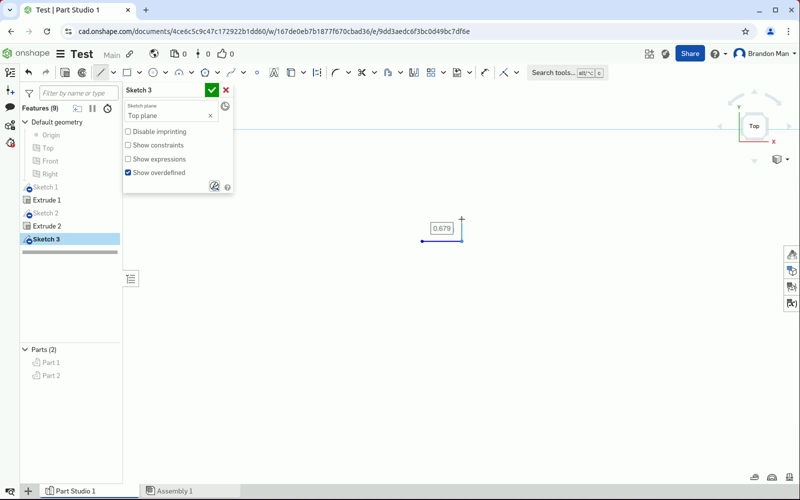
scroll(-6)
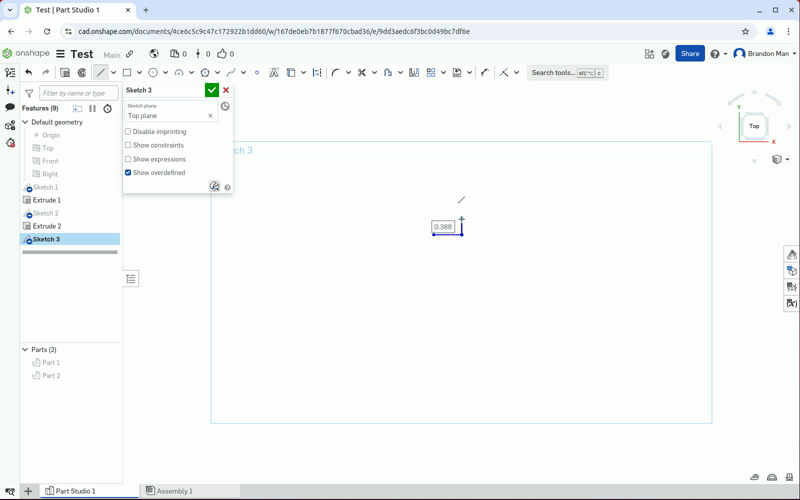
scroll(-6)
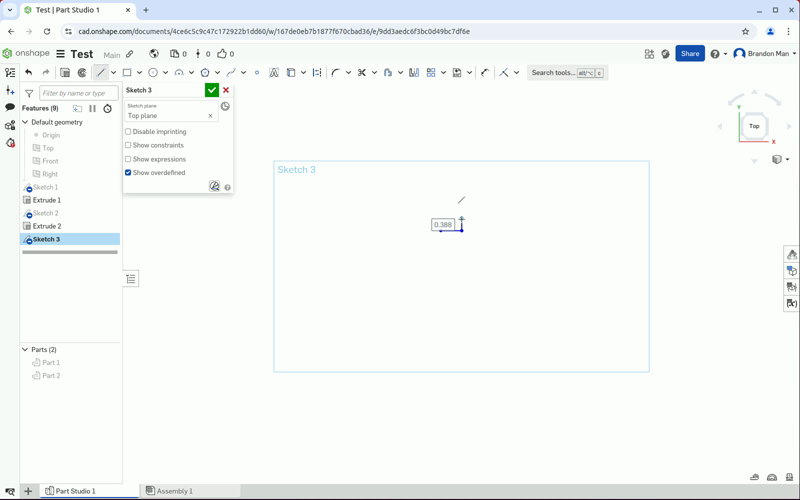
scroll(-6)
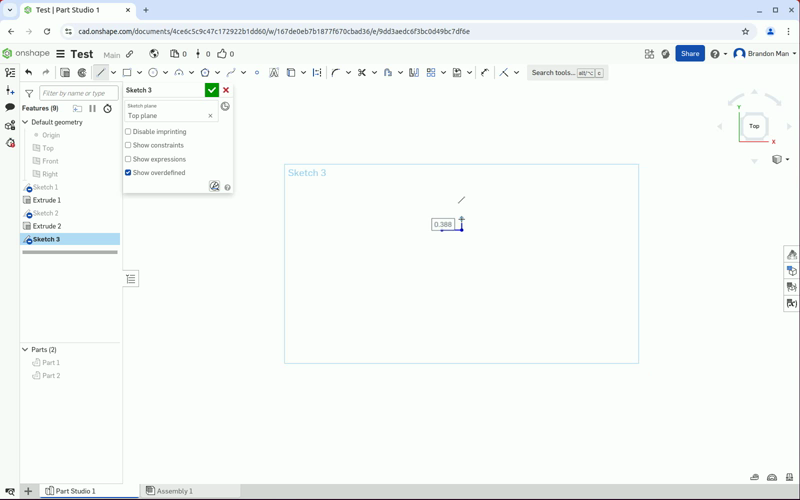
scroll(-6)
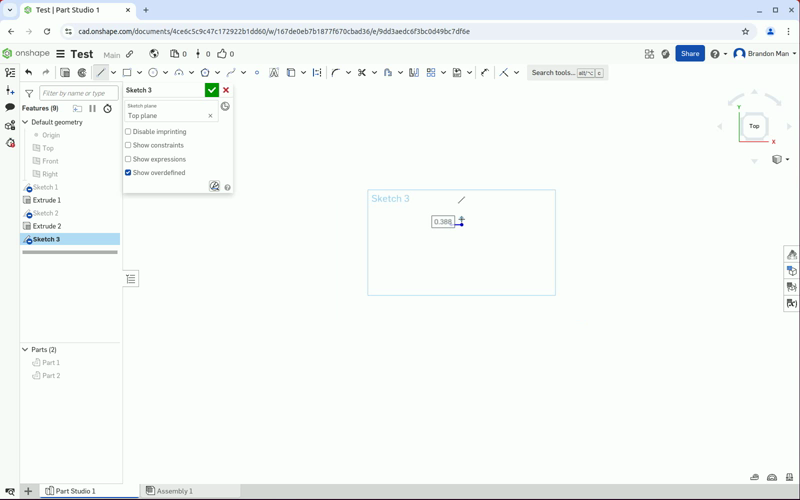
scroll(-6)
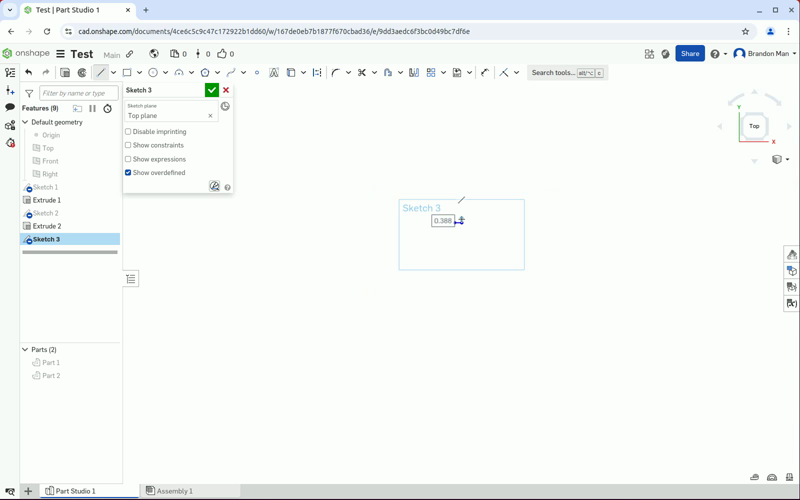
scroll(-6)
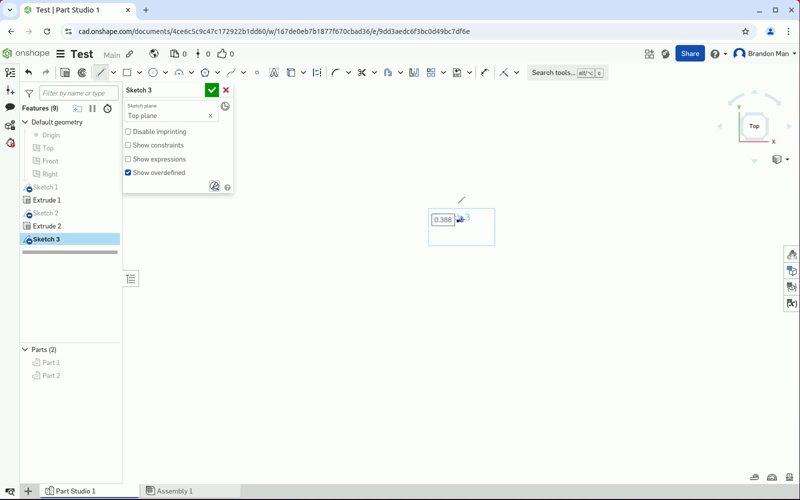
key_up(shift)
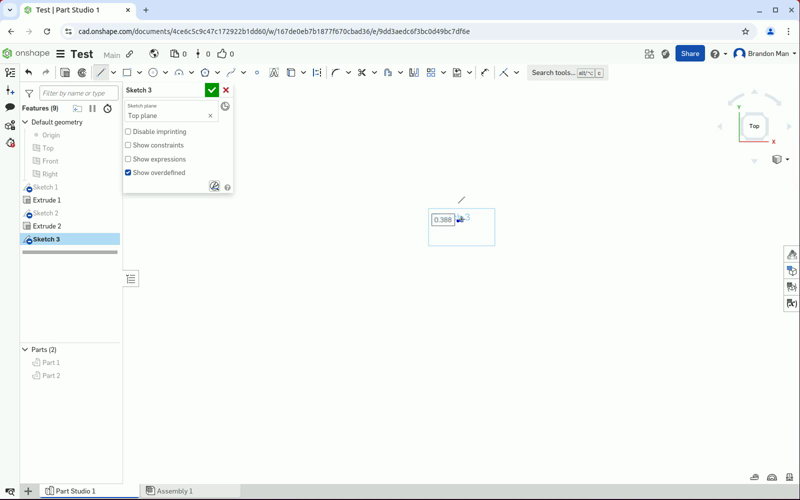
key_down(shift)
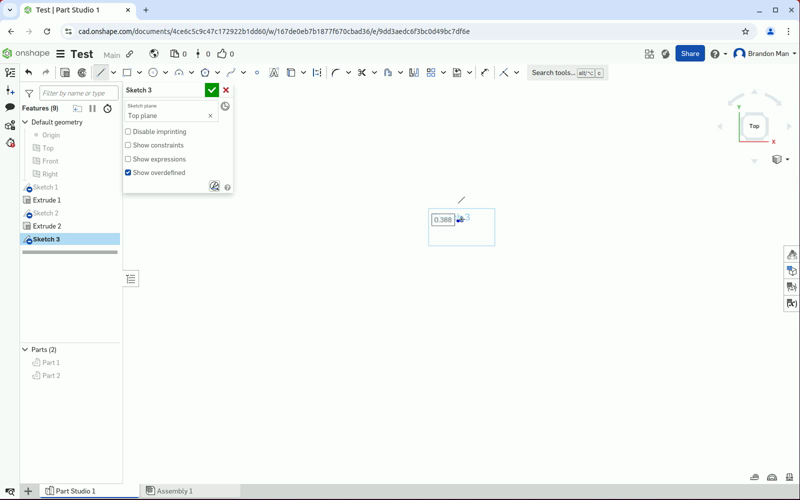
mouse_move(492, 218)
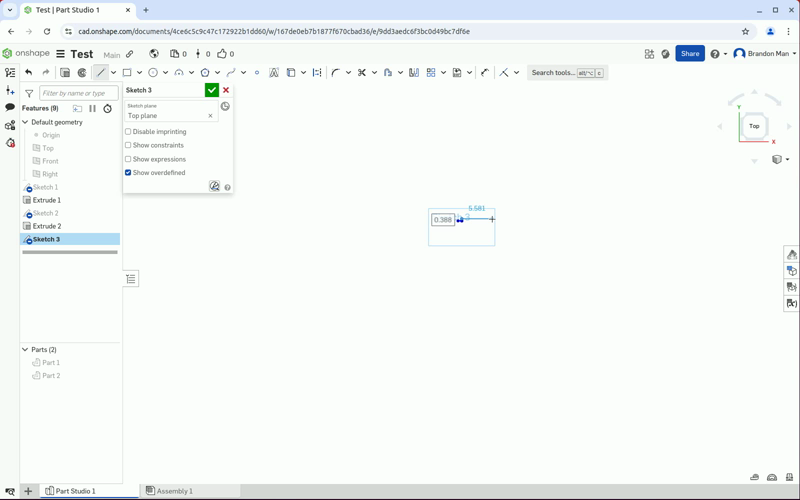
mouse_move(458, 218)
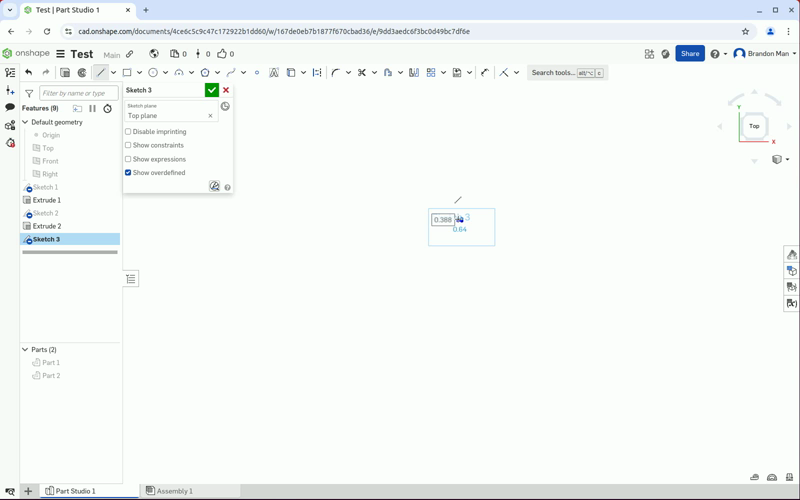
scroll(6)
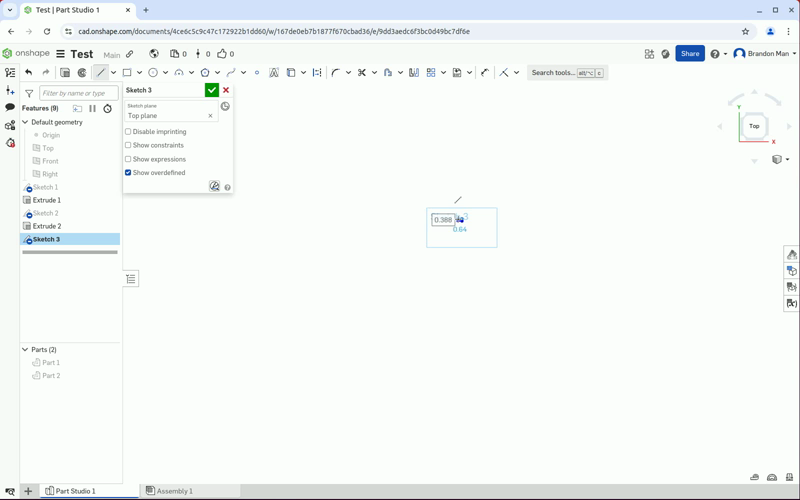
scroll(6)
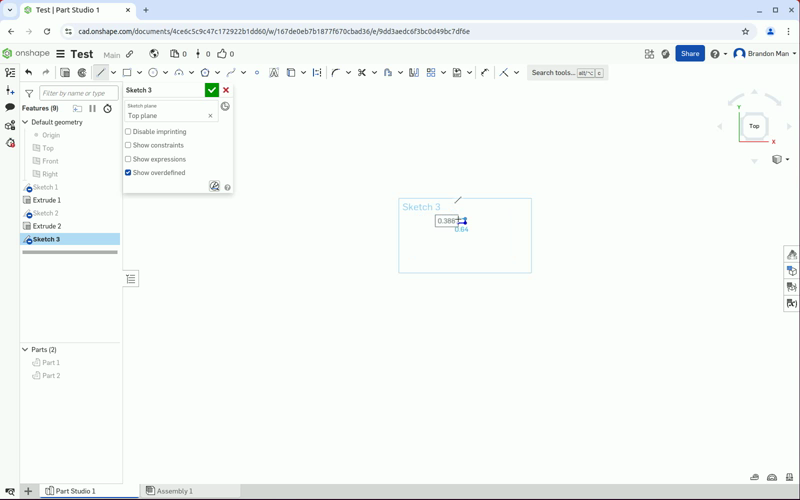
scroll(6)
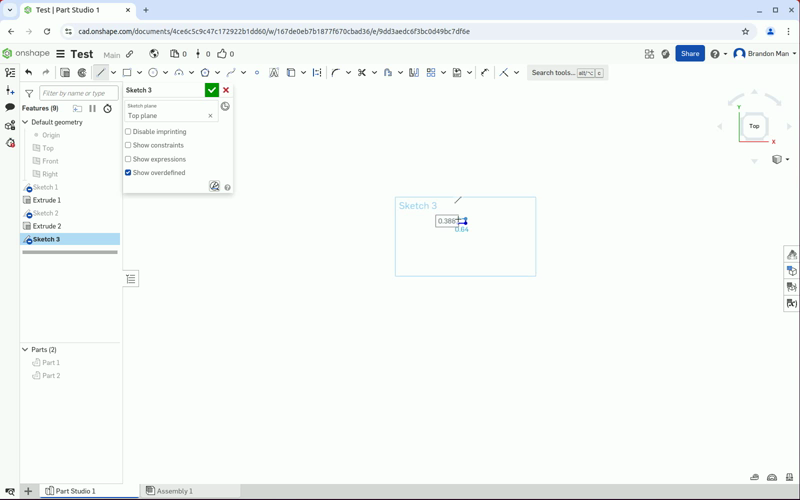
scroll(6)
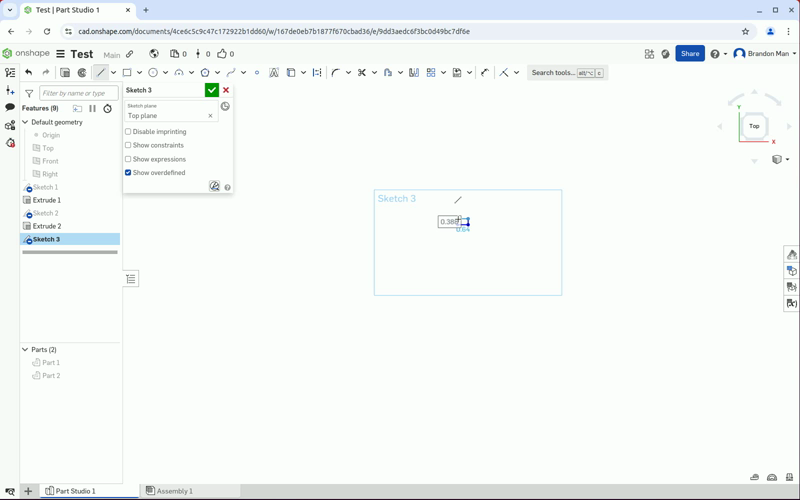
scroll(6)
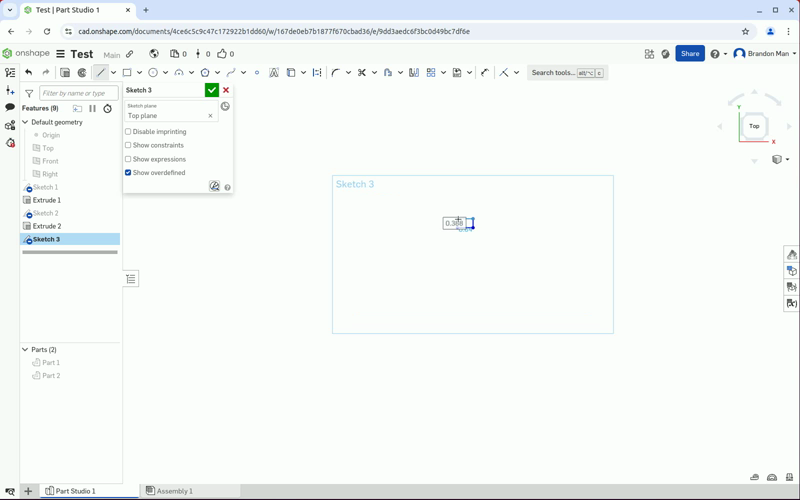
scroll(6)
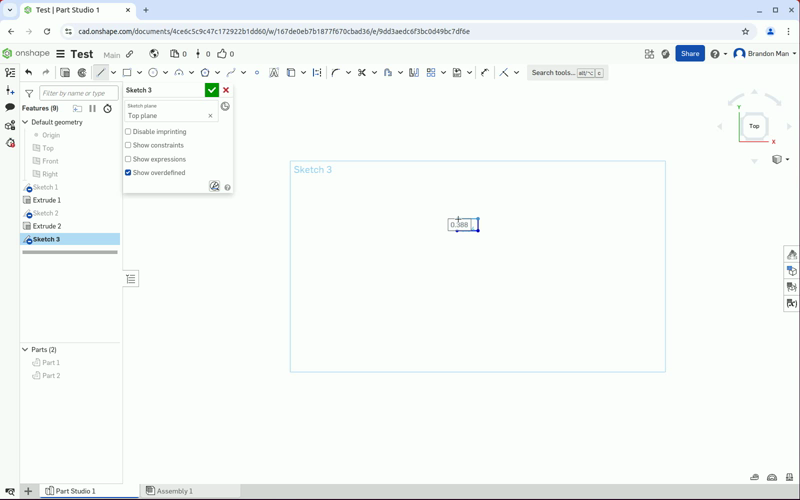
scroll(6)
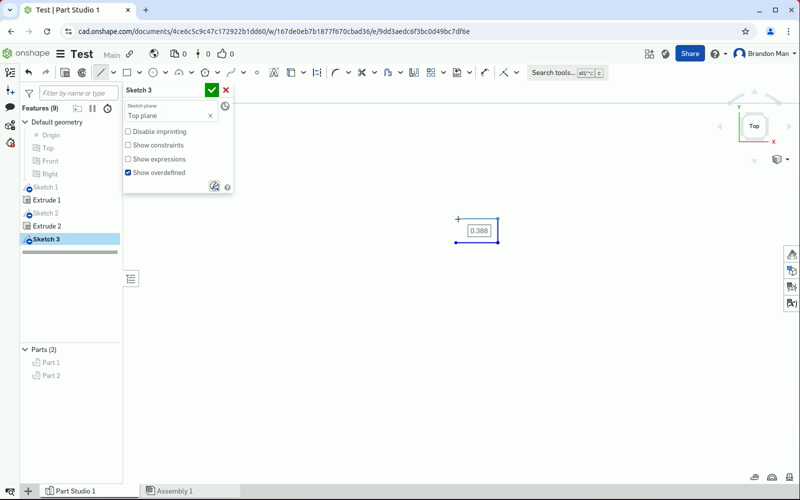
click(458, 218)
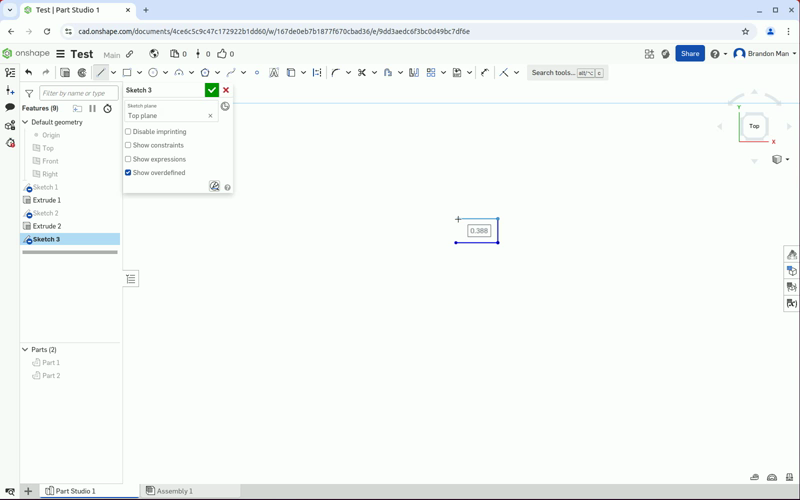
scroll(-6)
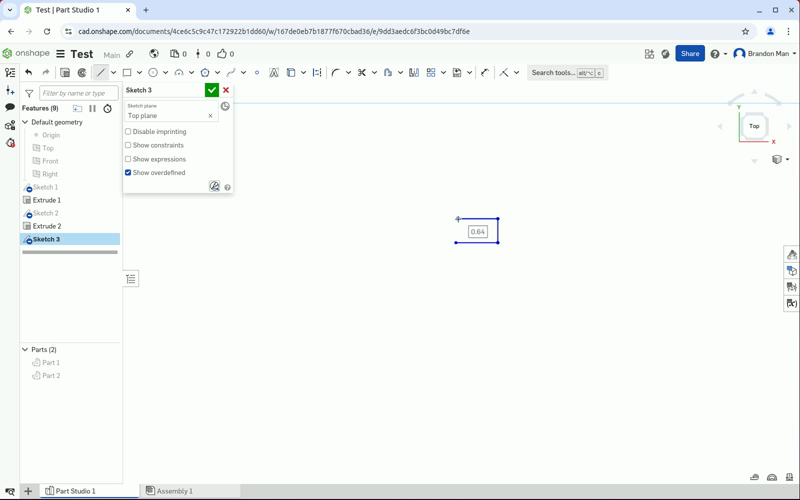
scroll(-6)
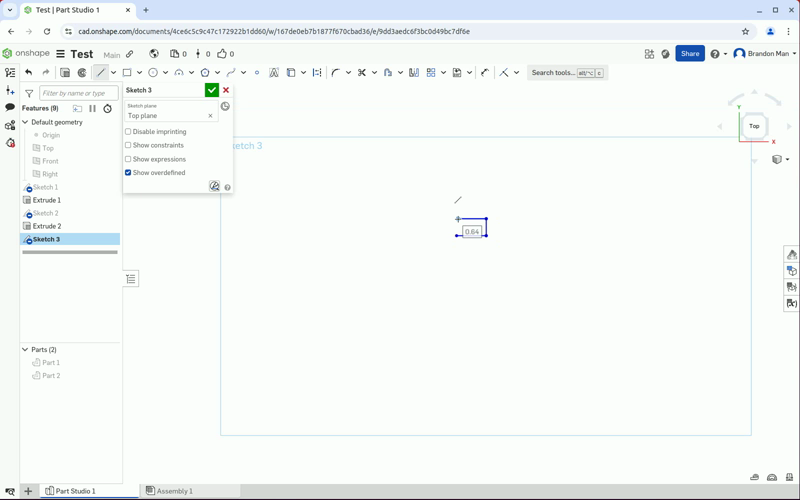
scroll(-6)
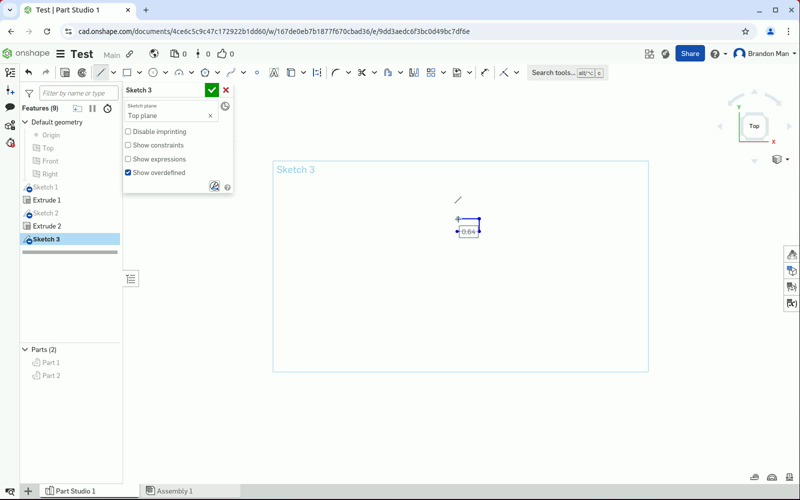
scroll(-6)
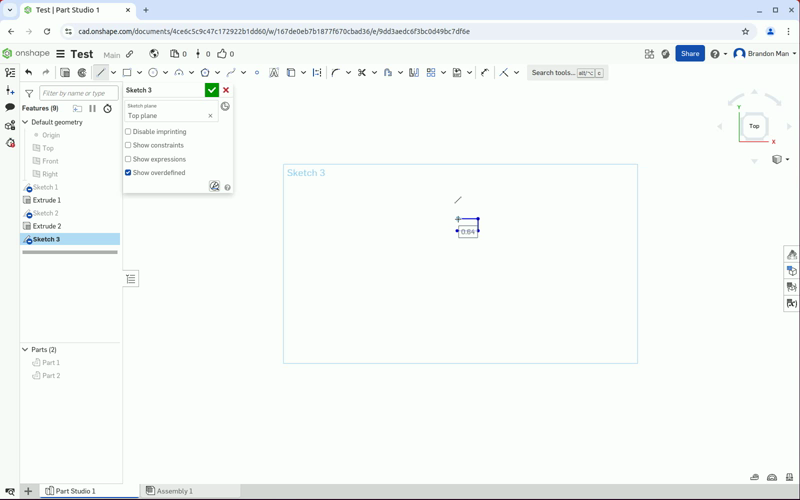
scroll(-6)
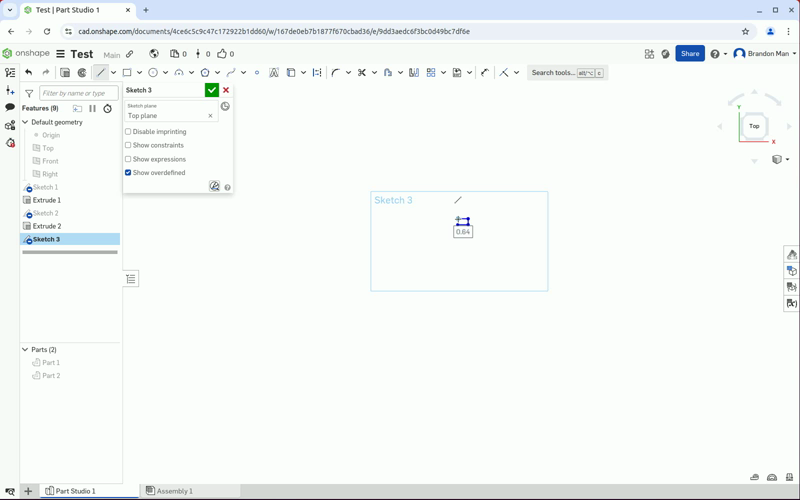
scroll(-6)
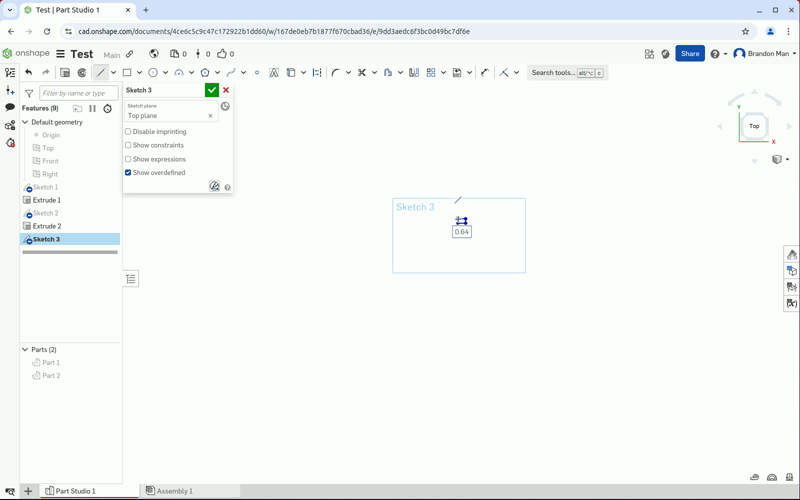
scroll(-6)
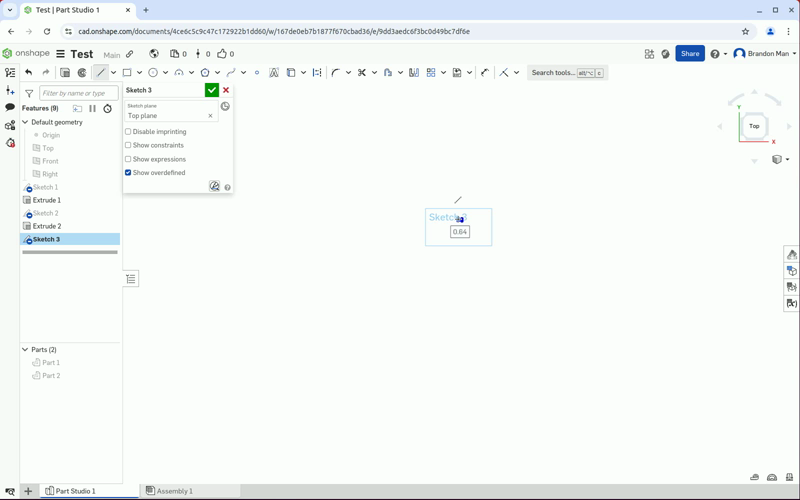
key_up(shift)
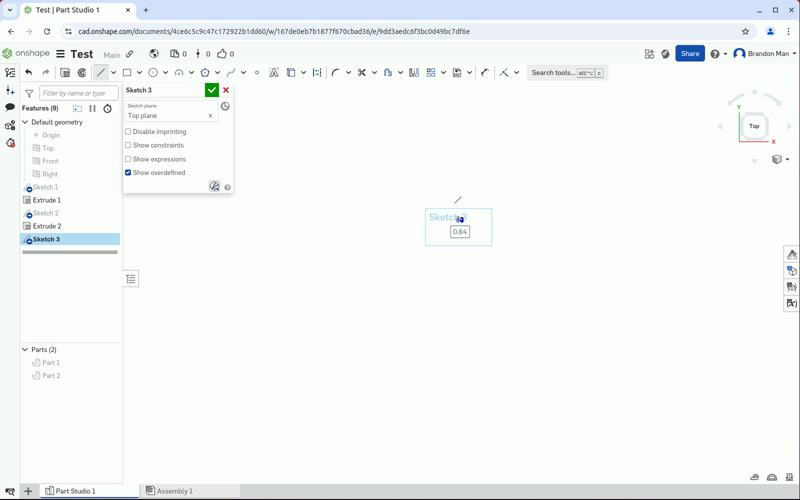
mouse_move(488, 218)
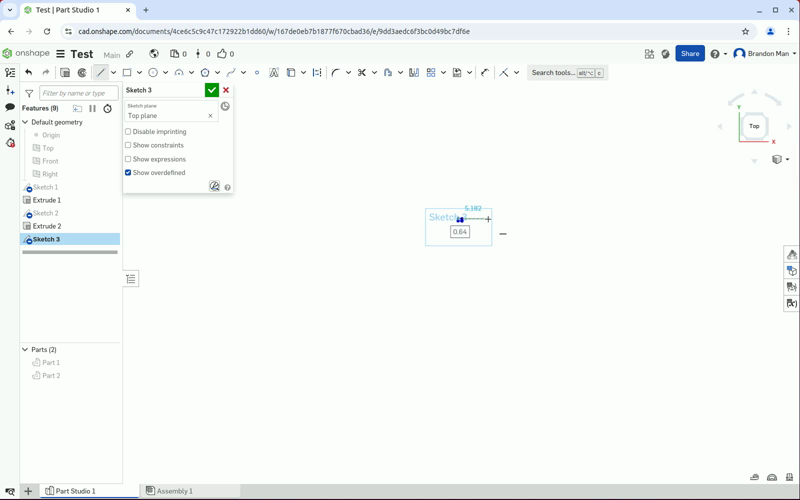
key_down(shift)
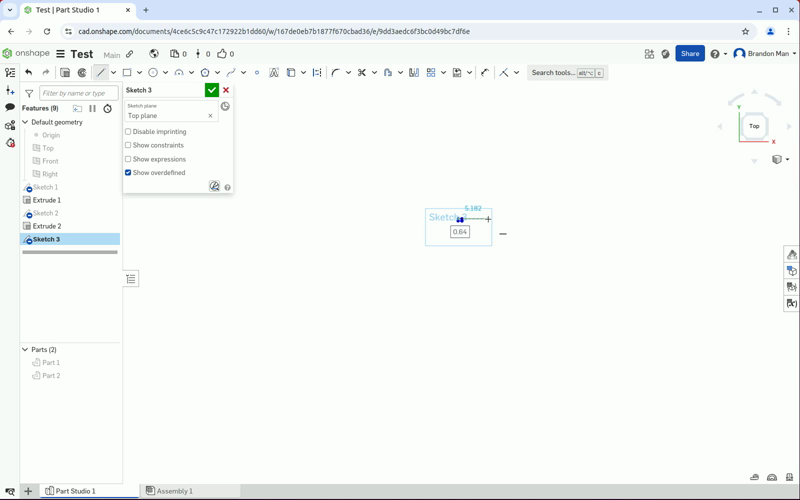
mouse_move(458, 220)
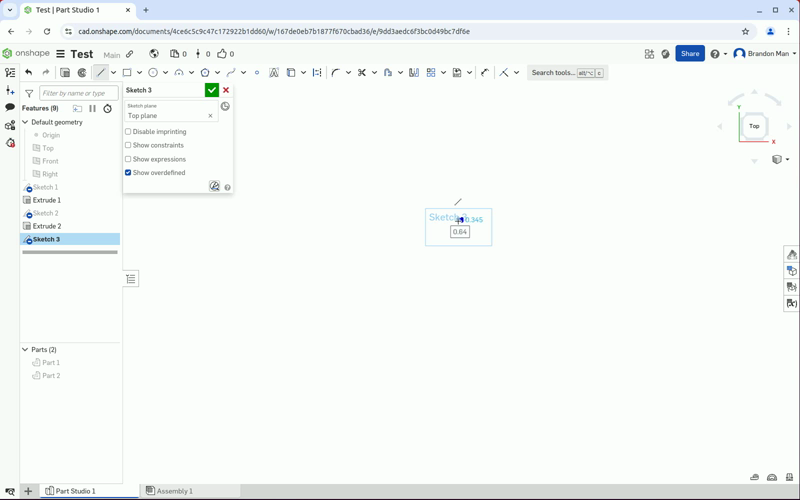
scroll(6)
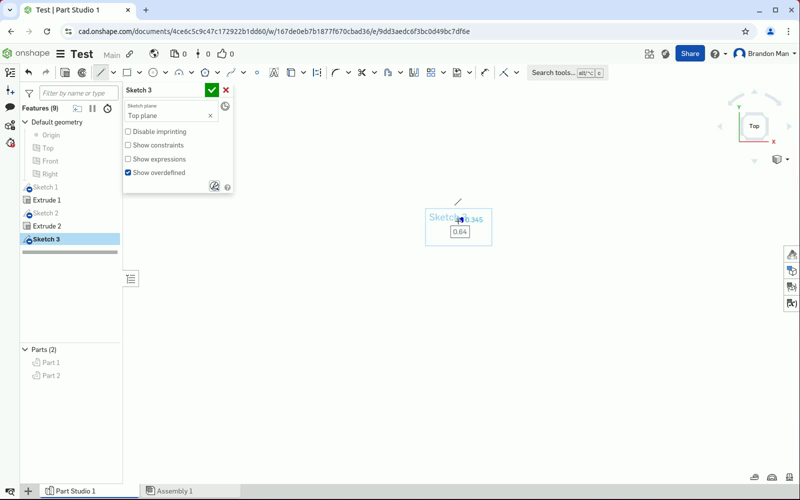
scroll(6)
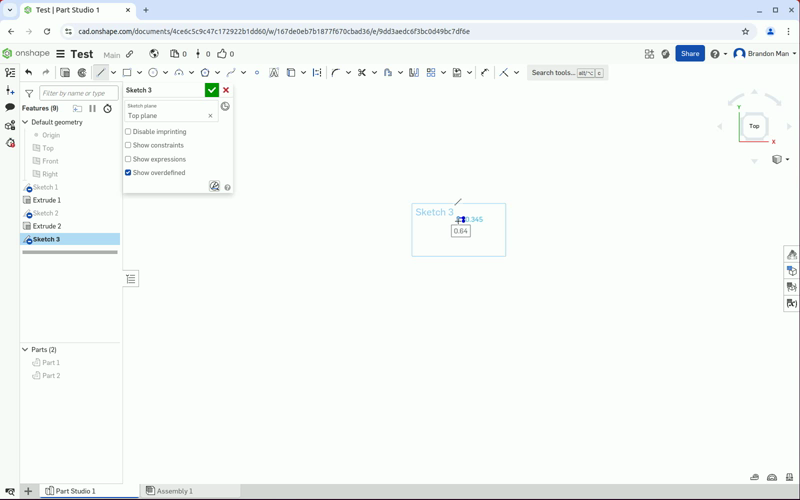
scroll(6)
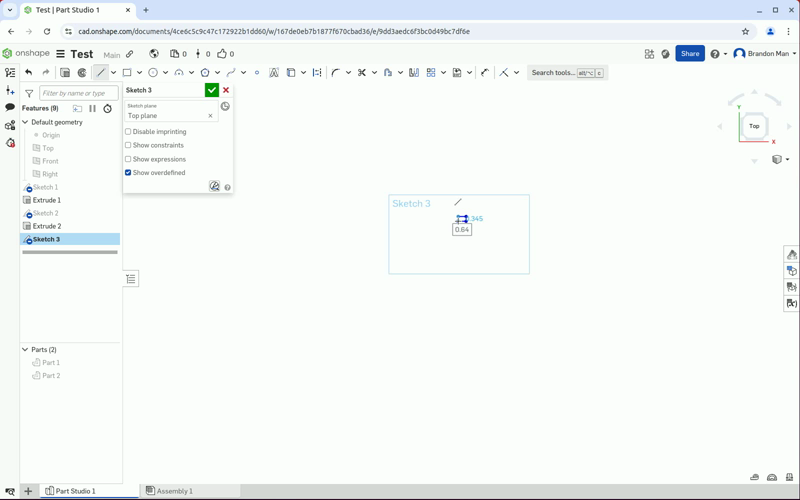
scroll(6)
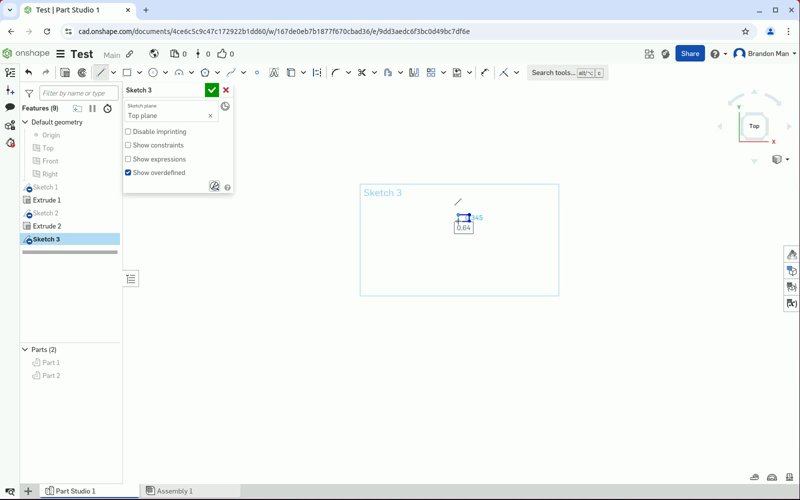
scroll(6)
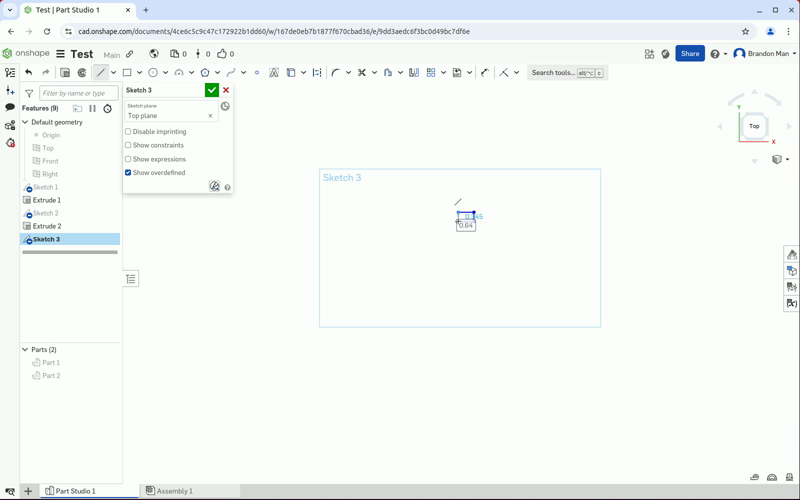
scroll(6)
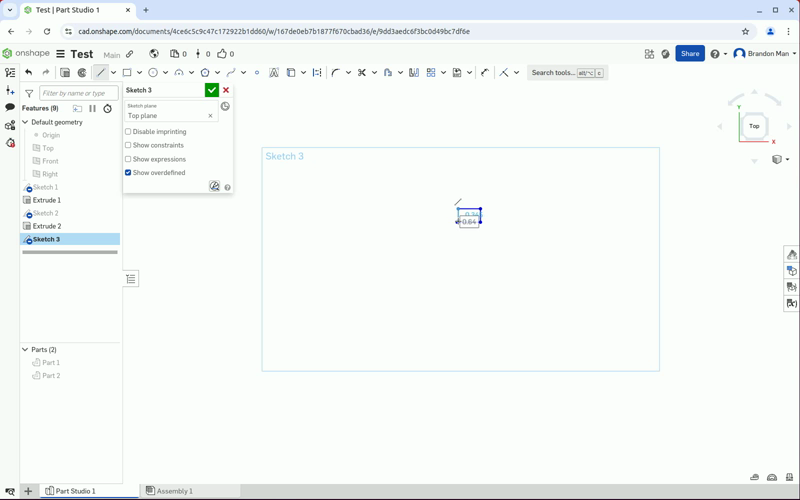
scroll(6)
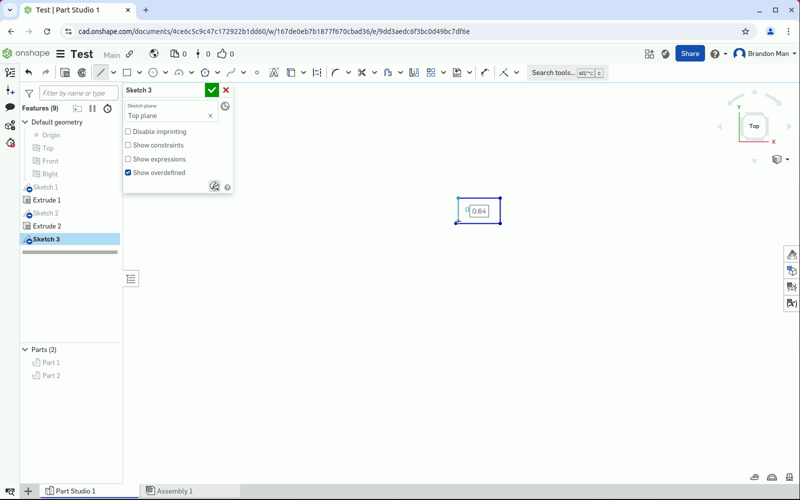
key_up(shift)
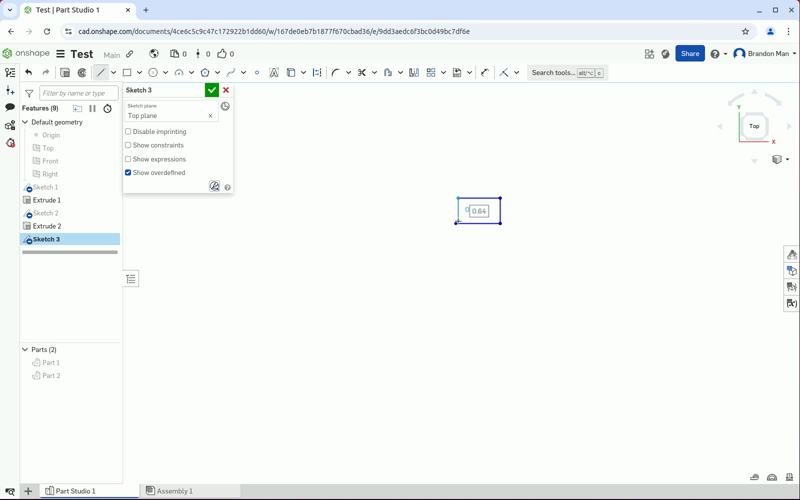
click(458, 220)
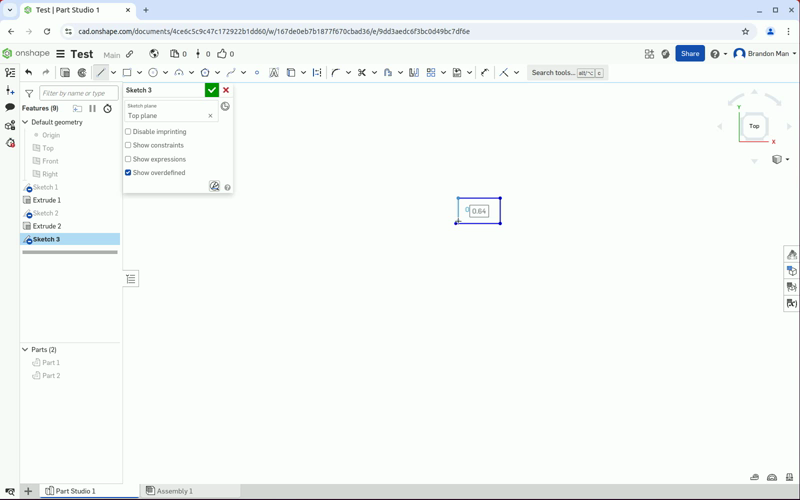
scroll(-6)
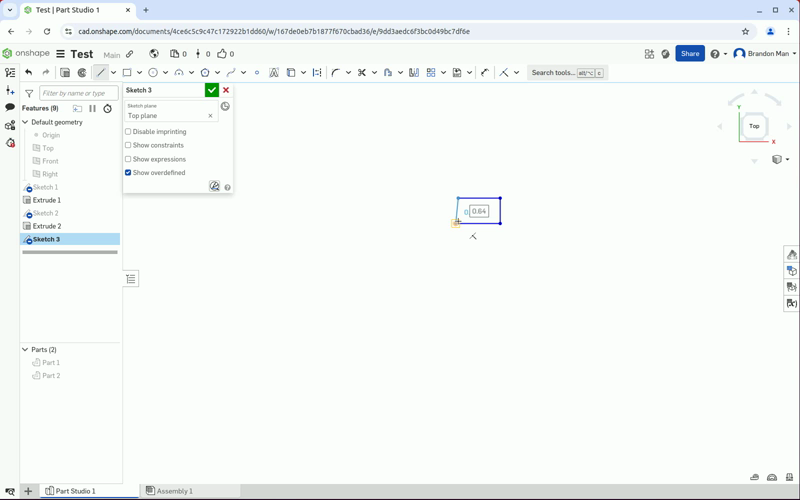
scroll(-6)
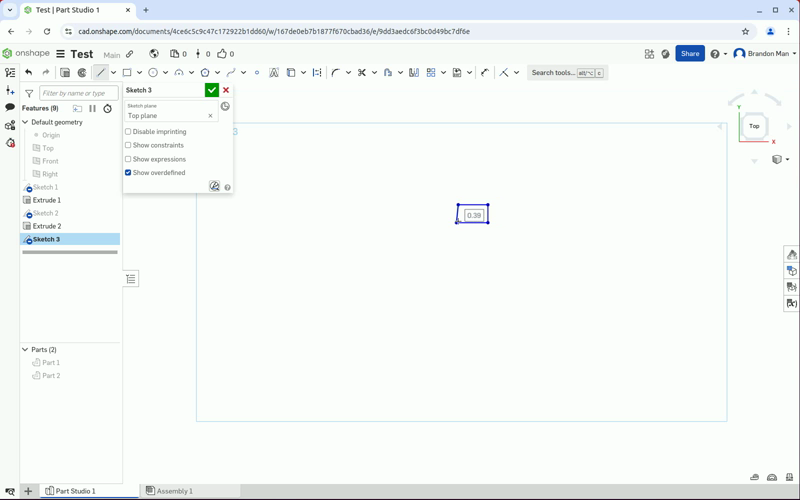
scroll(-6)
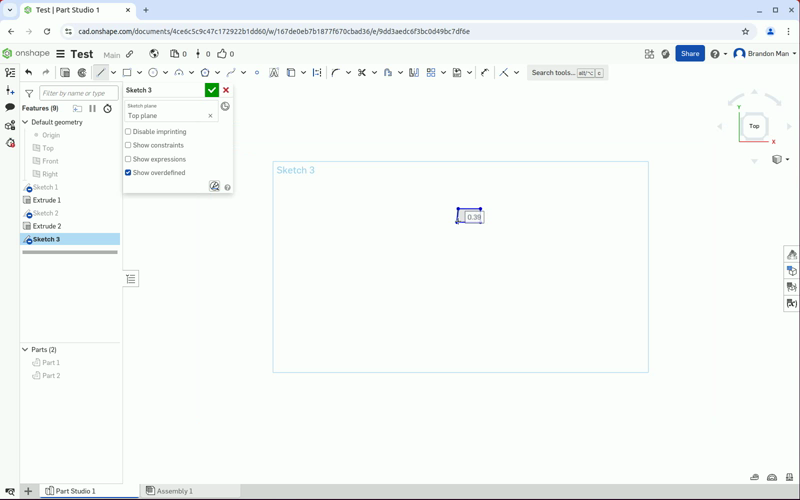
scroll(-6)
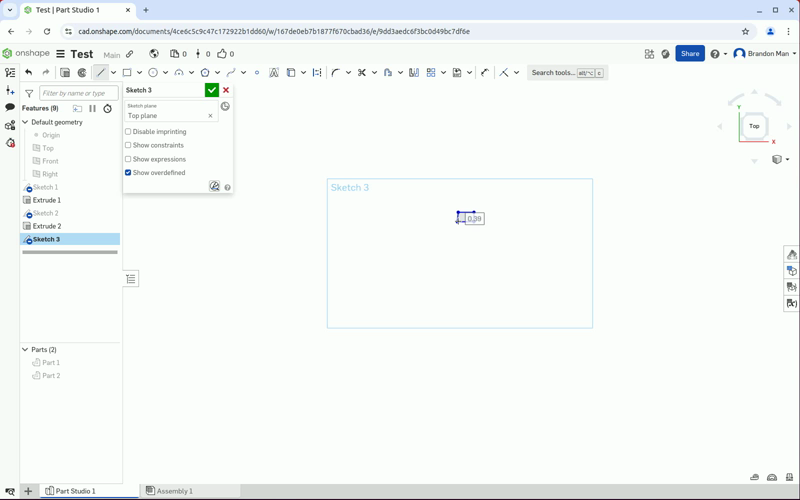
scroll(-6)
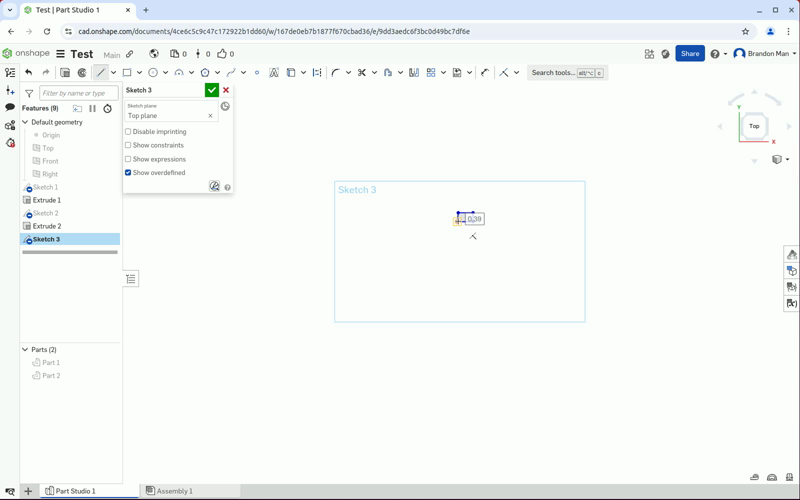
scroll(-6)
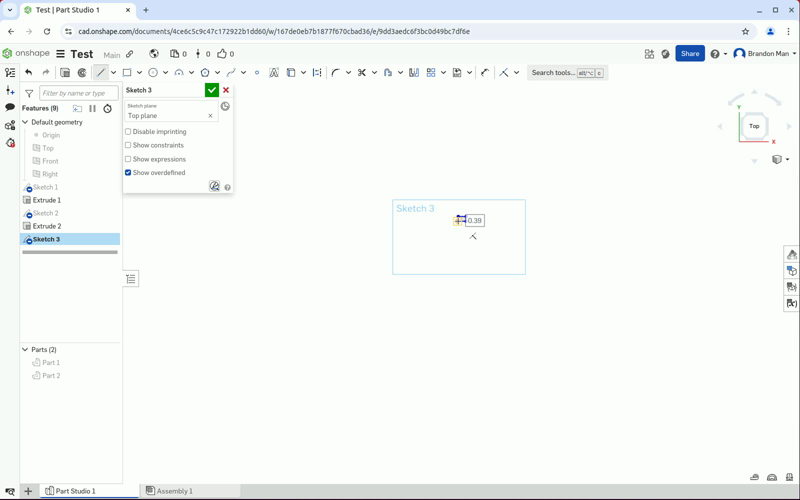
scroll(-6)
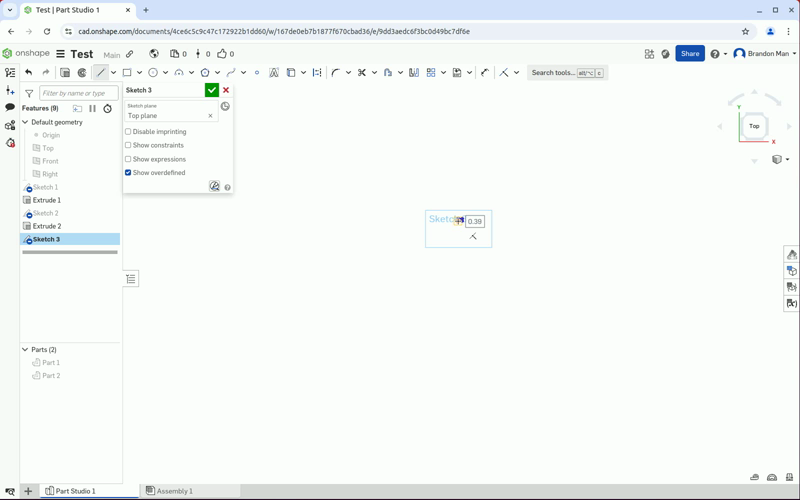
key(esc)
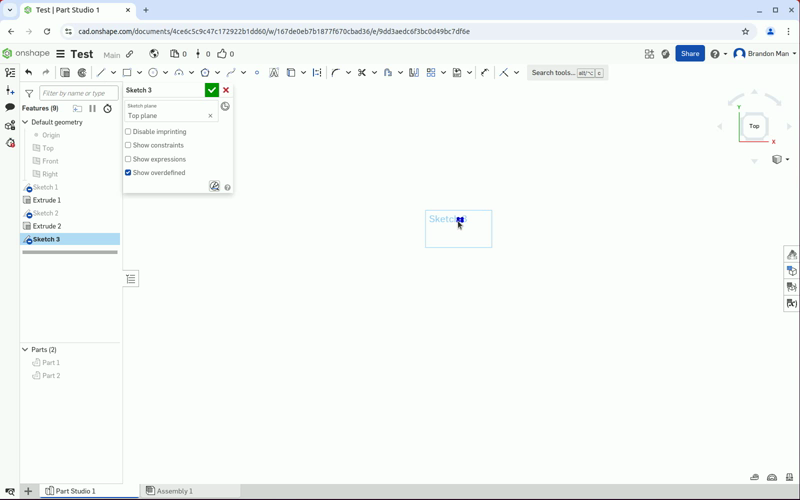
mouse_move(459, 220)
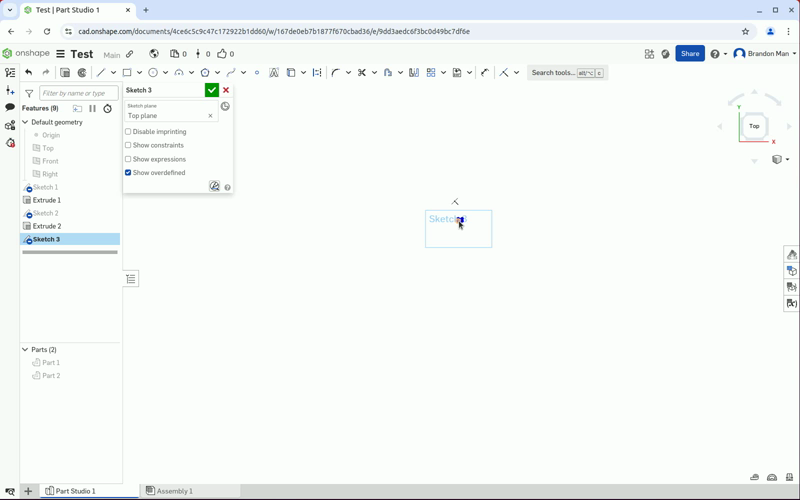
scroll(6)
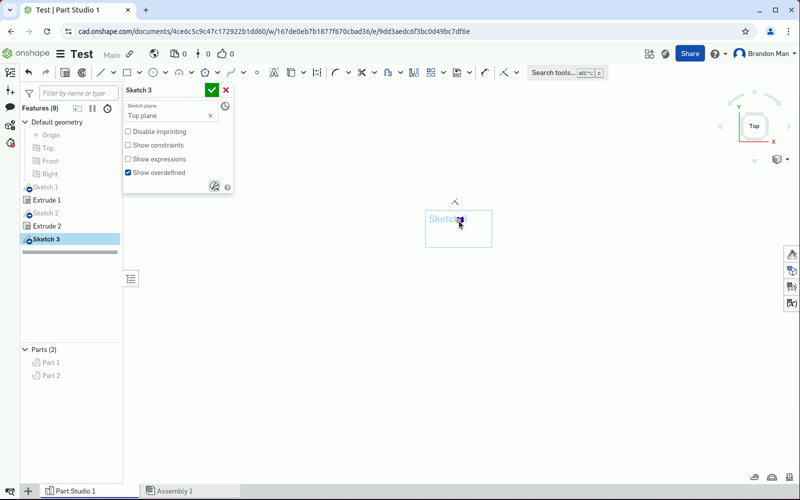
scroll(6)
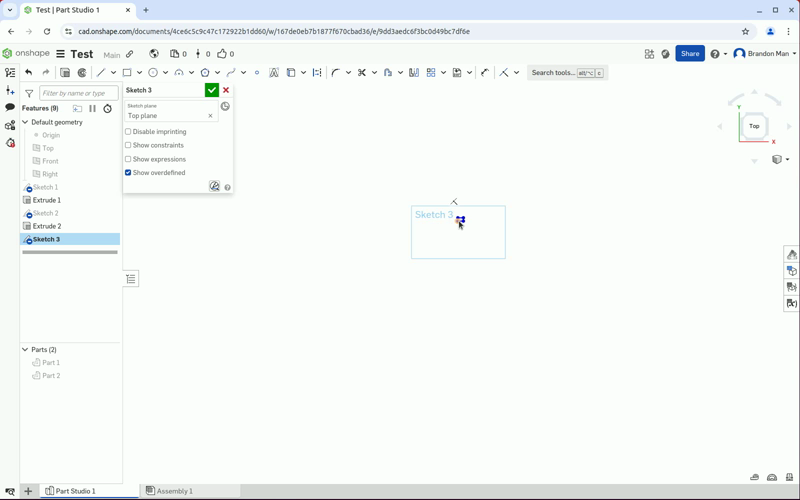
scroll(6)
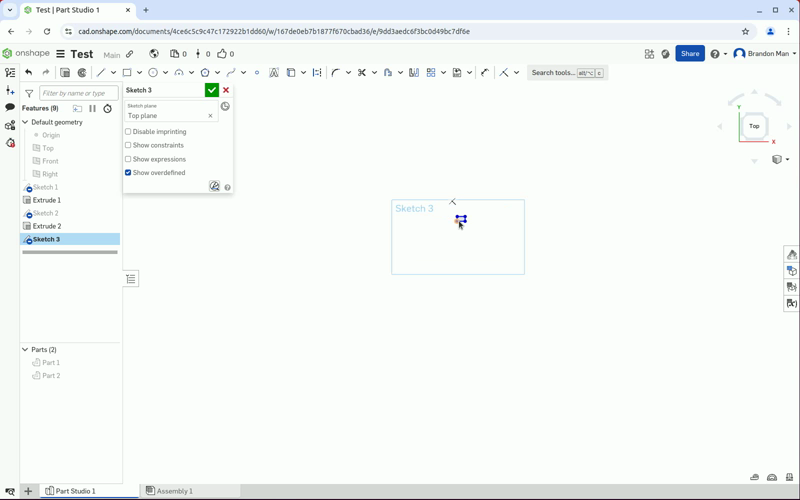
scroll(6)
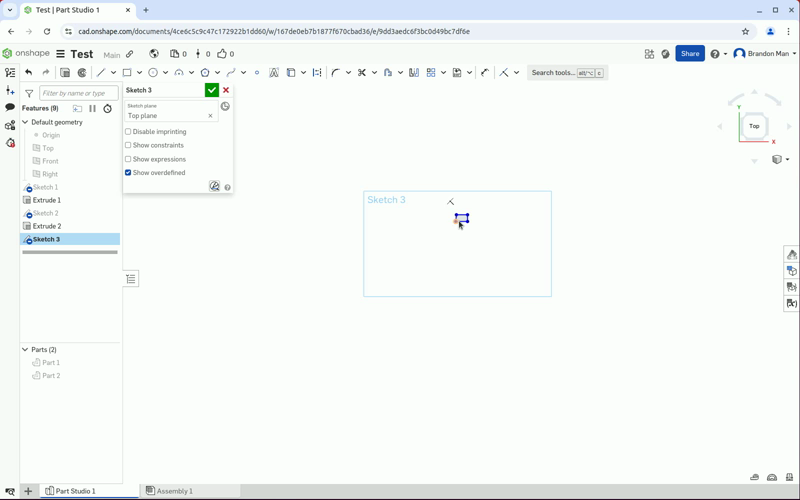
scroll(6)
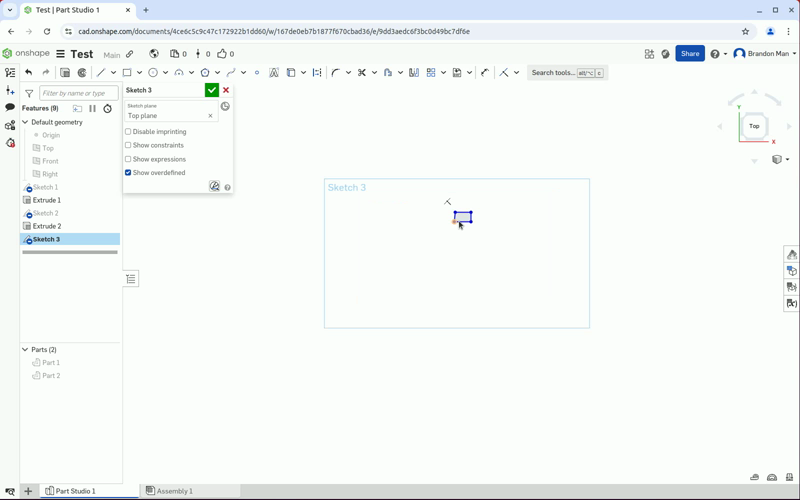
scroll(6)
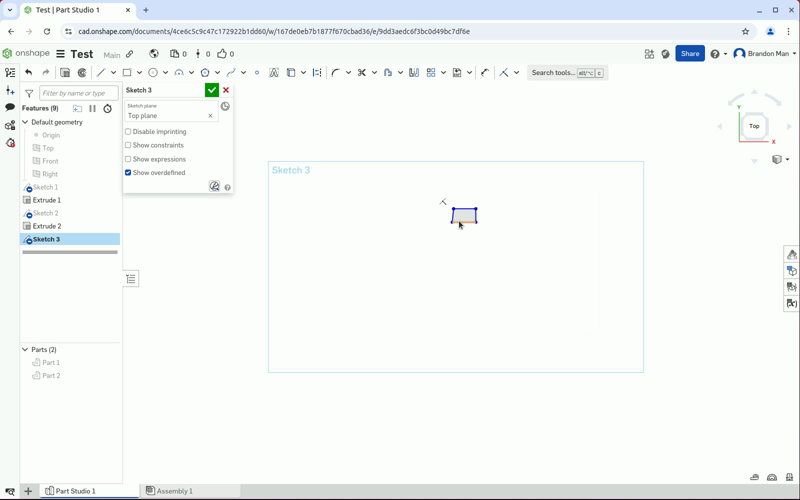
scroll(6)
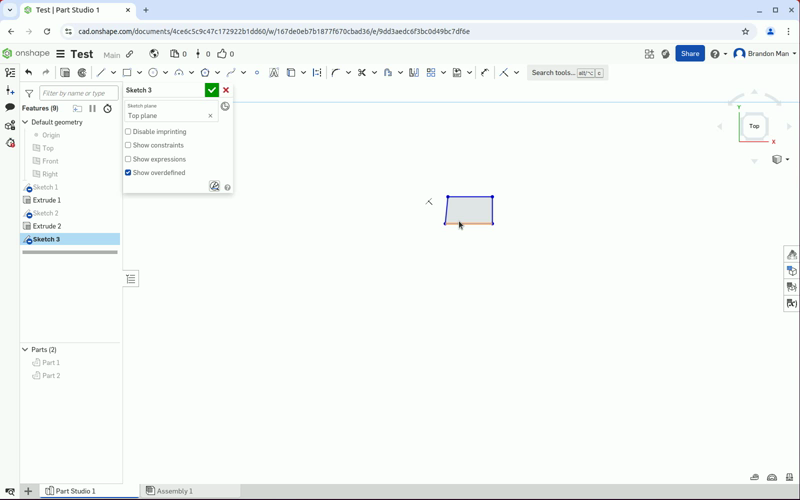
click(459, 220)
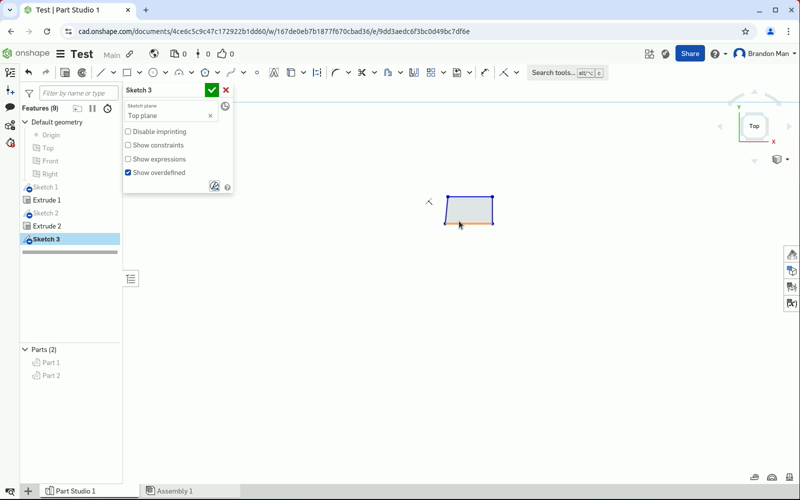
scroll(-6)
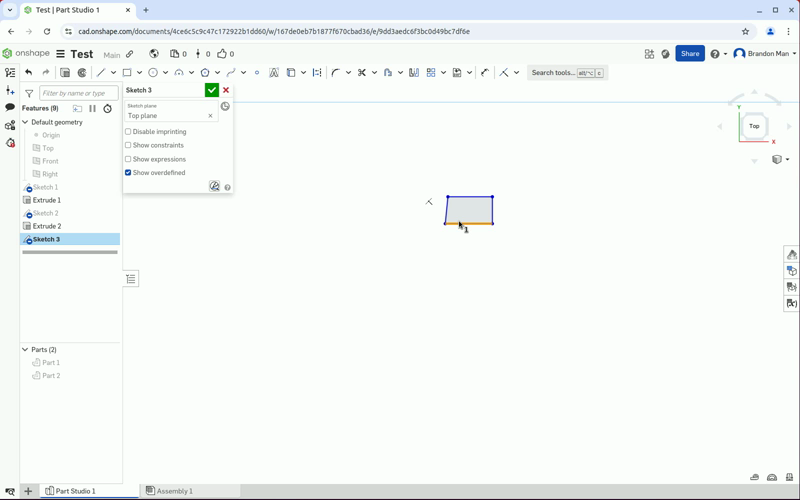
scroll(-6)
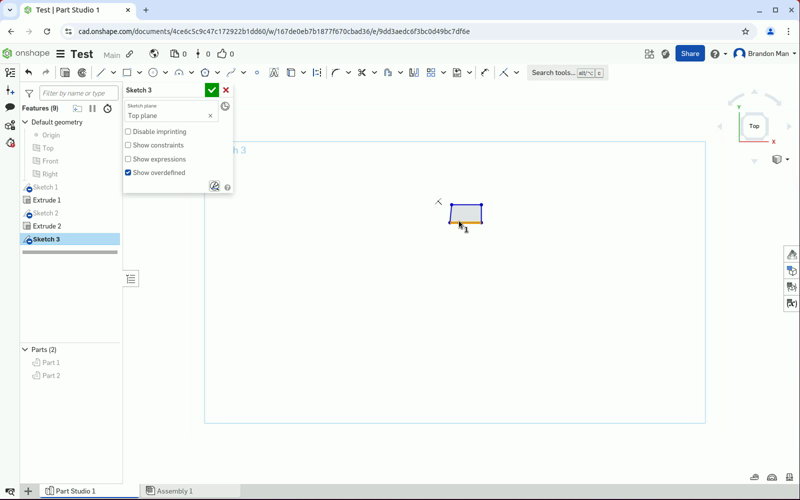
scroll(-6)
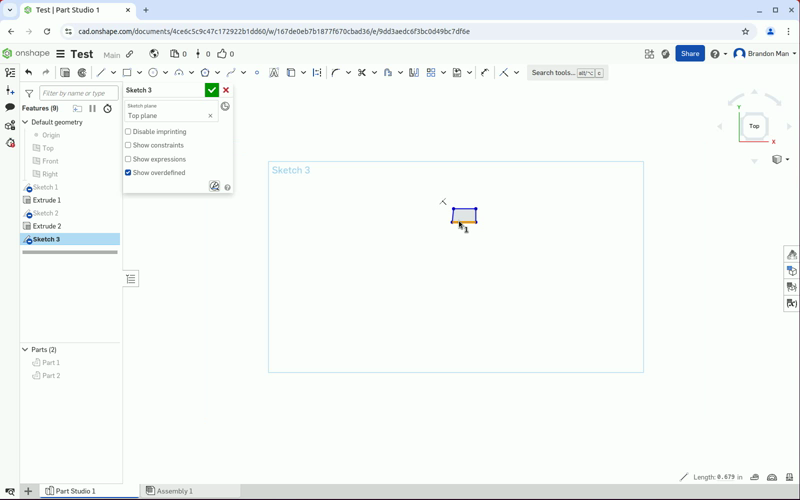
scroll(-6)
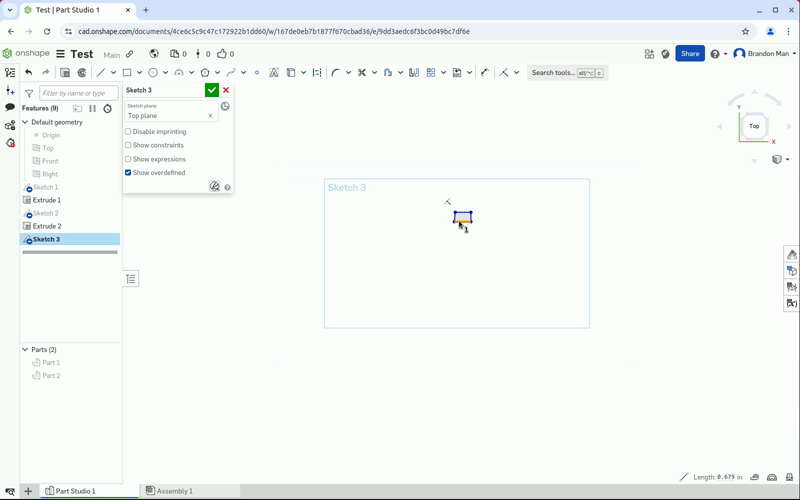
scroll(-6)
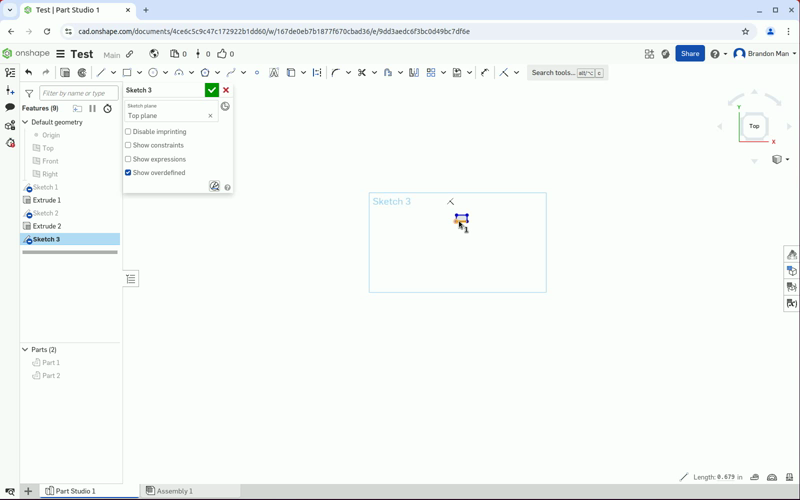
scroll(-6)
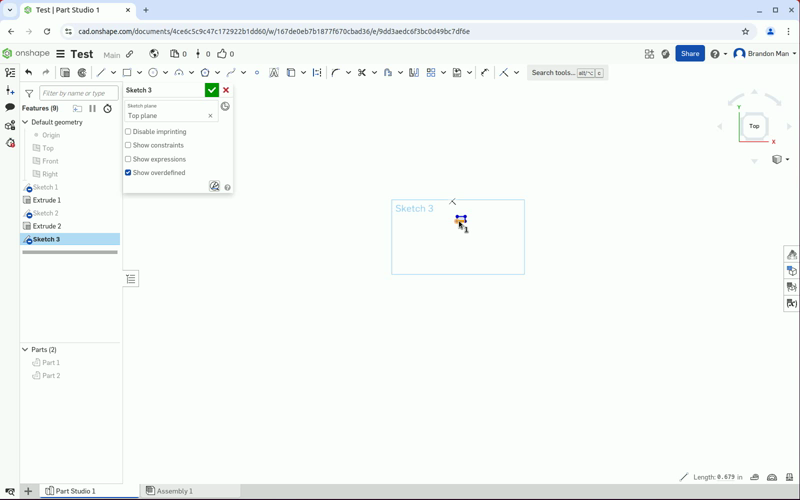
scroll(-6)
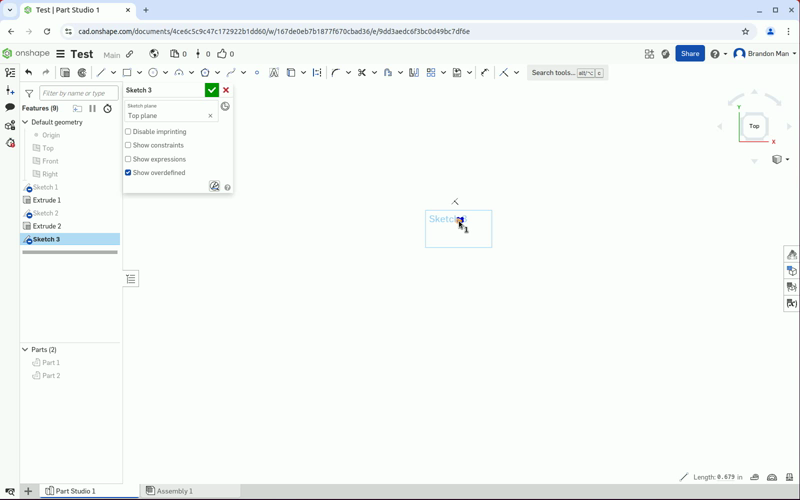
mouse_move(73, 352)
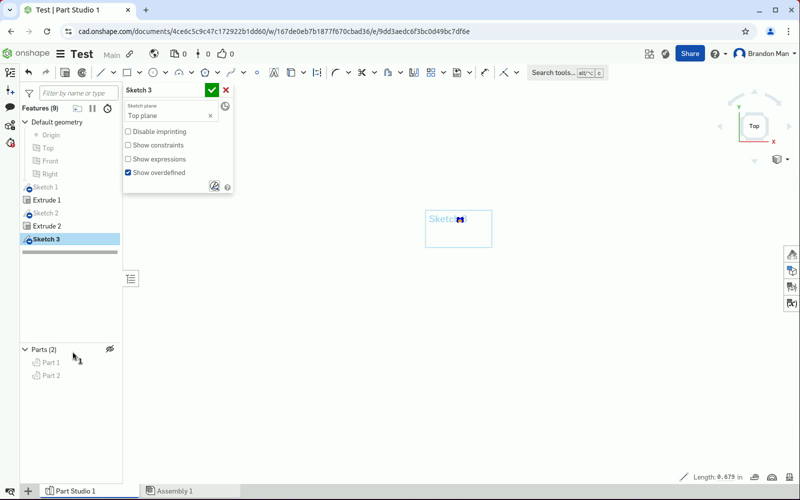
key(shift+y)
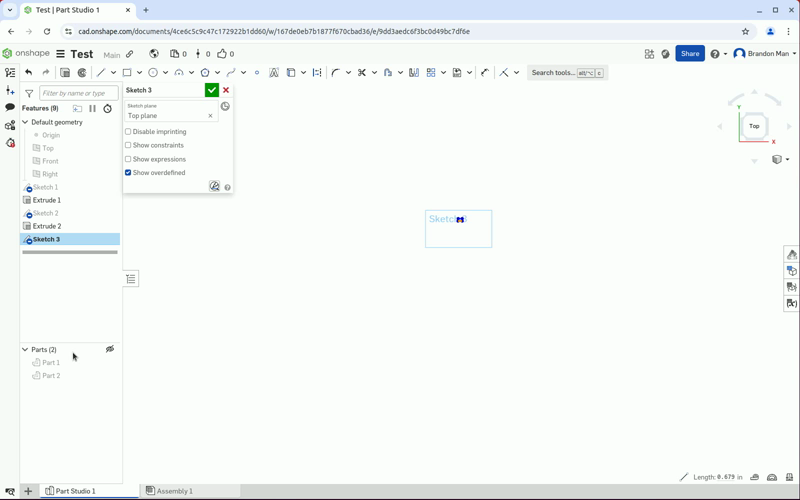
key(shift+e)
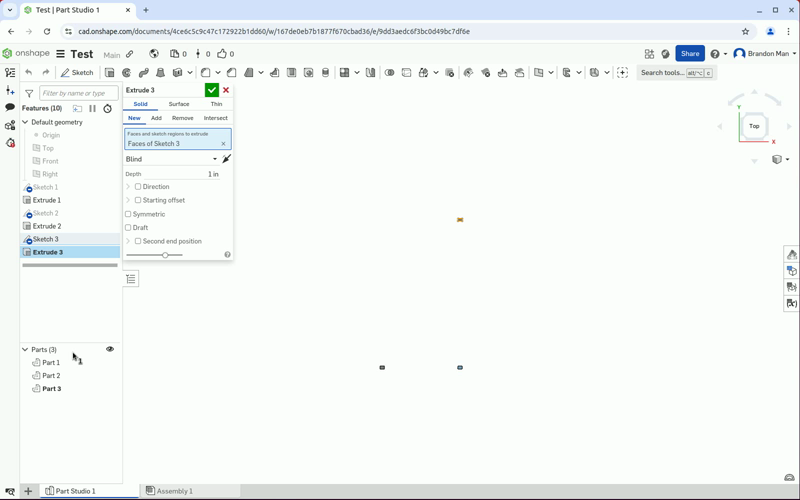
mouse_move(143, 106)
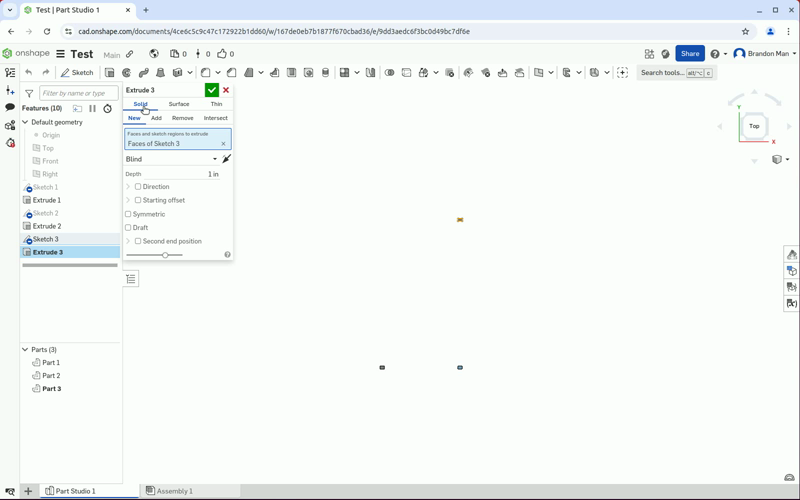
click(143, 106)
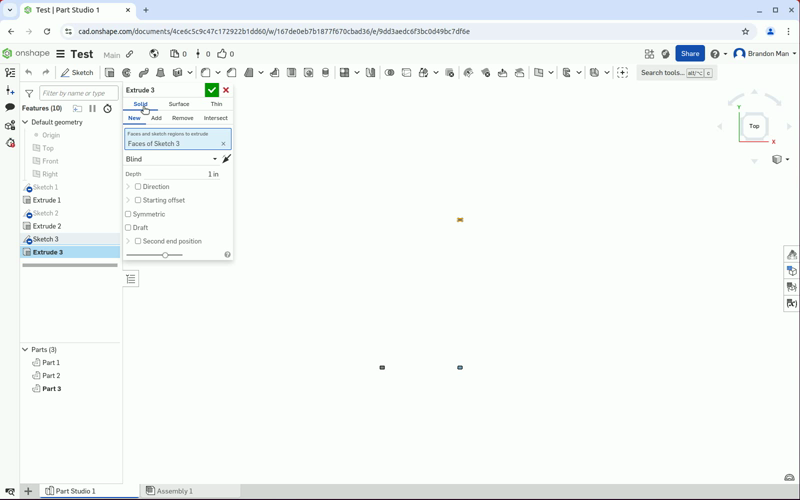
mouse_move(137, 120)
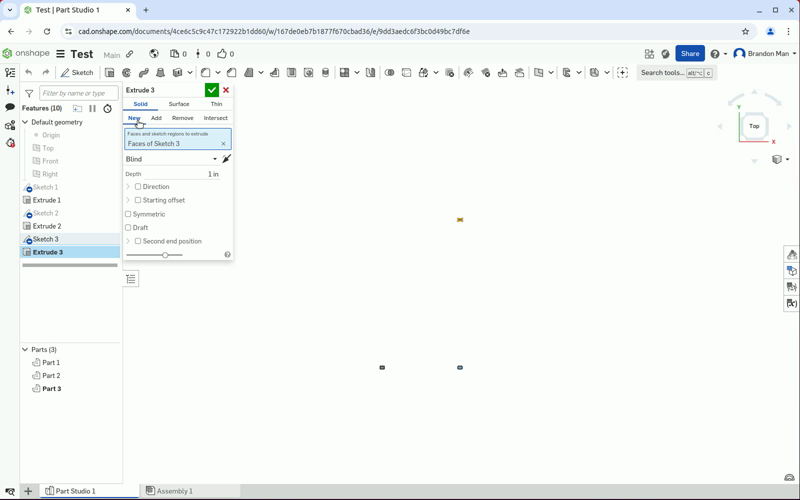
click(137, 120)
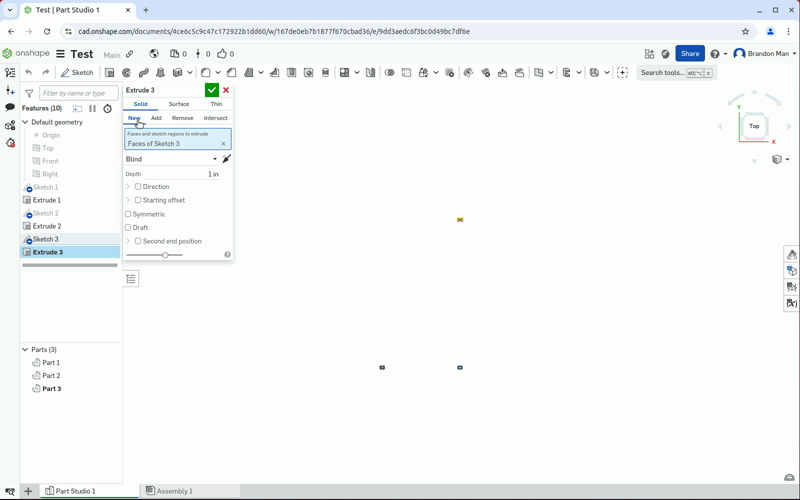
key(tab, 4)
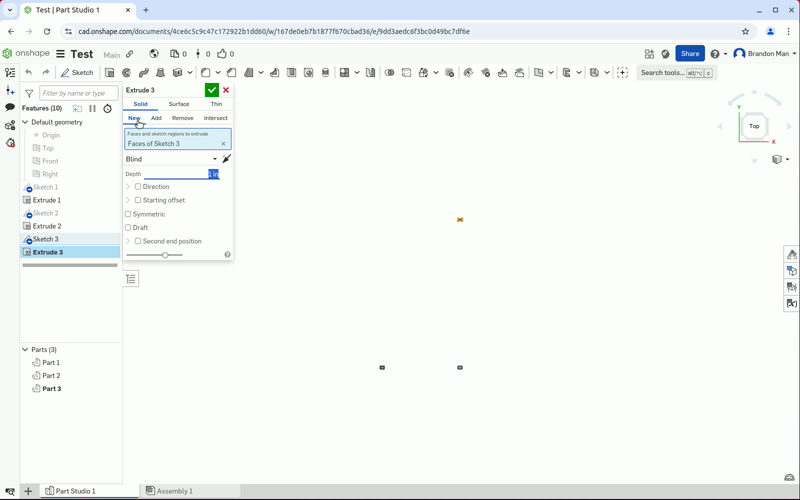
text(23.108)
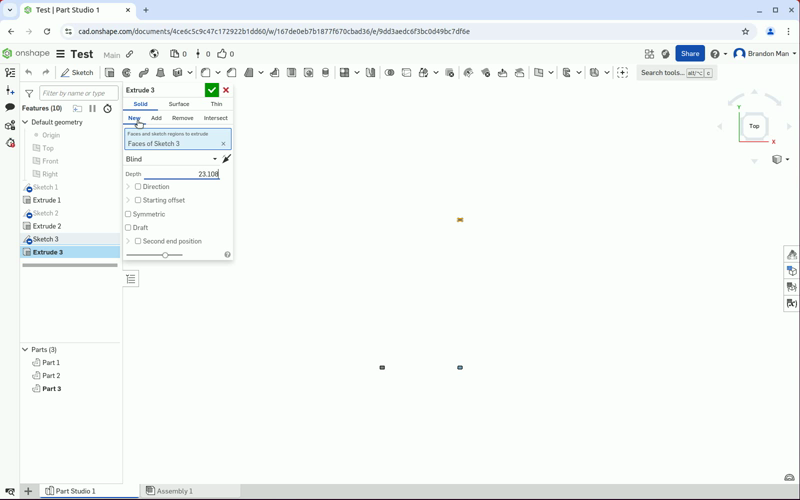
key(enter)
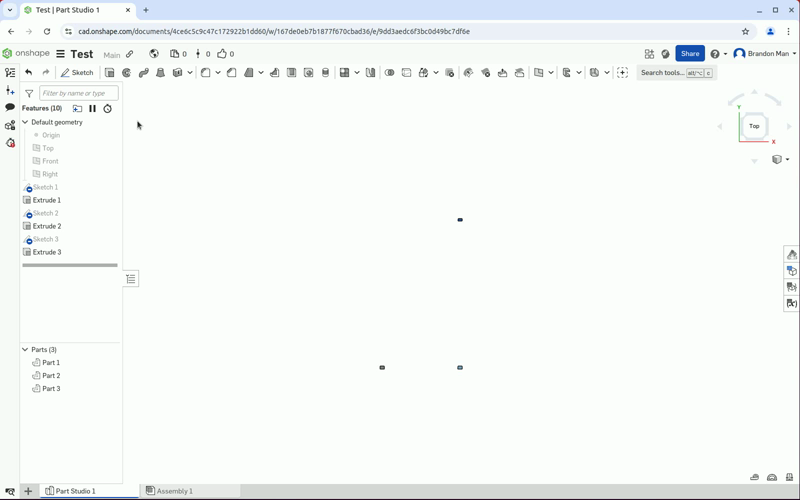
key(shift+h)
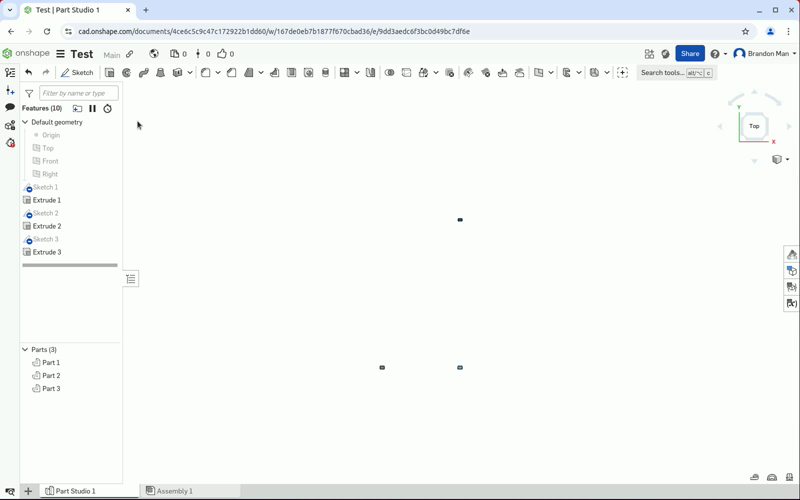
key(shift+h)
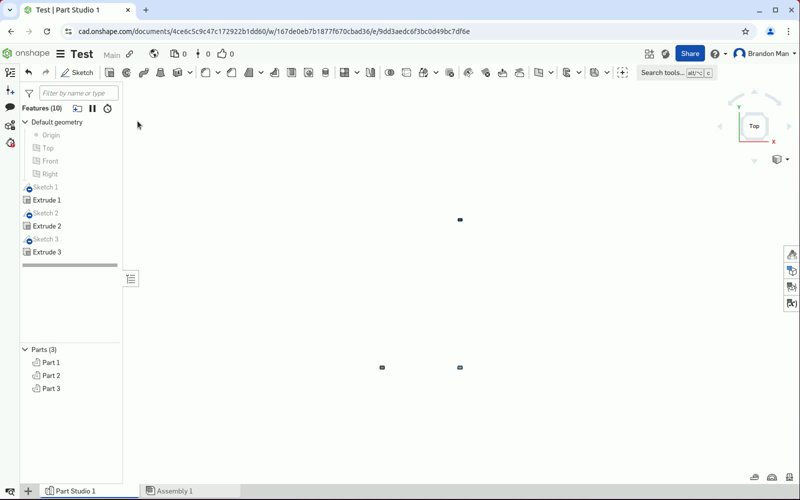
mouse_move(73, 189)
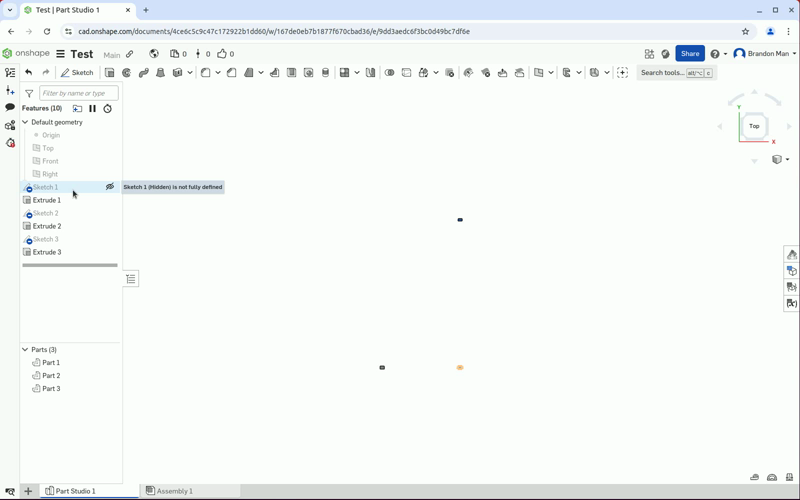
click(73, 189)
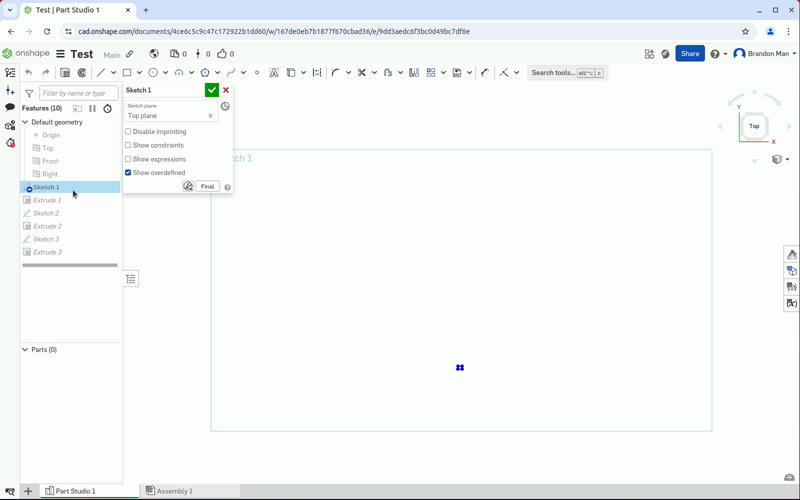
mouse_move(229, 92)
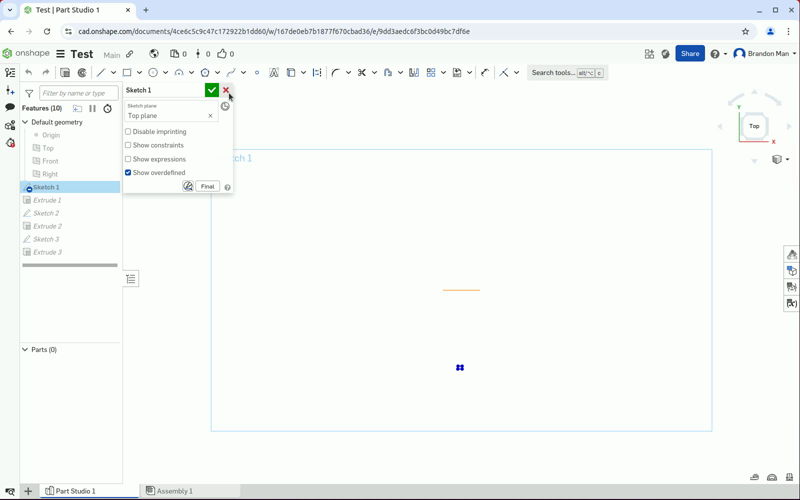
click(229, 92)
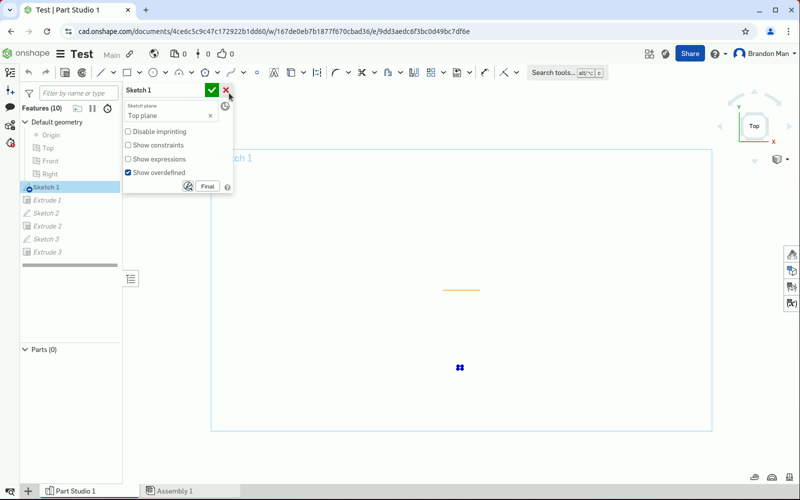
key(shift+s)
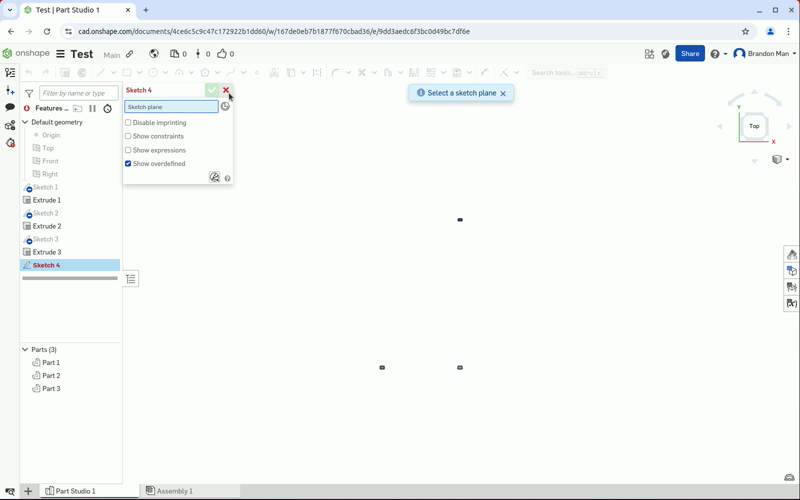
mouse_move(73, 150)
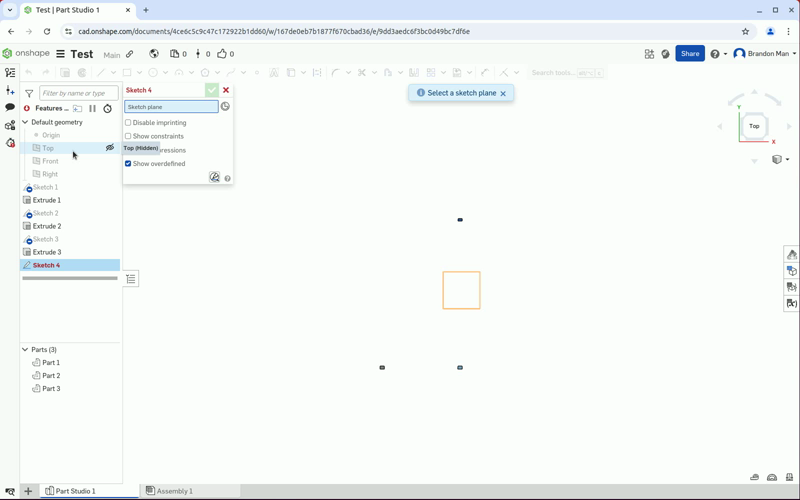
click(73, 150)
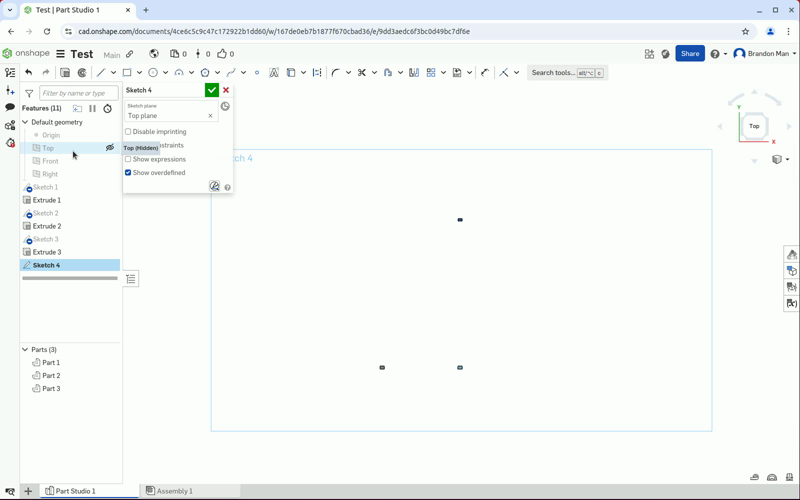
mouse_move(73, 352)
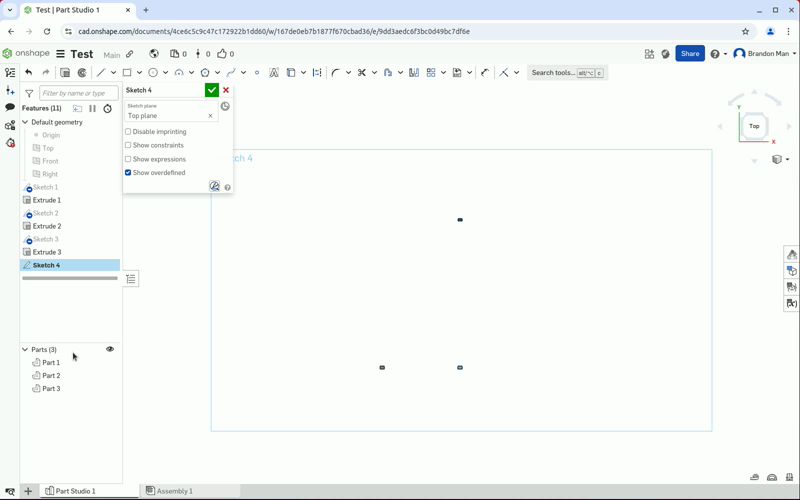
key(y)
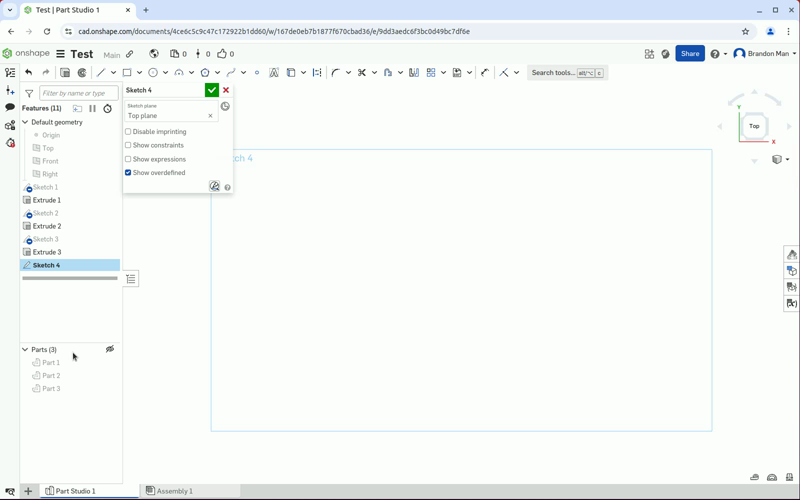
key(l)
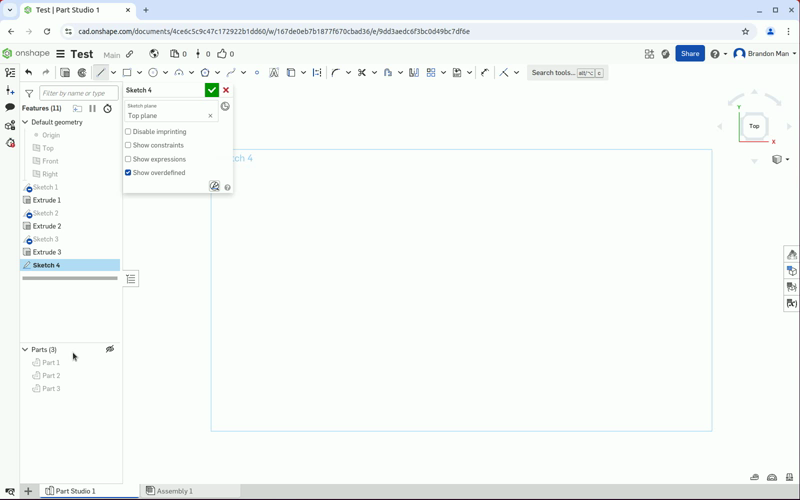
key_down(shift)
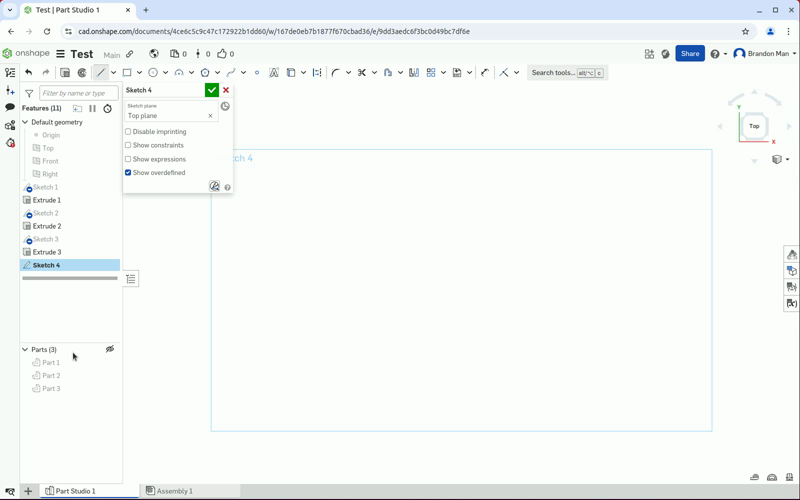
mouse_move(392, 220)
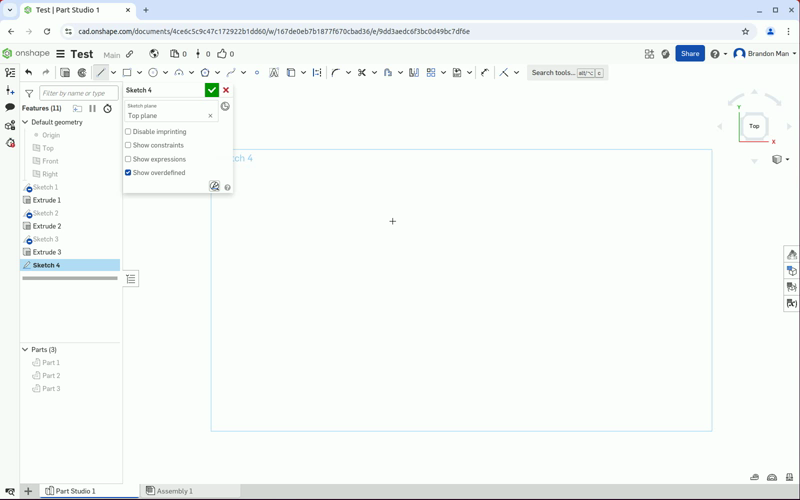
click(392, 220)
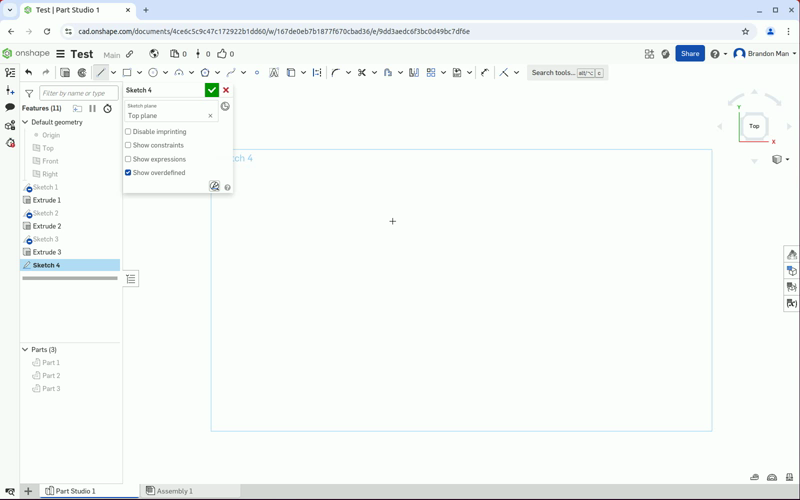
key_up(shift)
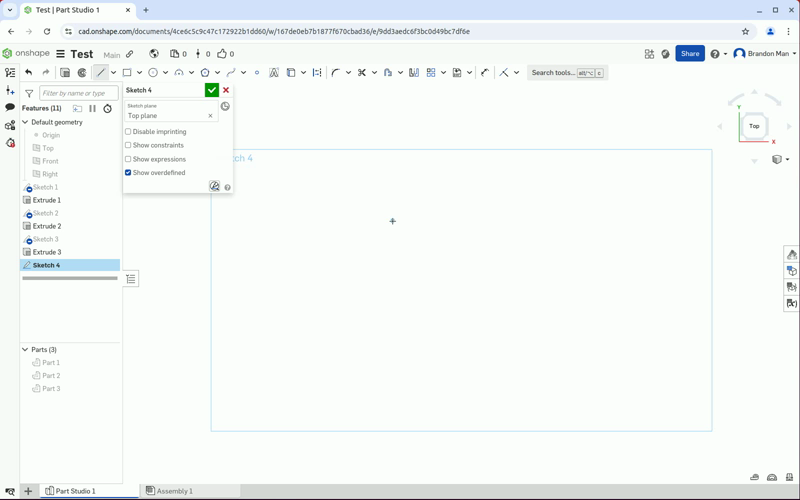
key_down(shift)
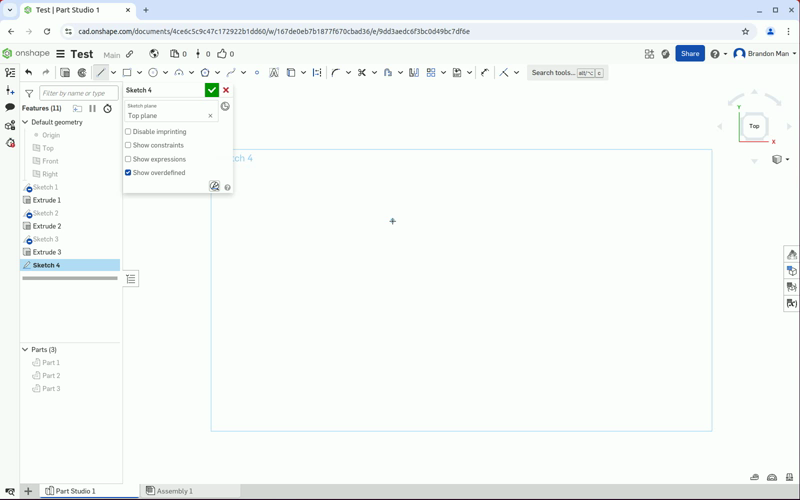
mouse_move(422, 220)
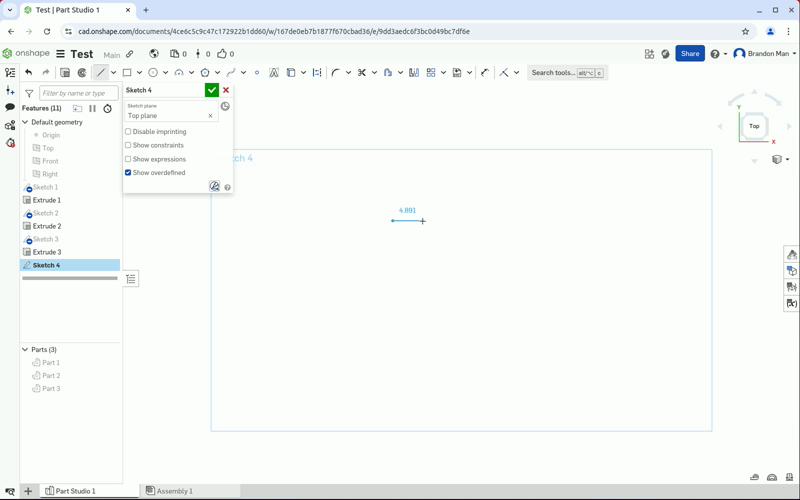
mouse_move(396, 220)
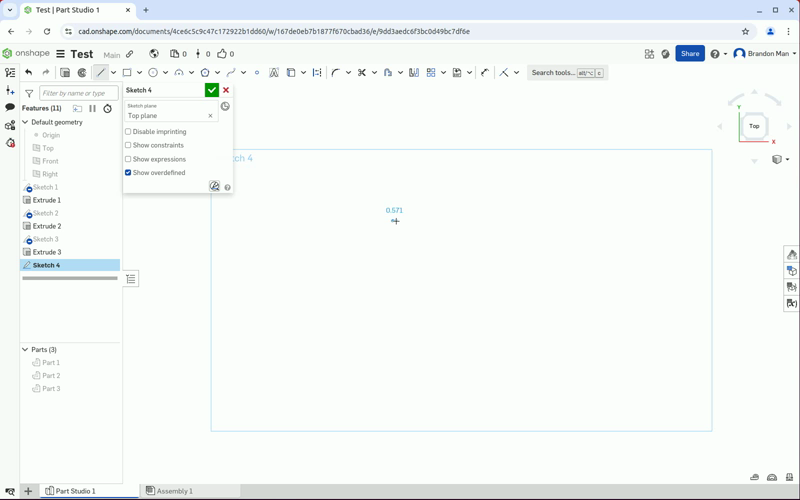
scroll(6)
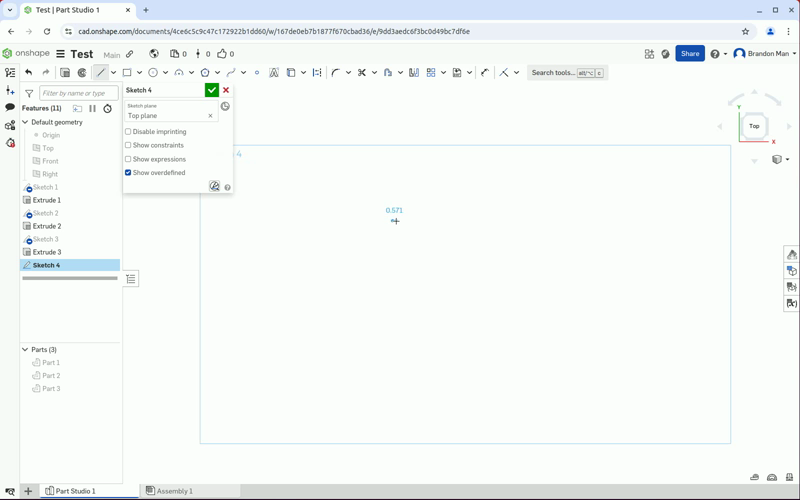
scroll(6)
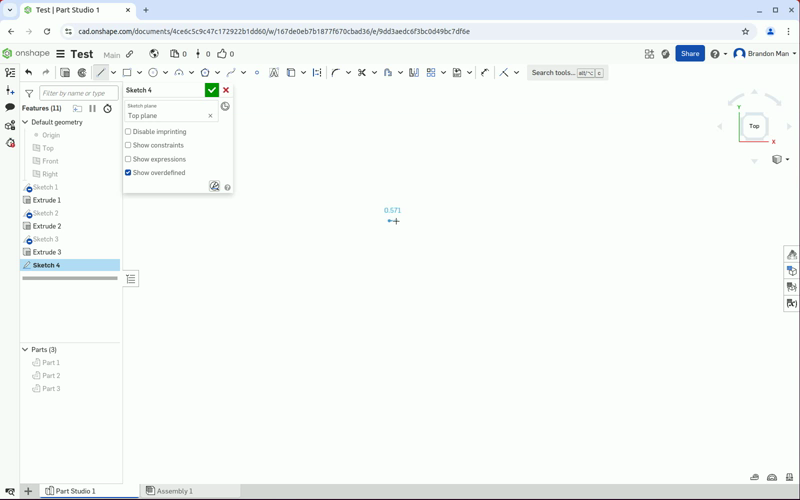
scroll(6)
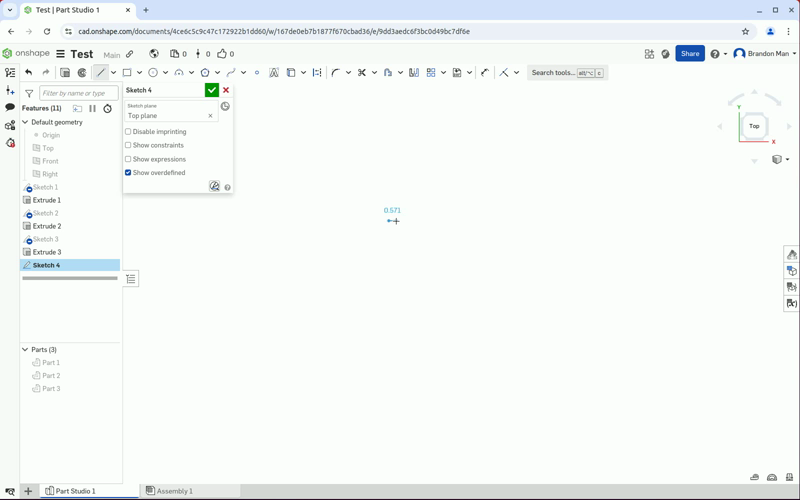
scroll(6)
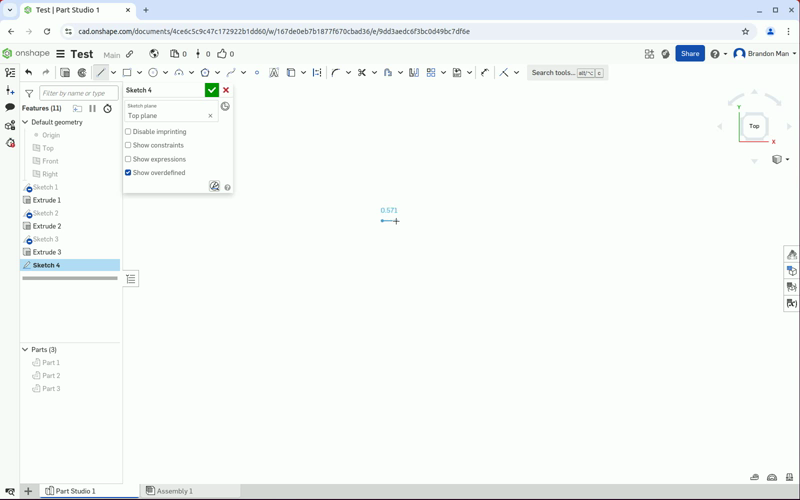
scroll(6)
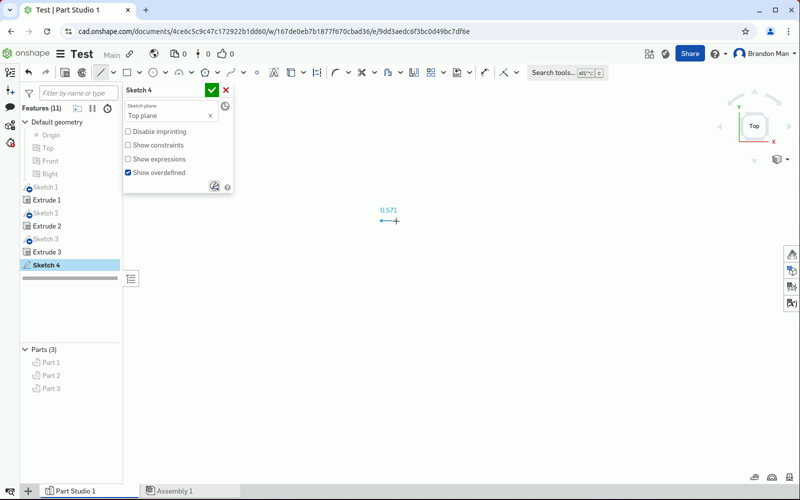
scroll(6)
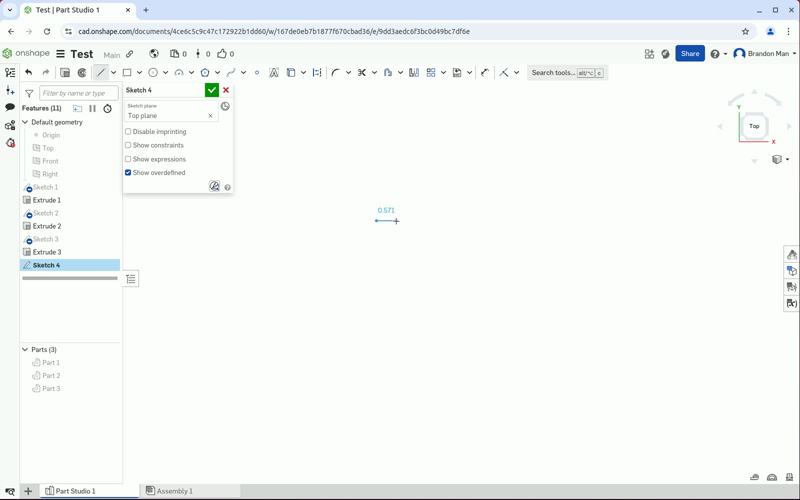
scroll(6)
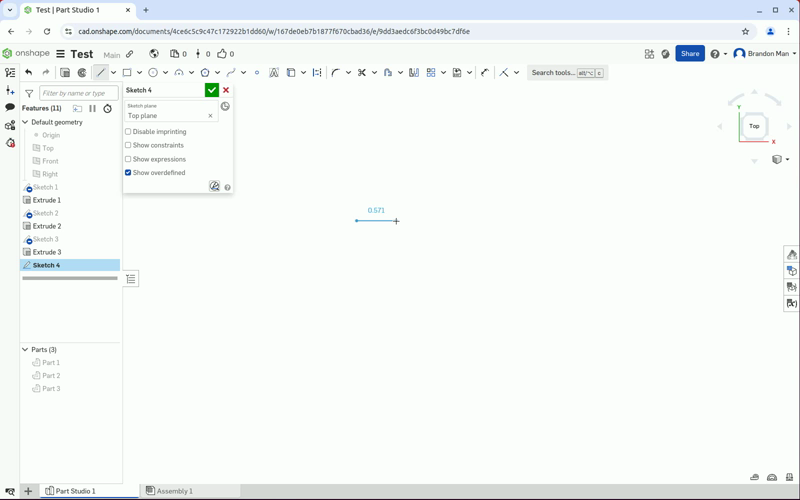
click(396, 220)
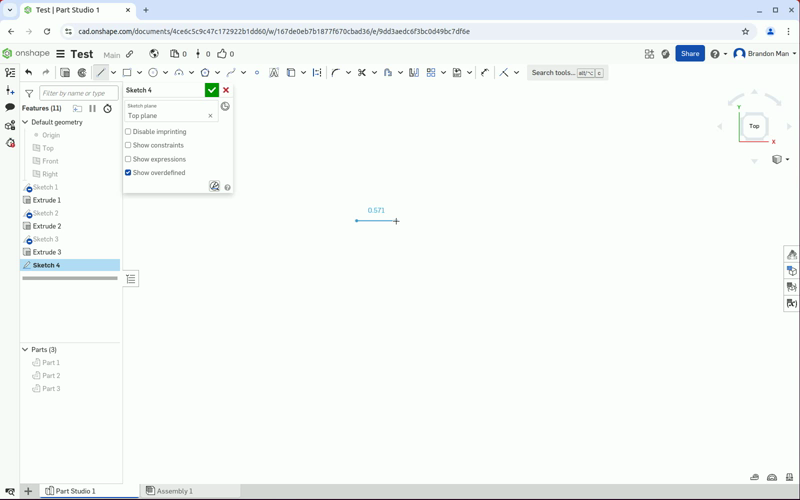
scroll(-6)
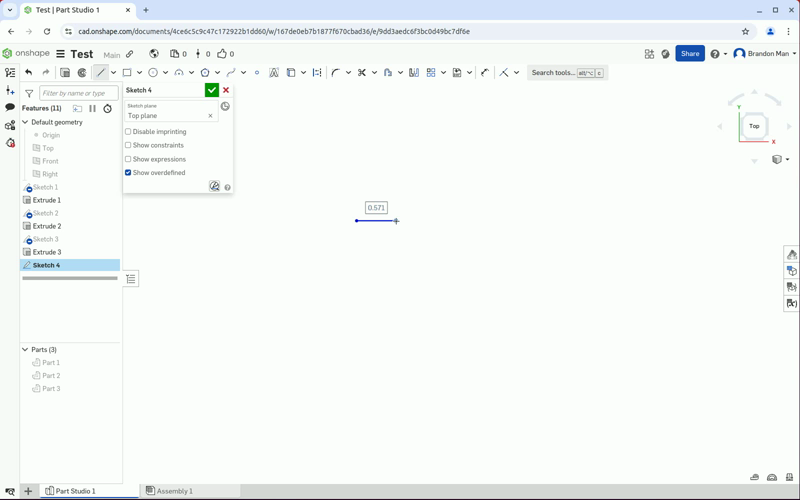
scroll(-6)
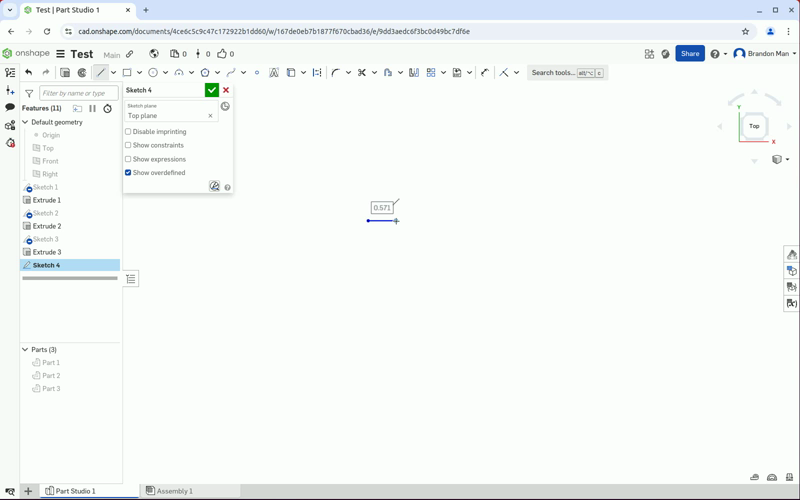
scroll(-6)
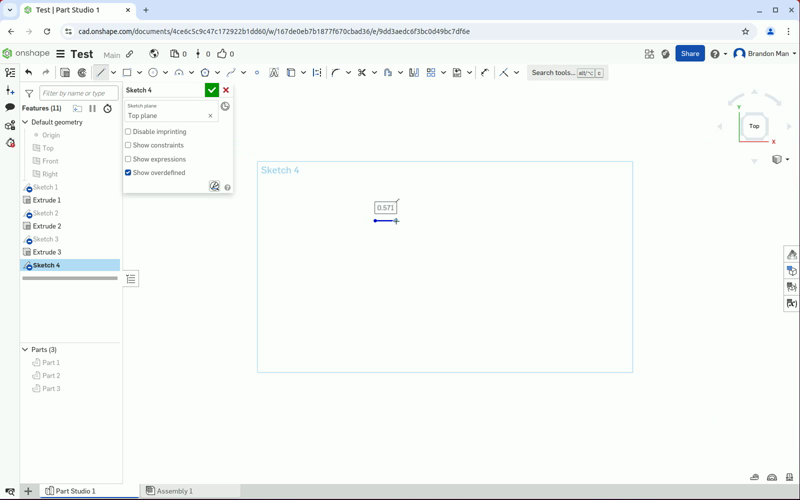
scroll(-6)
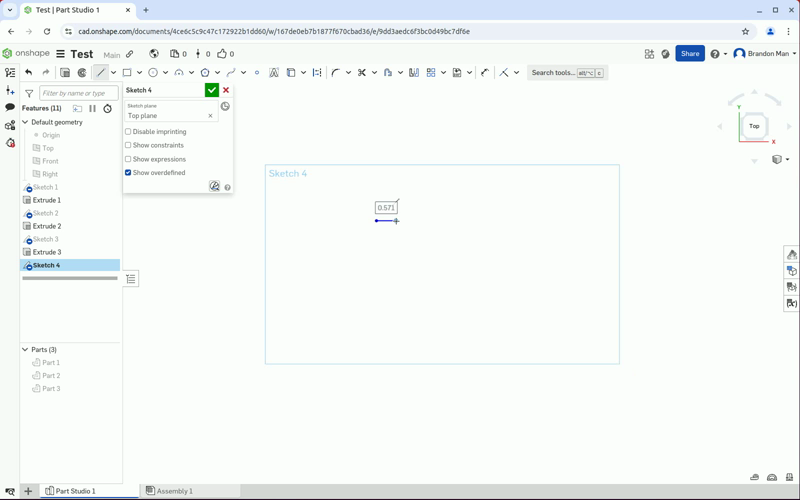
scroll(-6)
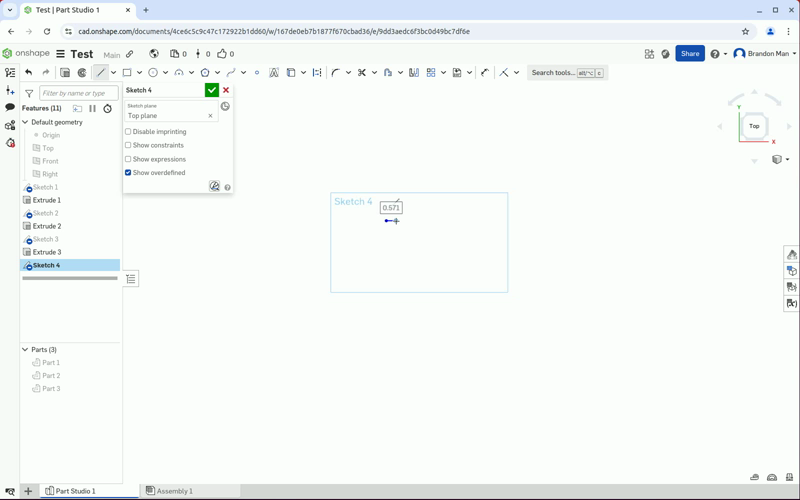
scroll(-6)
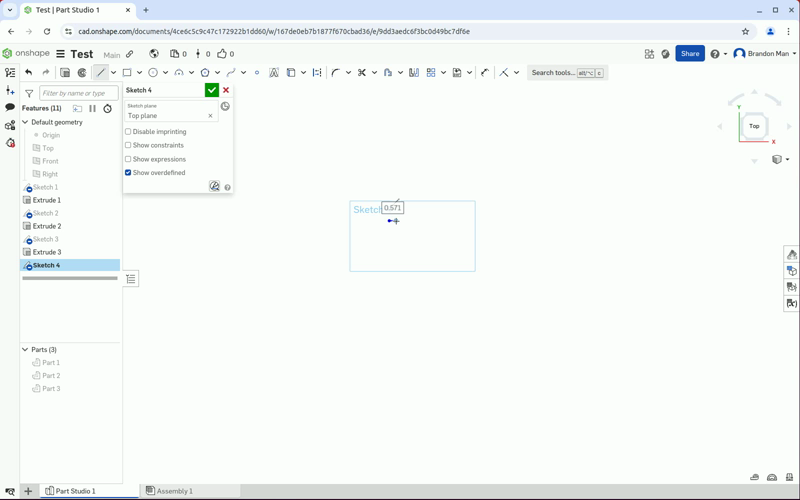
scroll(-6)
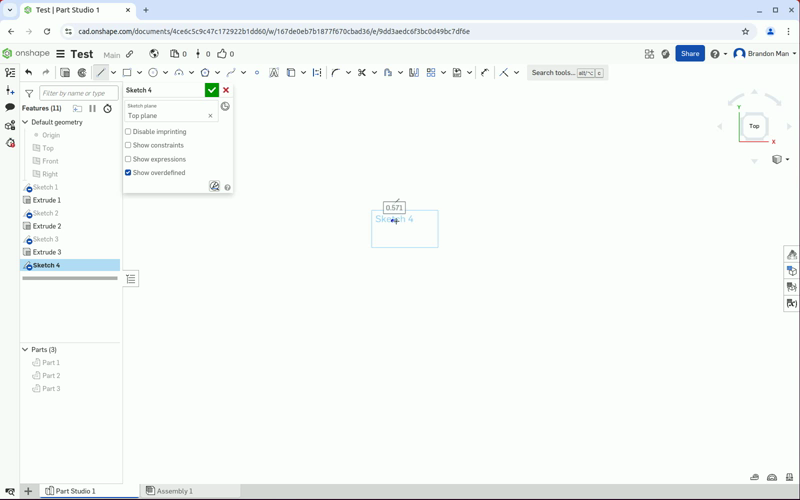
key_up(shift)
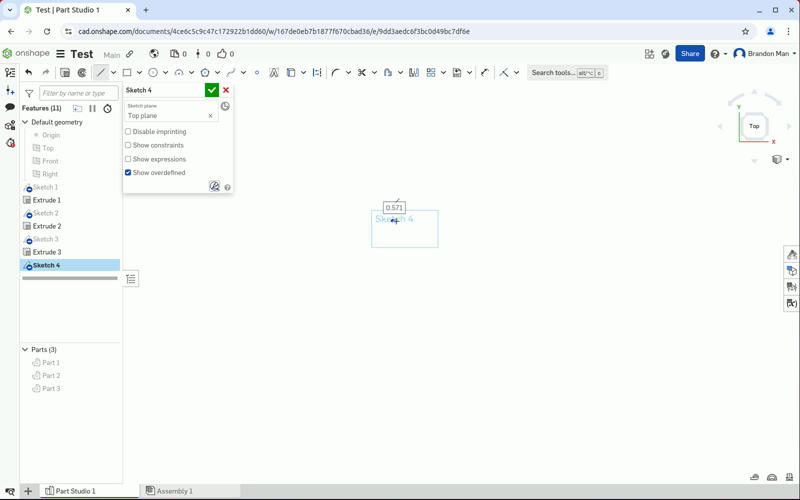
key_down(shift)
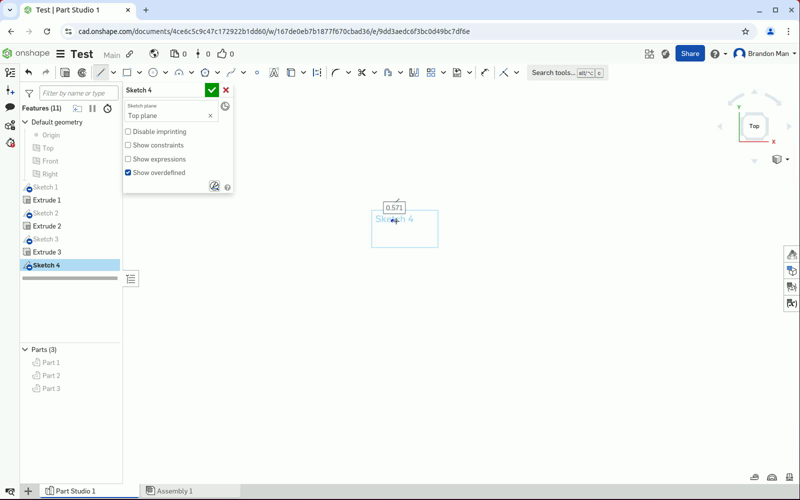
mouse_move(426, 220)
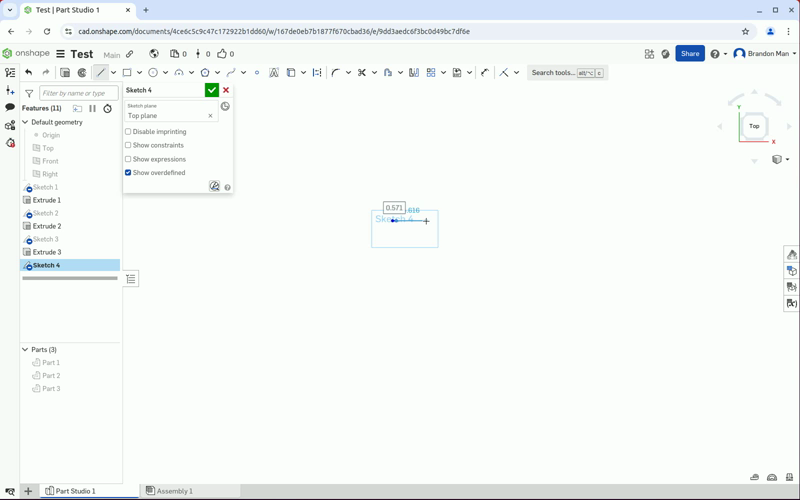
mouse_move(396, 218)
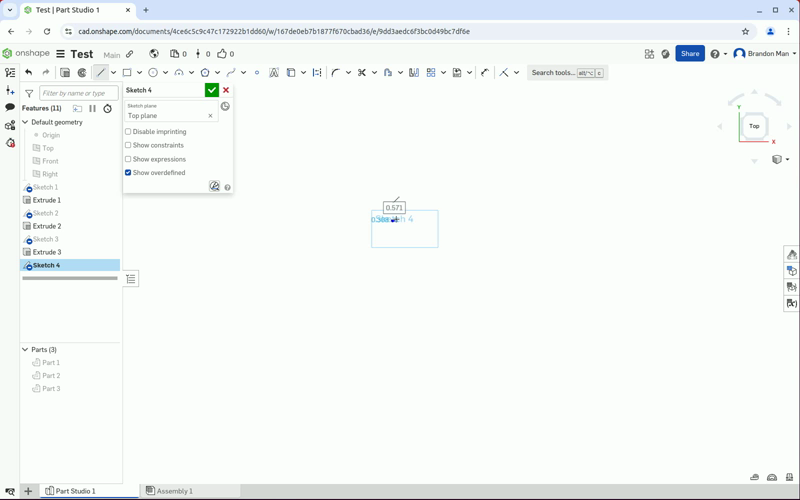
scroll(6)
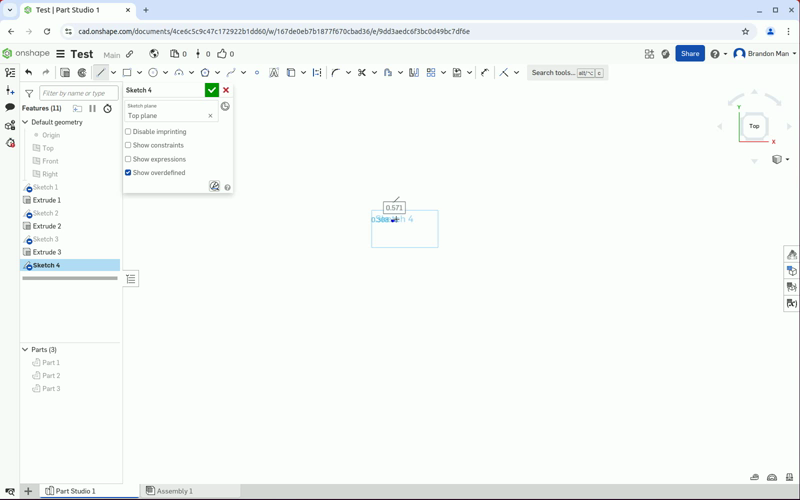
scroll(6)
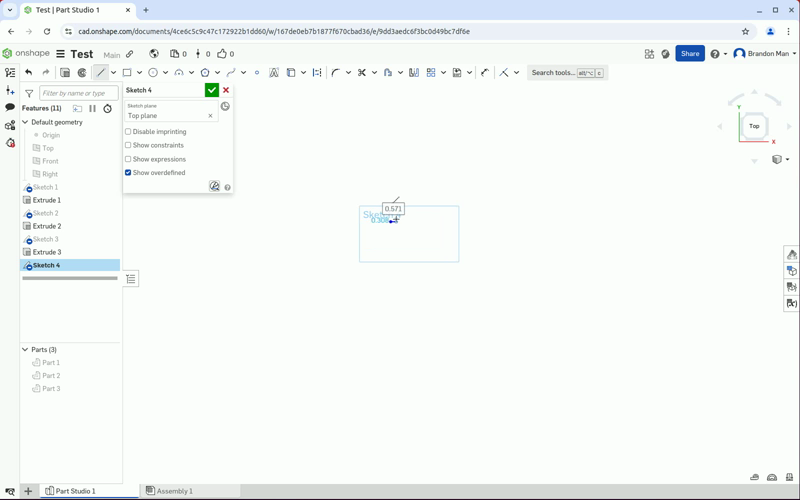
scroll(6)
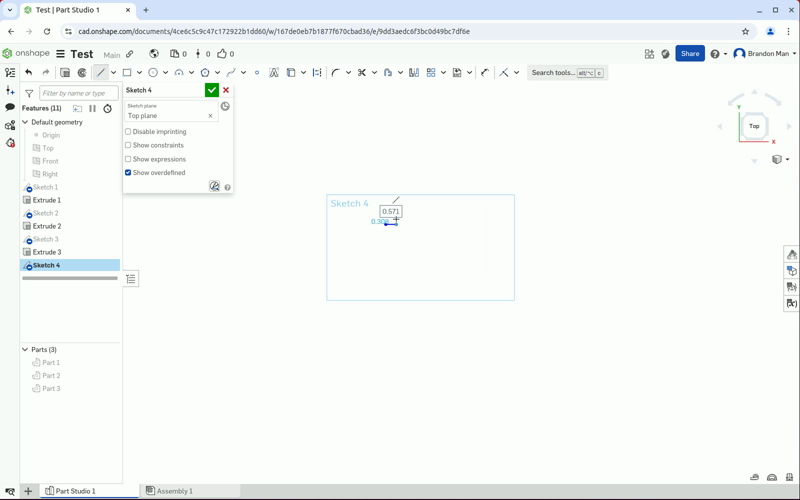
scroll(6)
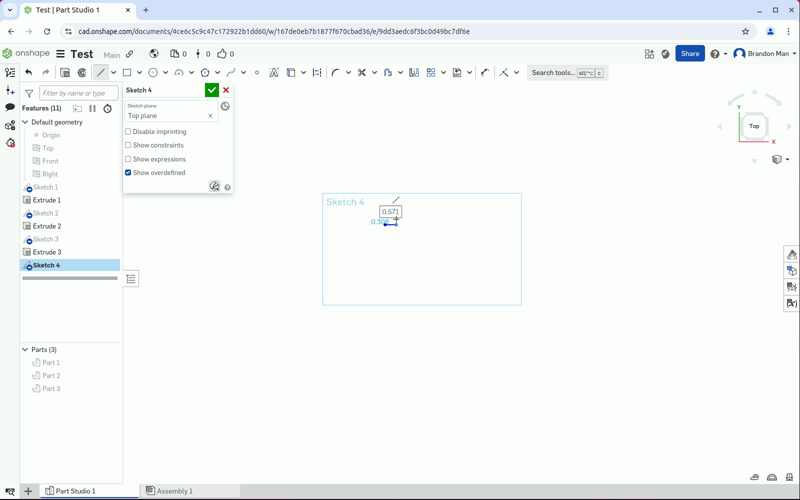
scroll(6)
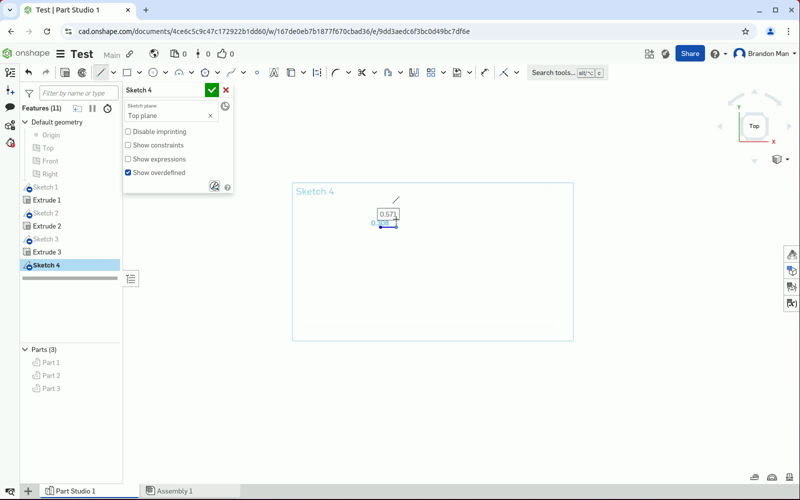
scroll(6)
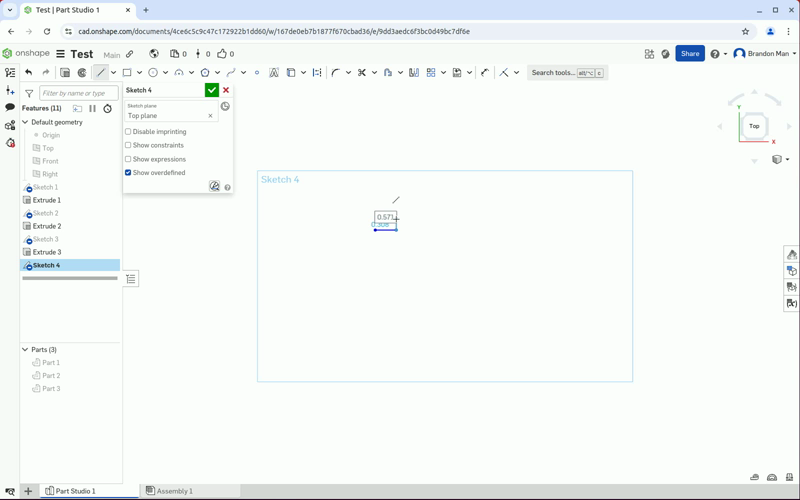
scroll(6)
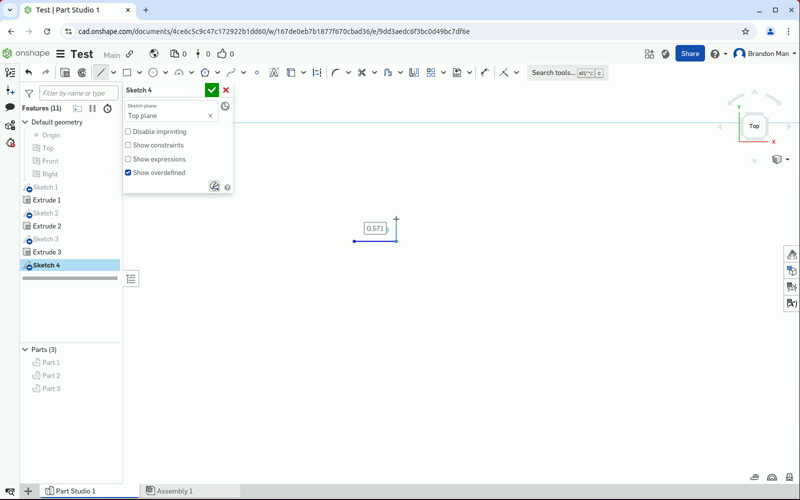
click(396, 218)
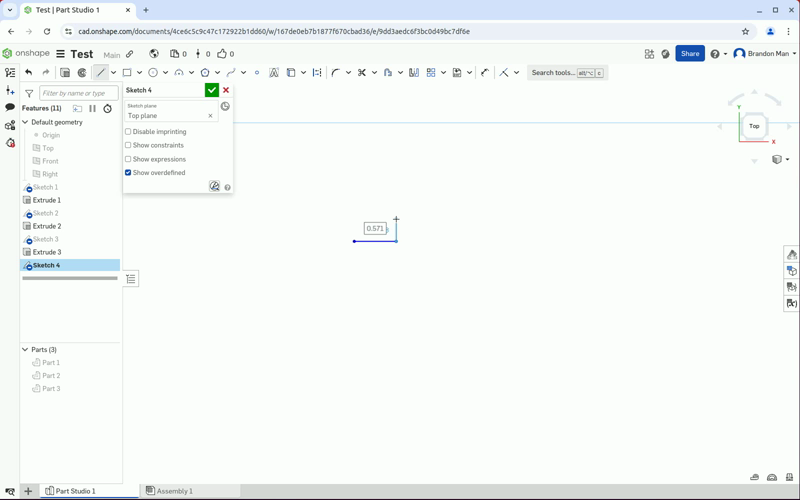
scroll(-6)
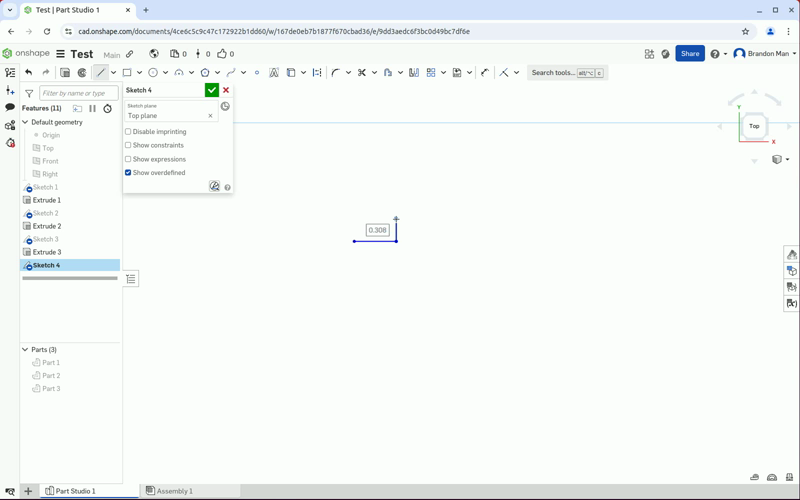
scroll(-6)
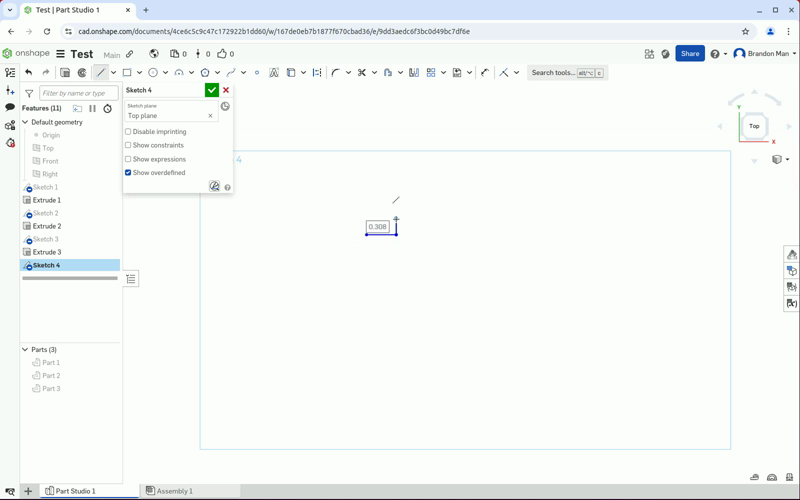
scroll(-6)
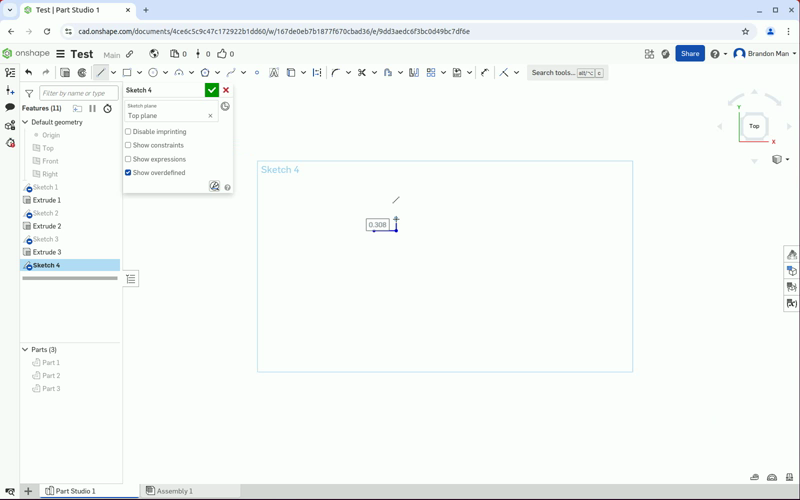
scroll(-6)
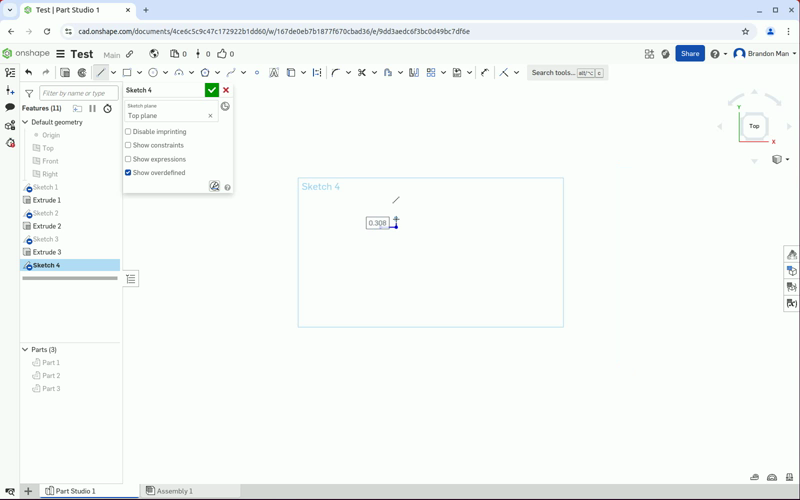
scroll(-6)
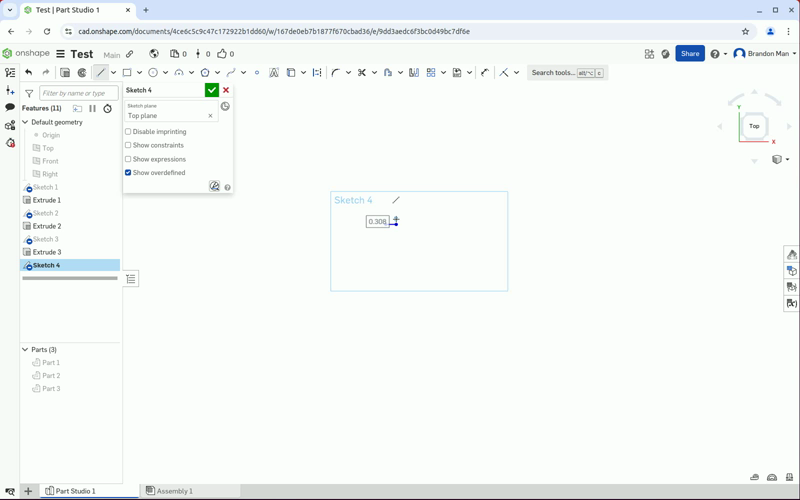
scroll(-6)
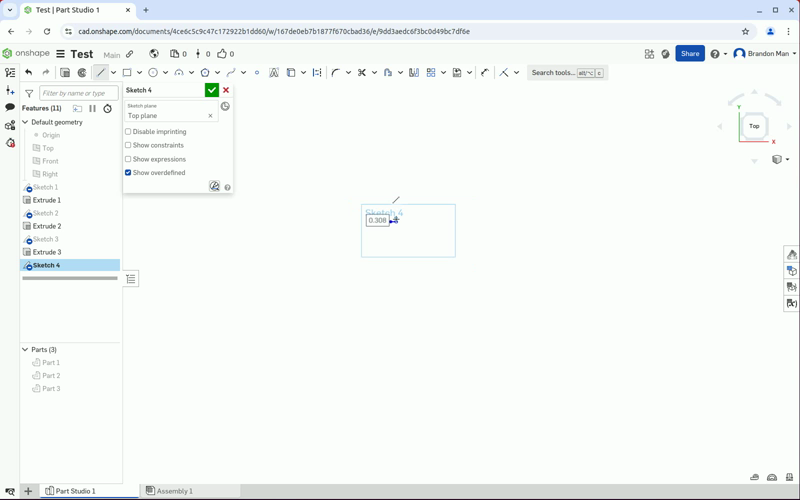
scroll(-6)
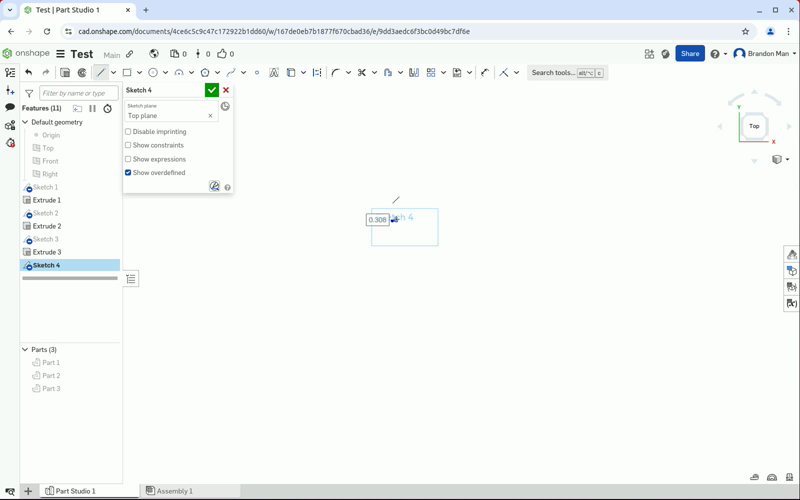
key_up(shift)
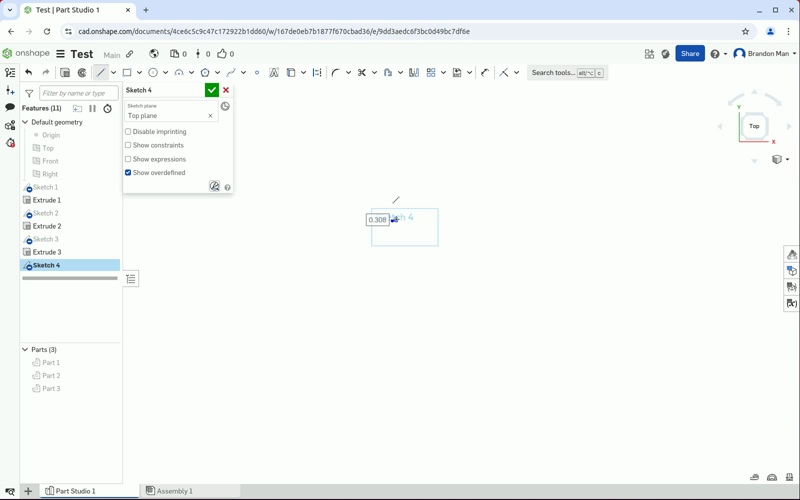
key_down(shift)
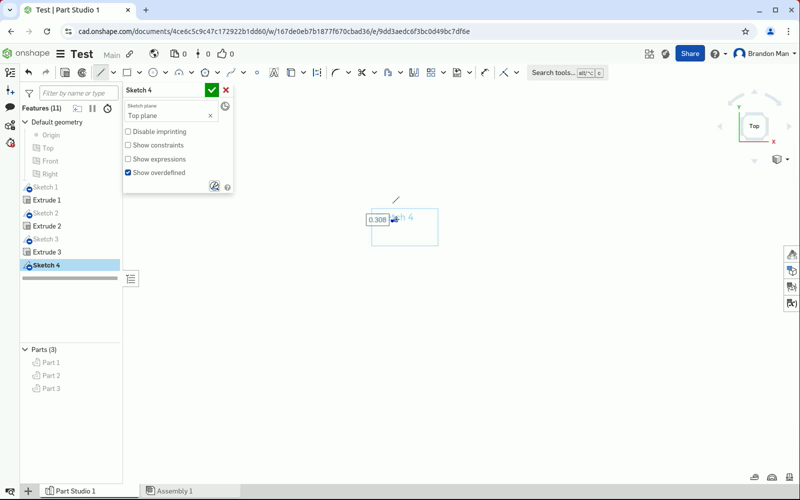
mouse_move(426, 218)
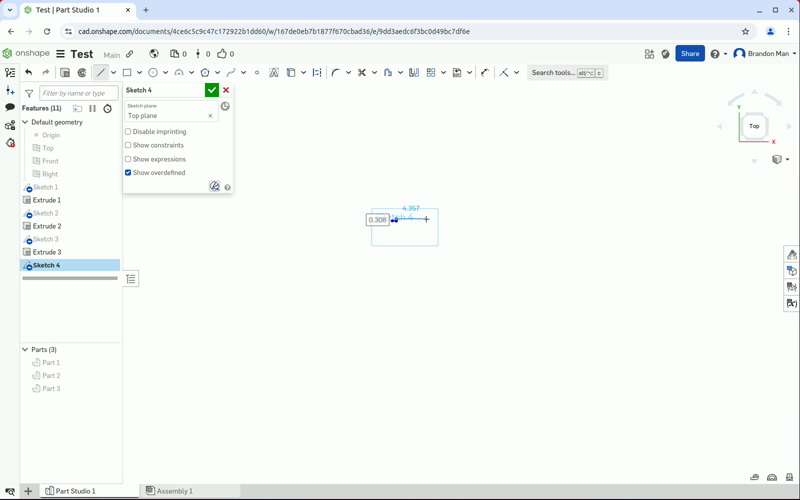
mouse_move(392, 218)
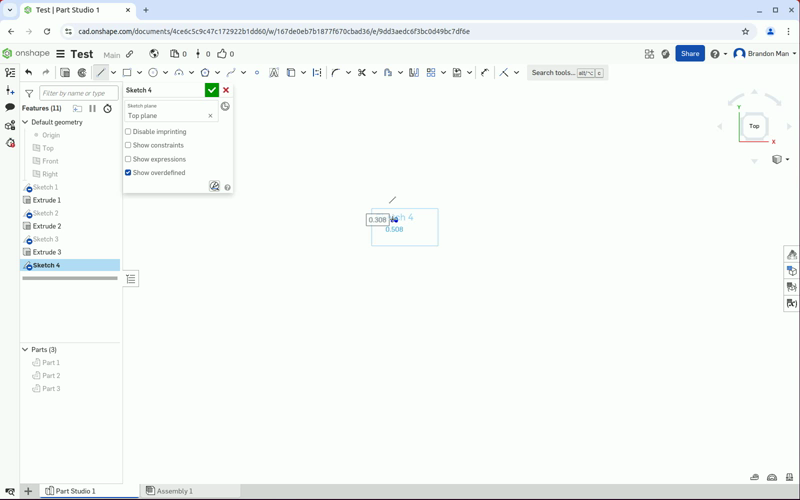
scroll(6)
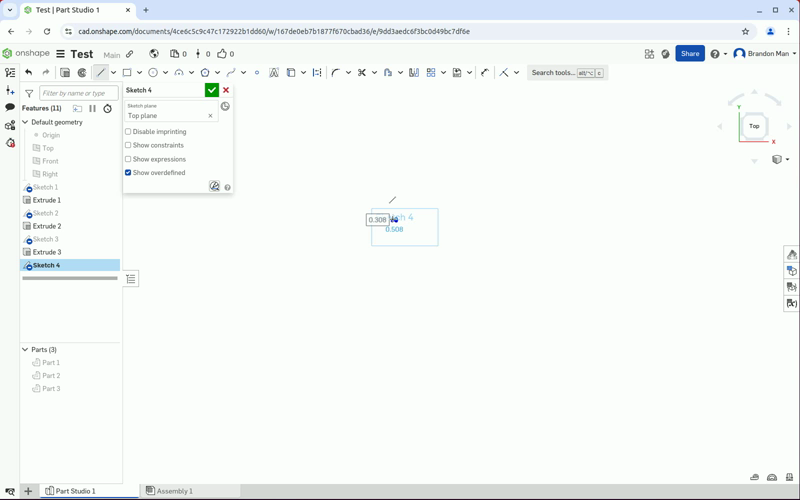
scroll(6)
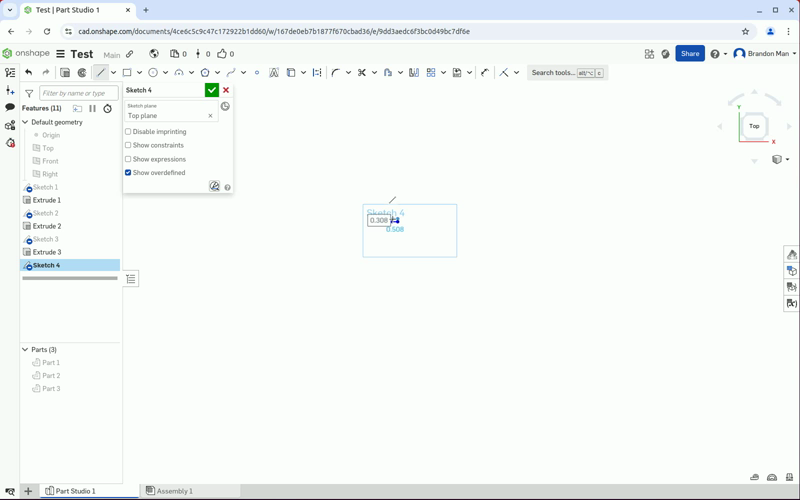
scroll(6)
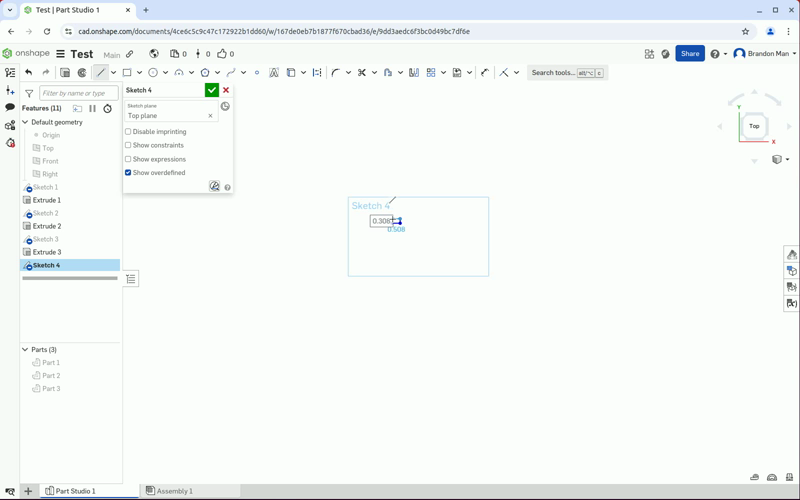
scroll(6)
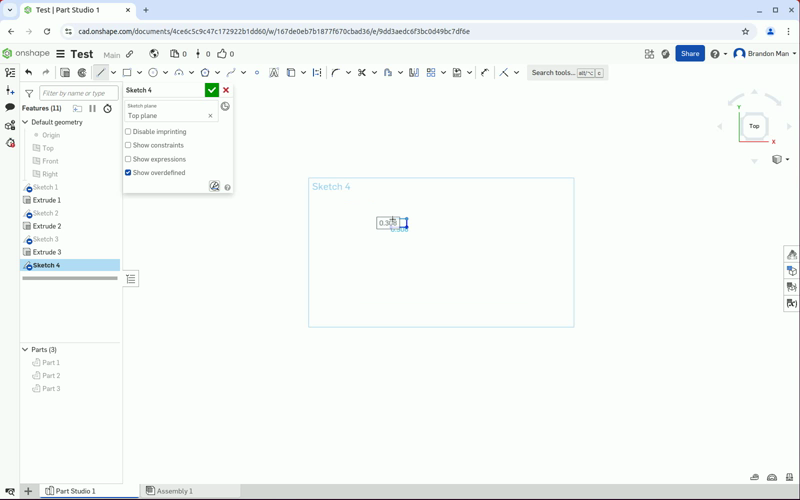
scroll(6)
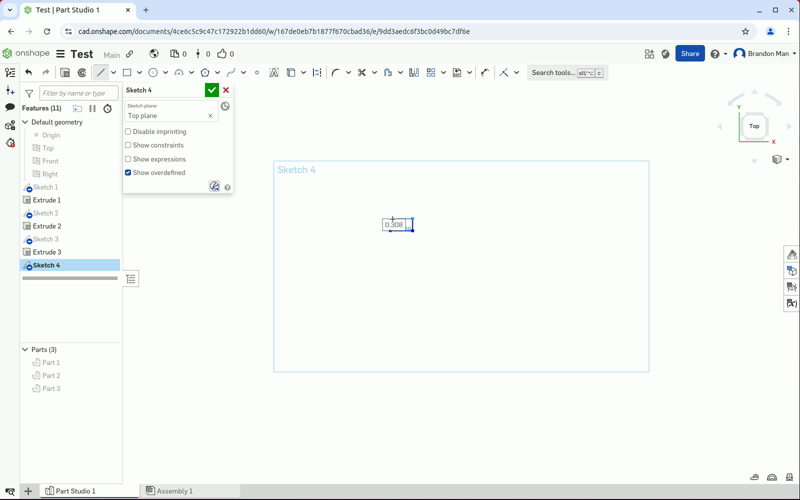
scroll(6)
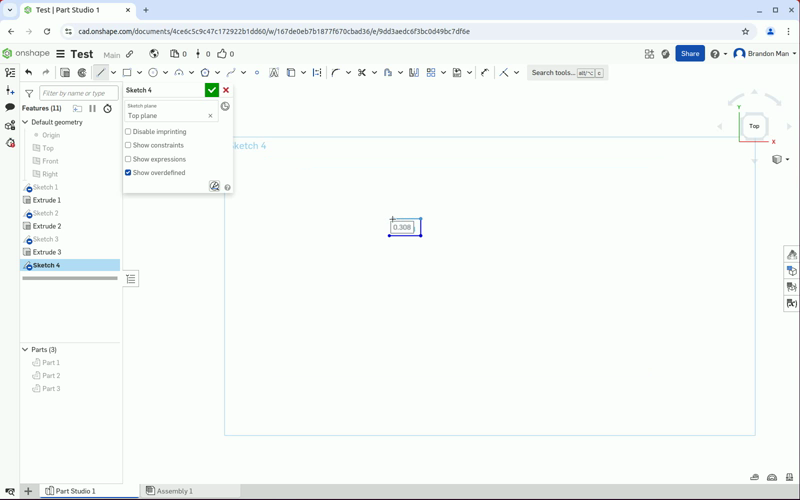
scroll(6)
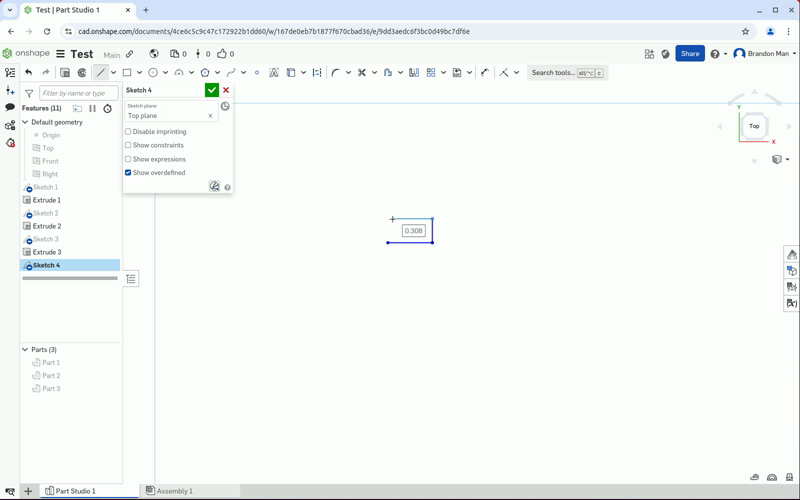
click(392, 218)
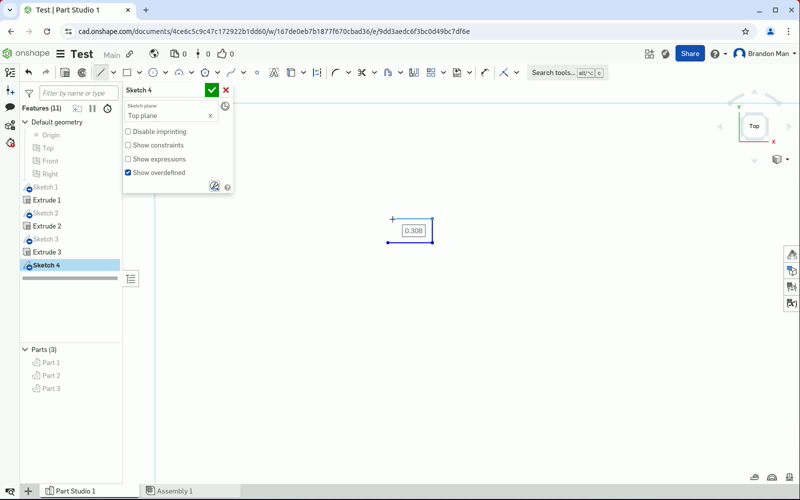
scroll(-6)
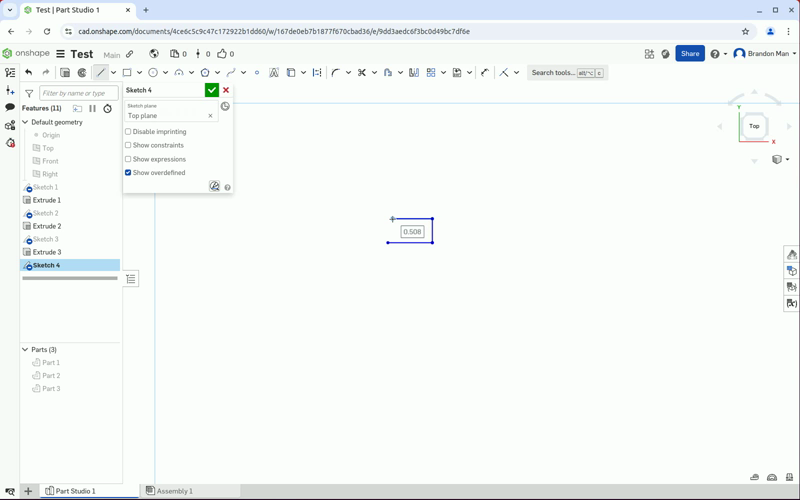
scroll(-6)
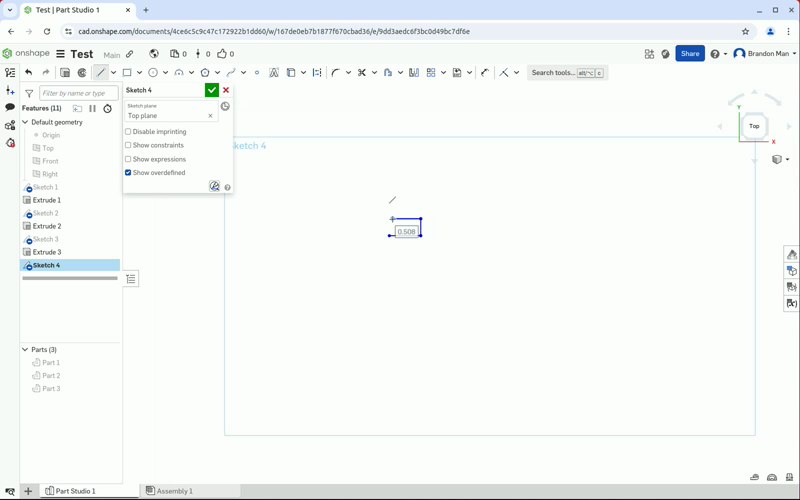
scroll(-6)
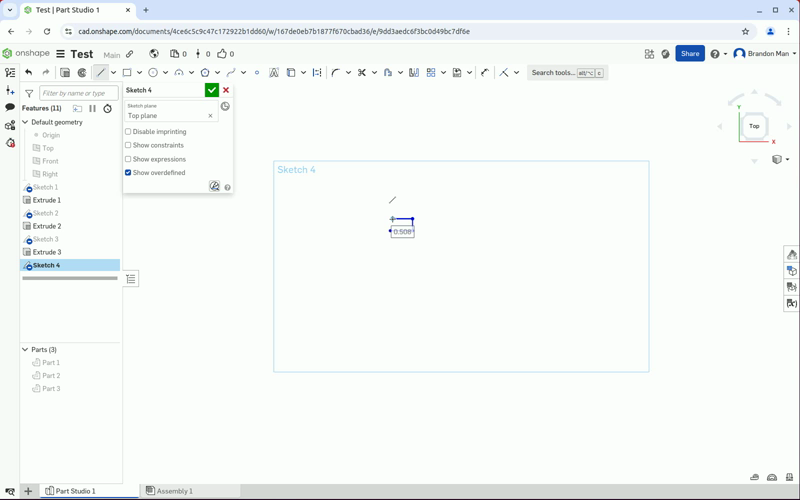
scroll(-6)
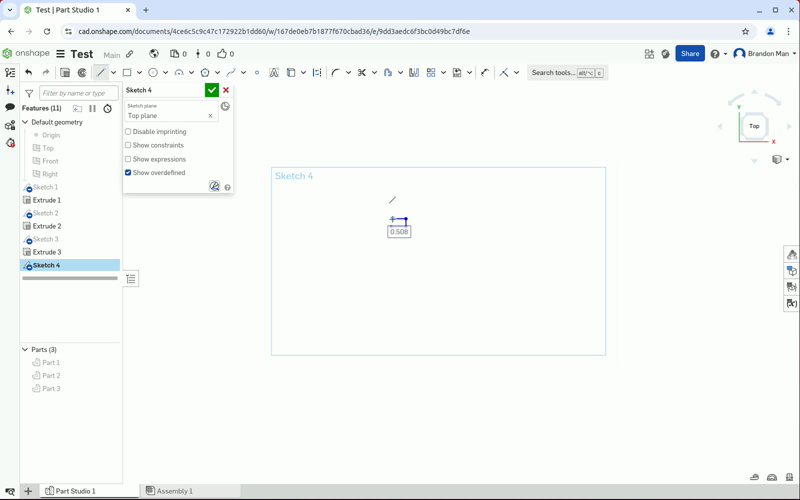
scroll(-6)
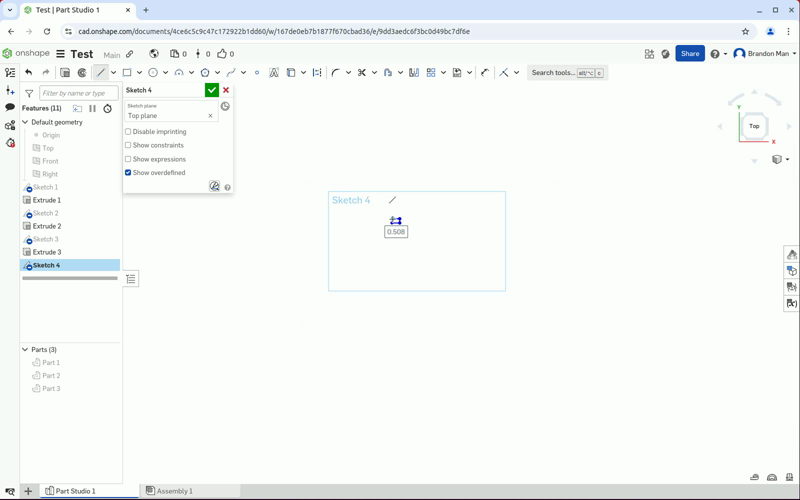
scroll(-6)
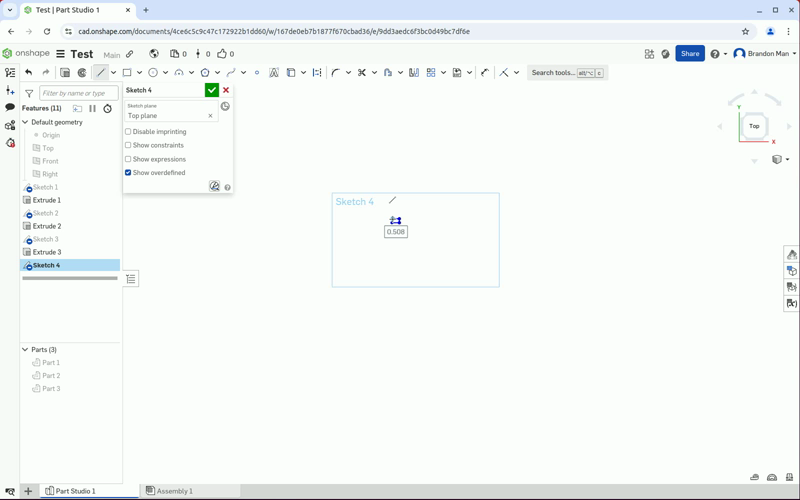
scroll(-6)
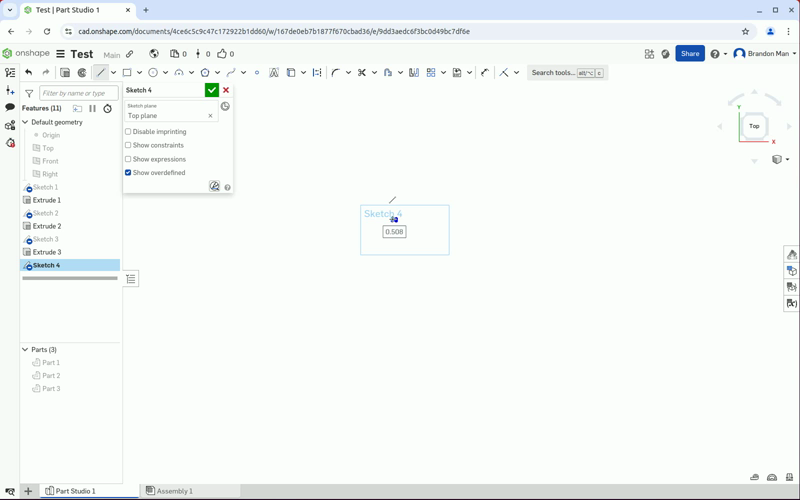
key_up(shift)
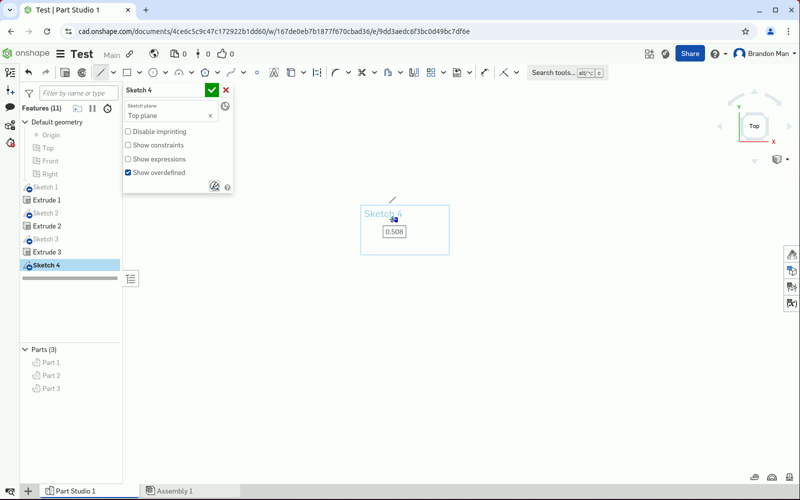
mouse_move(422, 218)
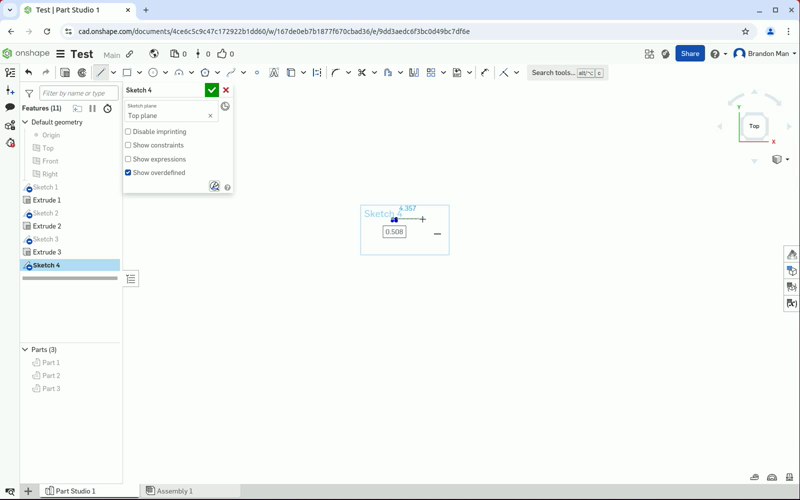
key_down(shift)
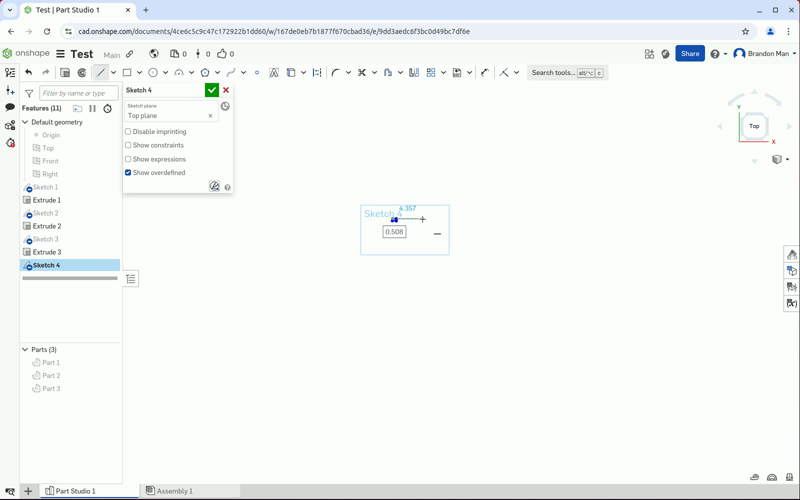
mouse_move(392, 220)
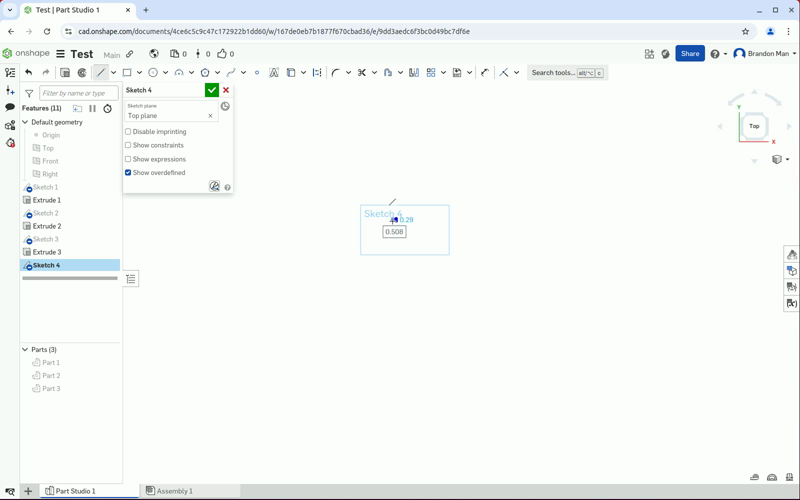
scroll(6)
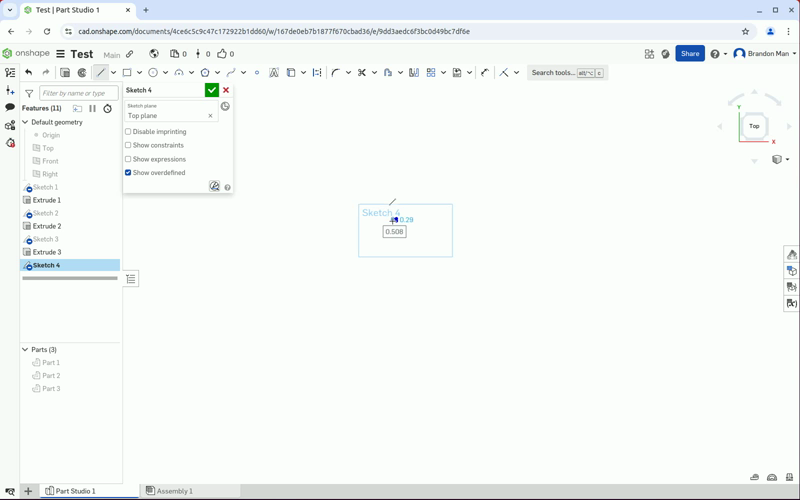
scroll(6)
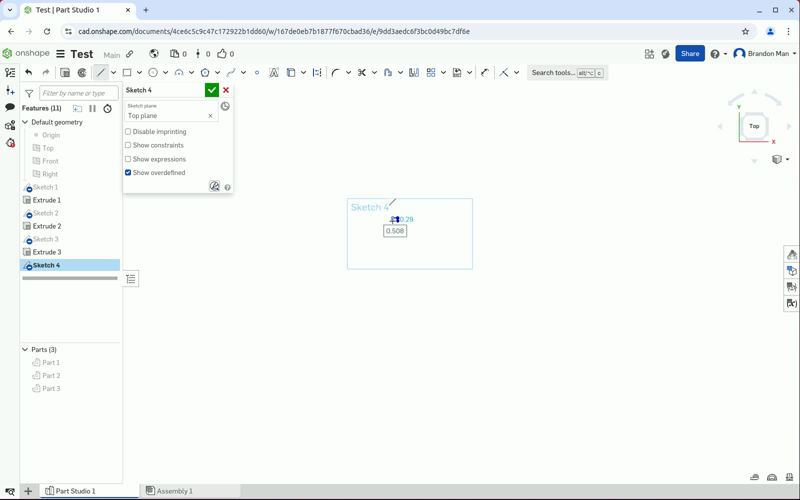
scroll(6)
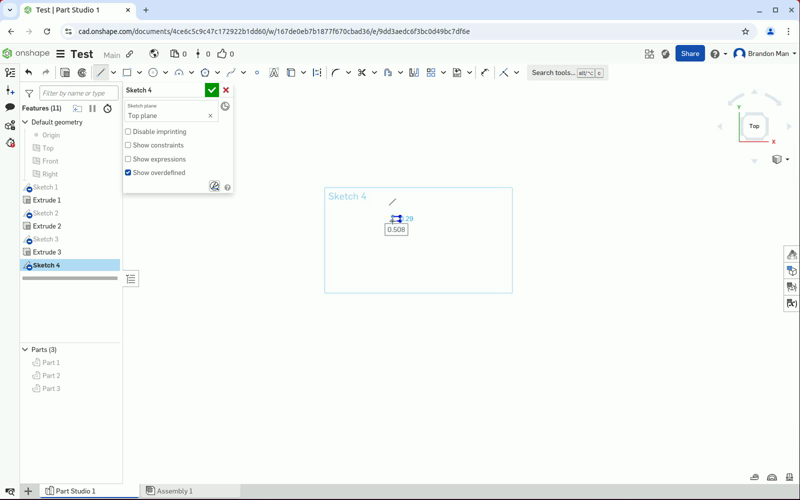
scroll(6)
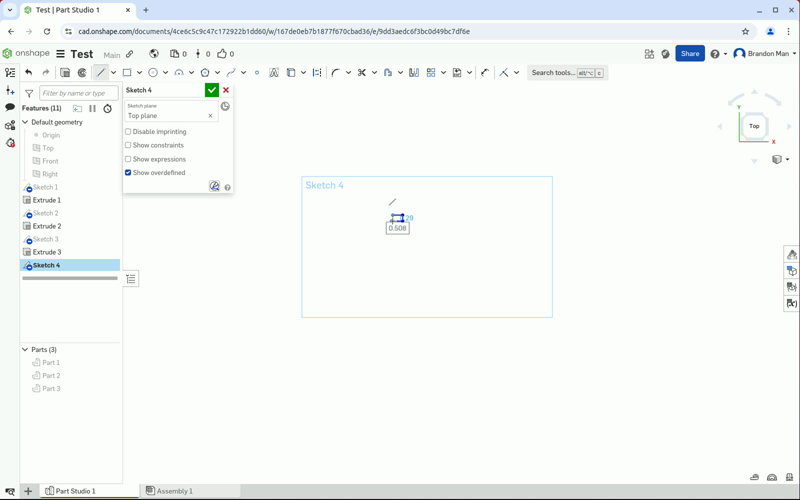
scroll(6)
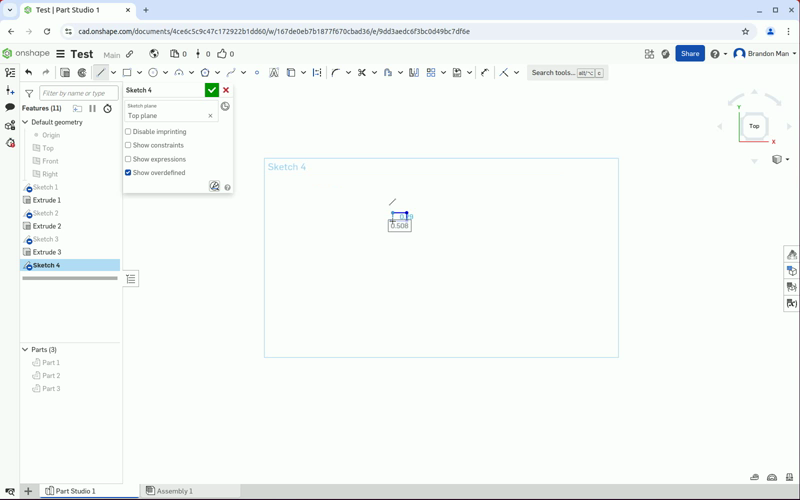
scroll(6)
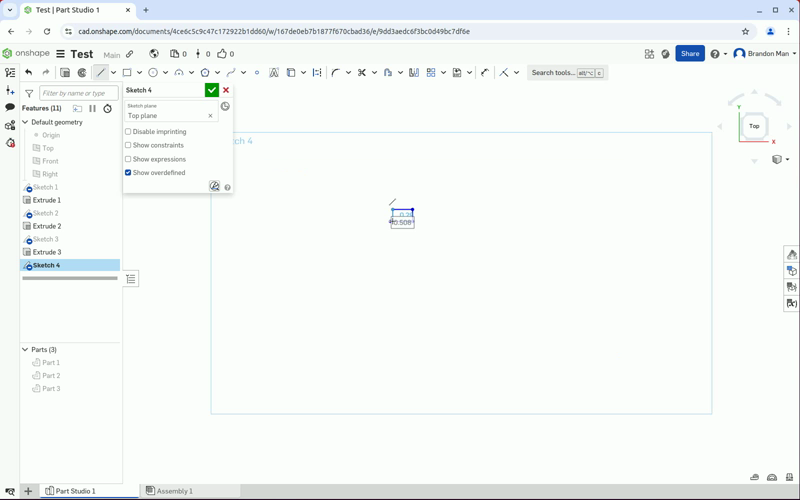
scroll(6)
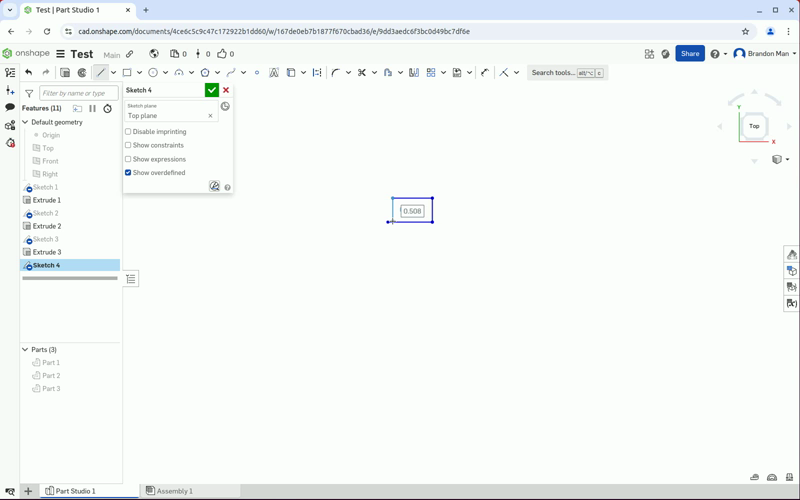
key_up(shift)
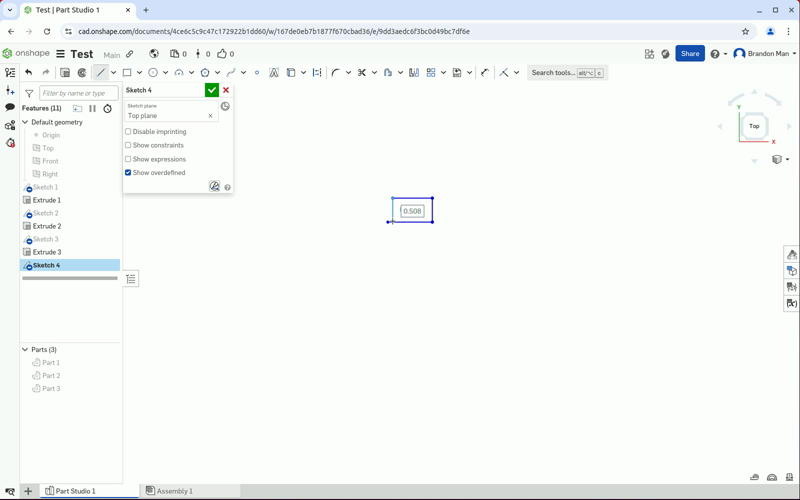
click(392, 220)
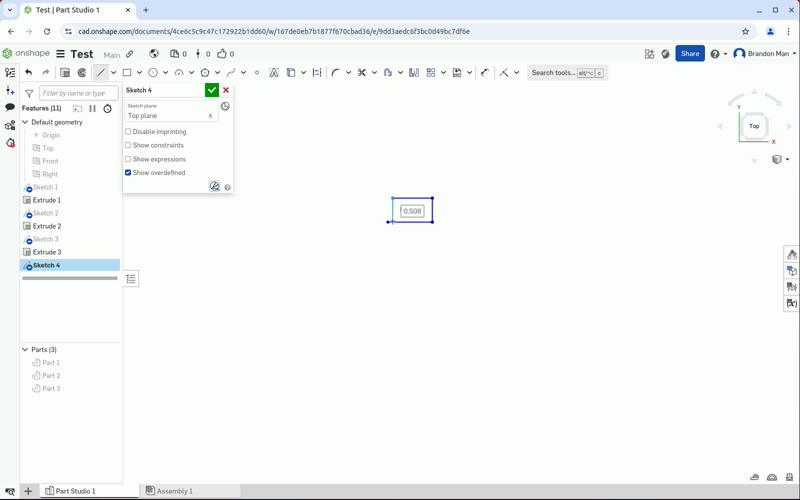
scroll(-6)
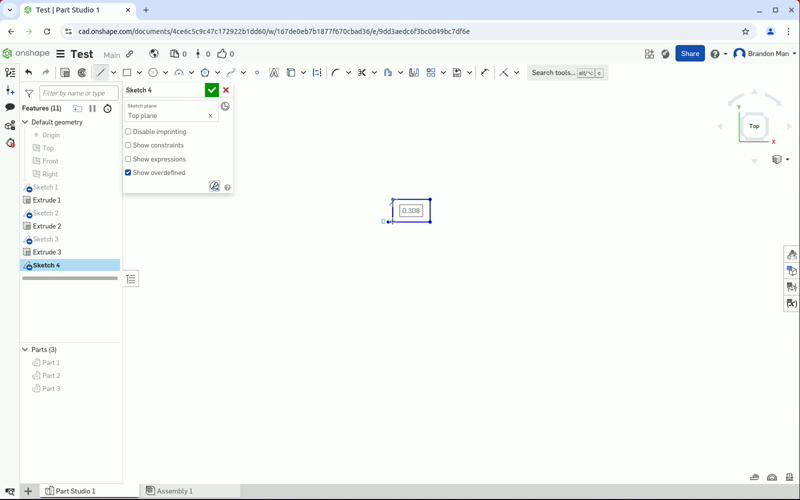
scroll(-6)
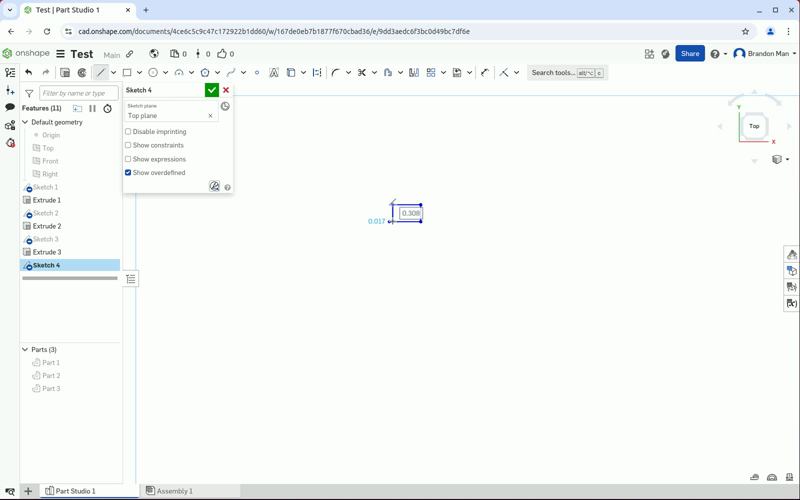
scroll(-6)
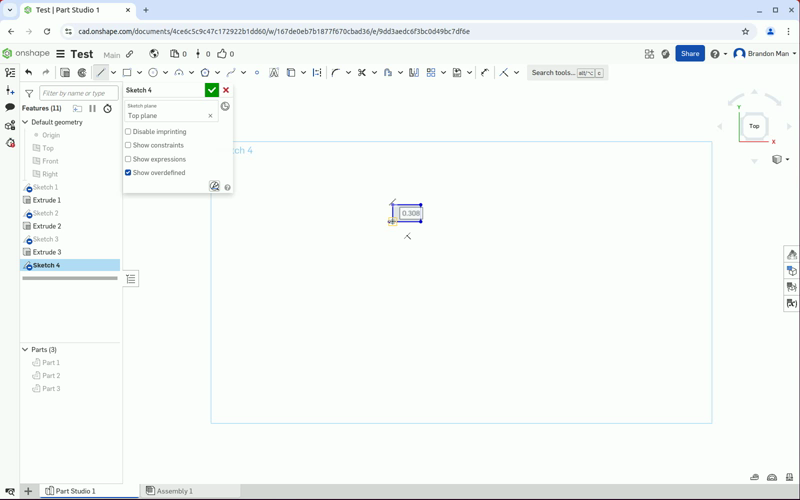
scroll(-6)
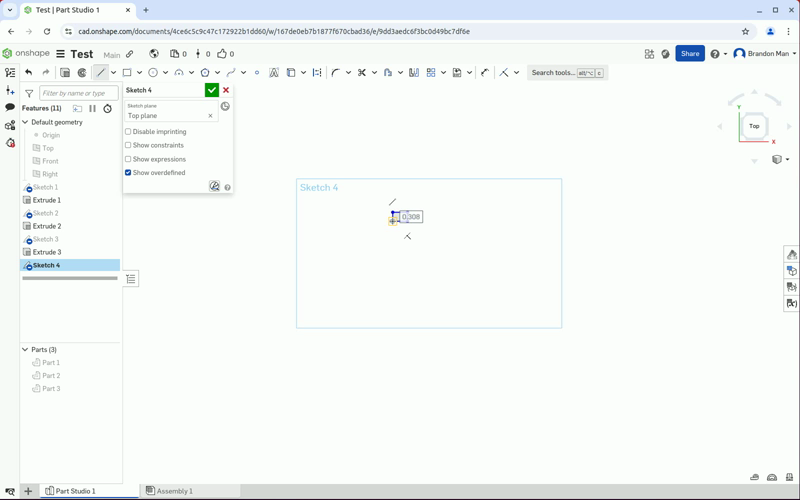
scroll(-6)
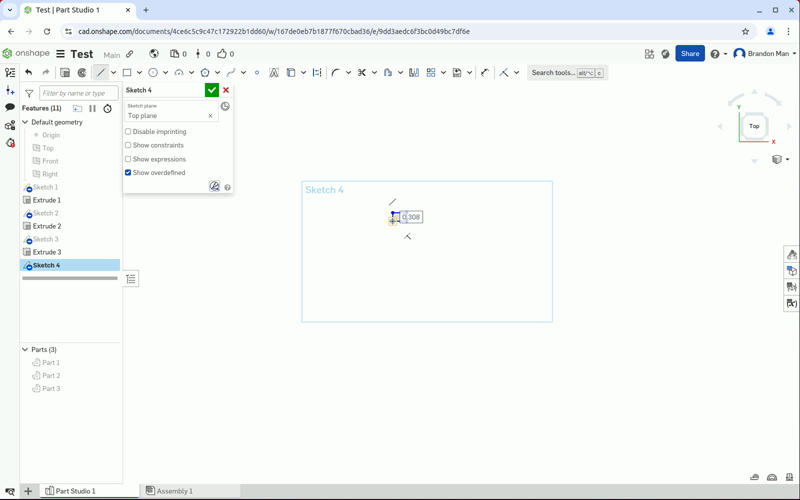
scroll(-6)
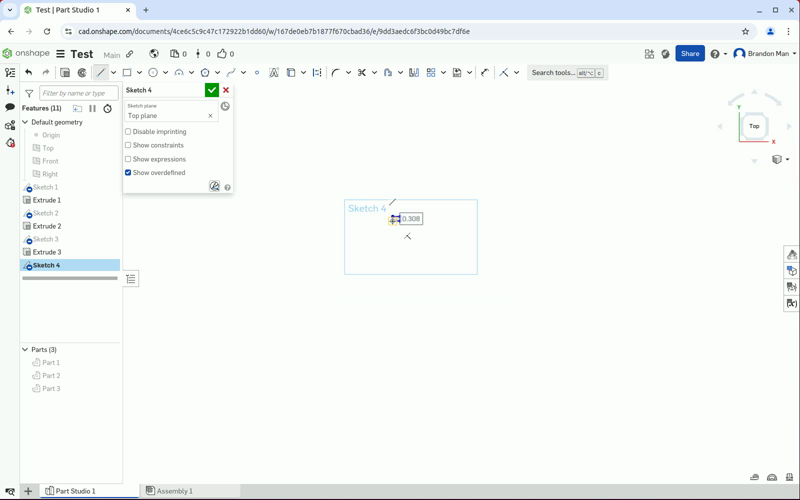
scroll(-6)
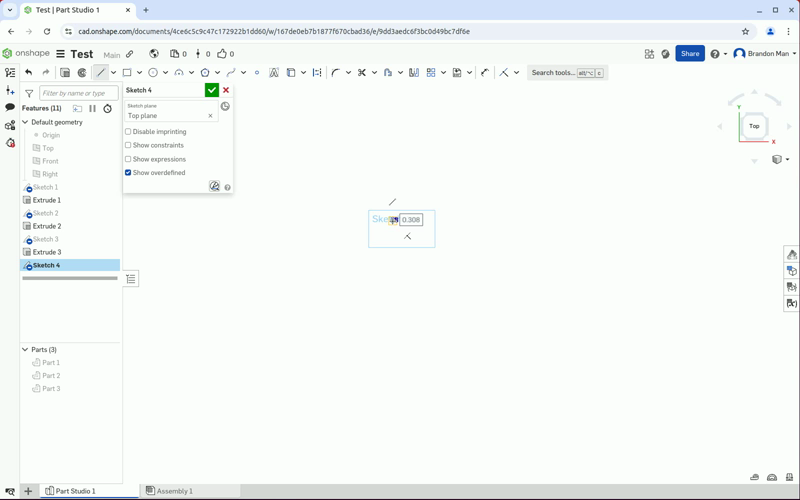
key(esc)
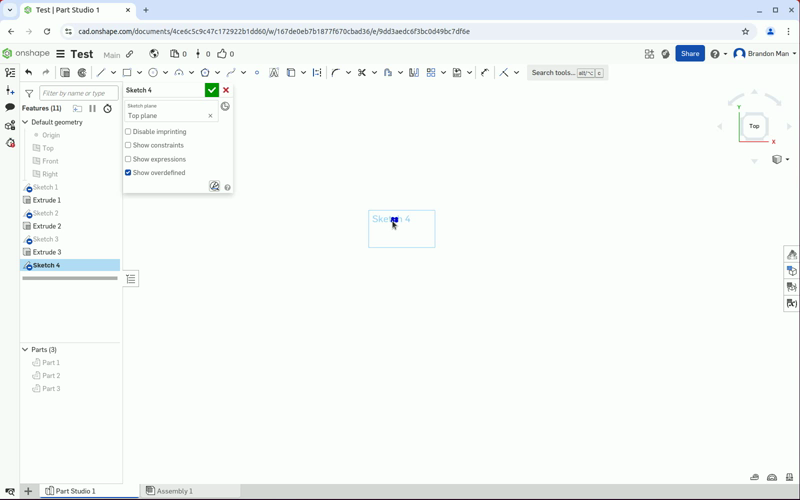
mouse_move(394, 220)
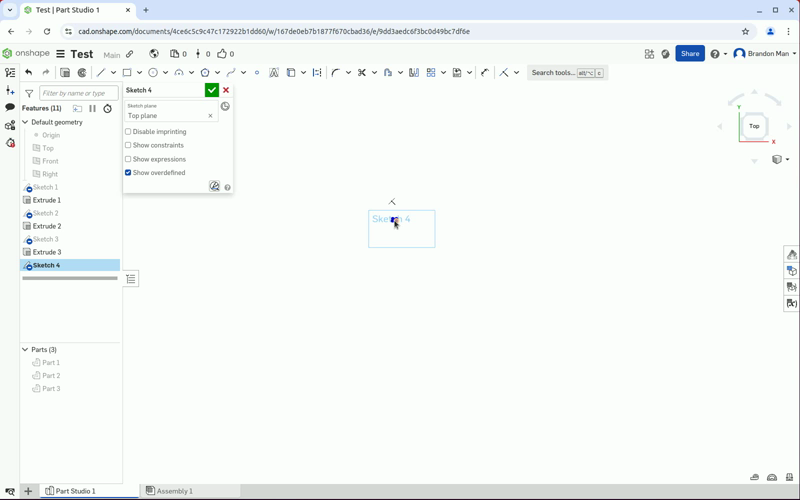
scroll(6)
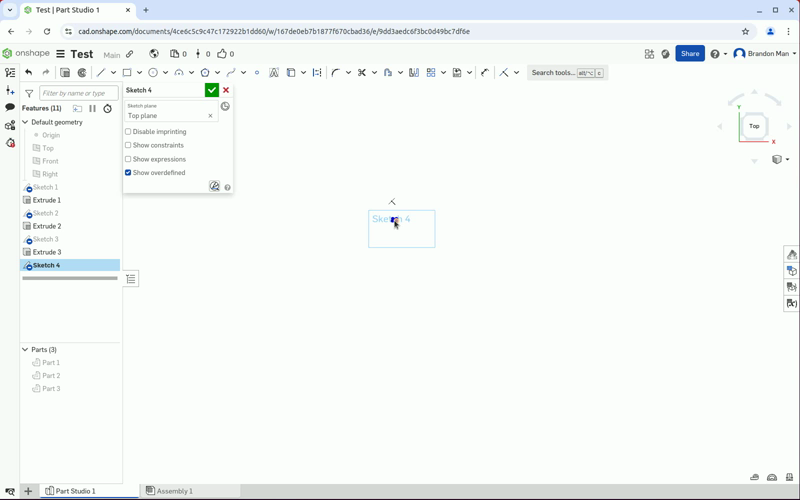
scroll(6)
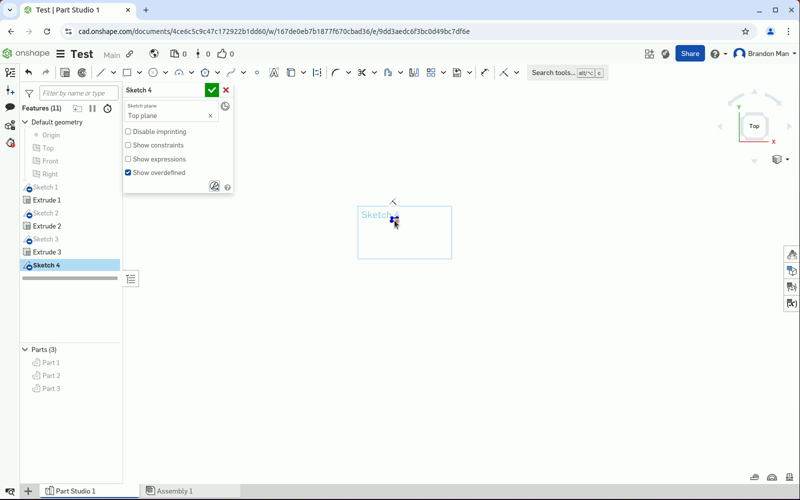
scroll(6)
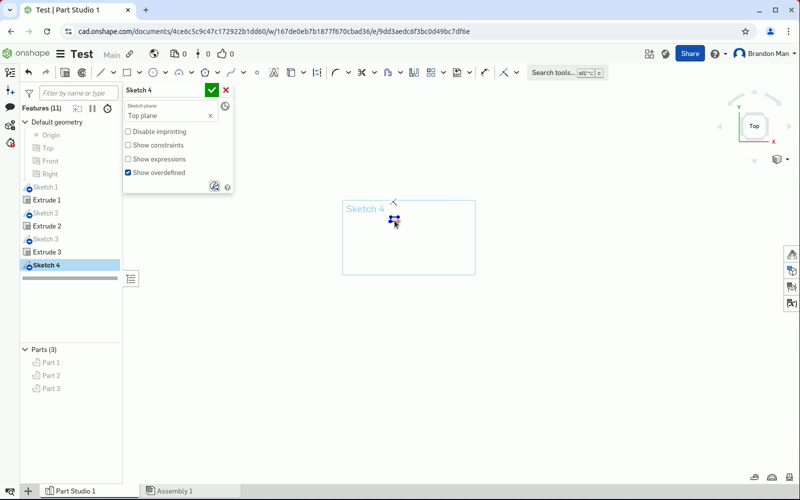
scroll(6)
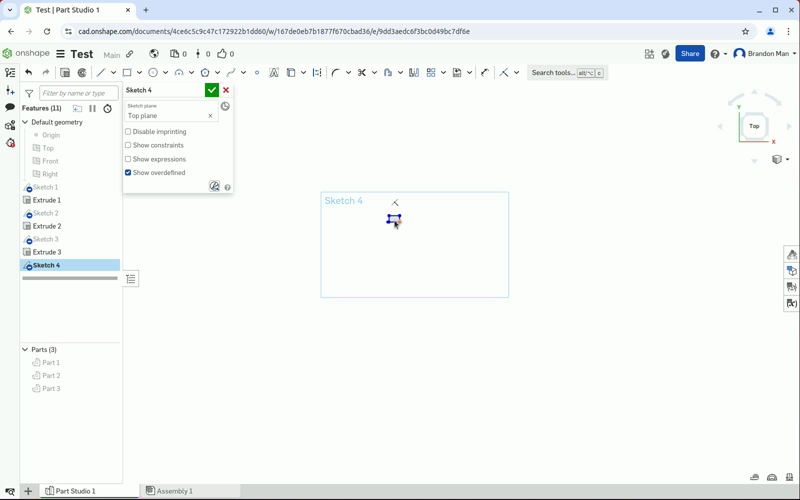
scroll(6)
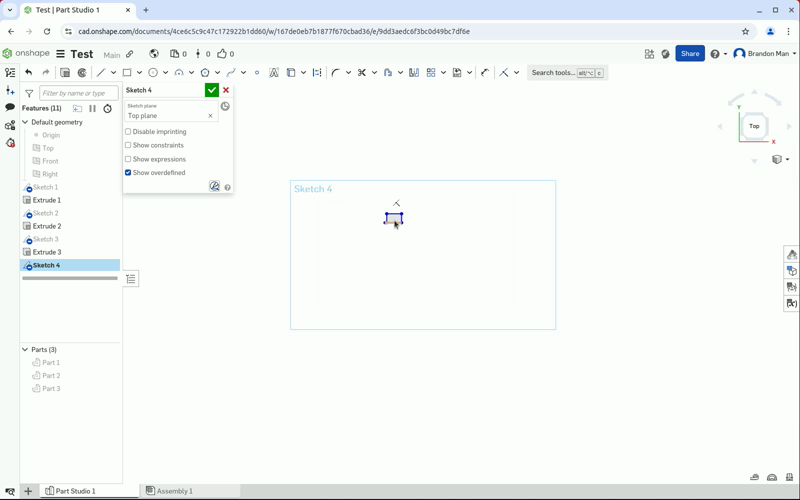
scroll(6)
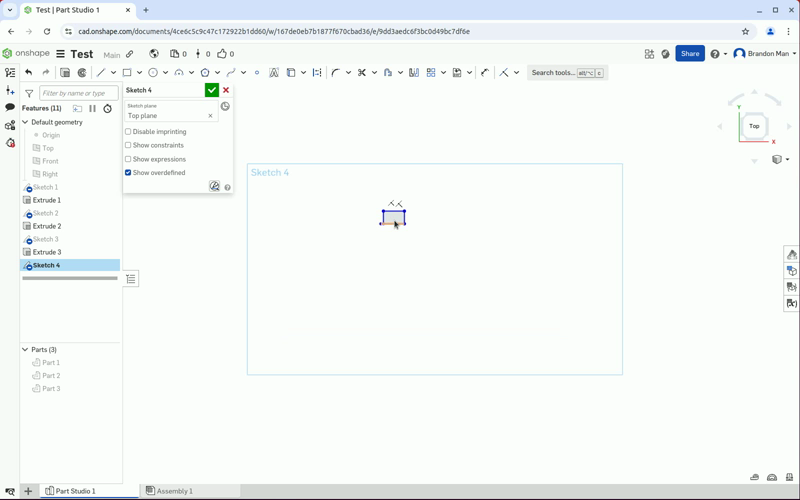
scroll(6)
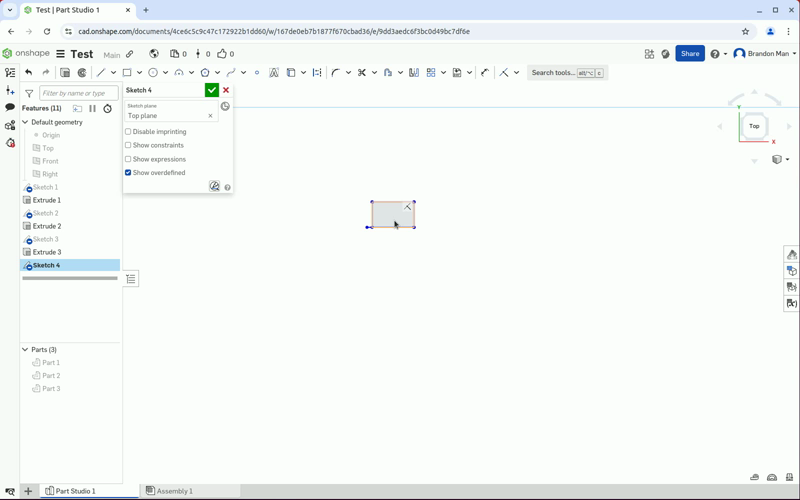
click(394, 220)
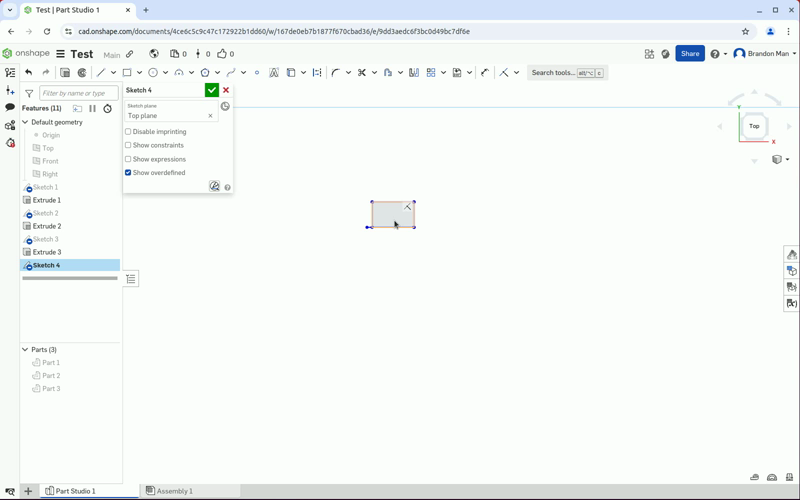
scroll(-6)
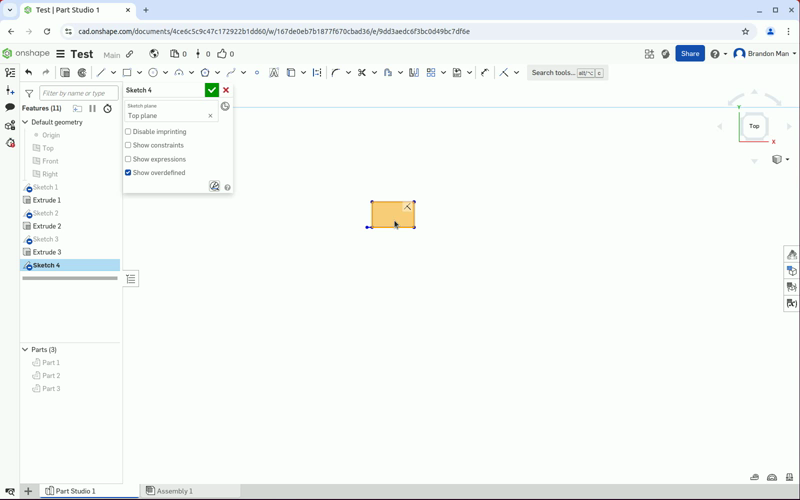
scroll(-6)
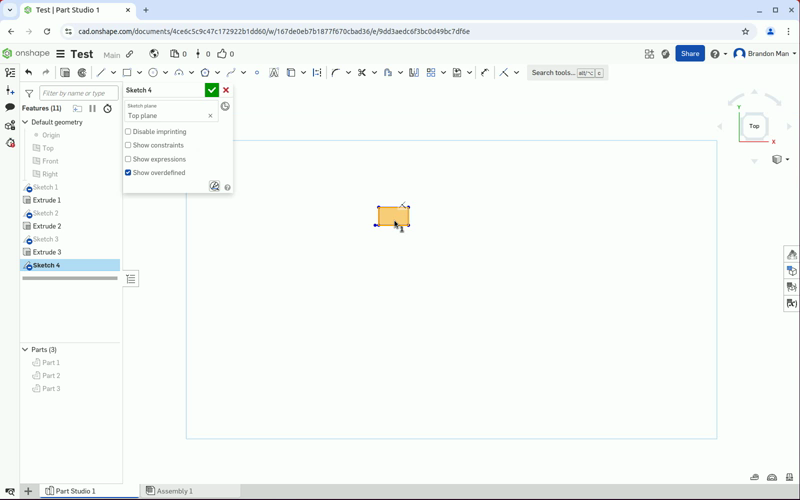
scroll(-6)
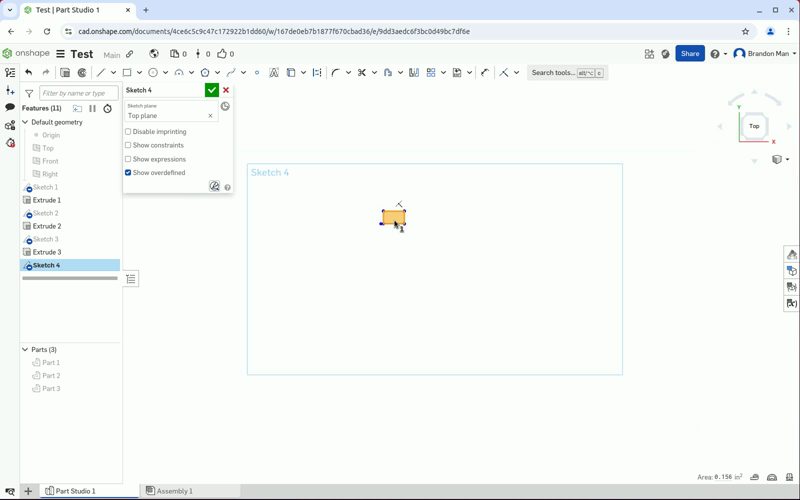
scroll(-6)
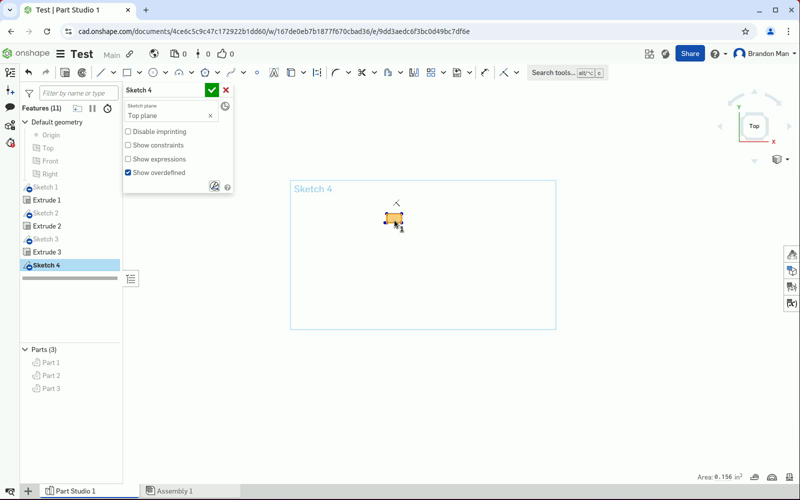
scroll(-6)
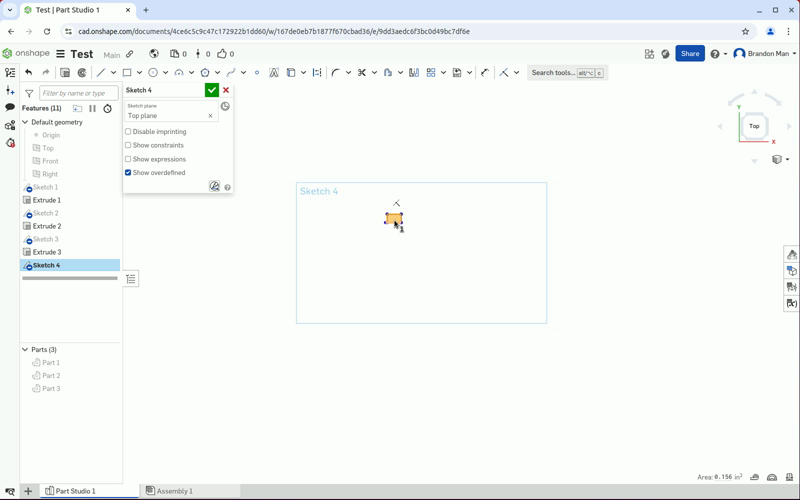
scroll(-6)
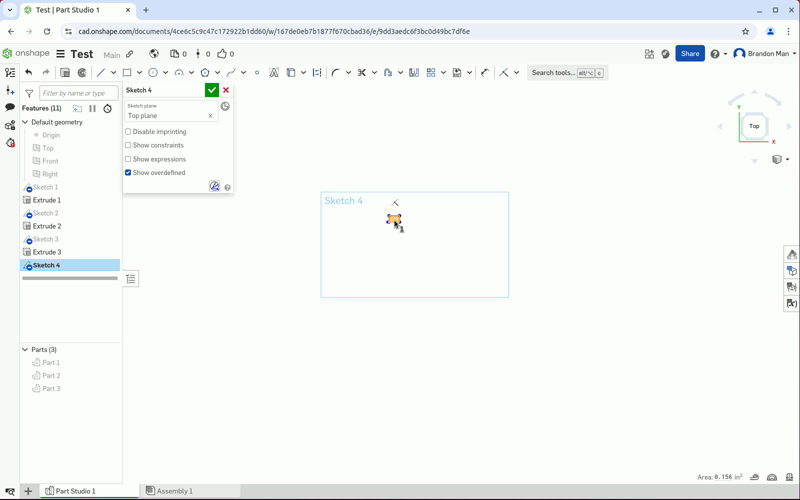
scroll(-6)
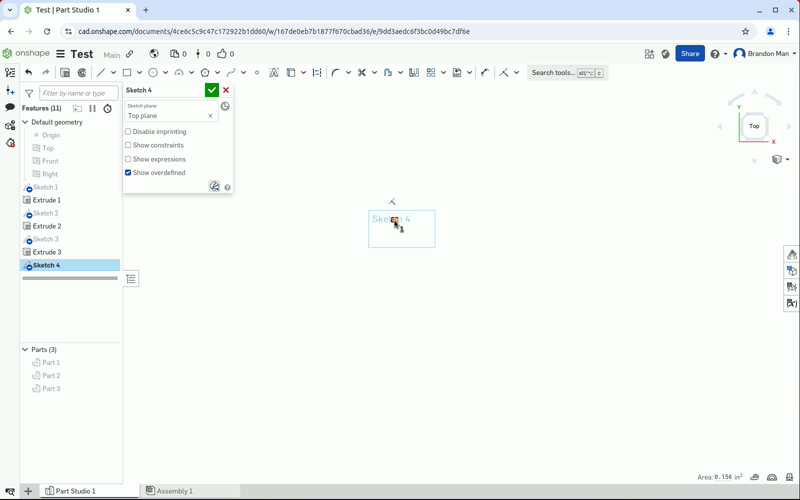
mouse_move(73, 352)
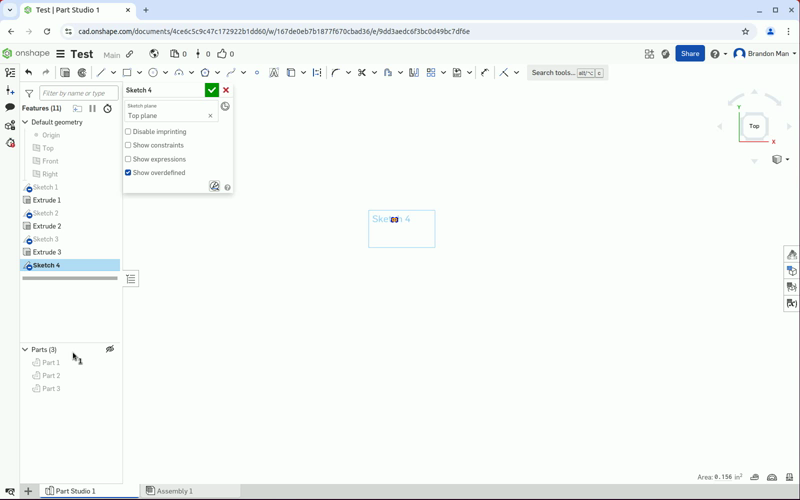
key(shift+y)
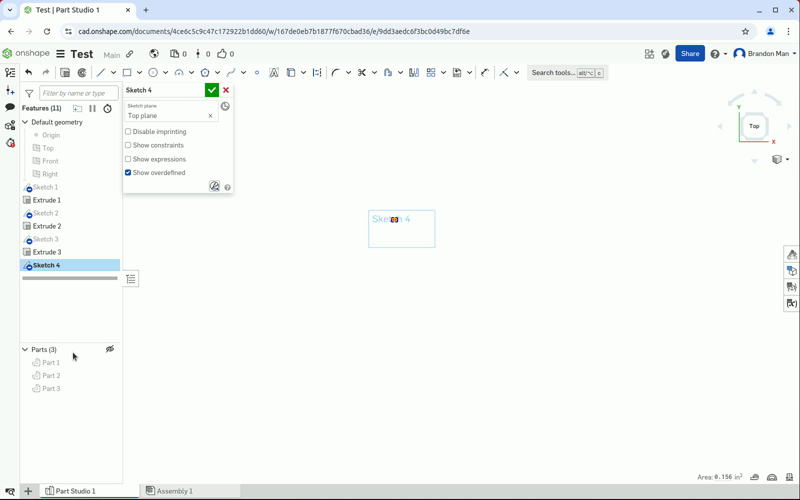
key(shift+e)
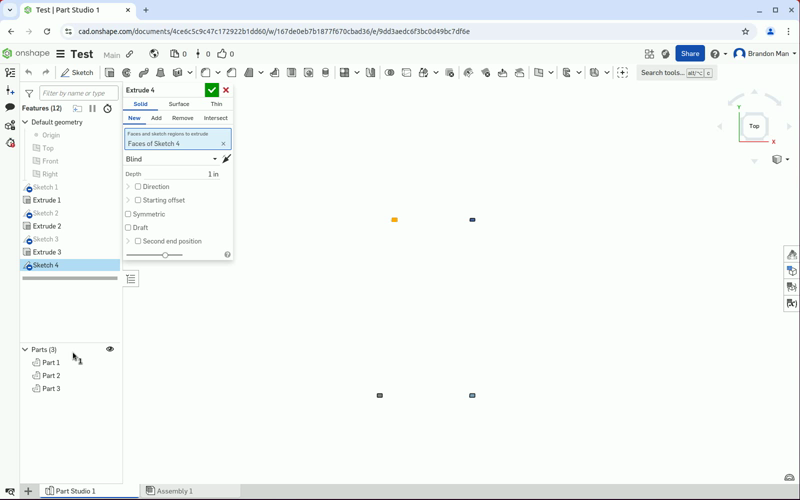
mouse_move(143, 106)
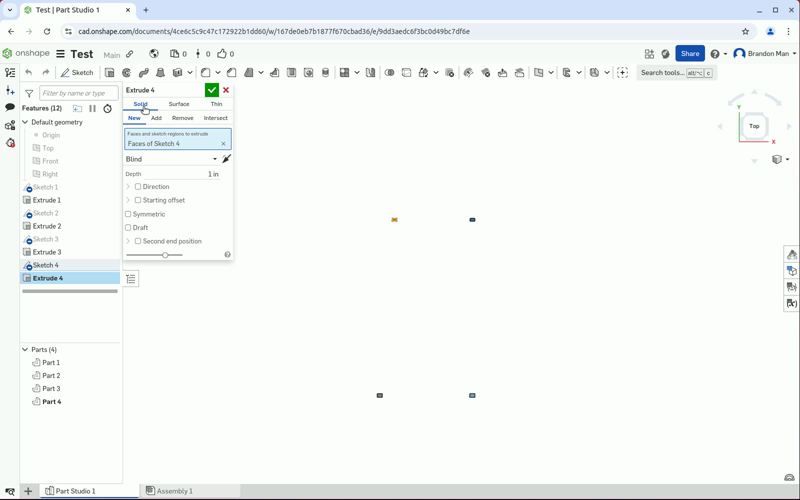
click(143, 106)
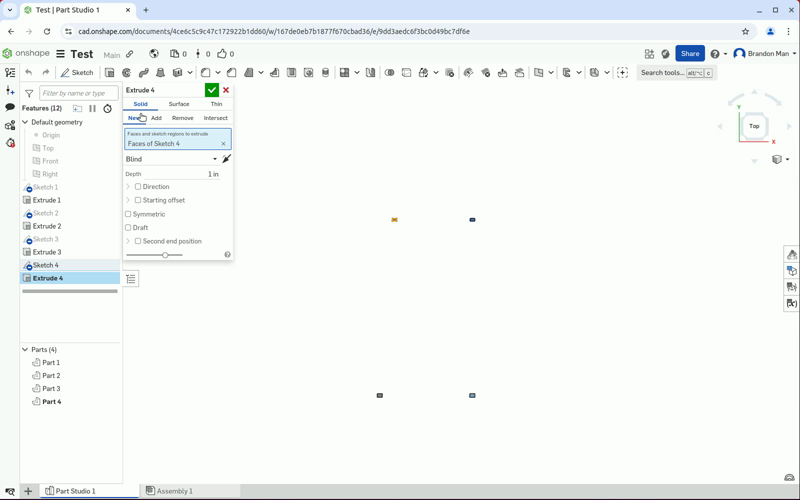
mouse_move(137, 120)
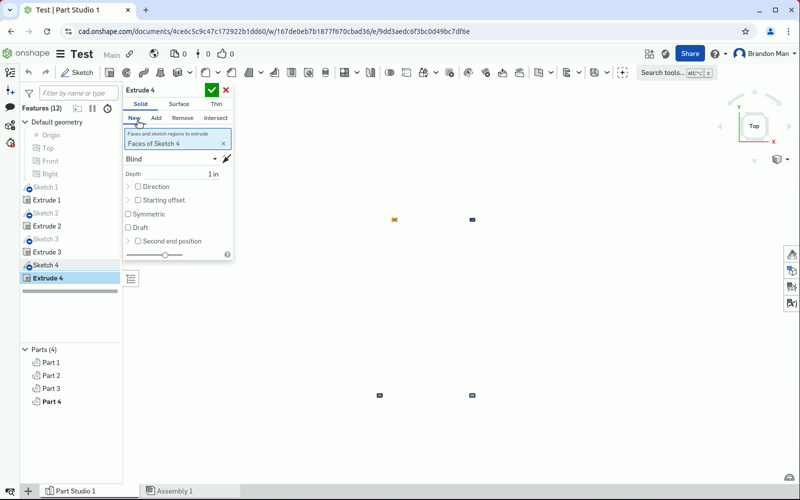
click(137, 120)
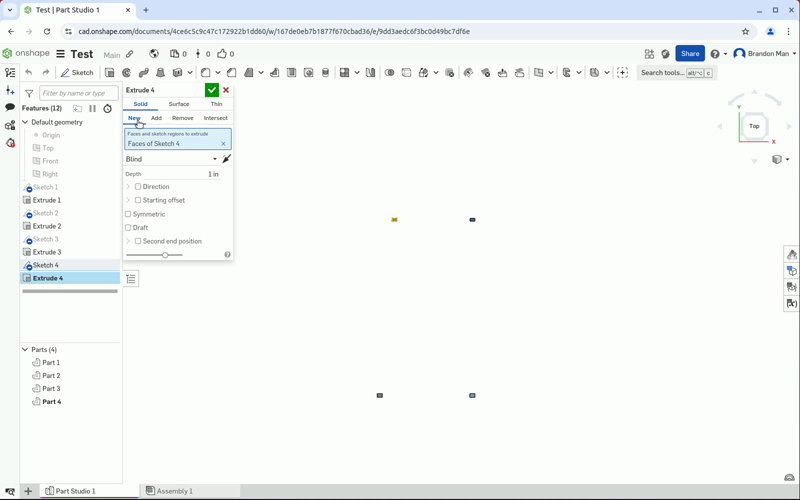
key(tab, 4)
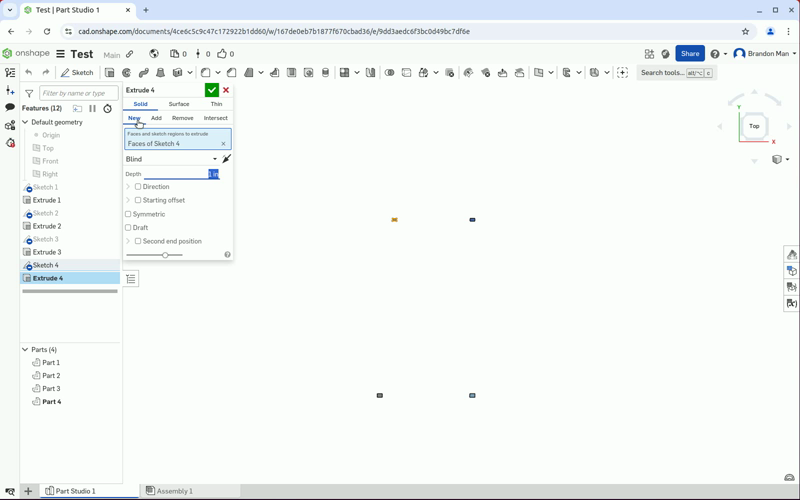
text(23.108)
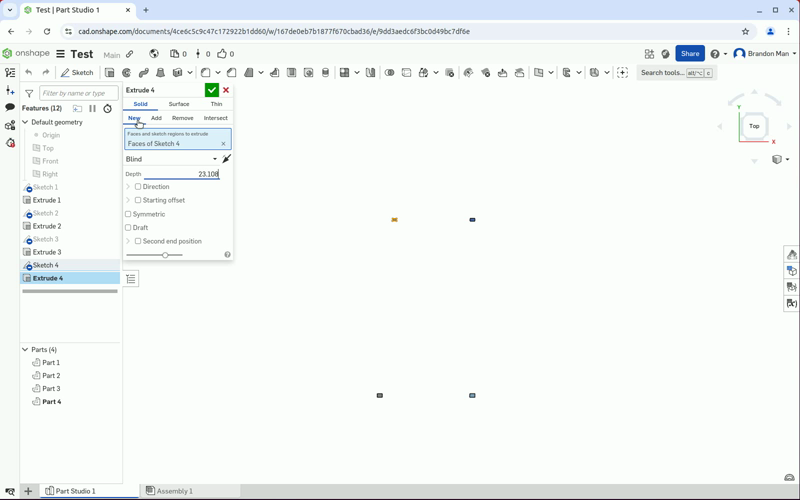
key(enter)
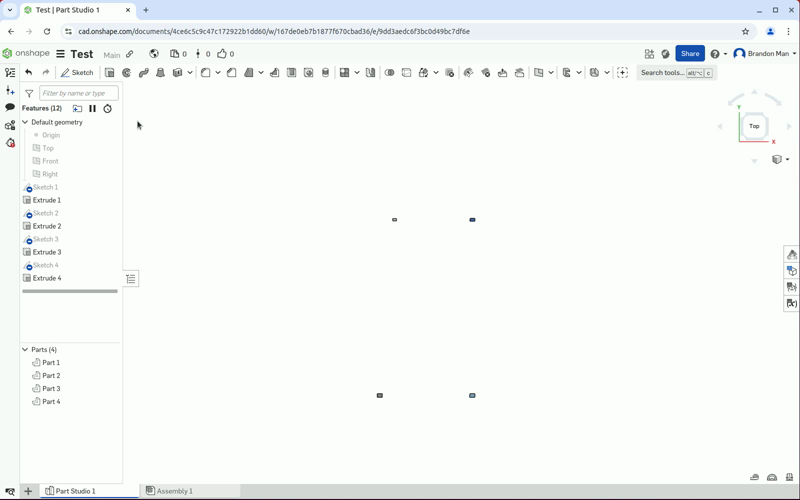
key(shift+h)
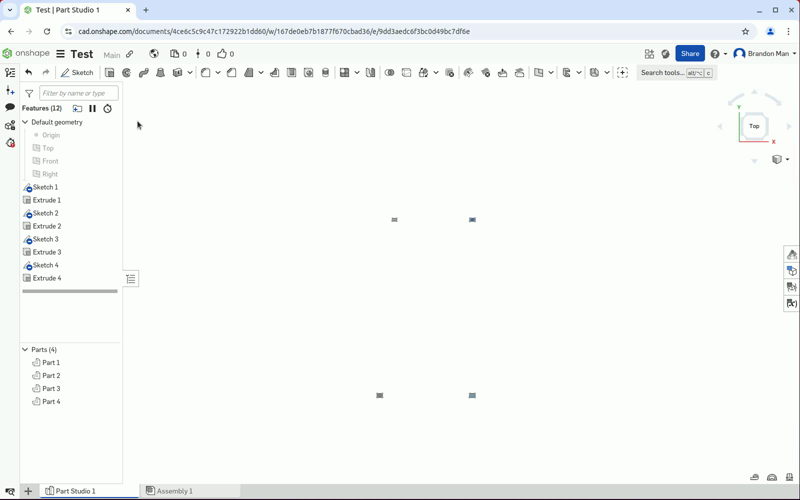
key(shift+h)
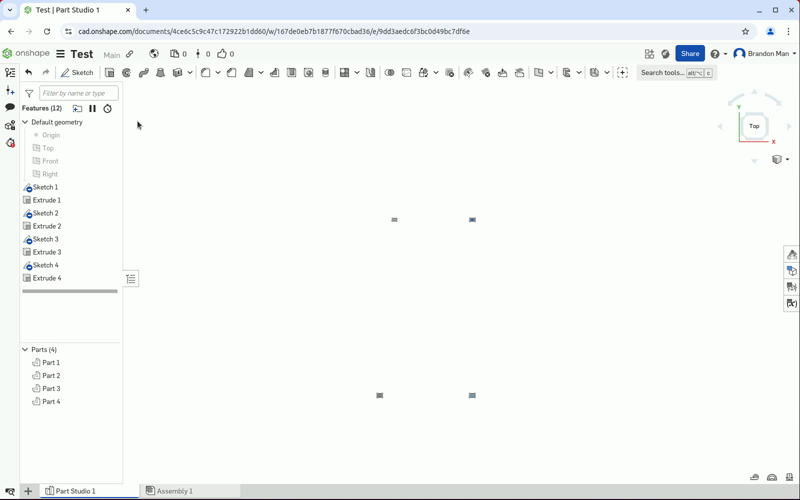
key(shift+7)
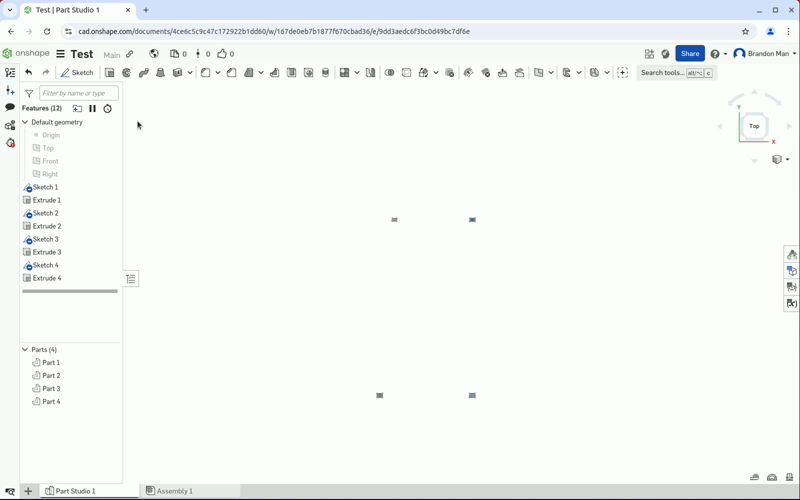
key(up, 3)
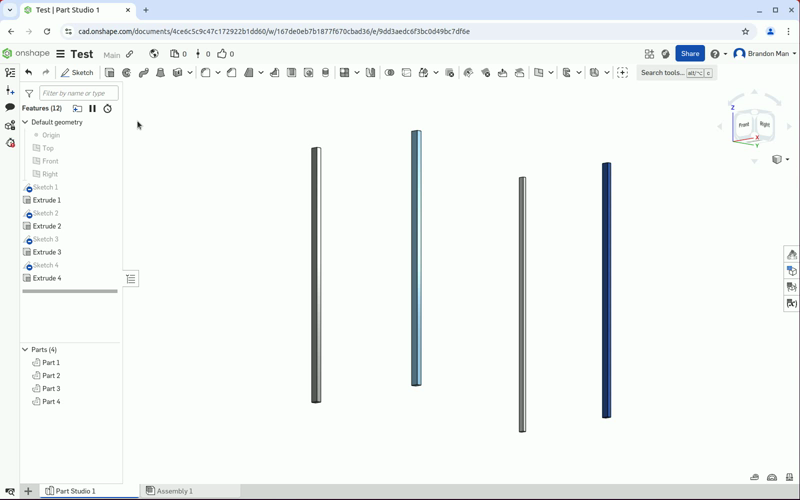
key(left, 3)
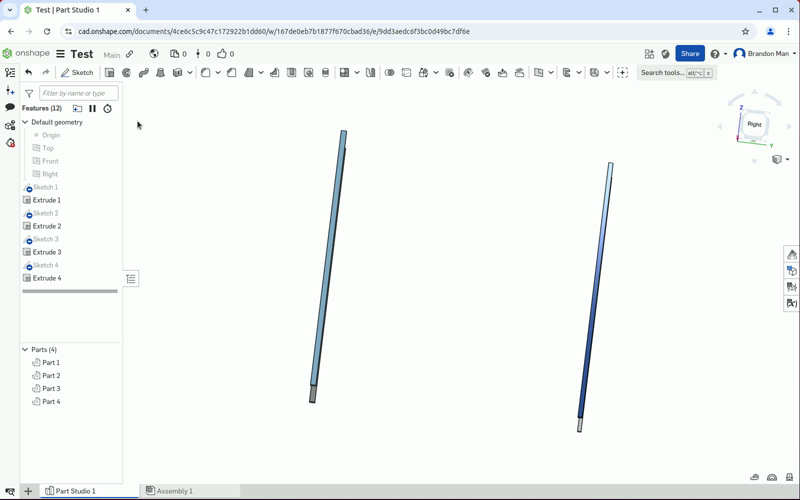
key(right, 3)
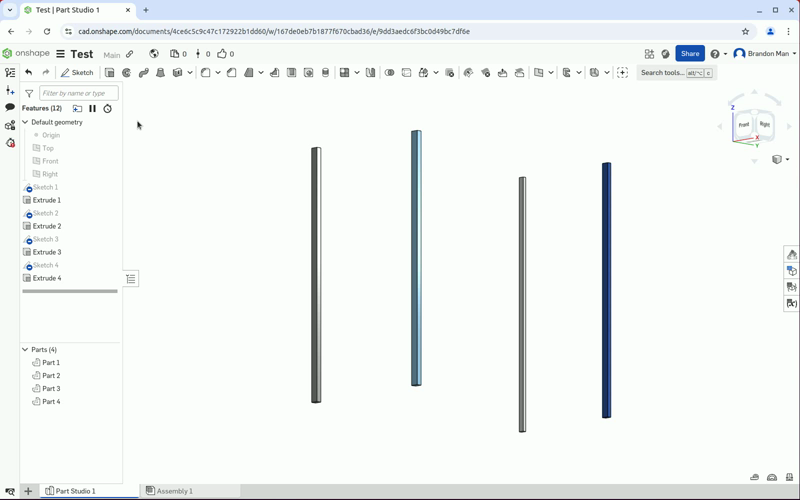
key(down, 3)
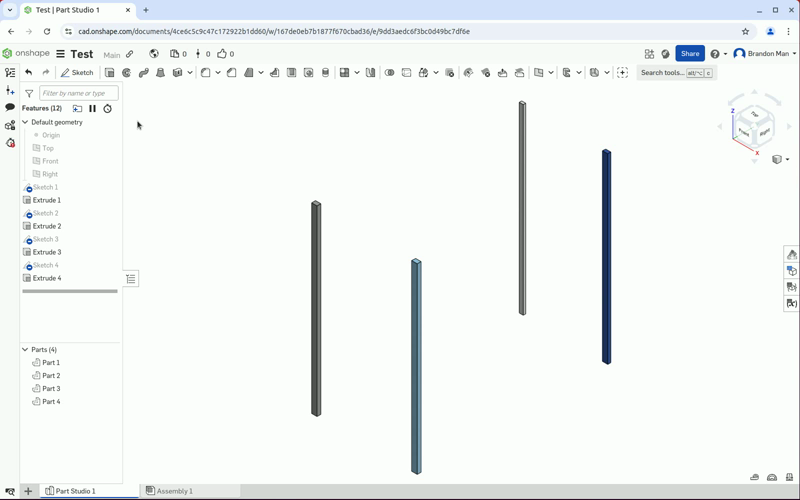
mouse_move(73, 189)
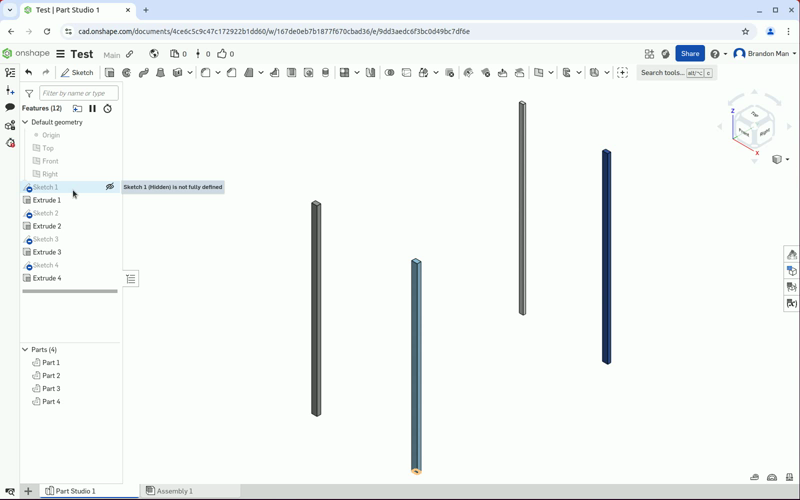
click(73, 189)